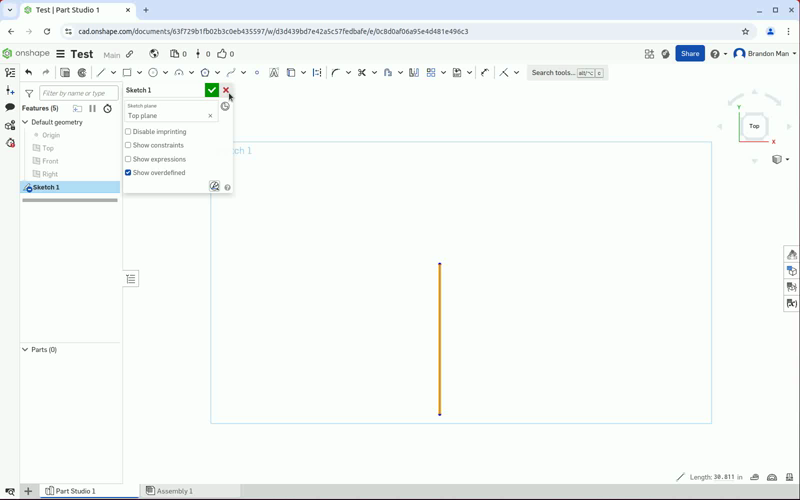
key(shift+h)
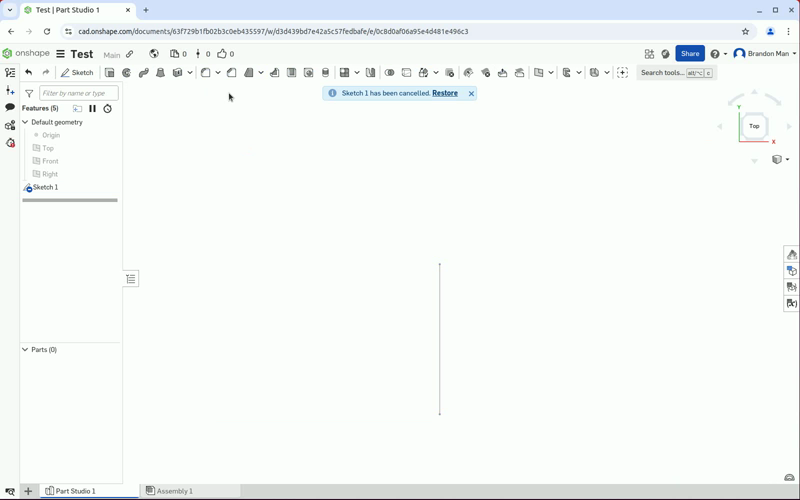
key(shift+s)
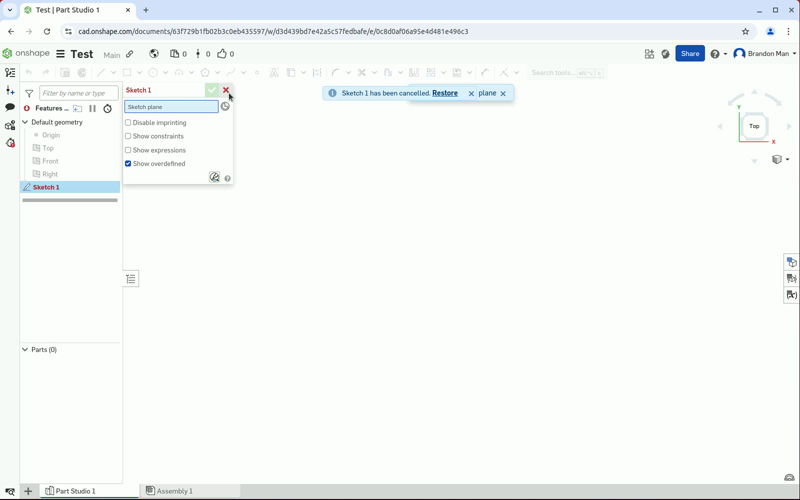
mouse_move(73, 150)
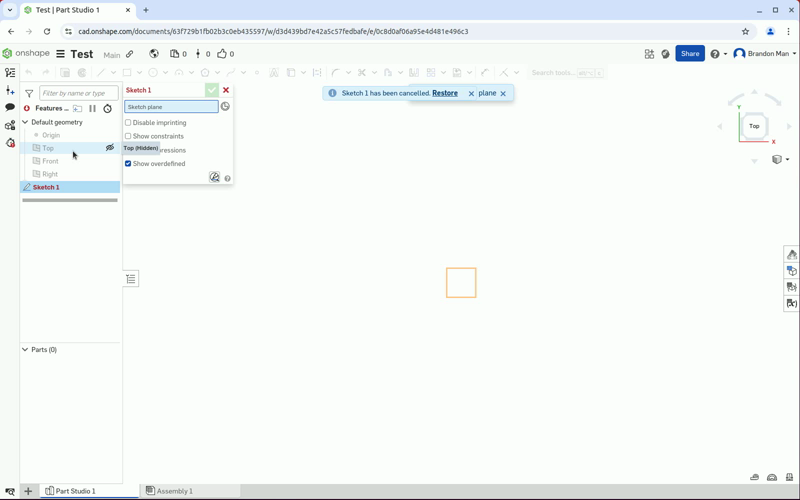
click(73, 150)
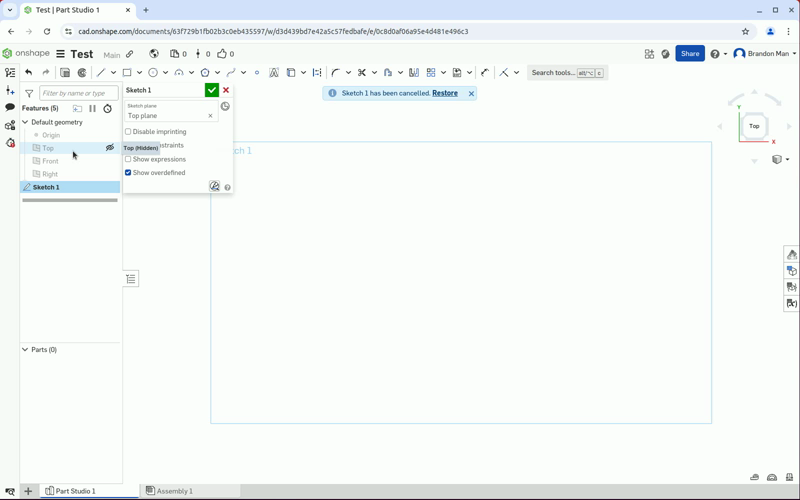
mouse_move(73, 352)
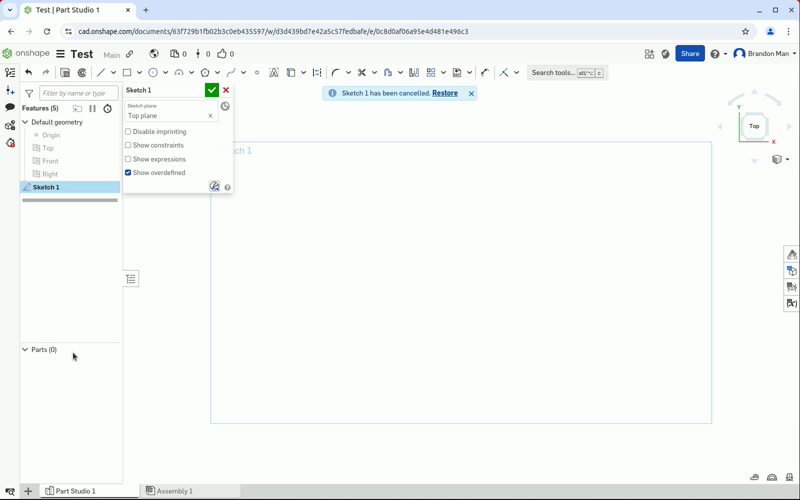
key(y)
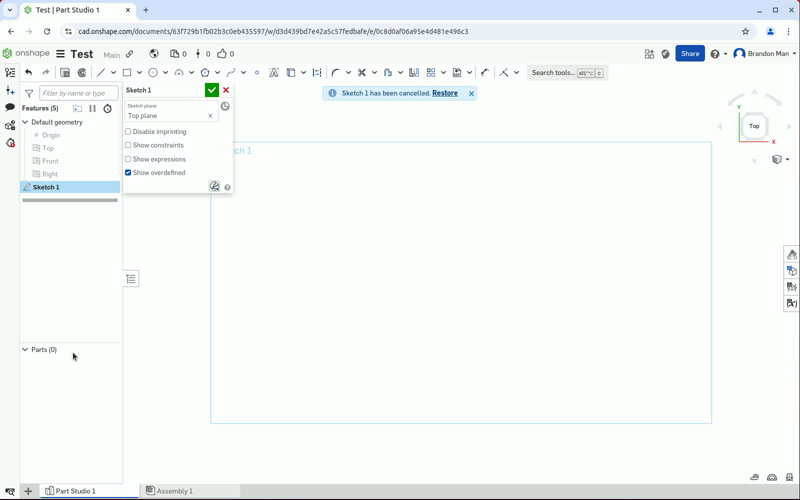
key(l)
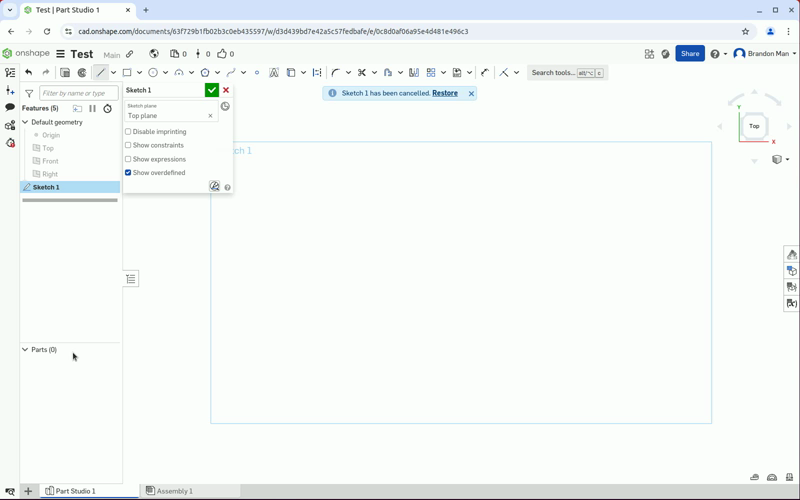
key_down(shift)
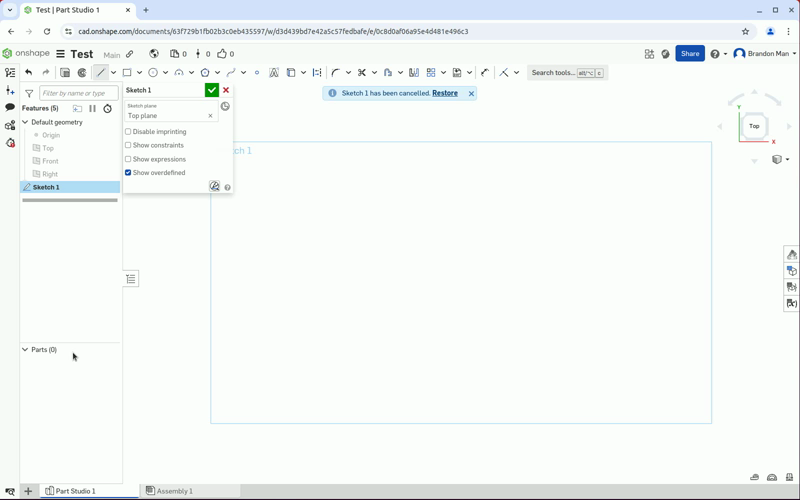
mouse_move(424, 285)
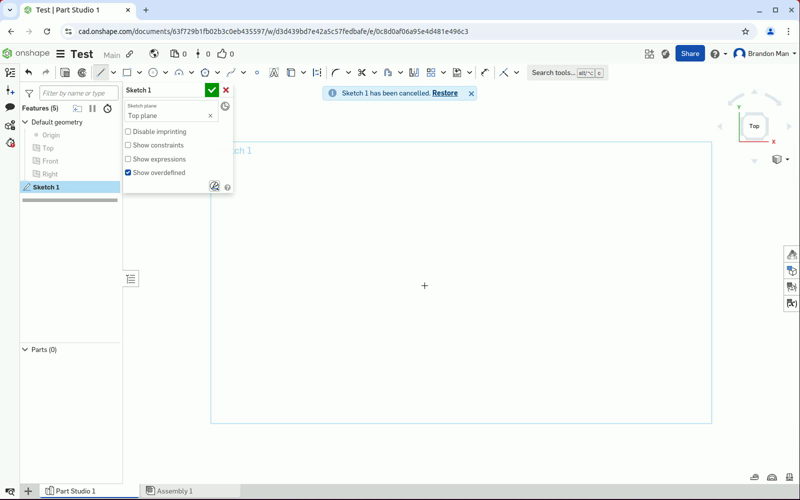
click(424, 285)
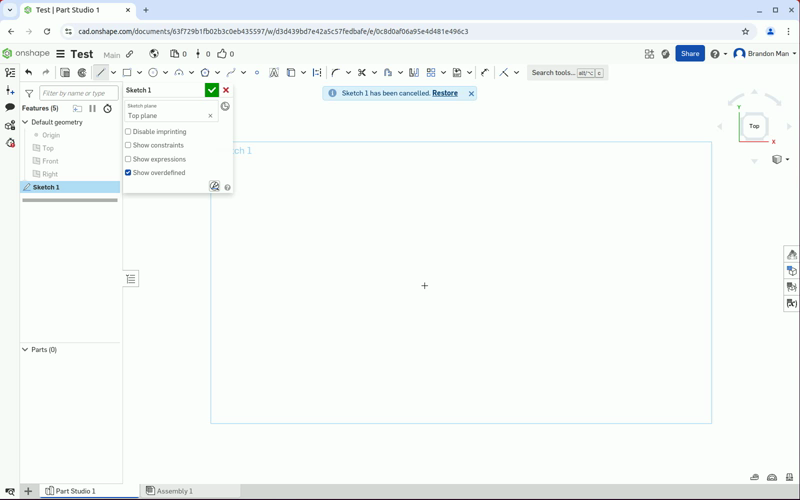
key_up(shift)
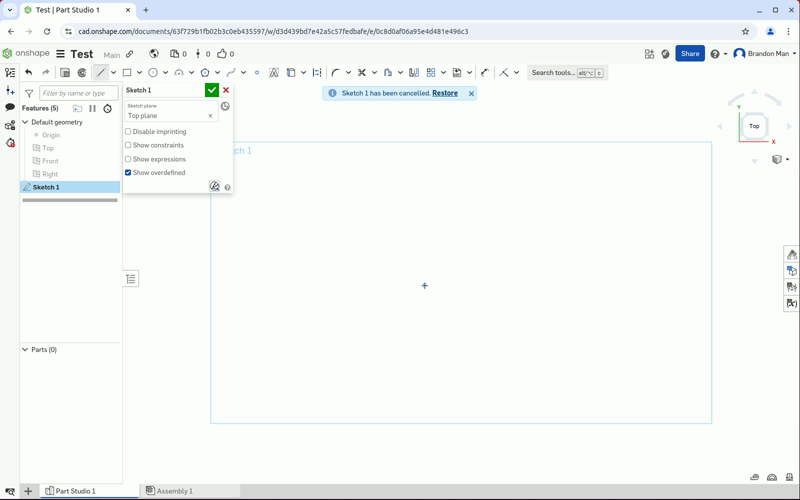
key_down(shift)
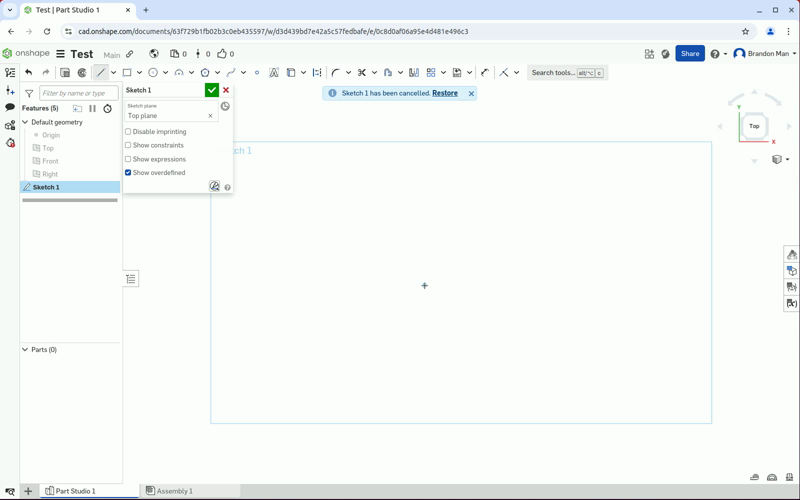
mouse_move(573, 285)
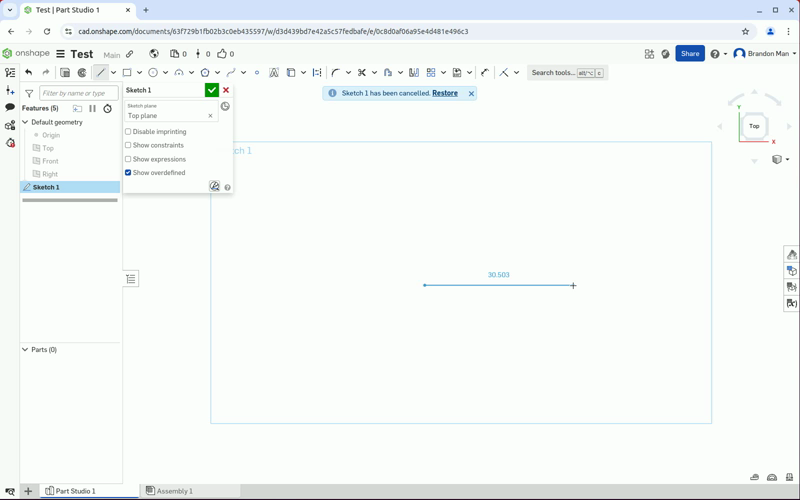
click(573, 285)
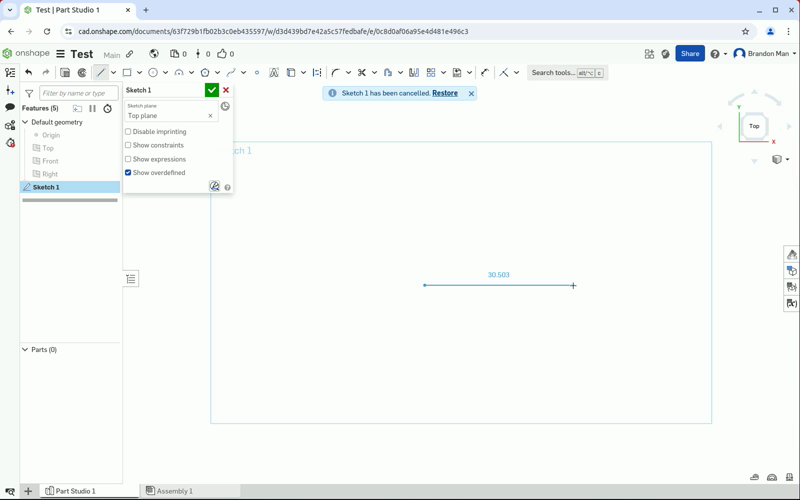
key_up(shift)
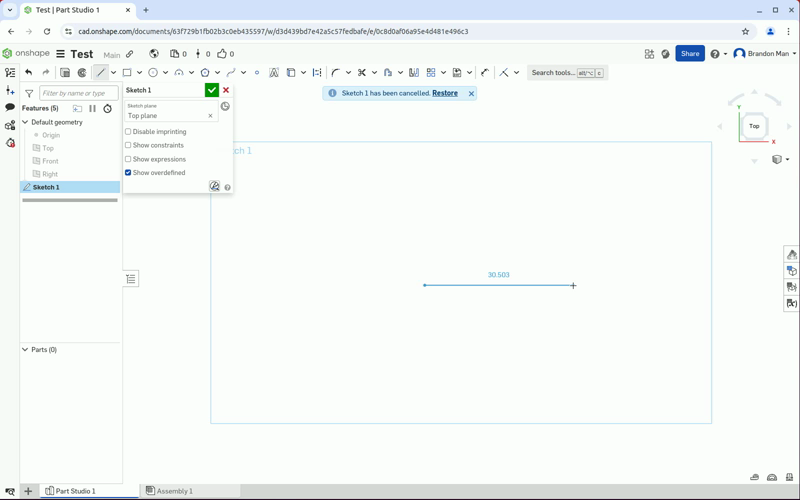
key_down(shift)
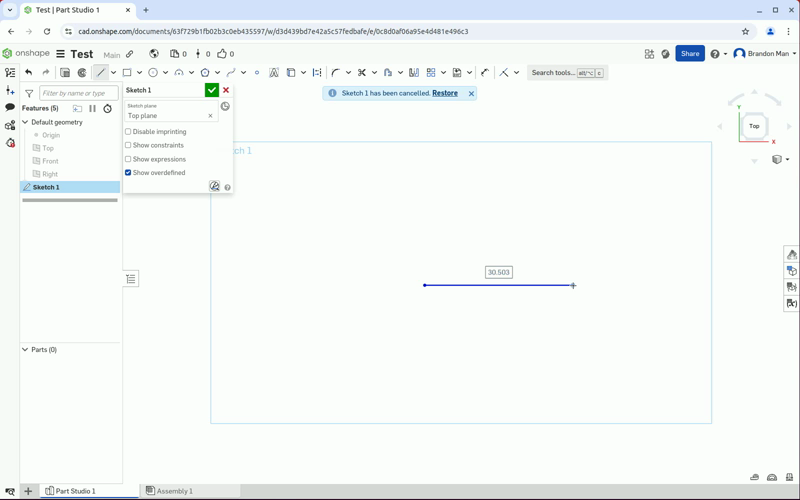
mouse_move(589, 285)
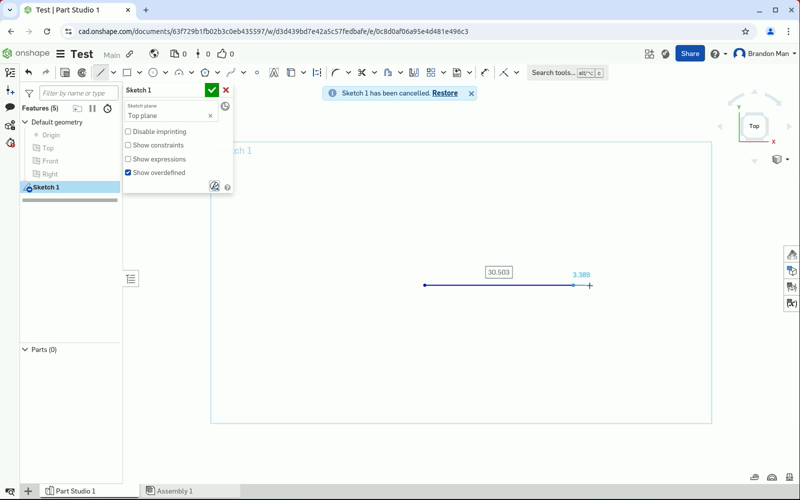
mouse_move(573, 283)
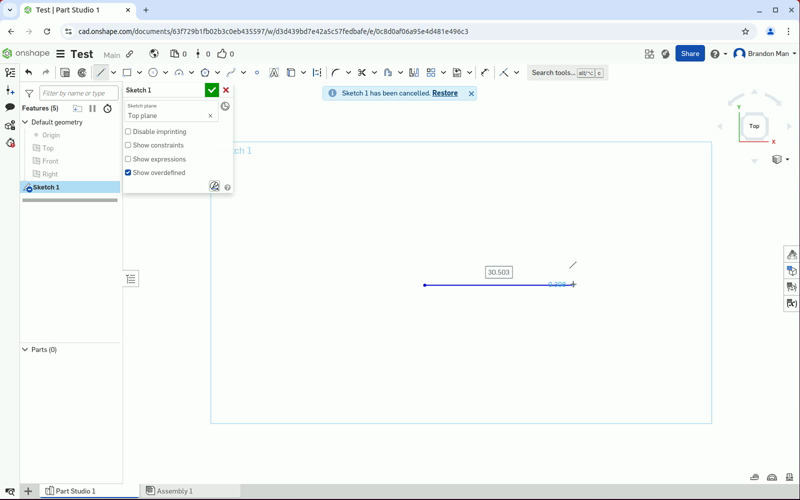
scroll(6)
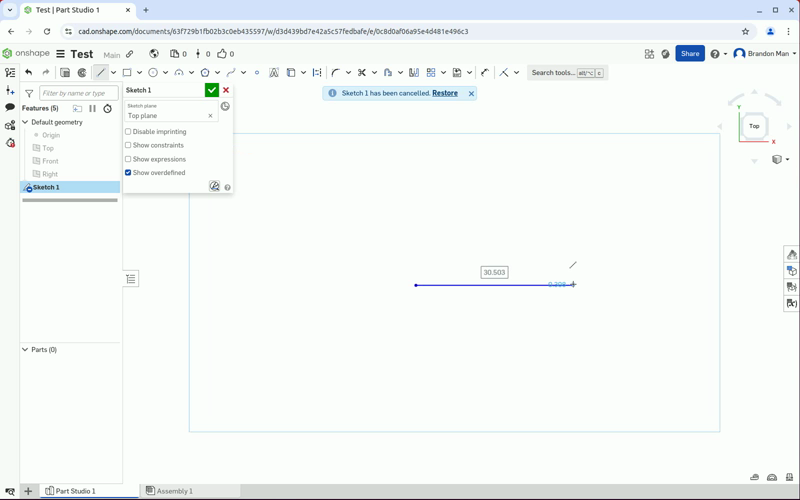
scroll(6)
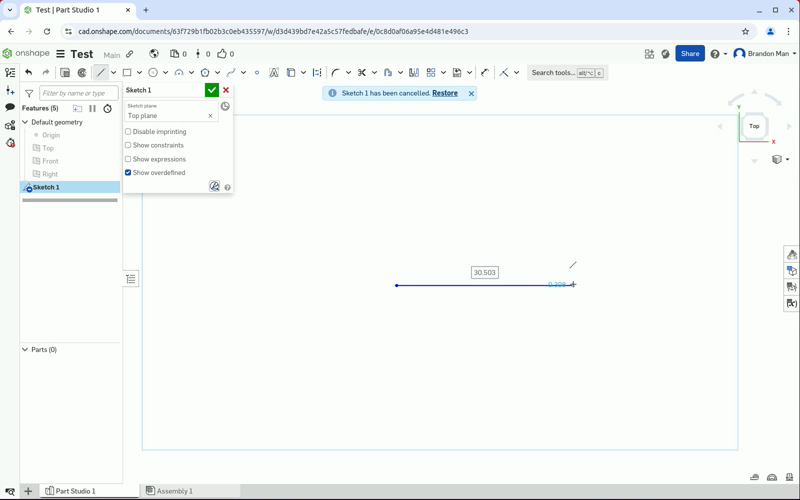
scroll(6)
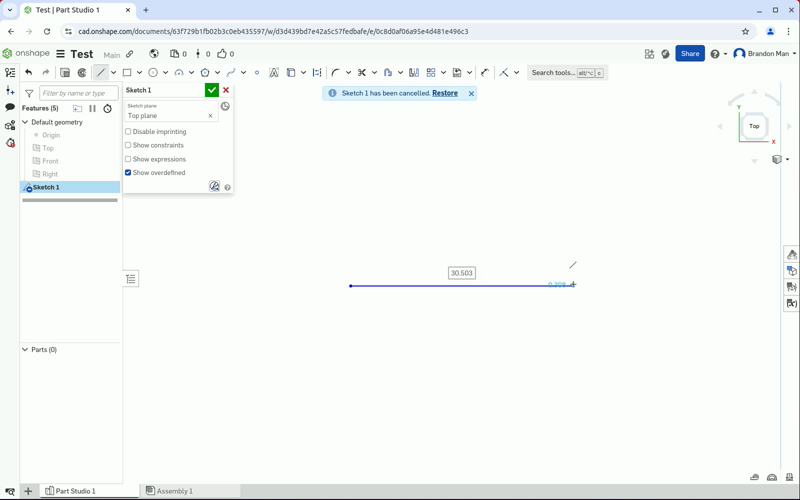
scroll(6)
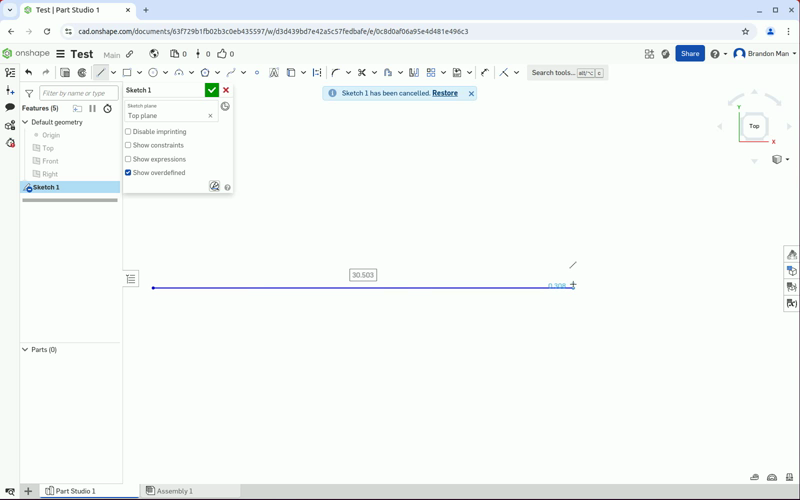
scroll(6)
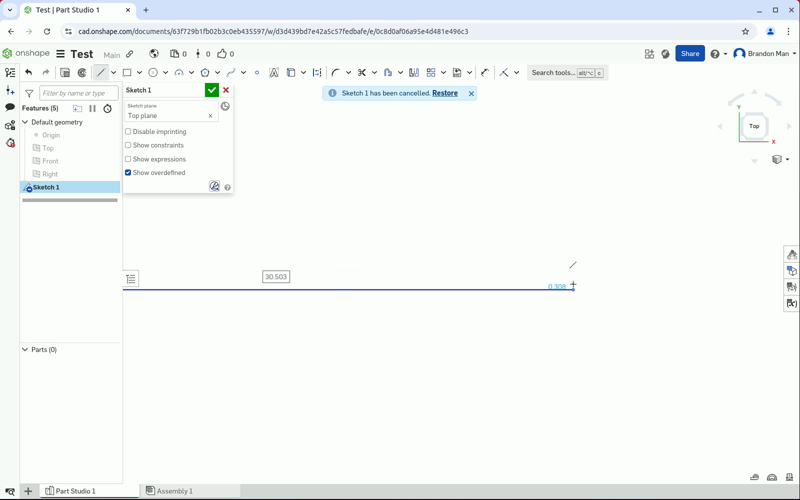
scroll(6)
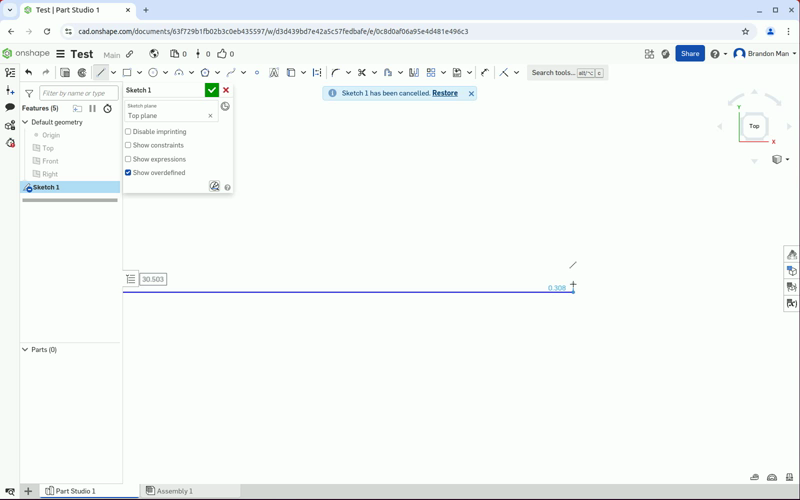
scroll(6)
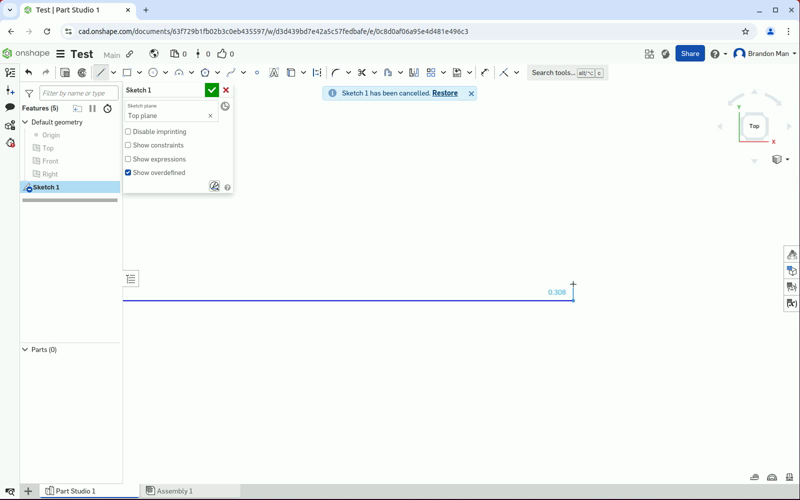
click(573, 283)
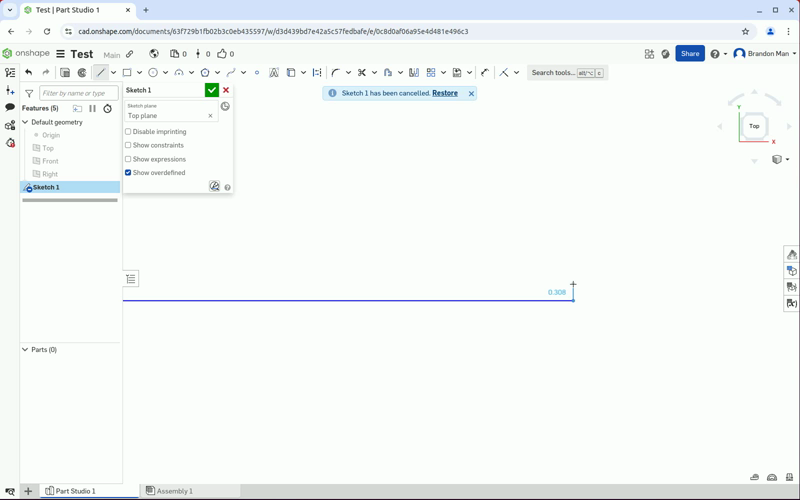
scroll(-6)
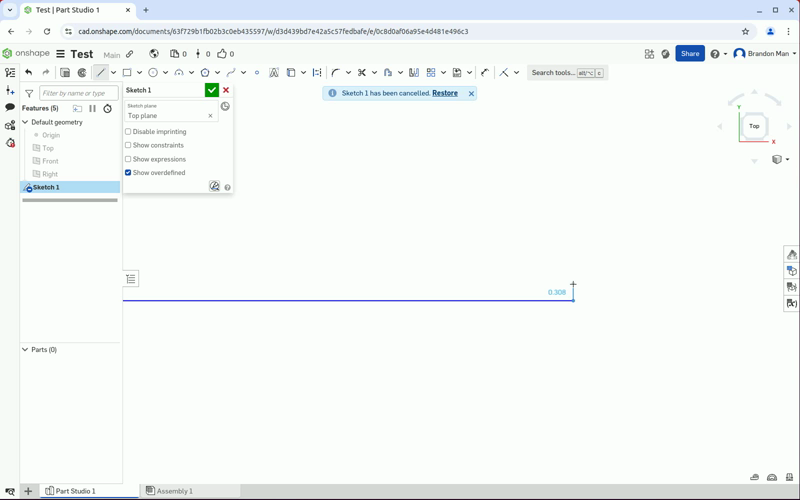
scroll(-6)
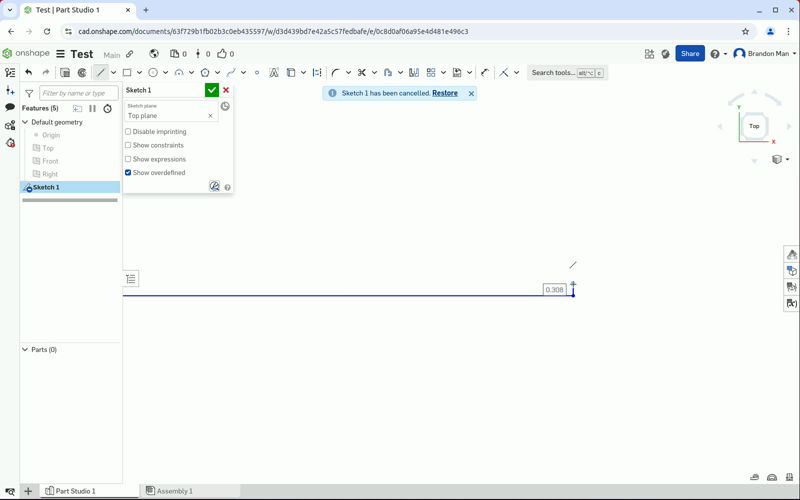
scroll(-6)
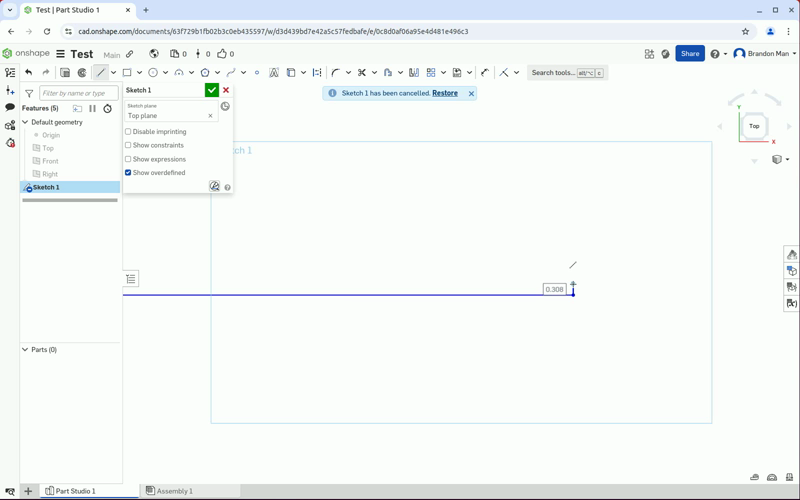
scroll(-6)
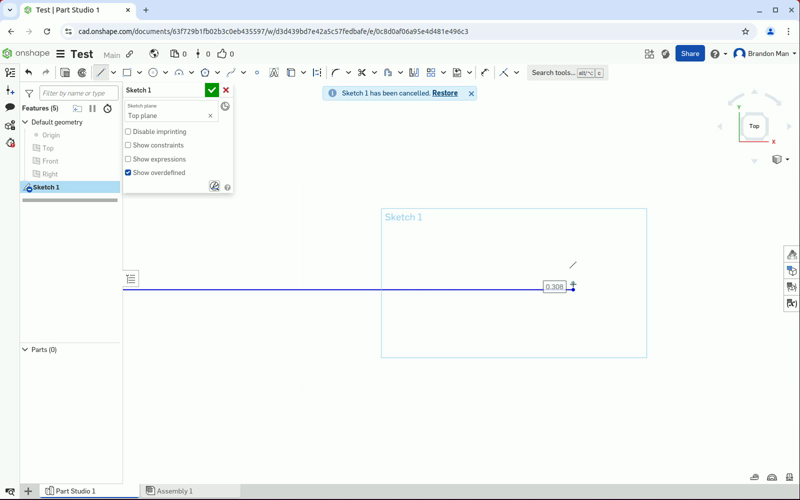
scroll(-6)
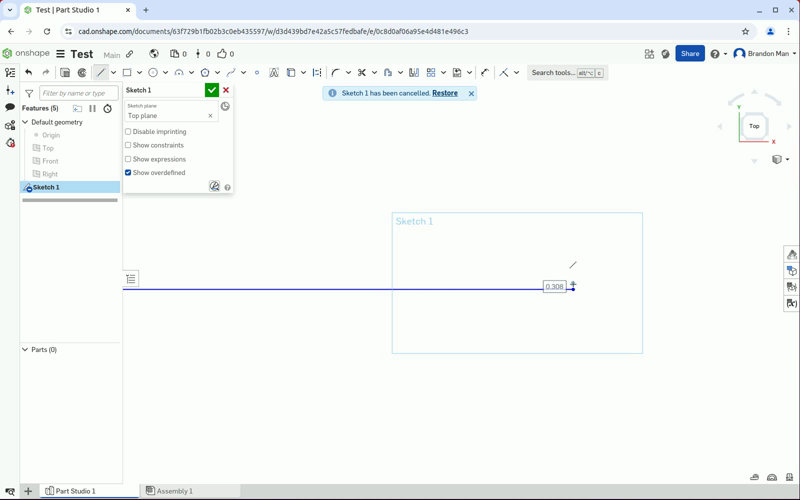
scroll(-6)
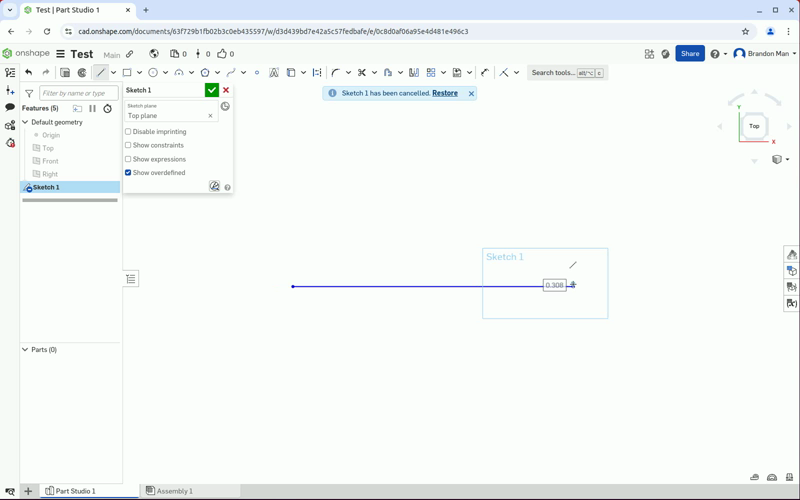
scroll(-6)
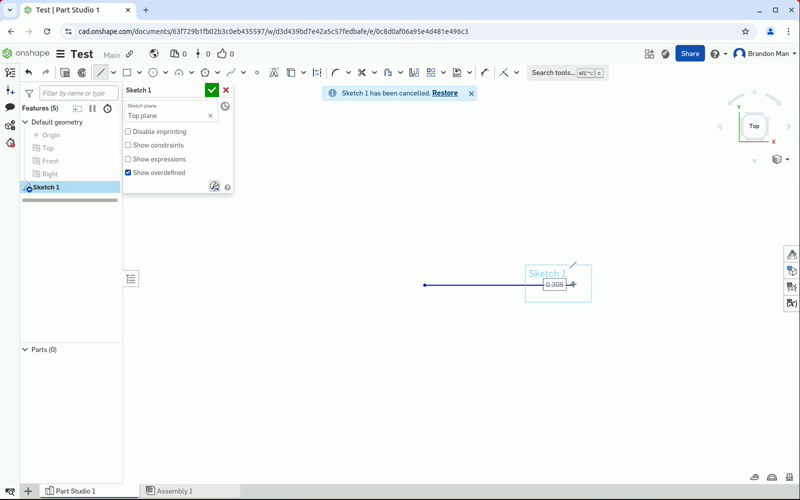
key_up(shift)
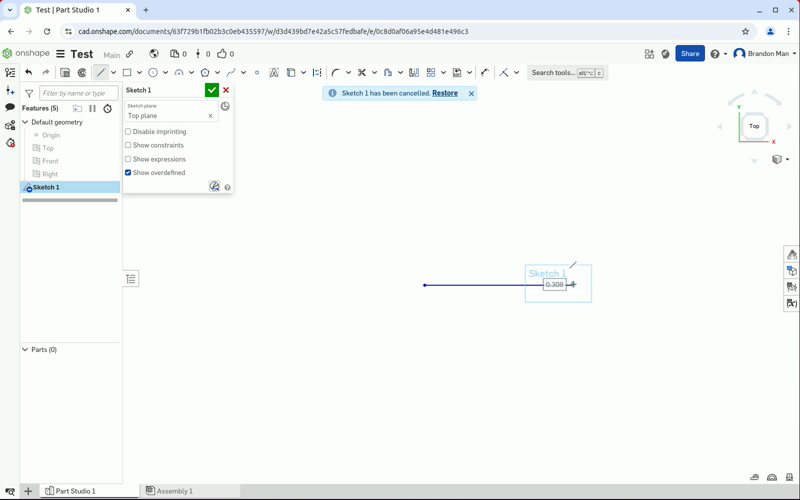
key_down(shift)
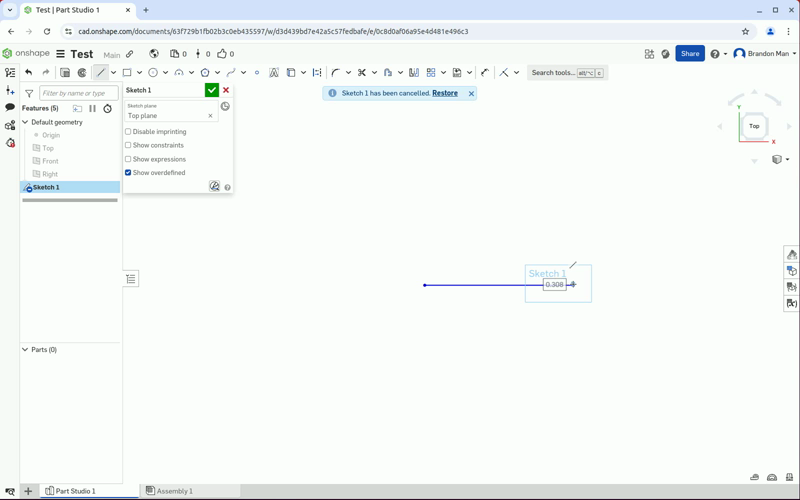
mouse_move(589, 283)
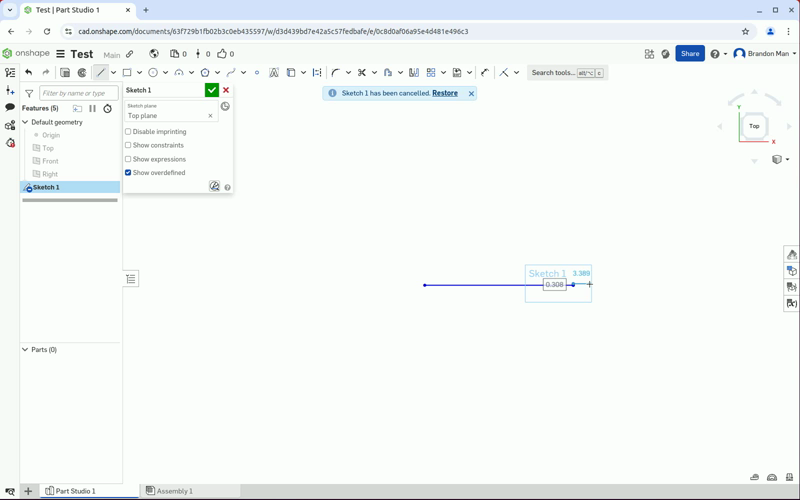
mouse_move(573, 282)
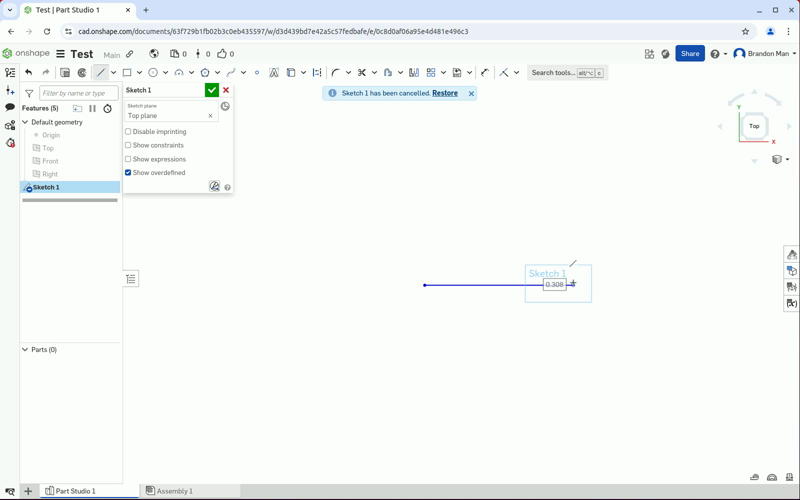
scroll(6)
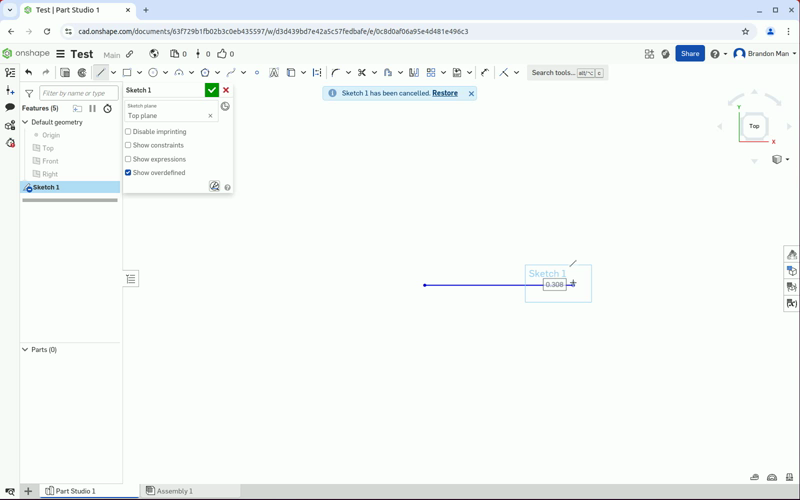
scroll(6)
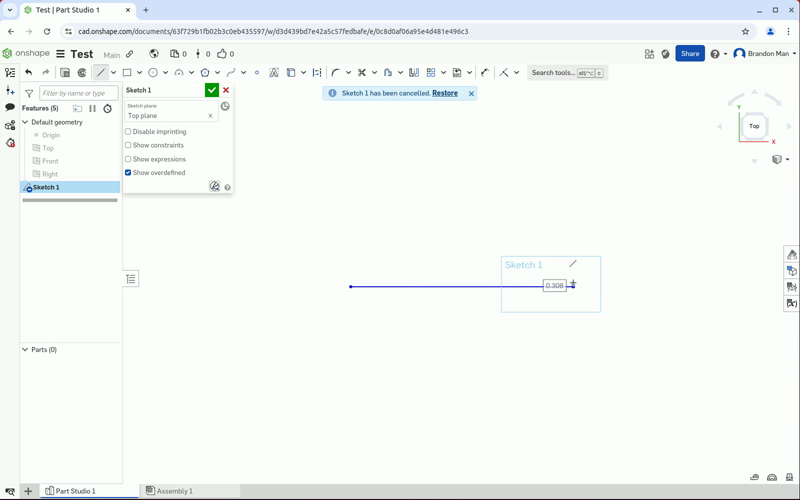
scroll(6)
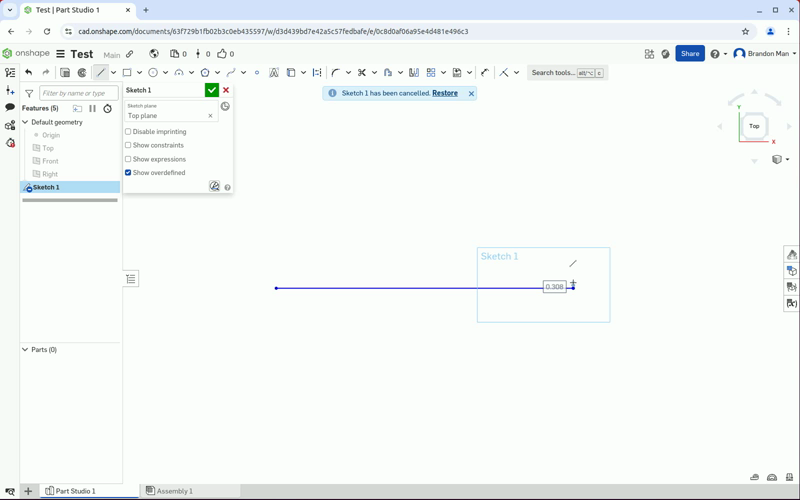
scroll(6)
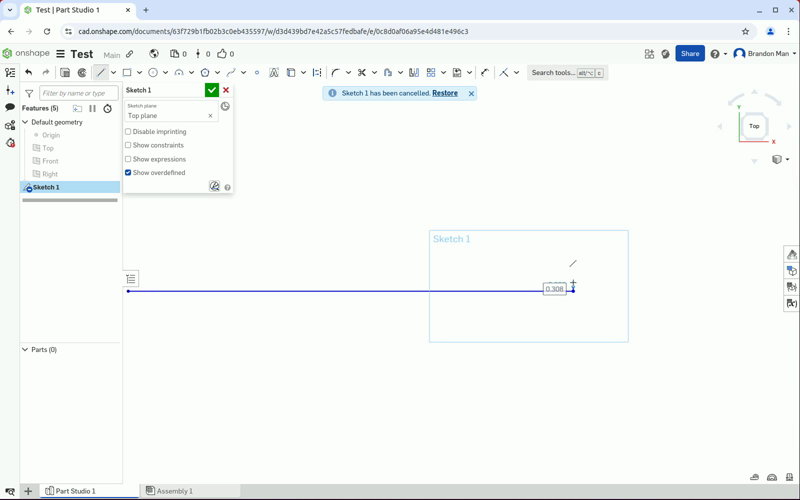
scroll(6)
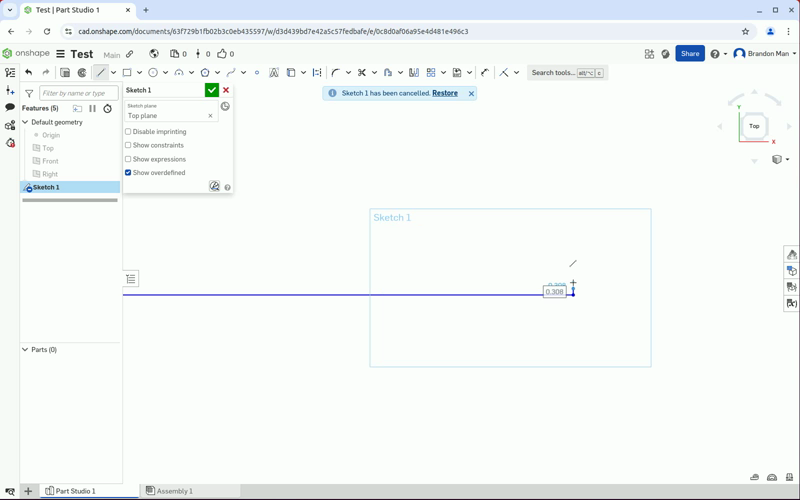
scroll(6)
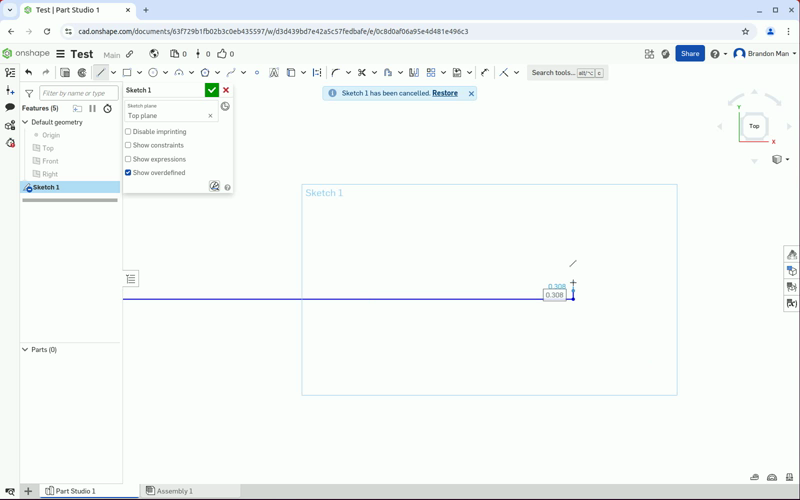
scroll(6)
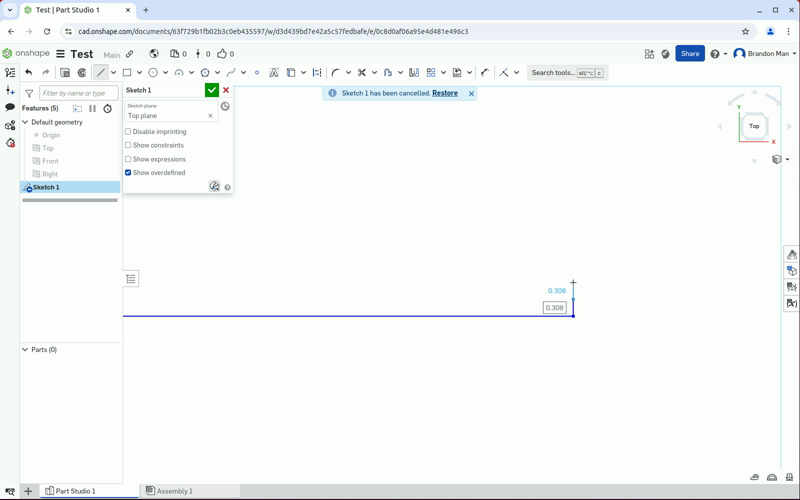
click(573, 282)
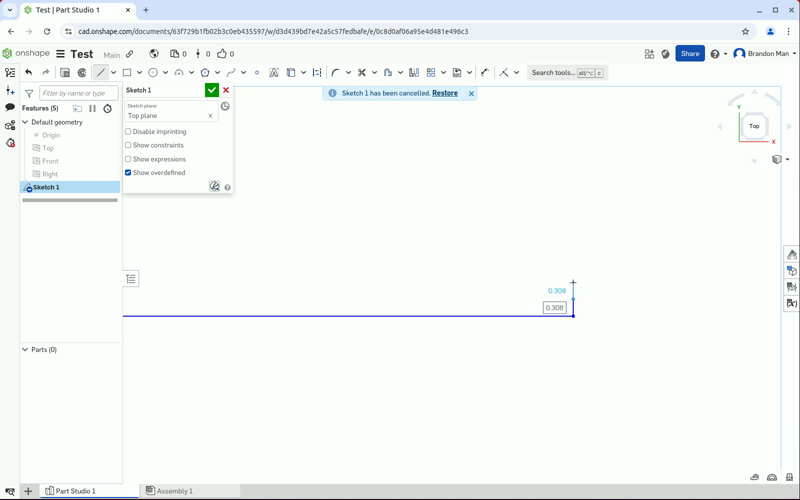
scroll(-6)
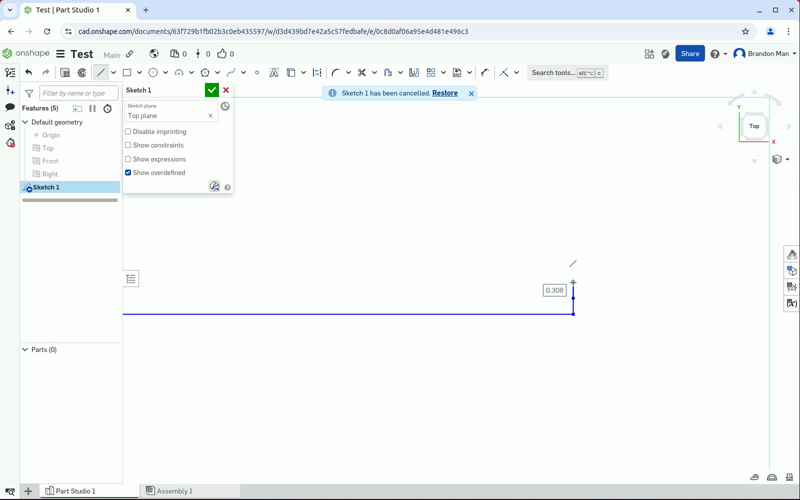
scroll(-6)
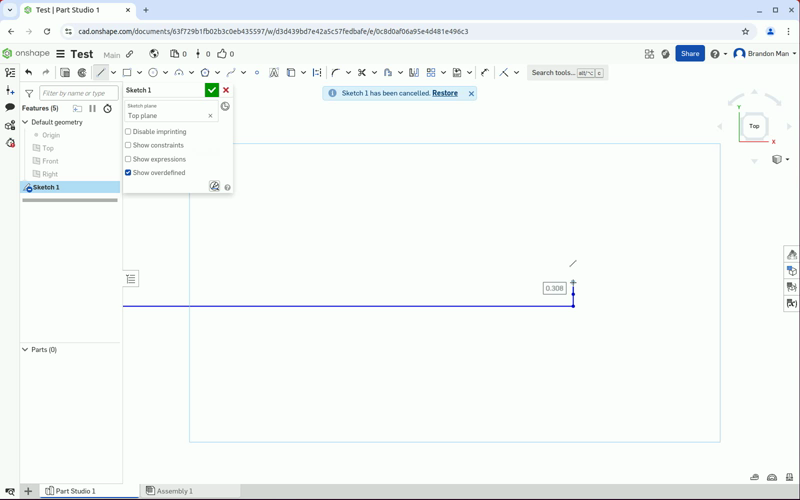
scroll(-6)
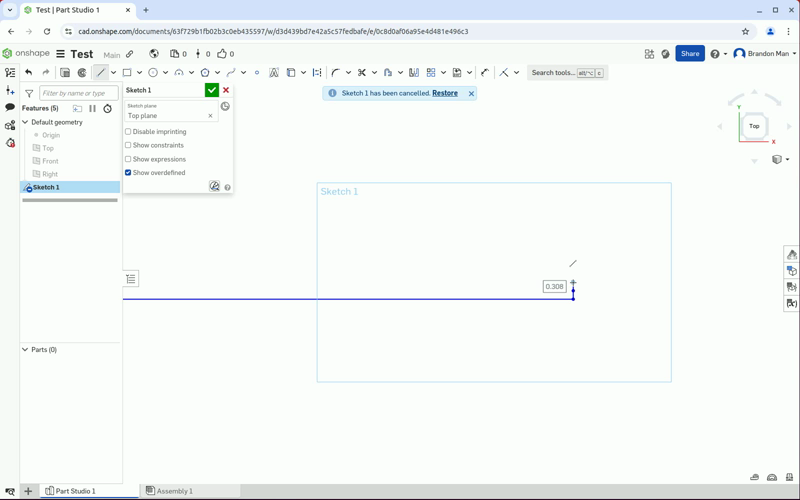
scroll(-6)
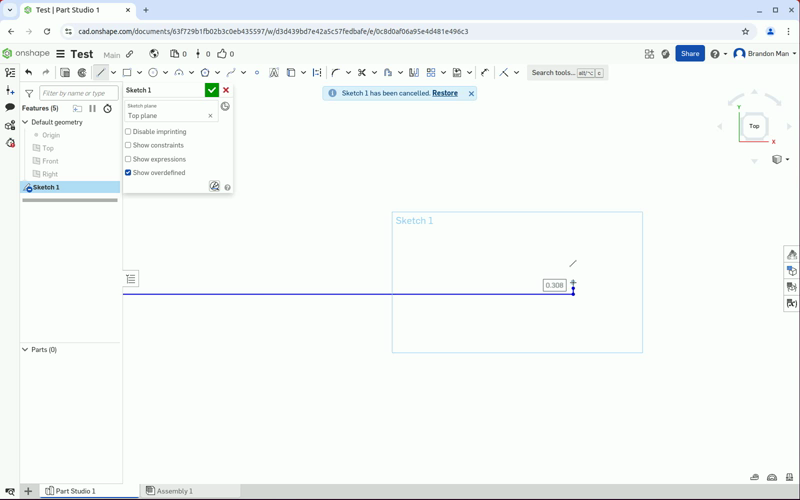
scroll(-6)
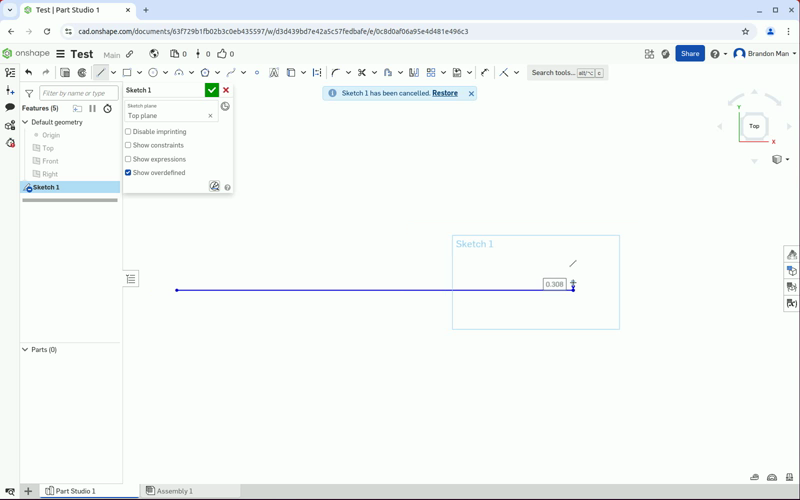
scroll(-6)
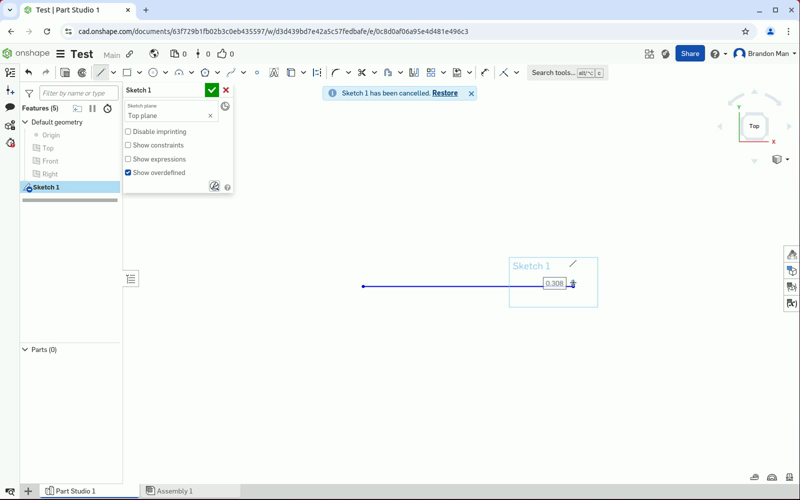
scroll(-6)
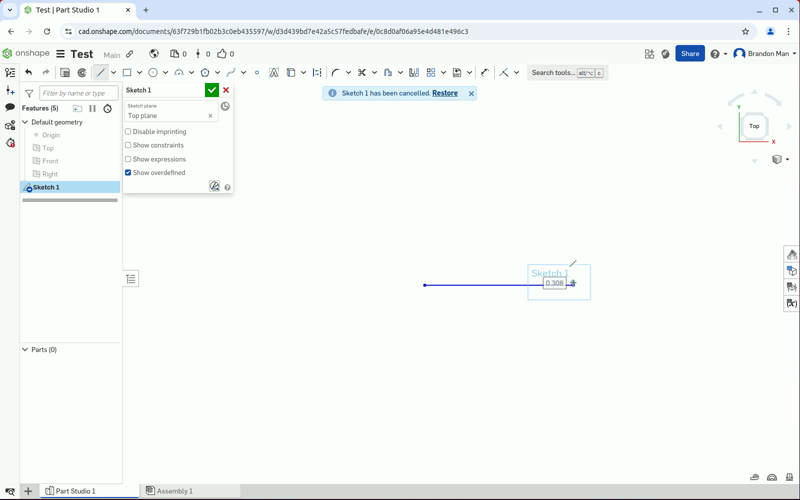
key_up(shift)
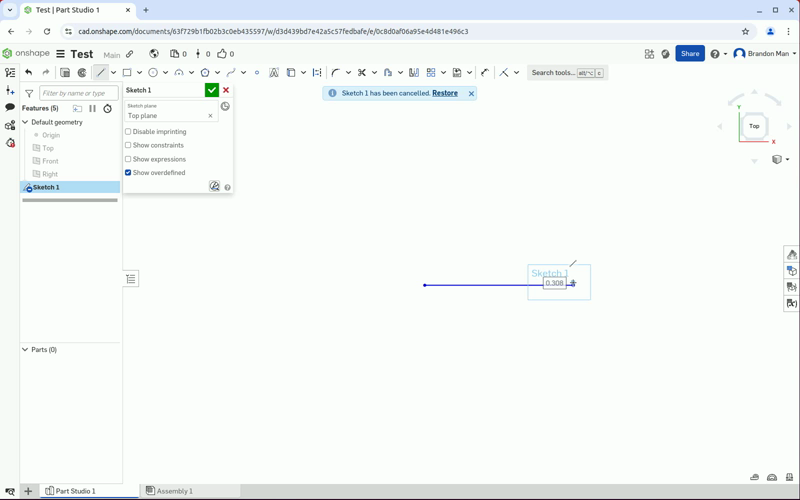
key_down(shift)
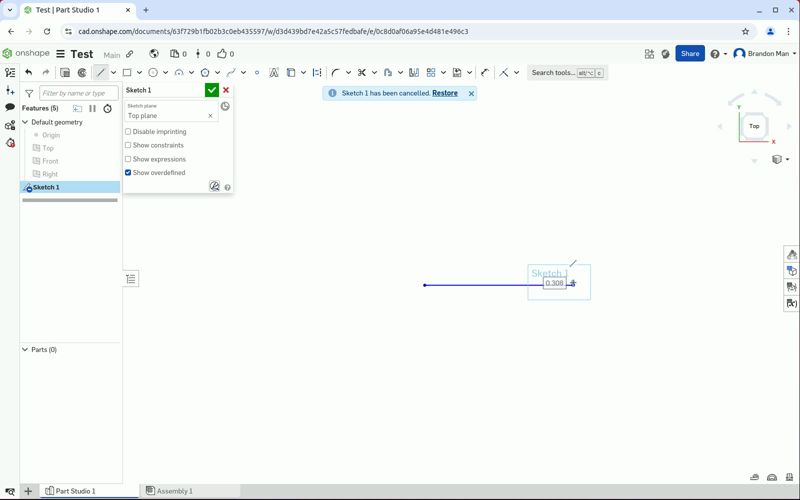
mouse_move(424, 282)
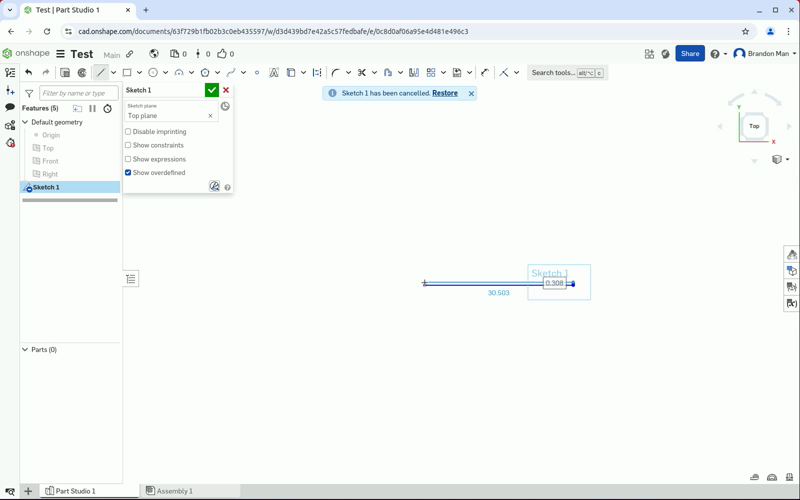
scroll(6)
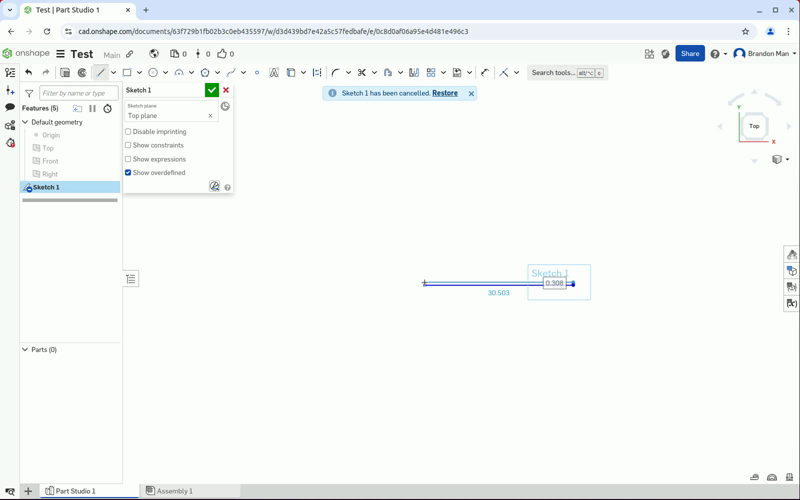
scroll(6)
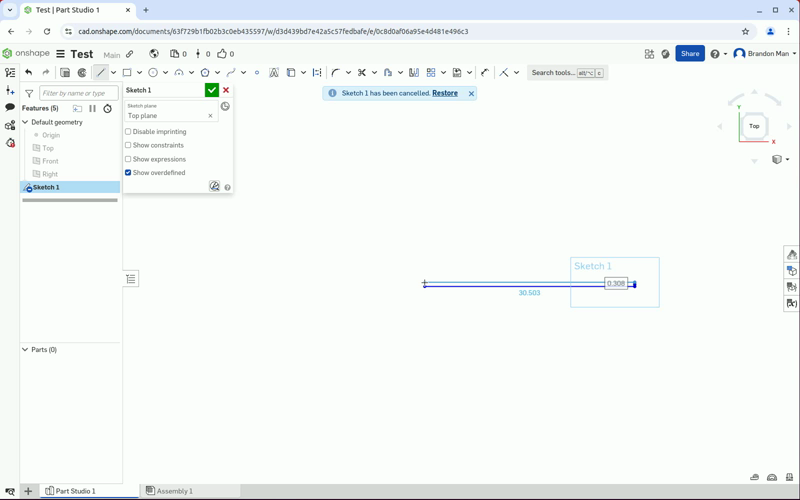
scroll(6)
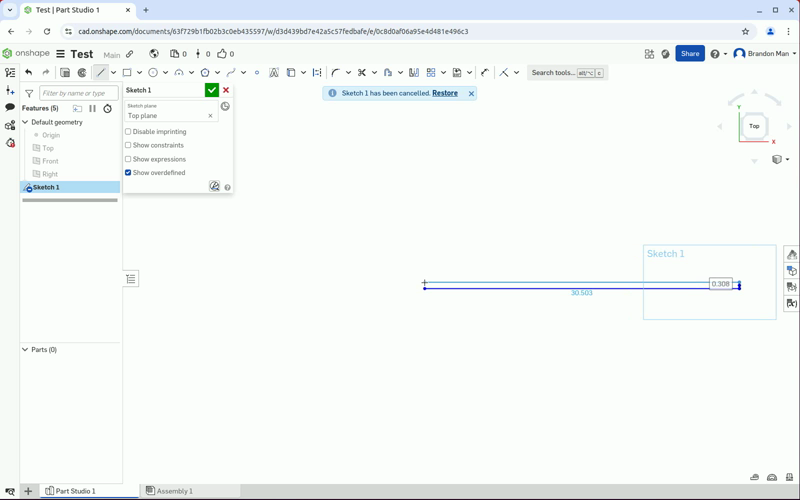
scroll(6)
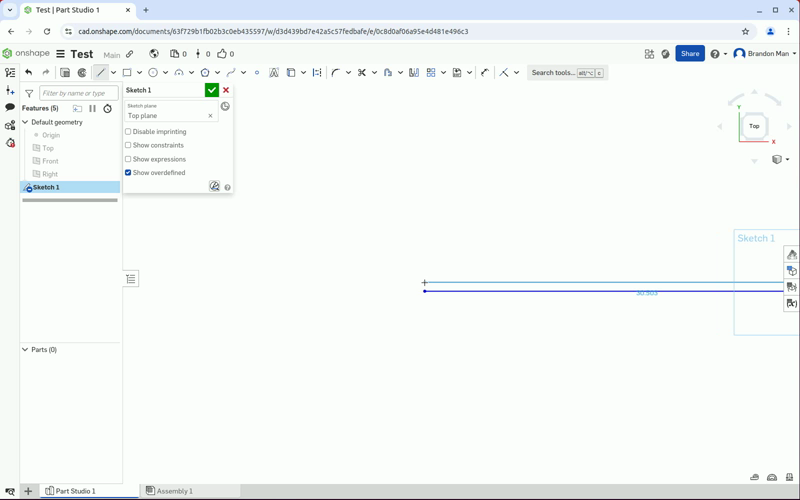
scroll(6)
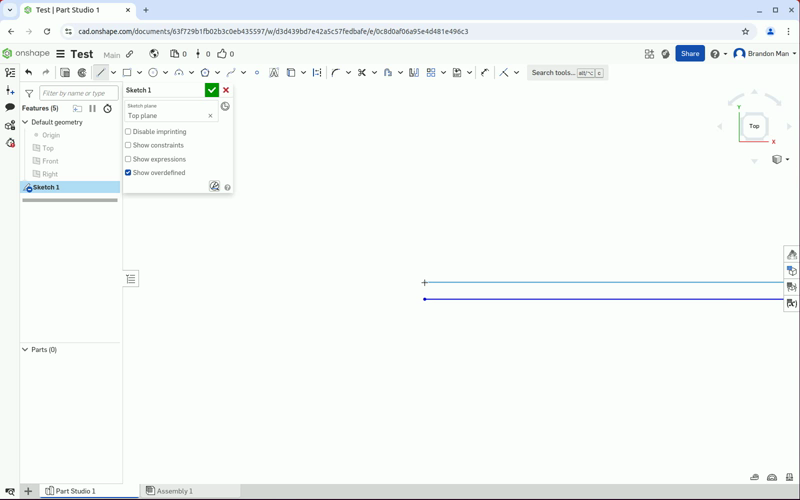
scroll(6)
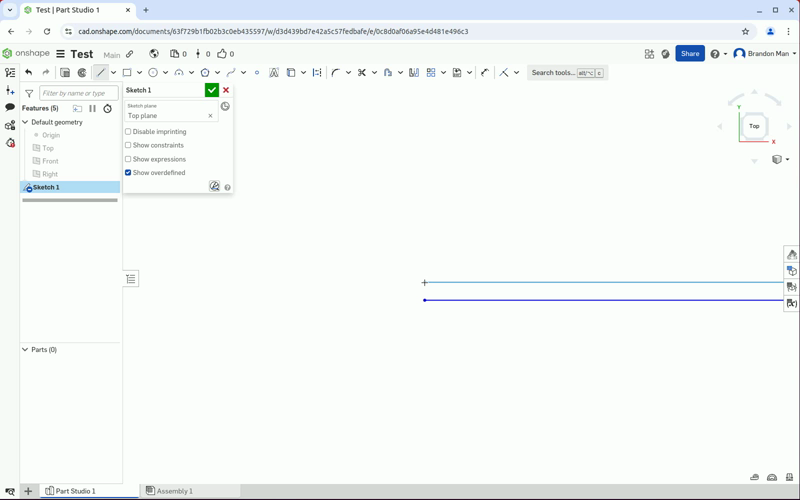
scroll(6)
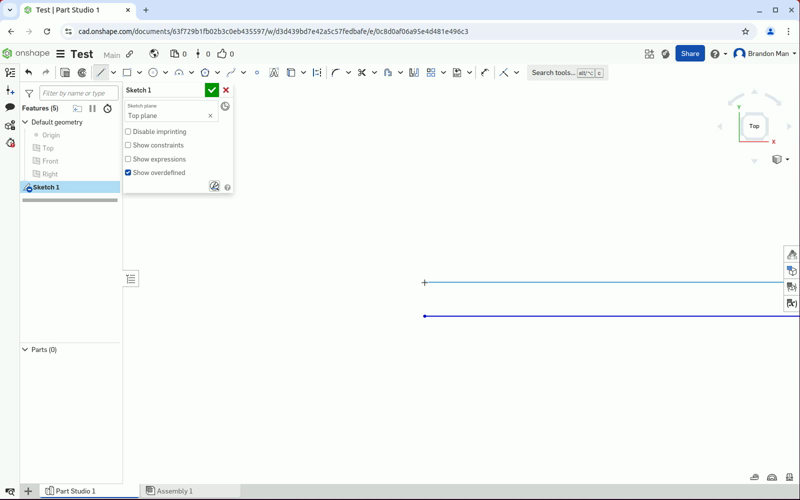
click(424, 282)
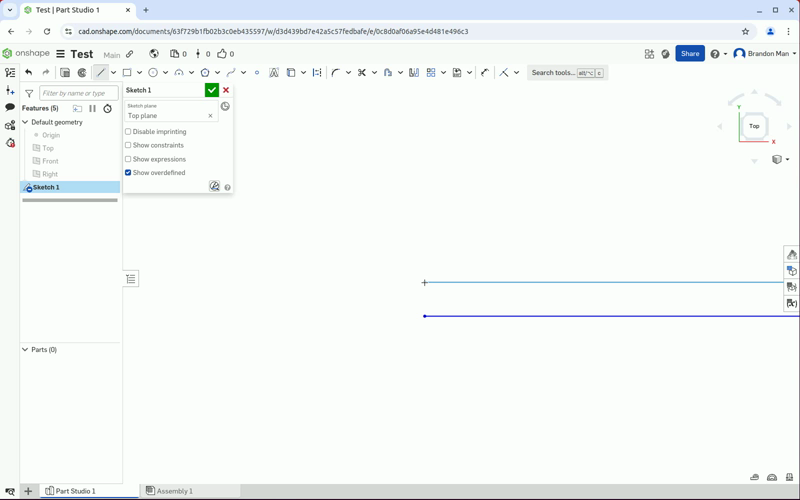
scroll(-6)
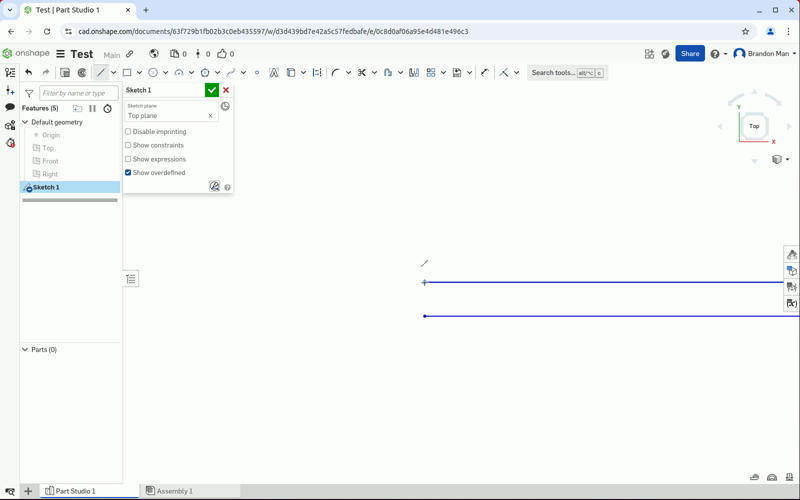
scroll(-6)
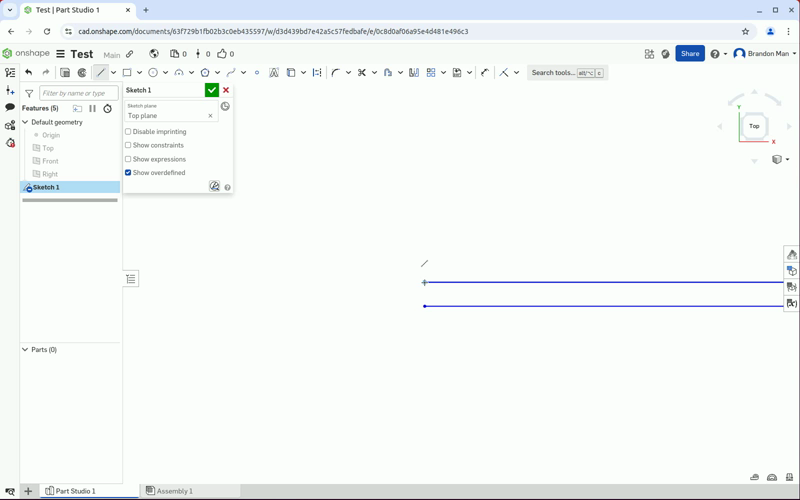
scroll(-6)
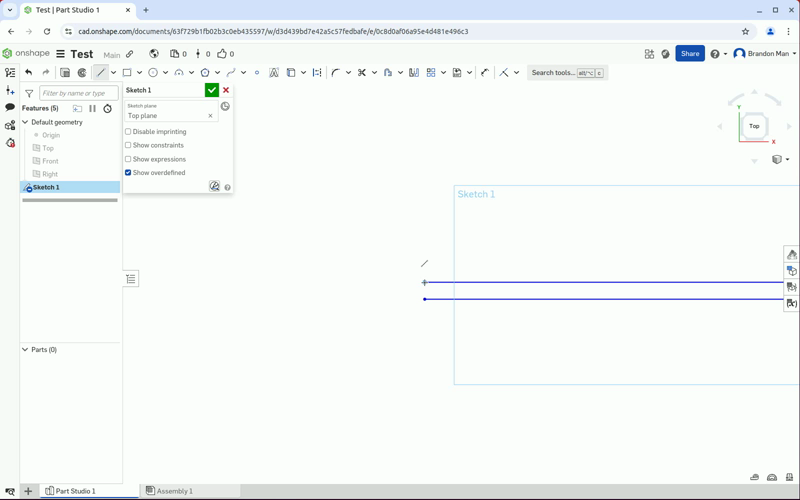
scroll(-6)
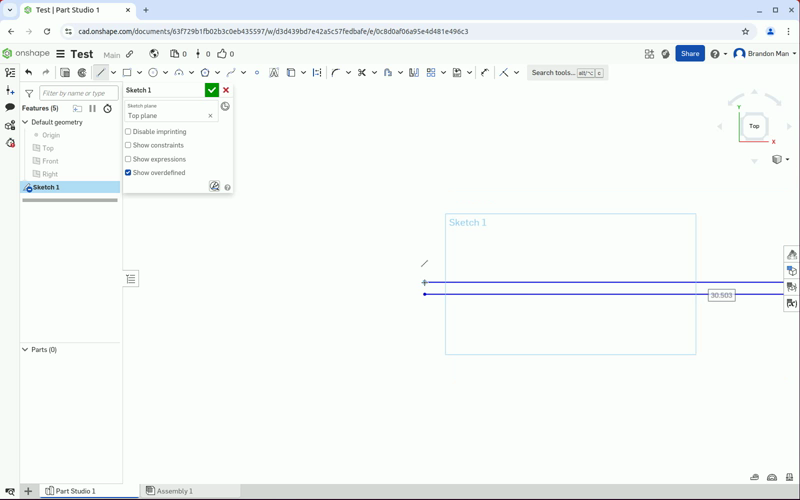
scroll(-6)
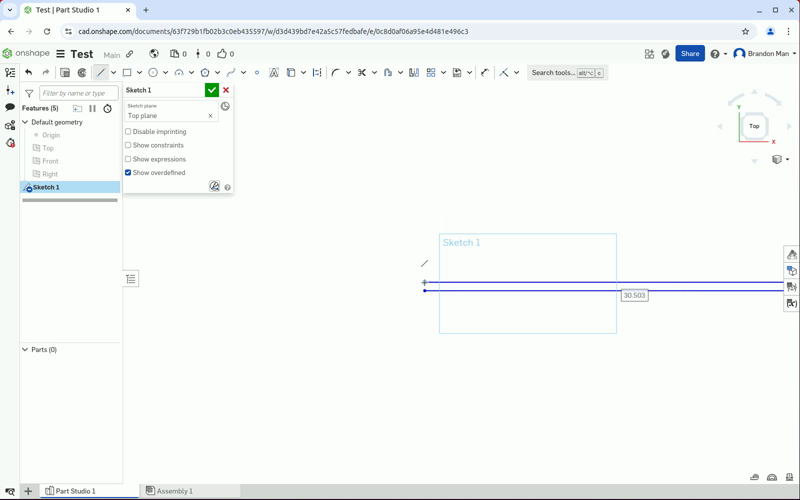
scroll(-6)
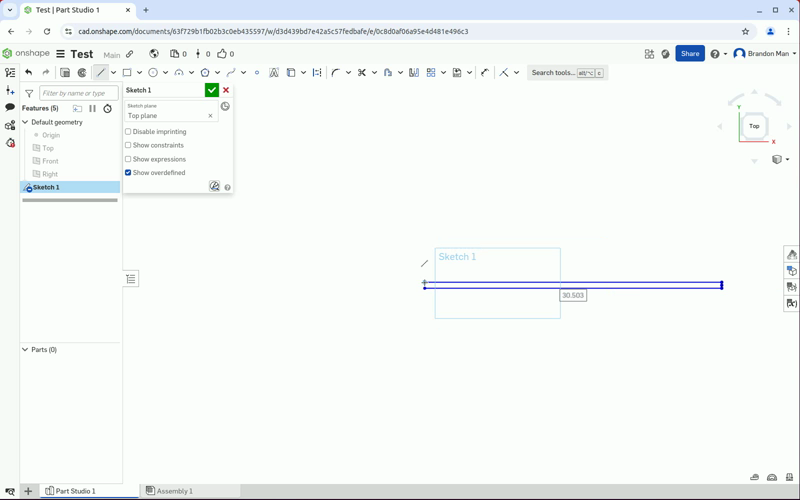
scroll(-6)
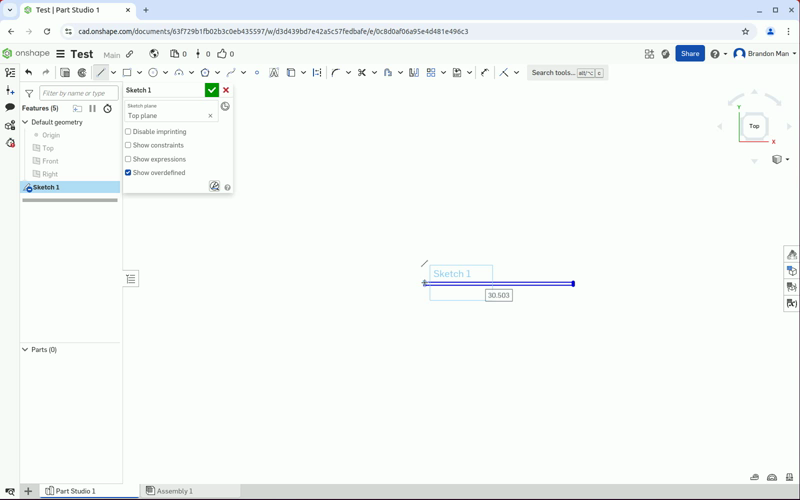
key_up(shift)
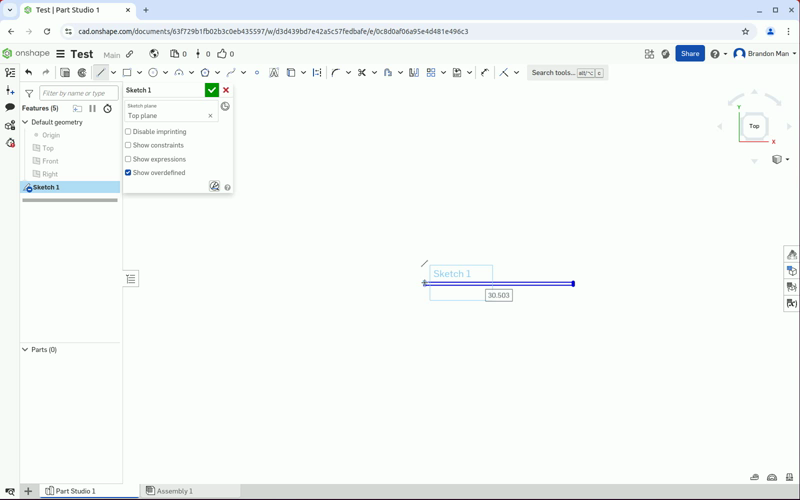
key_down(shift)
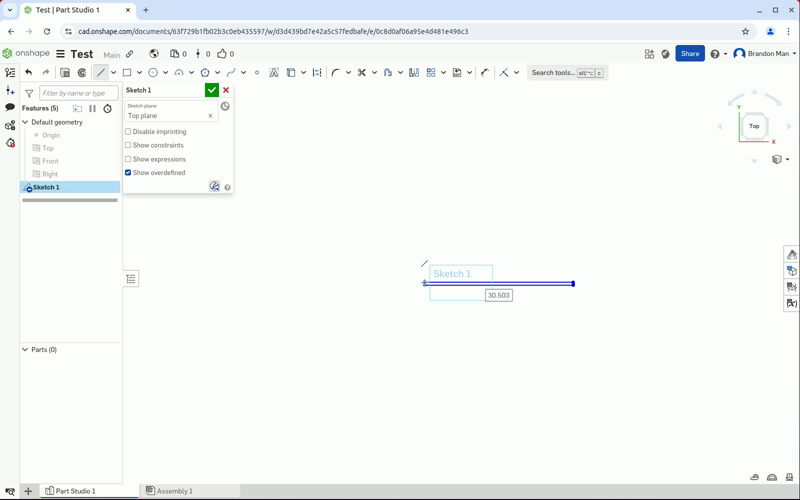
mouse_move(454, 282)
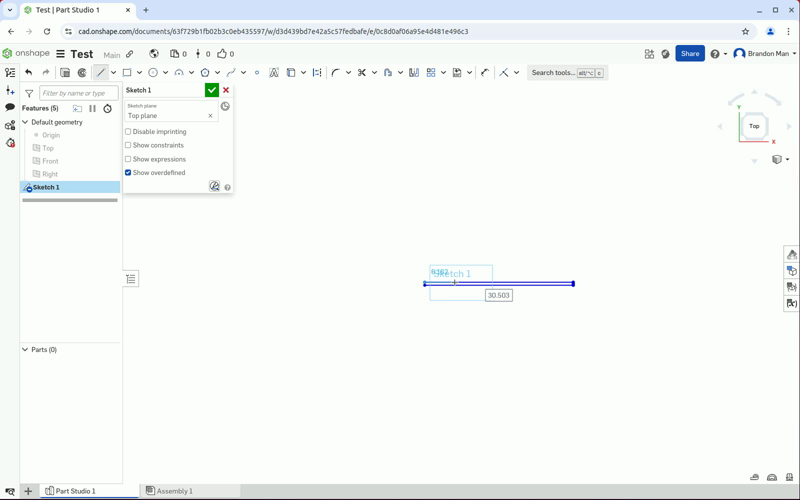
mouse_move(424, 283)
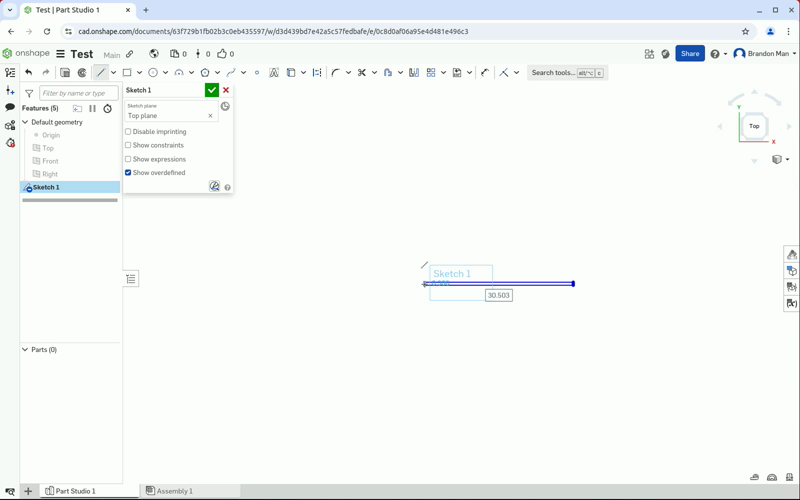
scroll(6)
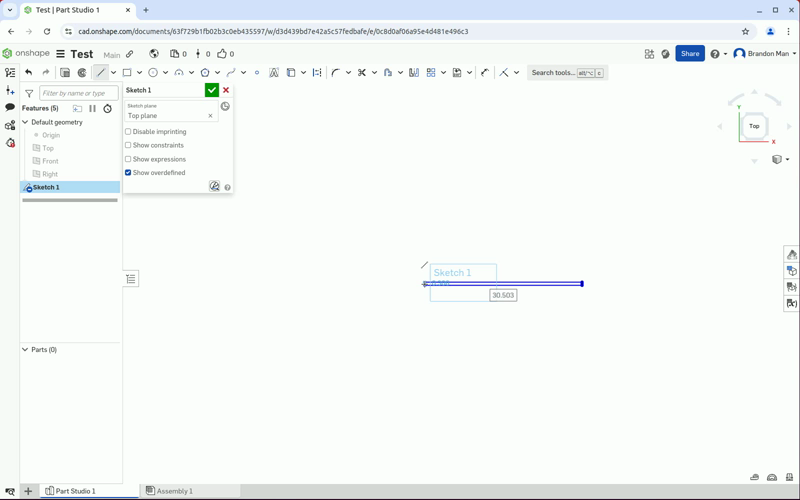
scroll(6)
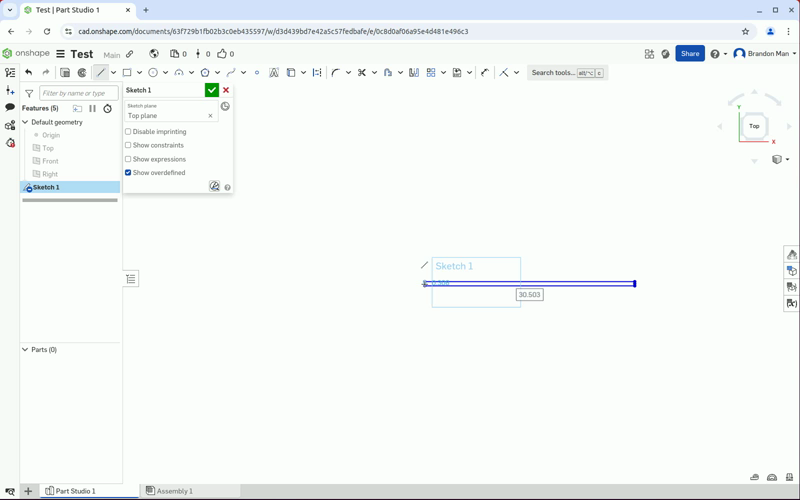
scroll(6)
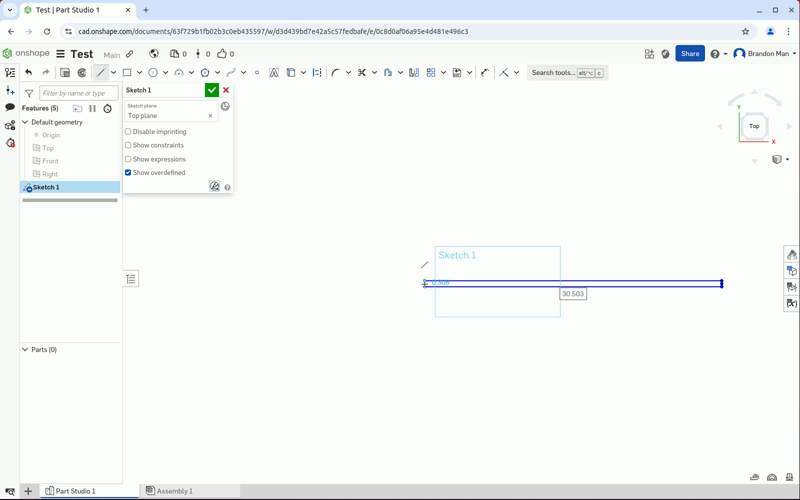
scroll(6)
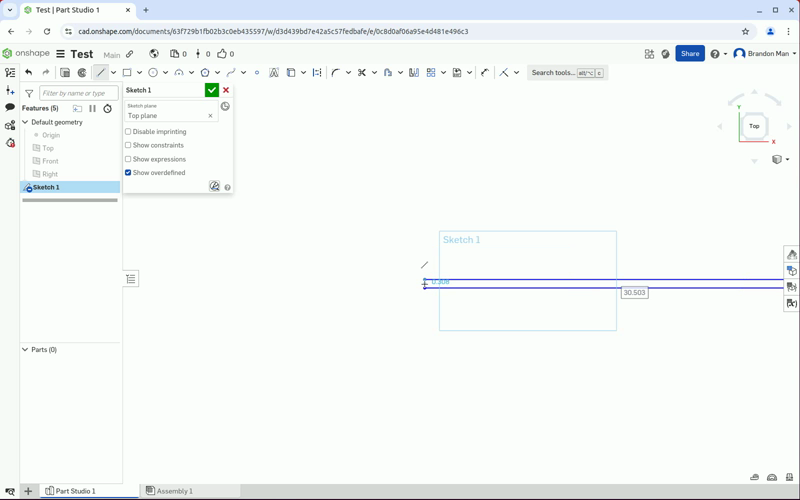
scroll(6)
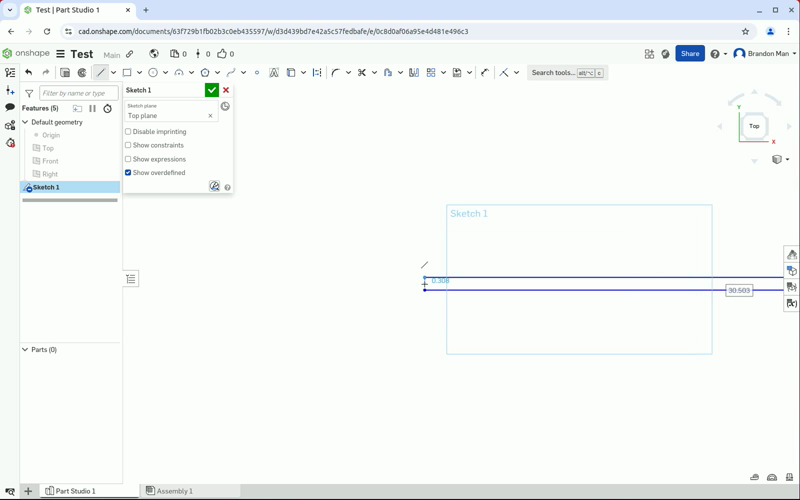
scroll(6)
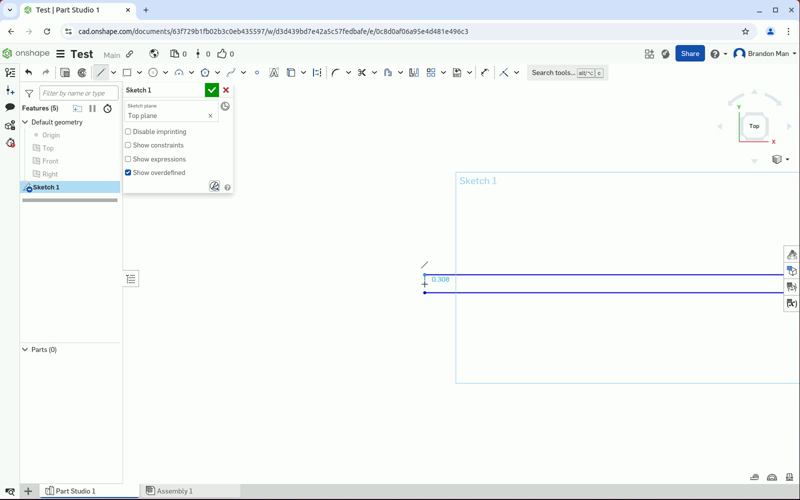
scroll(6)
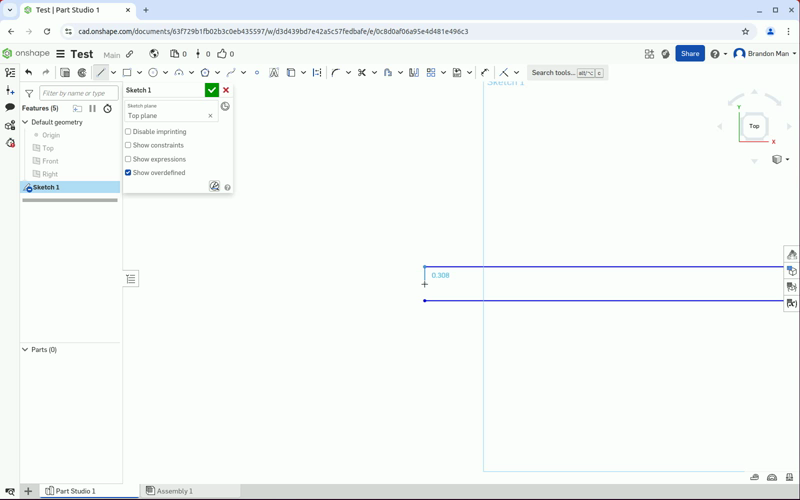
click(424, 283)
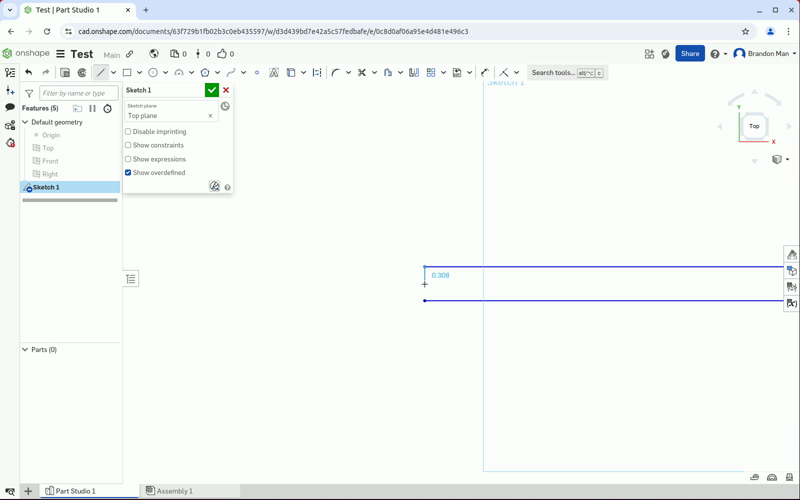
scroll(-6)
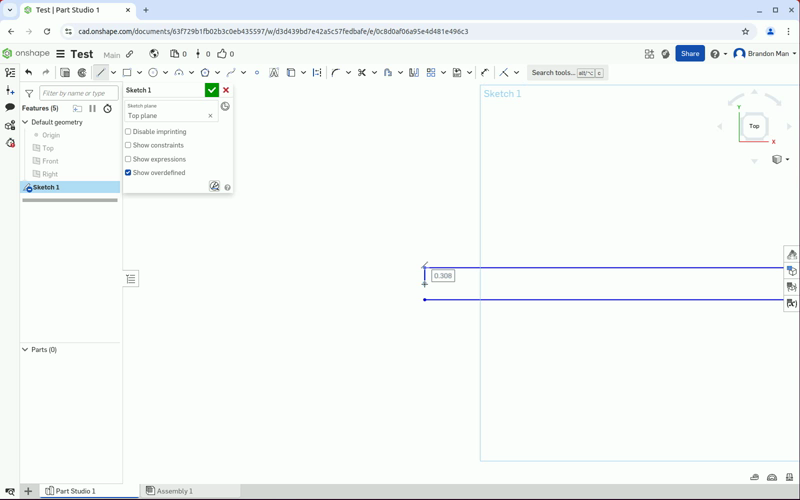
scroll(-6)
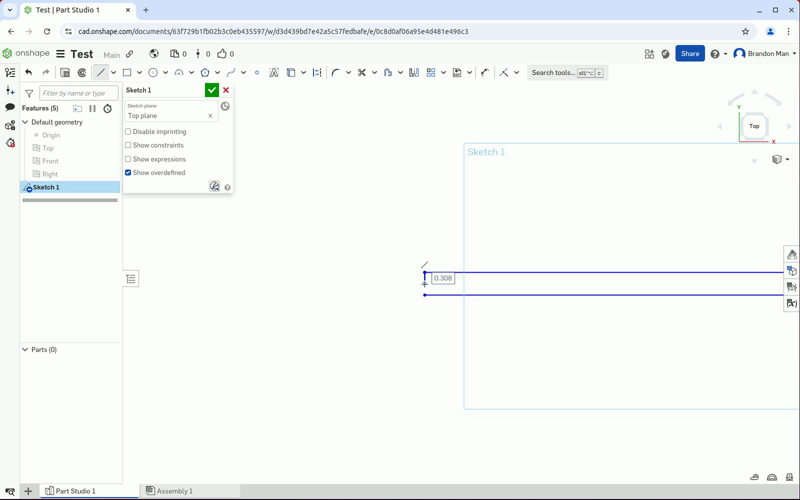
scroll(-6)
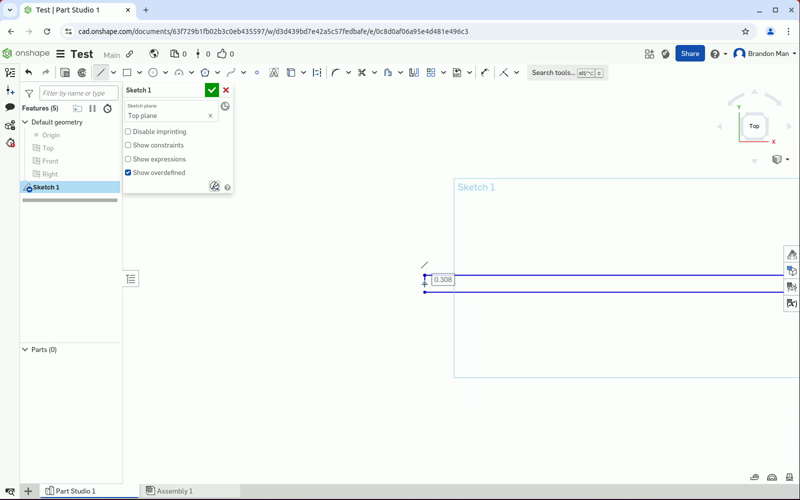
scroll(-6)
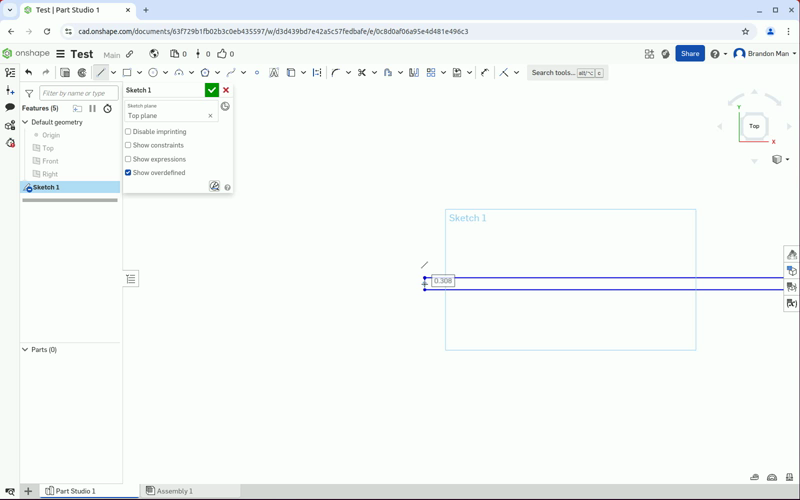
scroll(-6)
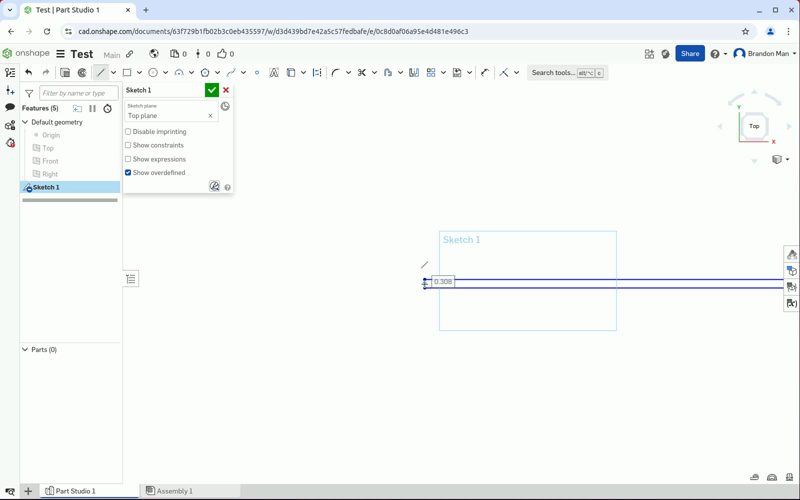
scroll(-6)
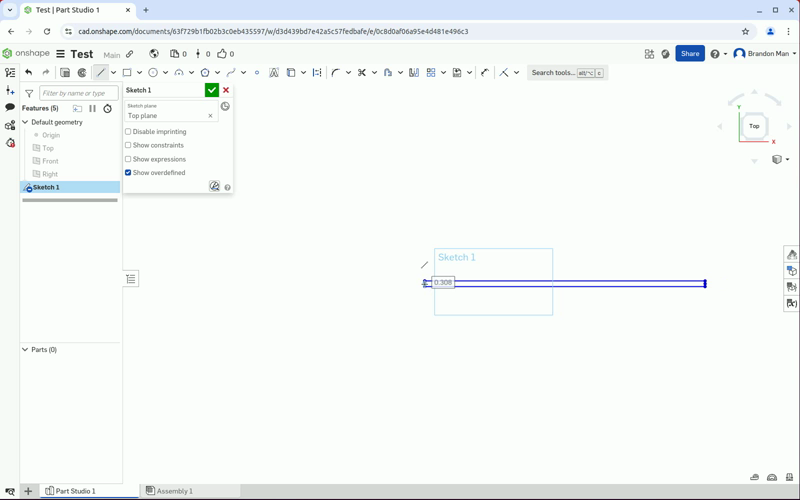
scroll(-6)
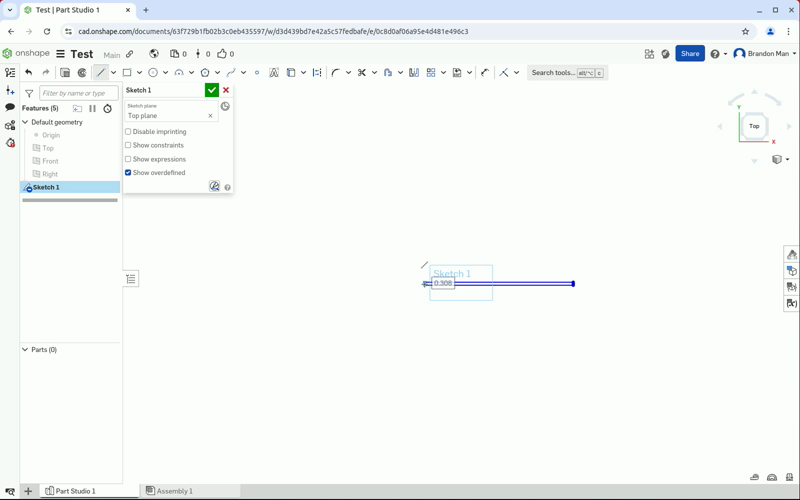
key_up(shift)
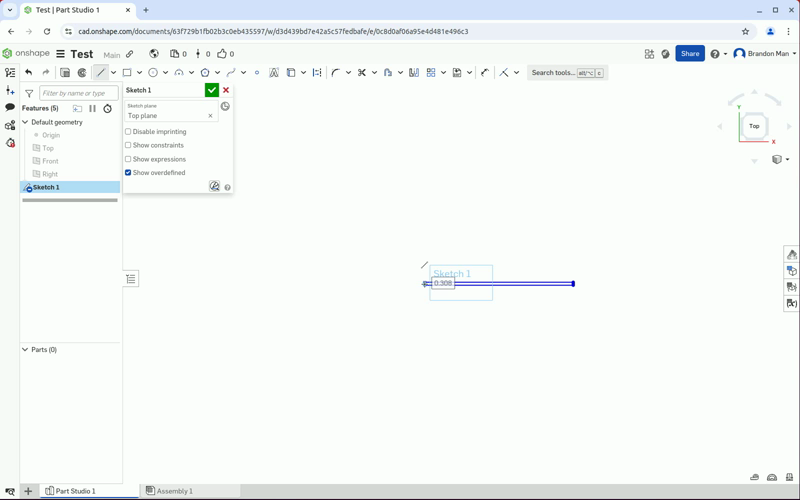
mouse_move(454, 283)
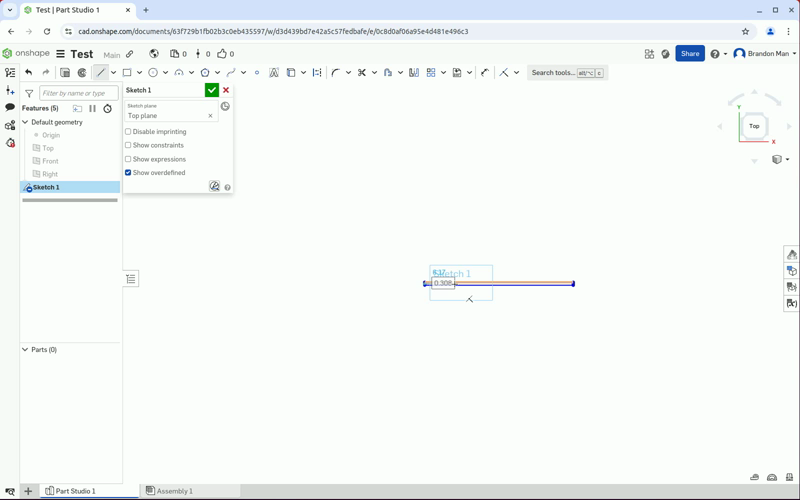
key_down(shift)
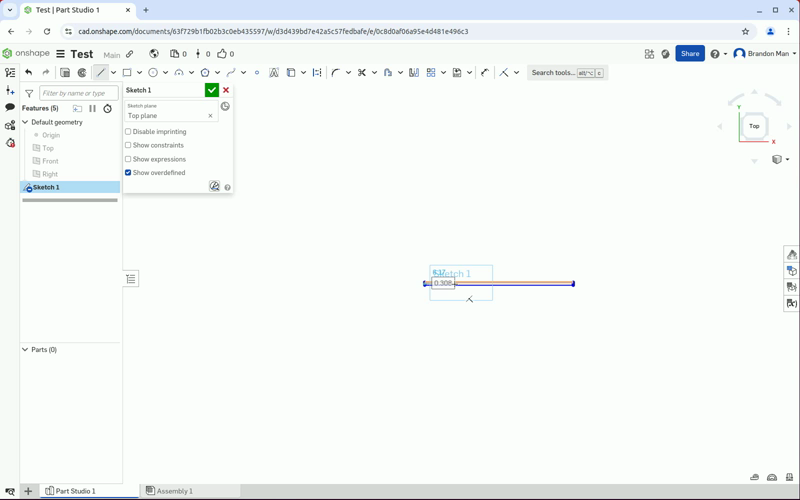
mouse_move(424, 285)
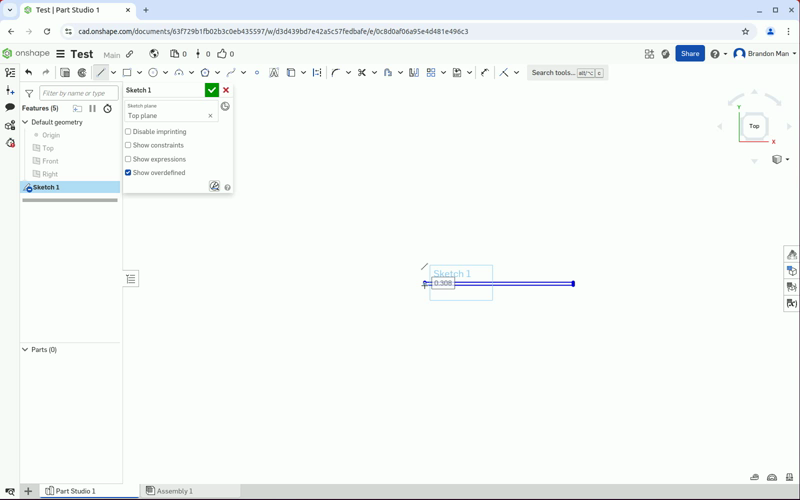
scroll(6)
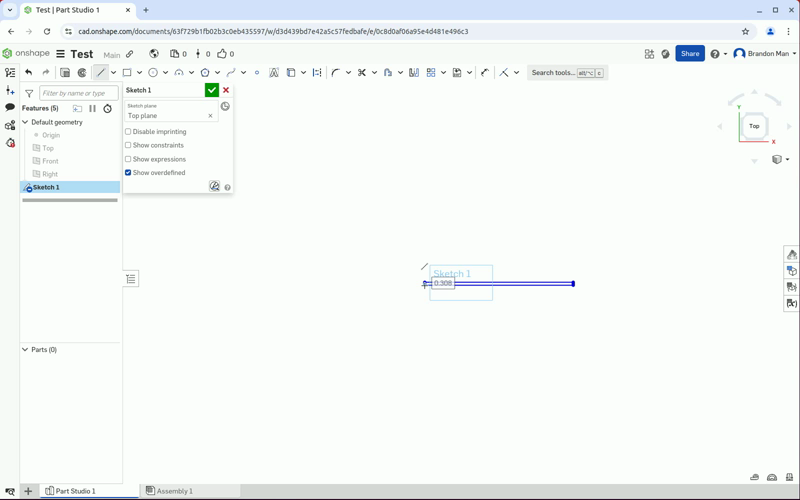
scroll(6)
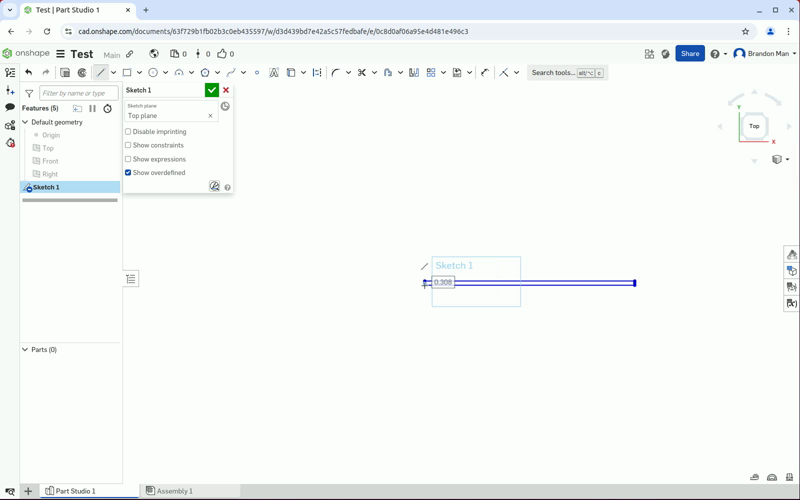
scroll(6)
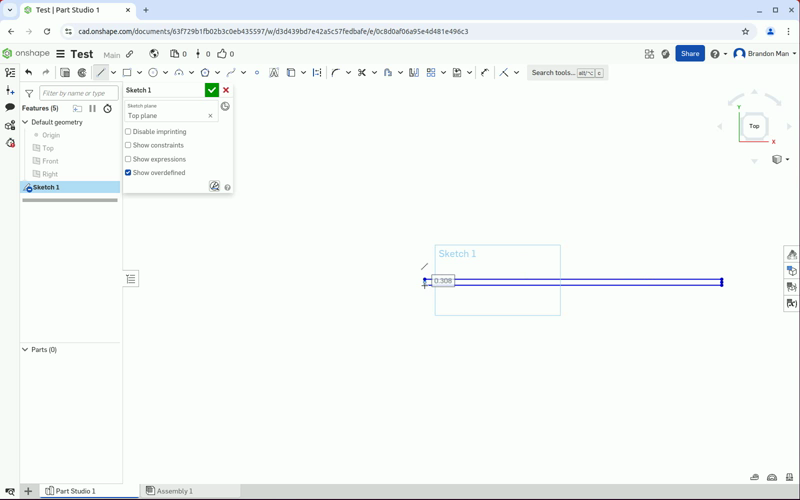
scroll(6)
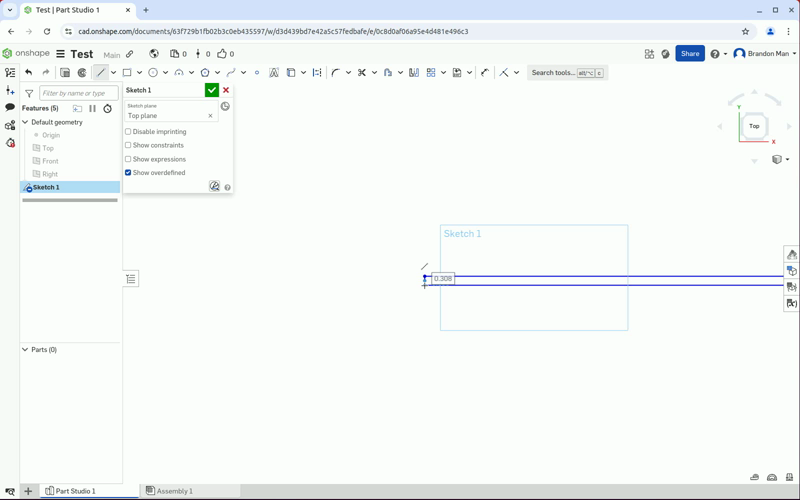
scroll(6)
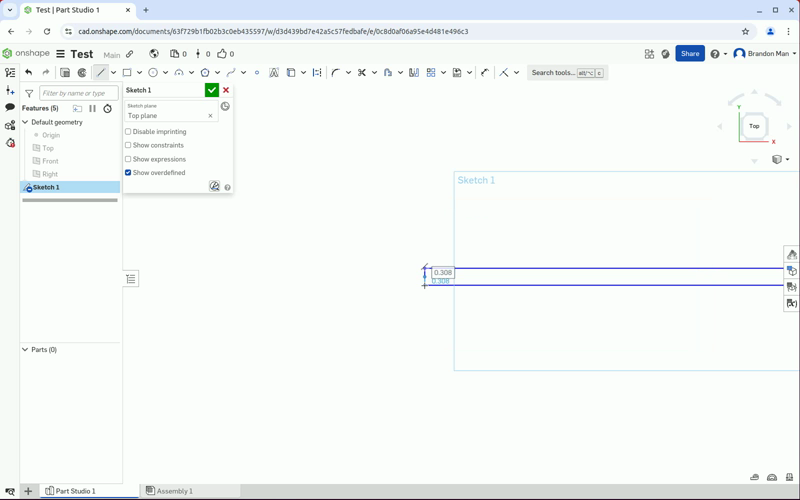
scroll(6)
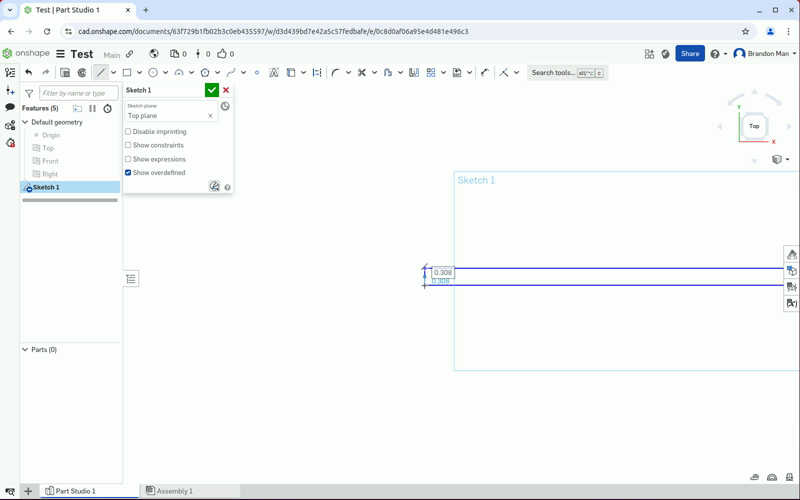
scroll(6)
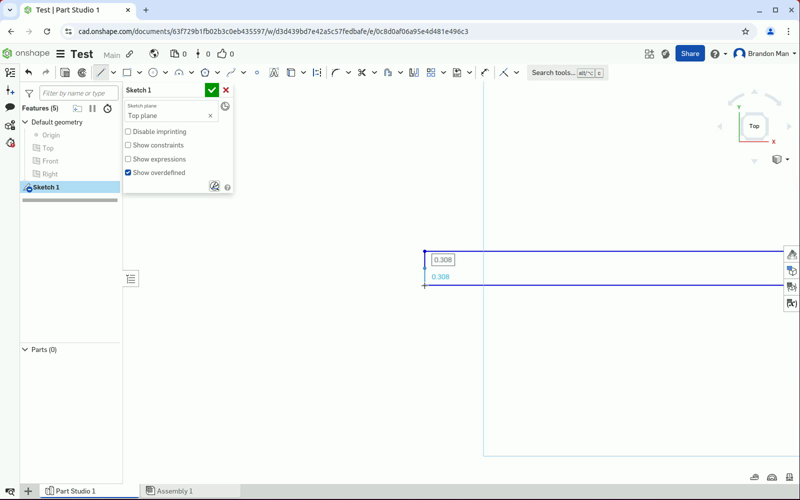
key_up(shift)
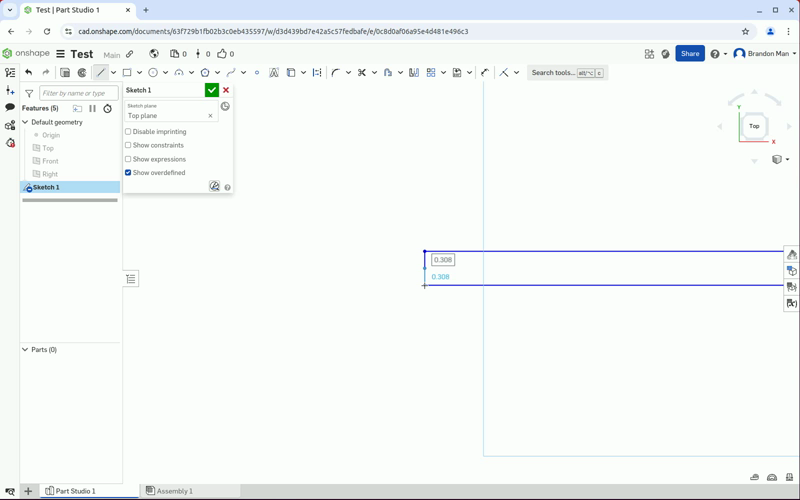
click(424, 285)
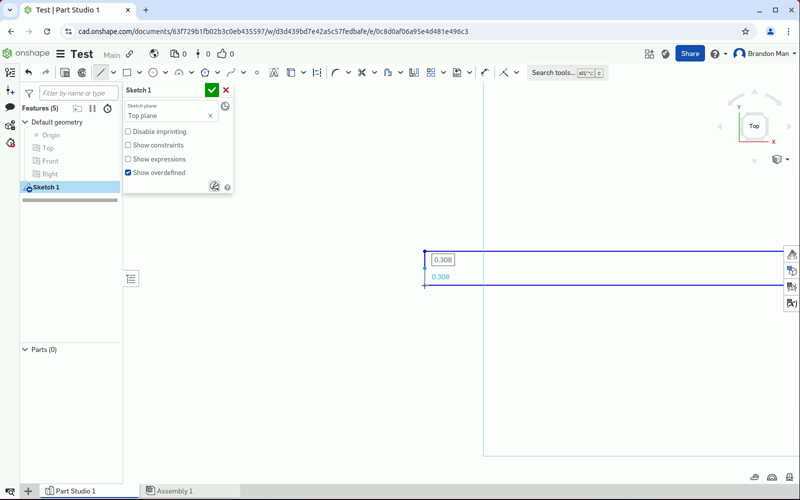
scroll(-6)
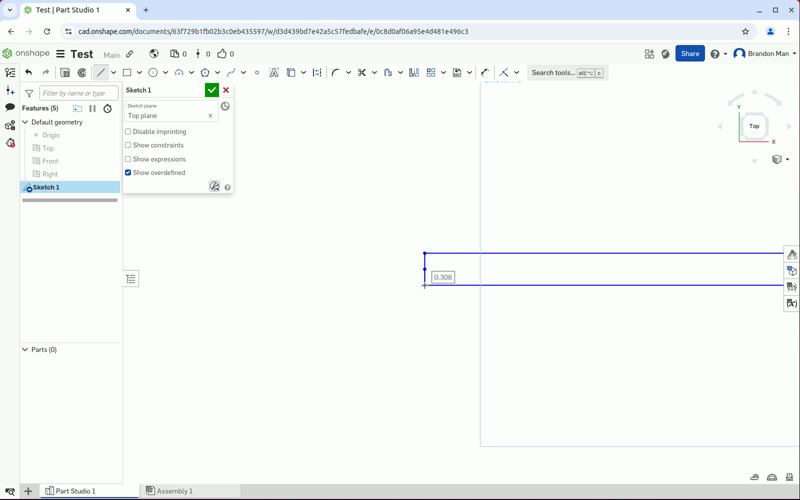
scroll(-6)
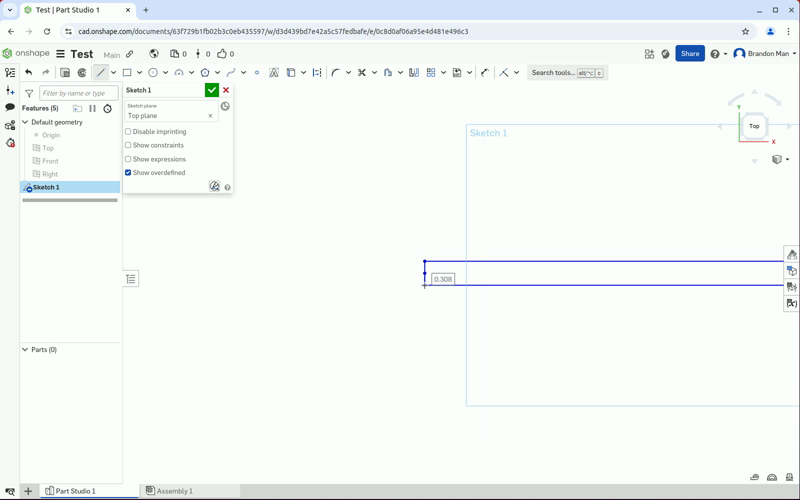
scroll(-6)
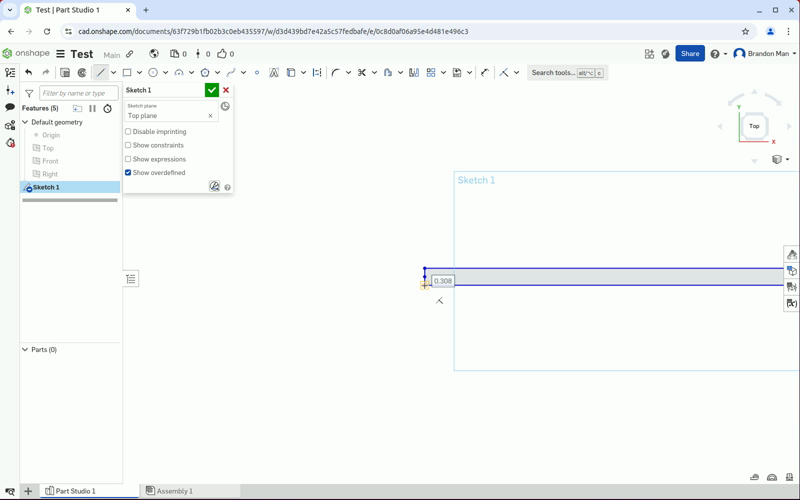
scroll(-6)
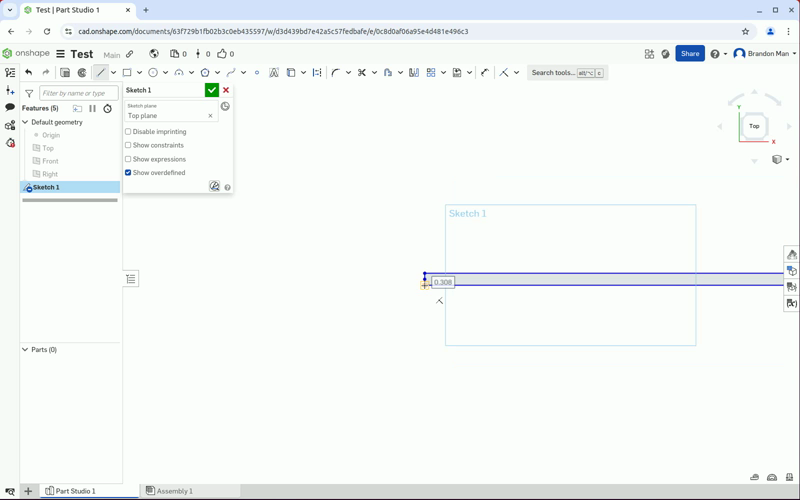
scroll(-6)
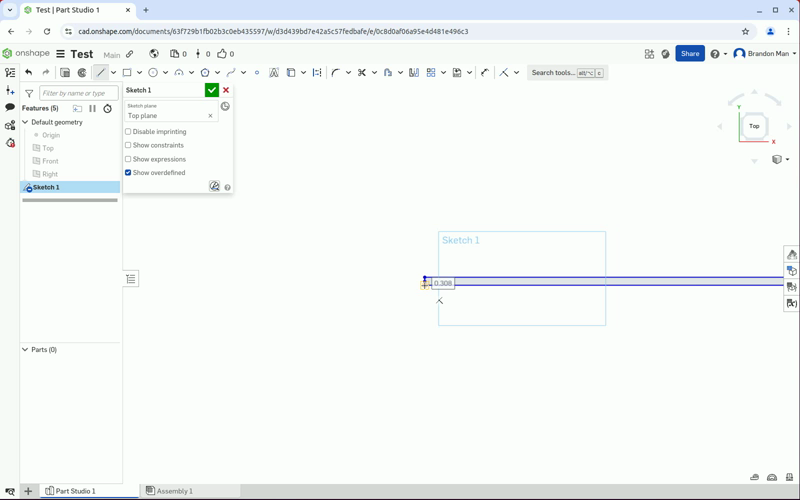
scroll(-6)
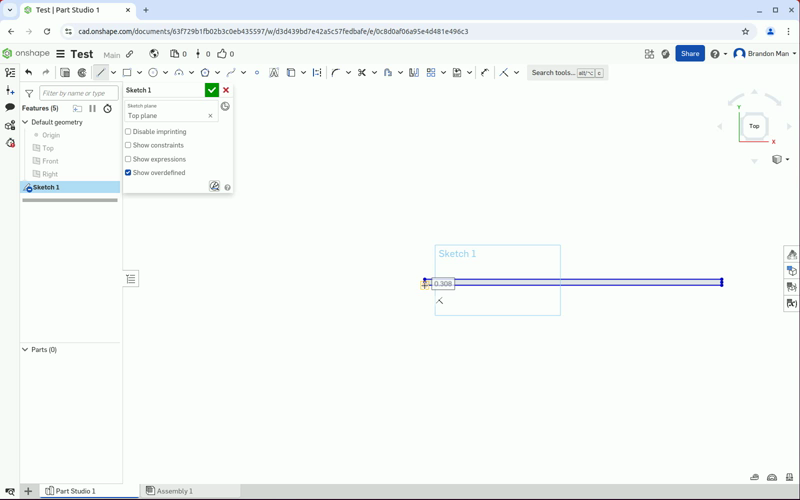
scroll(-6)
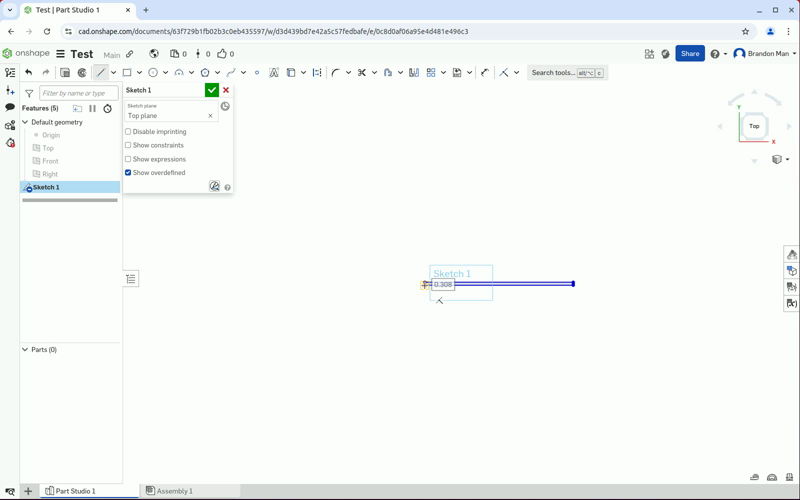
key(esc)
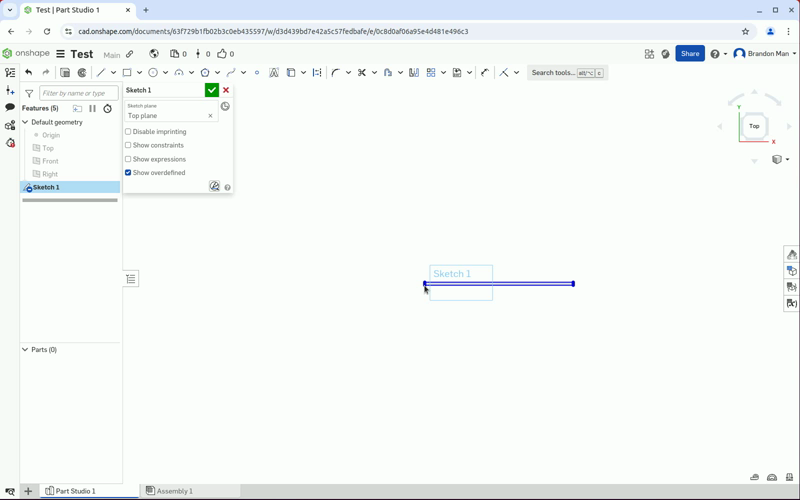
key(c)
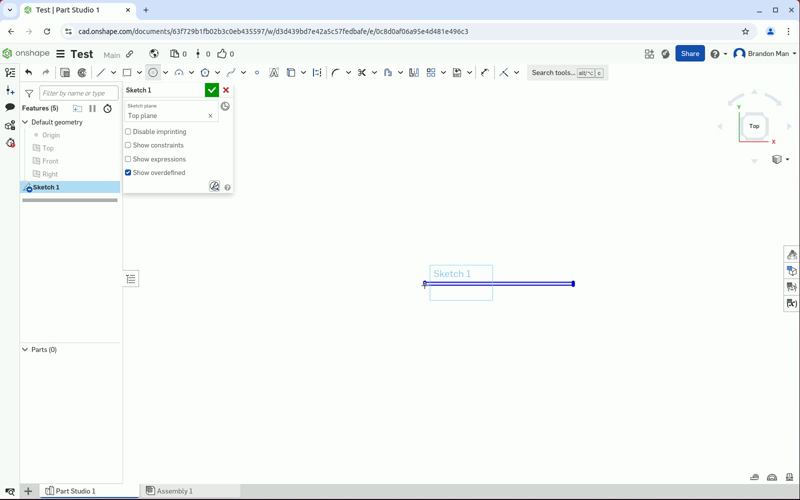
key_down(shift)
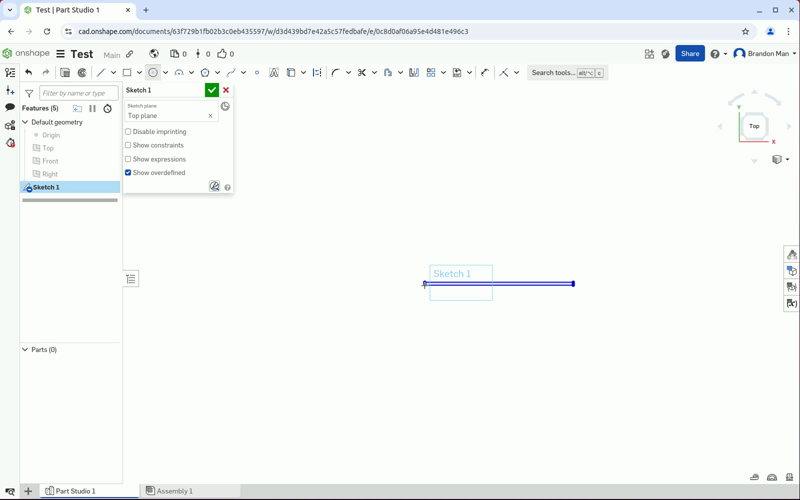
mouse_move(426, 283)
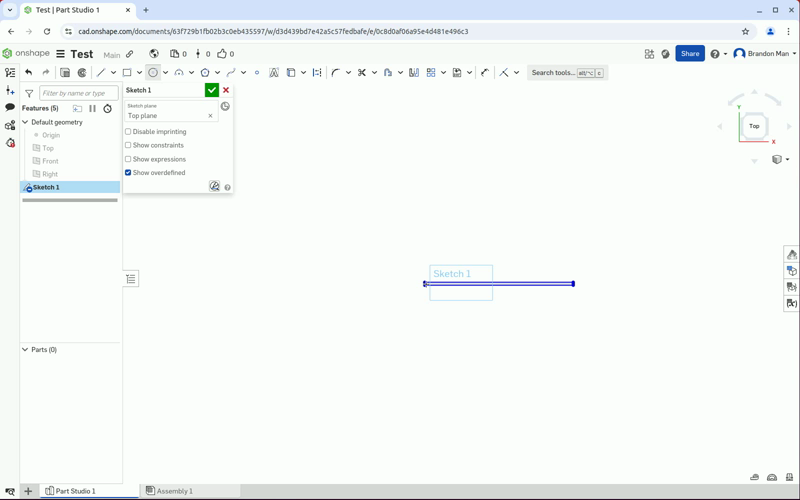
scroll(6)
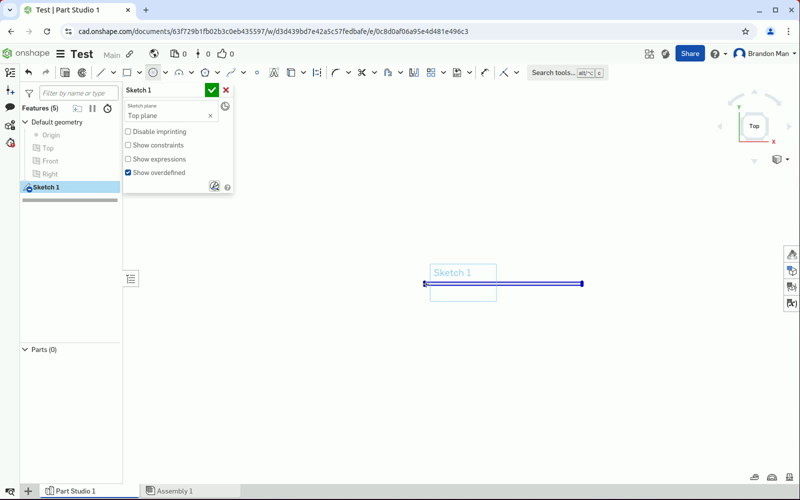
scroll(6)
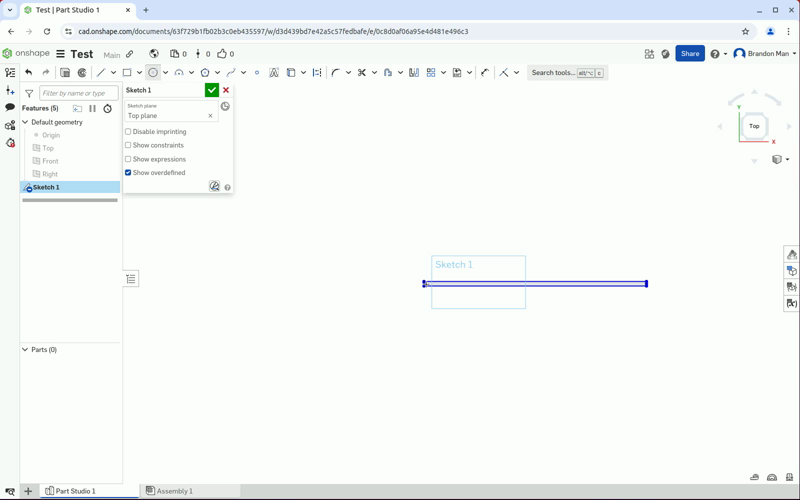
scroll(6)
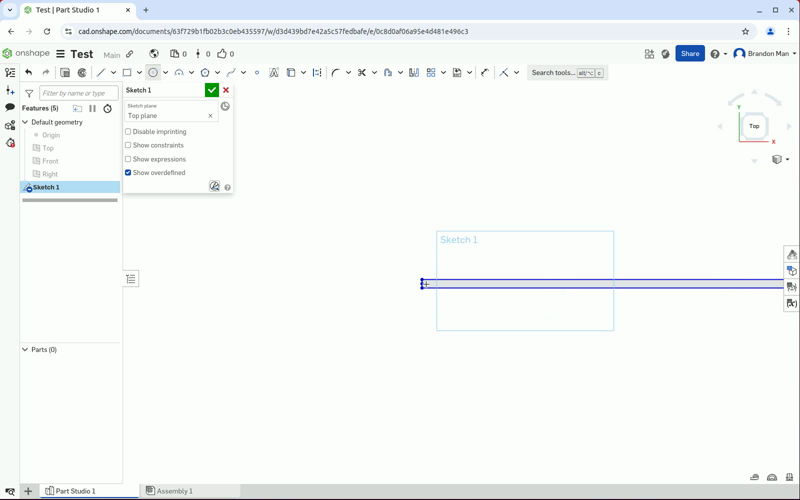
scroll(6)
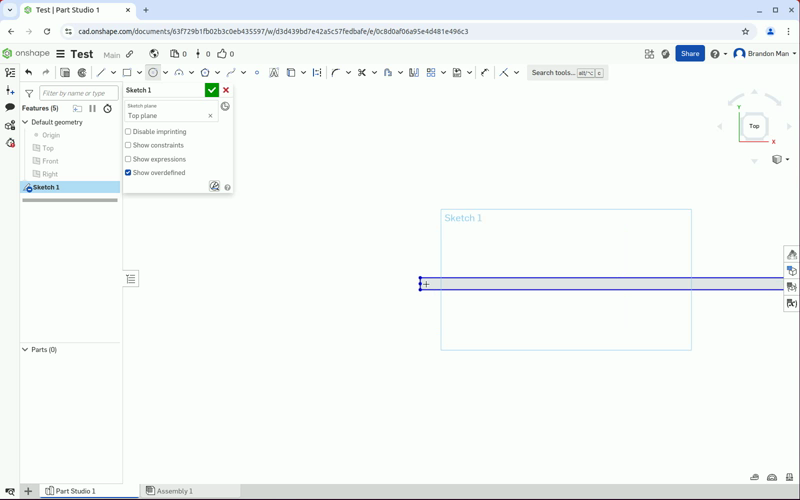
scroll(6)
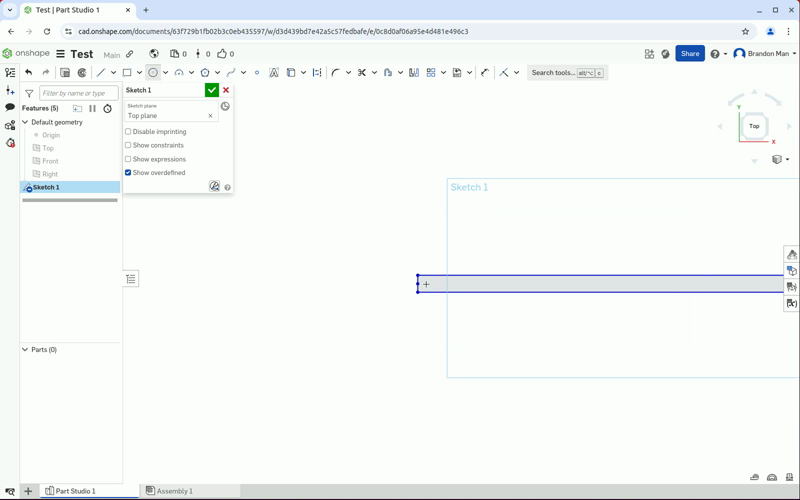
scroll(6)
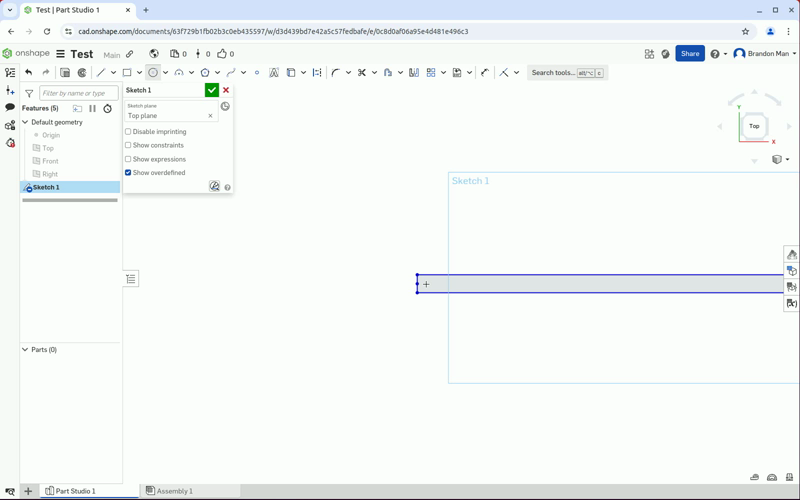
scroll(6)
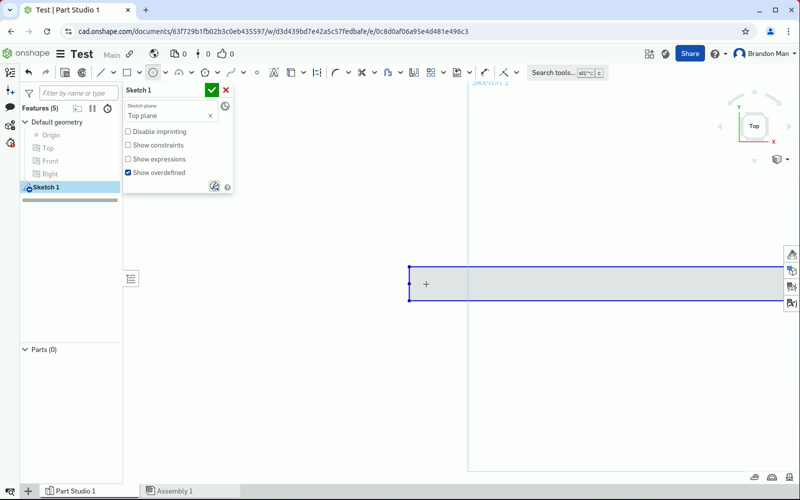
click(426, 283)
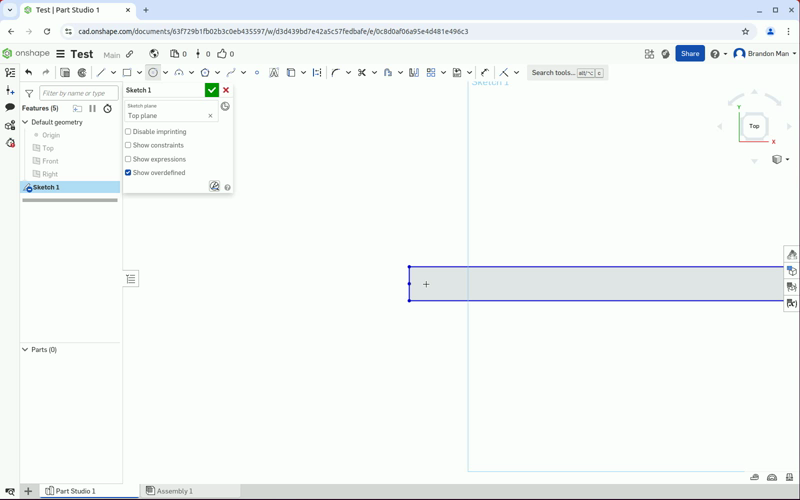
scroll(-6)
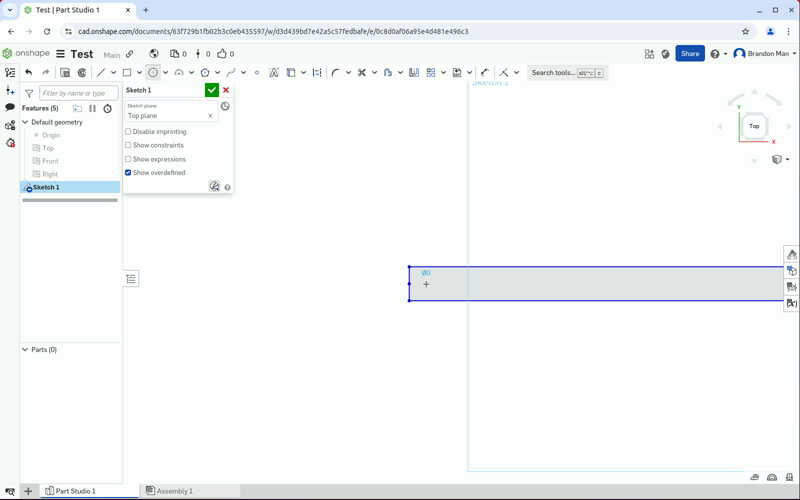
scroll(-6)
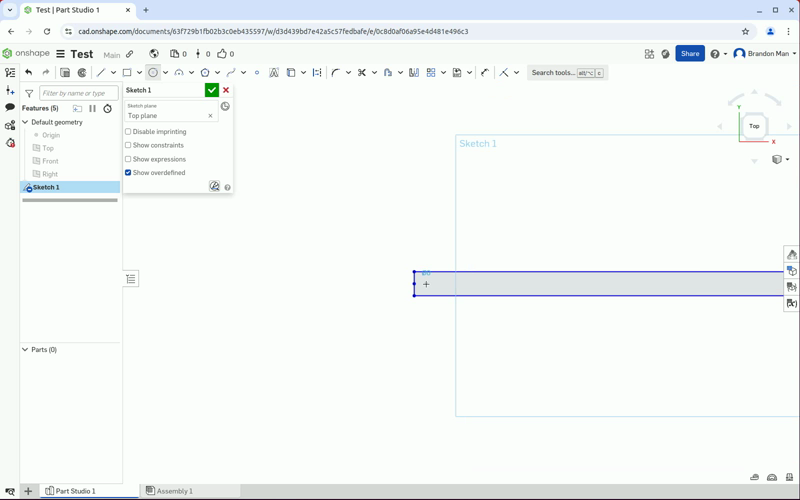
scroll(-6)
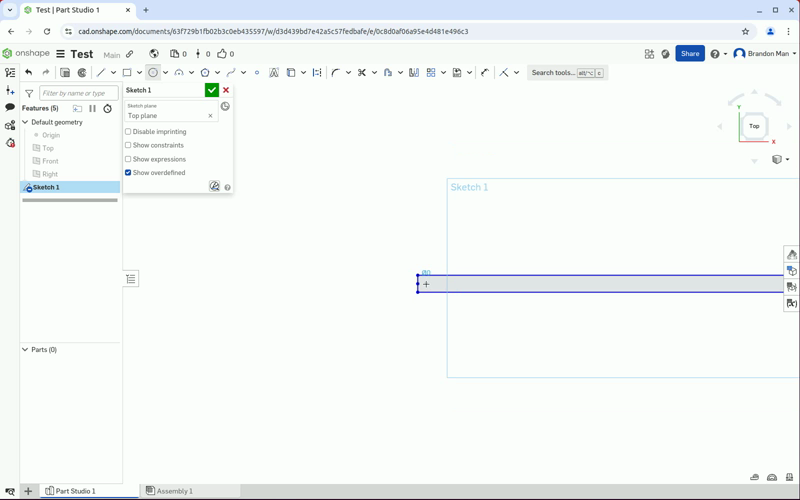
scroll(-6)
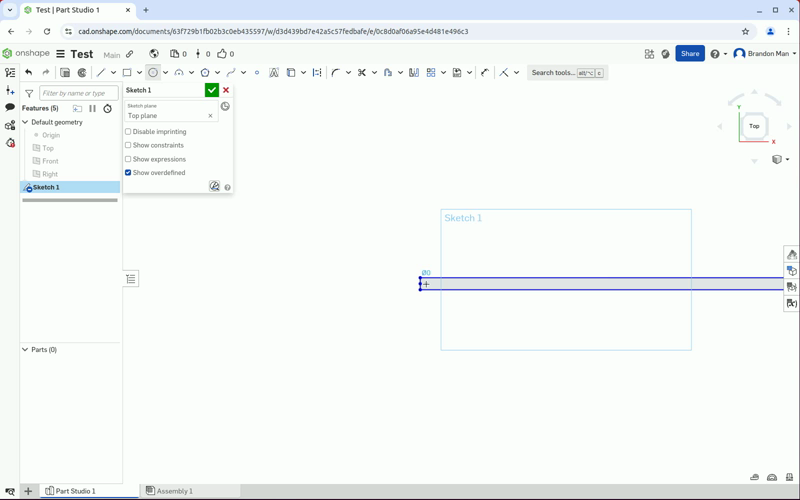
scroll(-6)
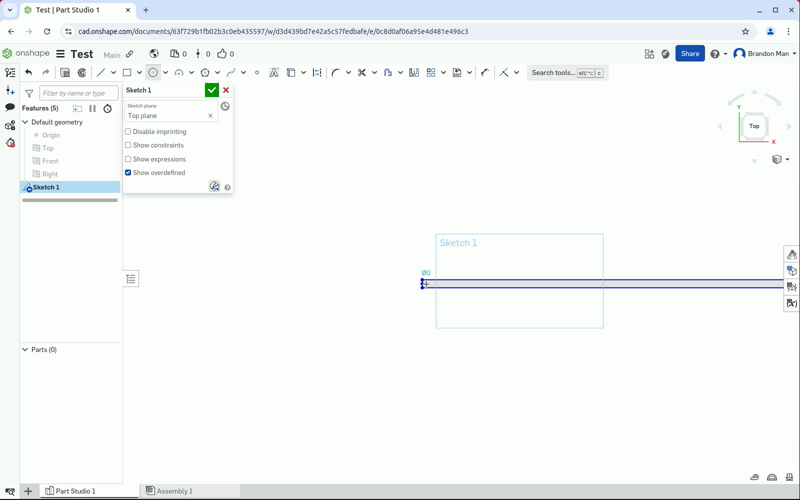
scroll(-6)
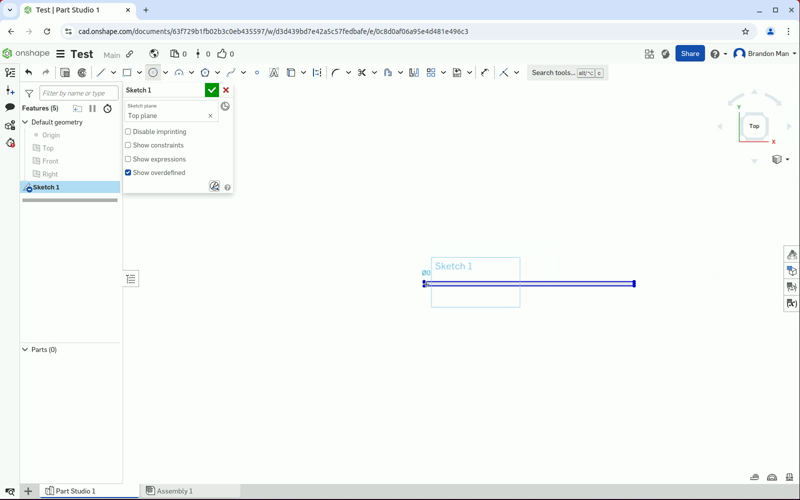
scroll(-6)
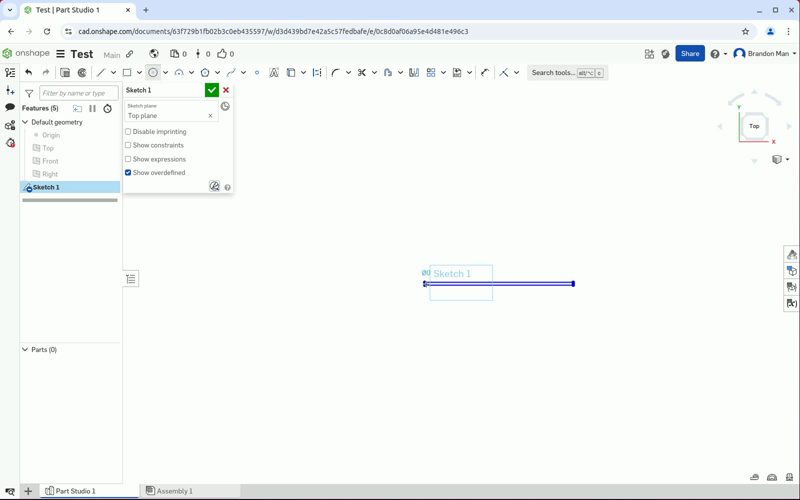
key_up(shift)
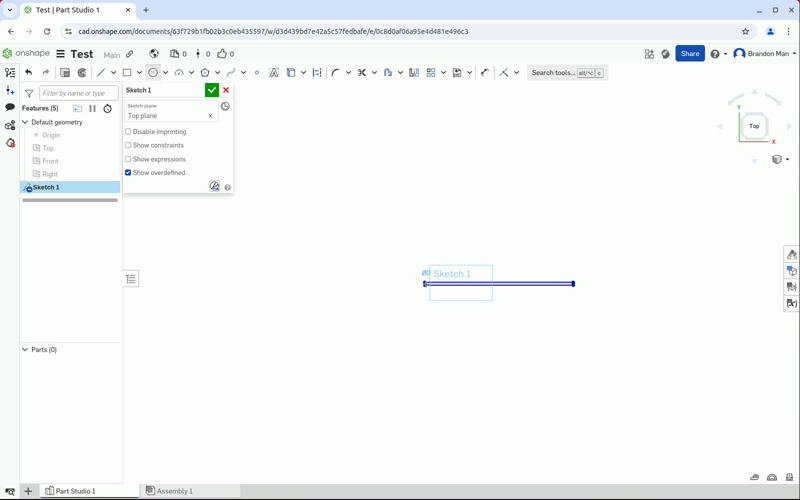
mouse_move(427, 283)
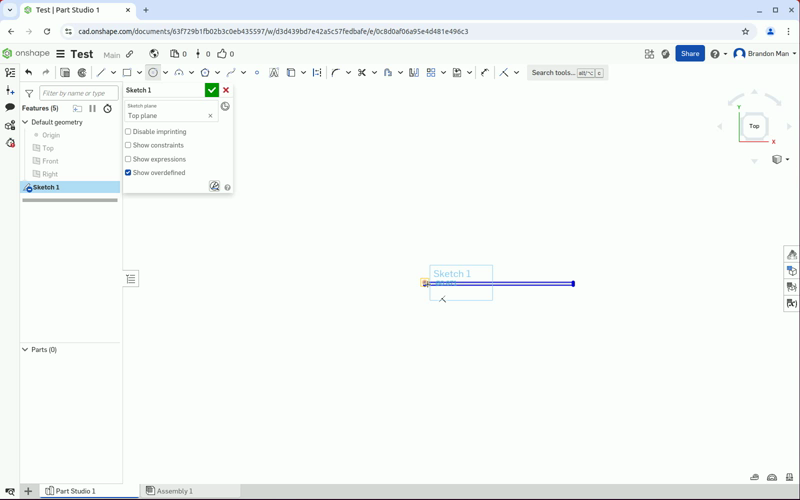
scroll(6)
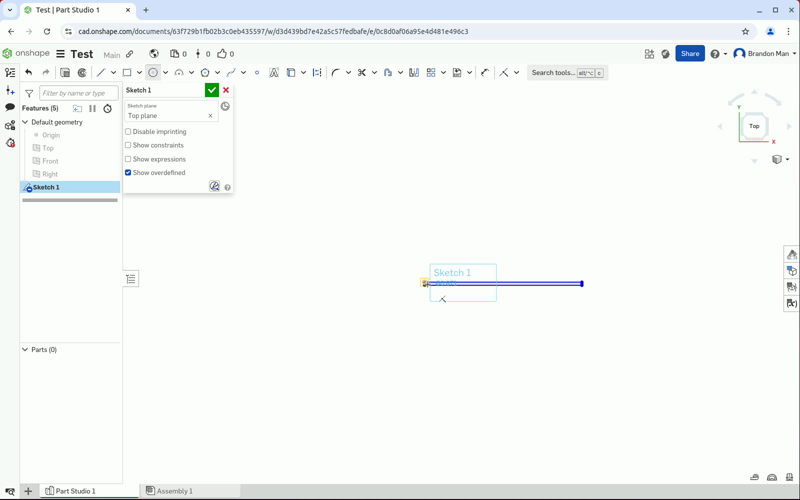
scroll(6)
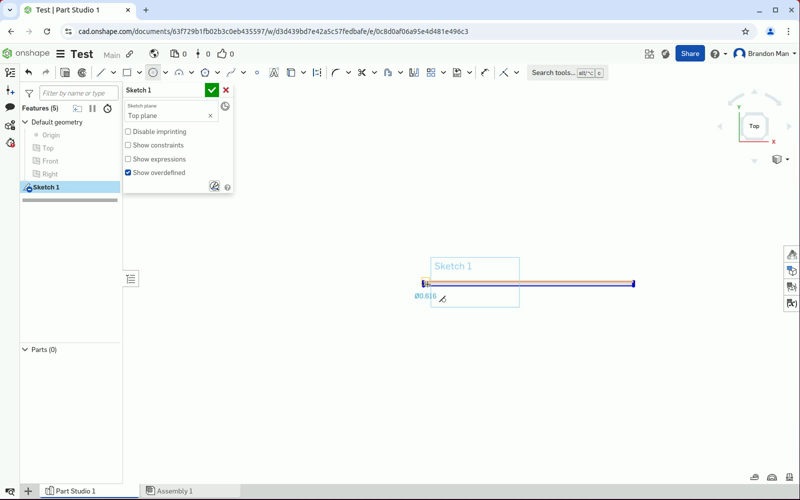
scroll(6)
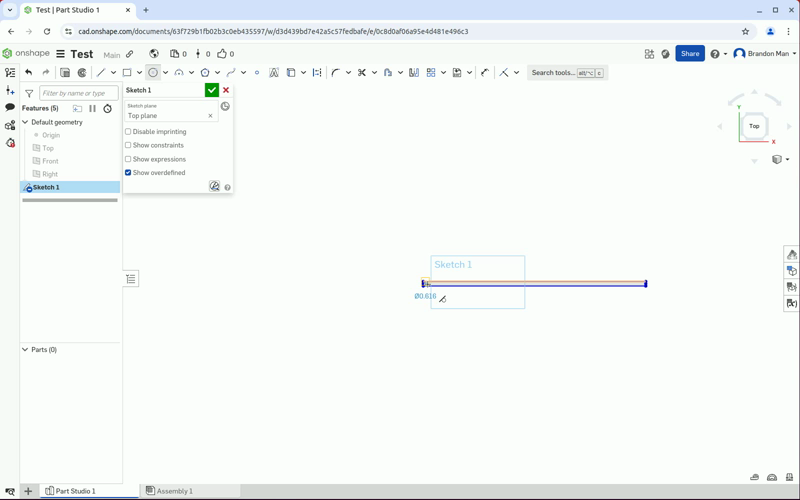
scroll(6)
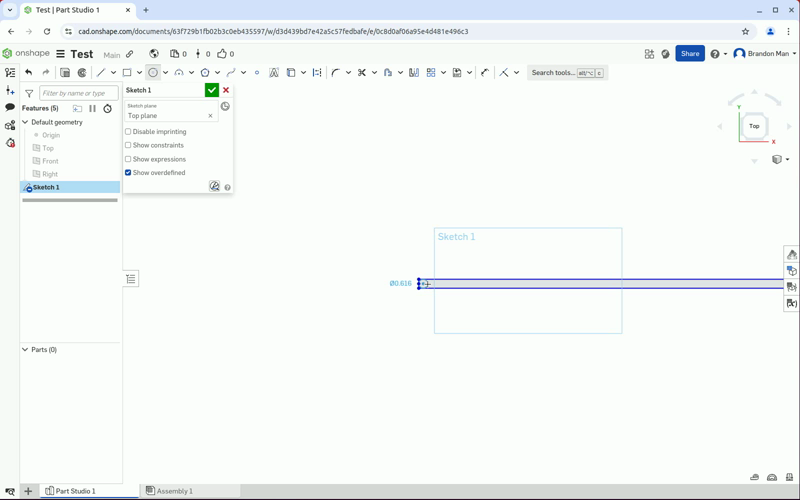
scroll(6)
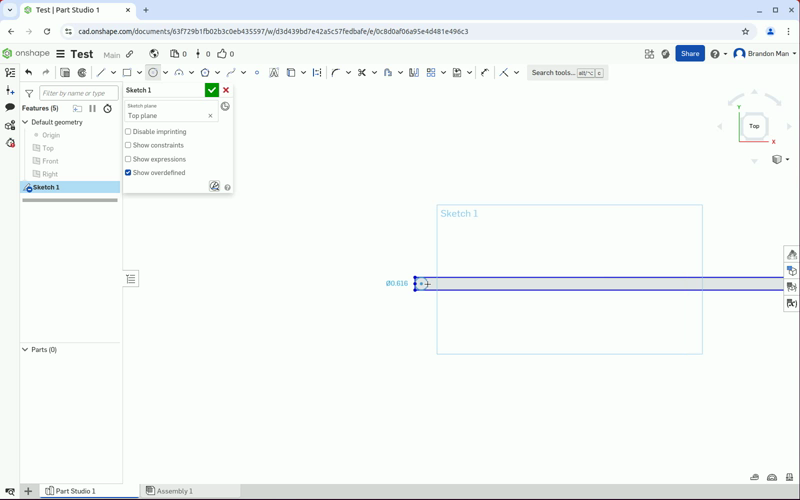
scroll(6)
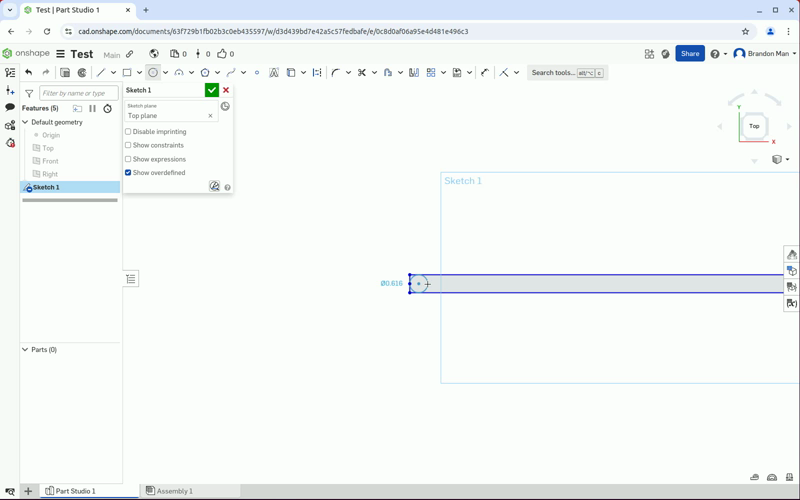
scroll(6)
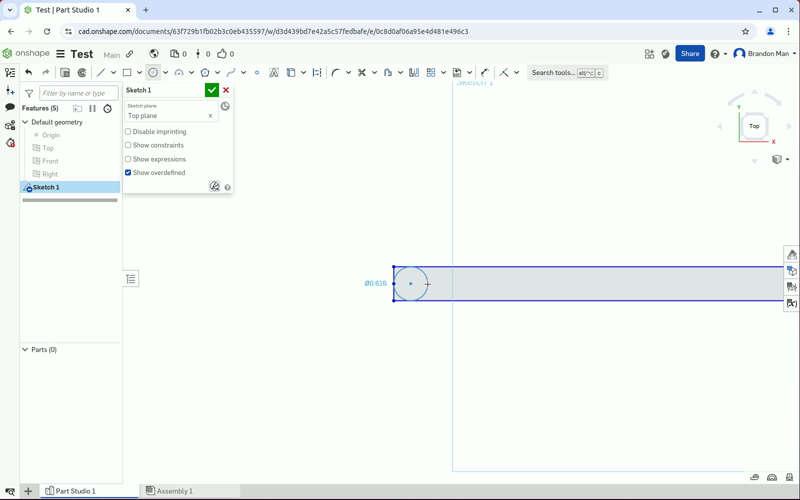
click(427, 283)
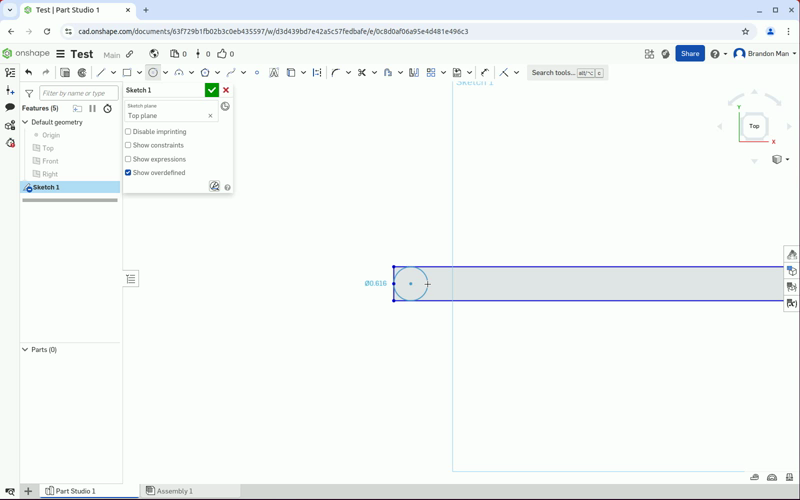
scroll(-6)
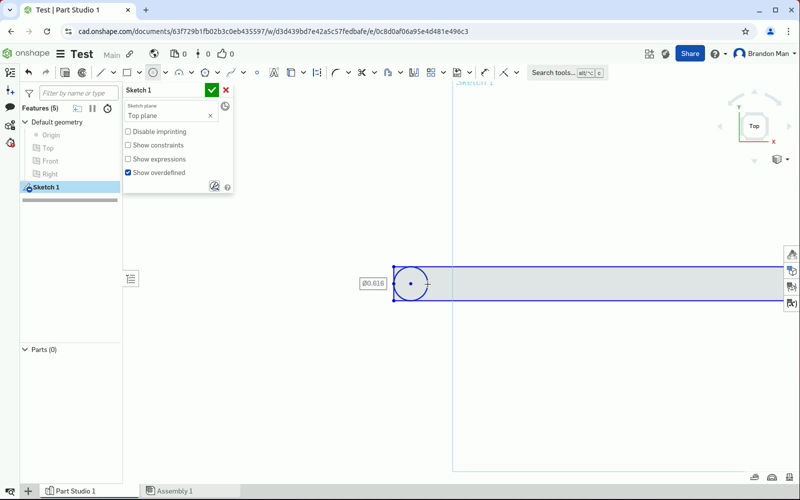
scroll(-6)
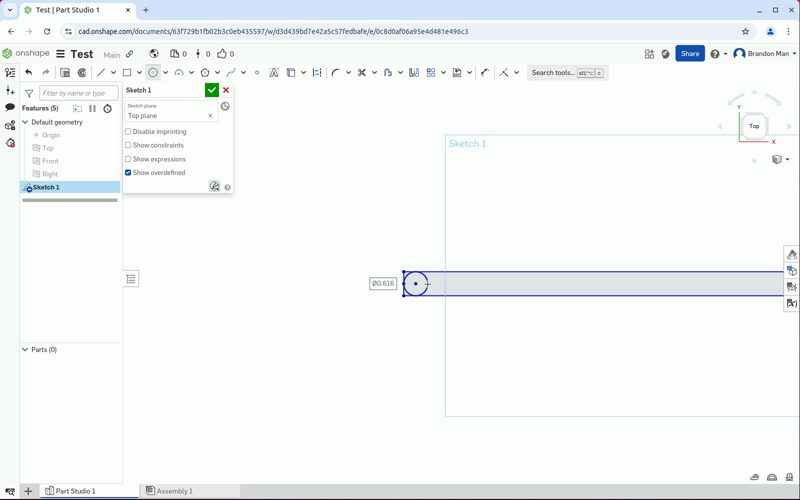
scroll(-6)
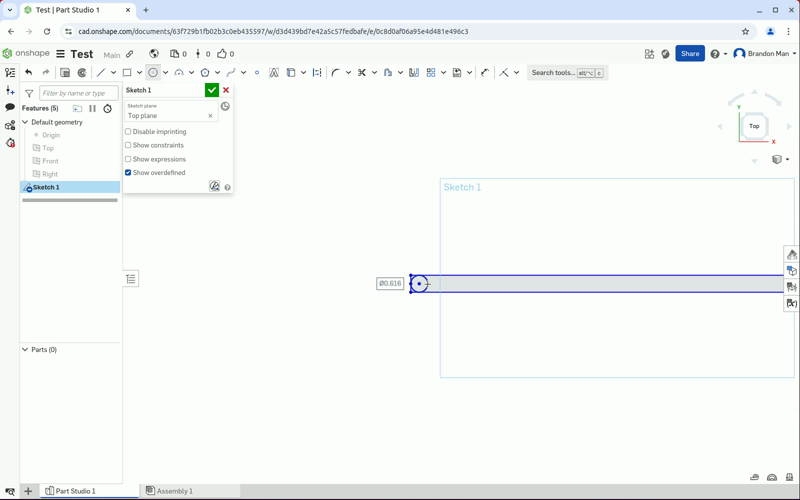
scroll(-6)
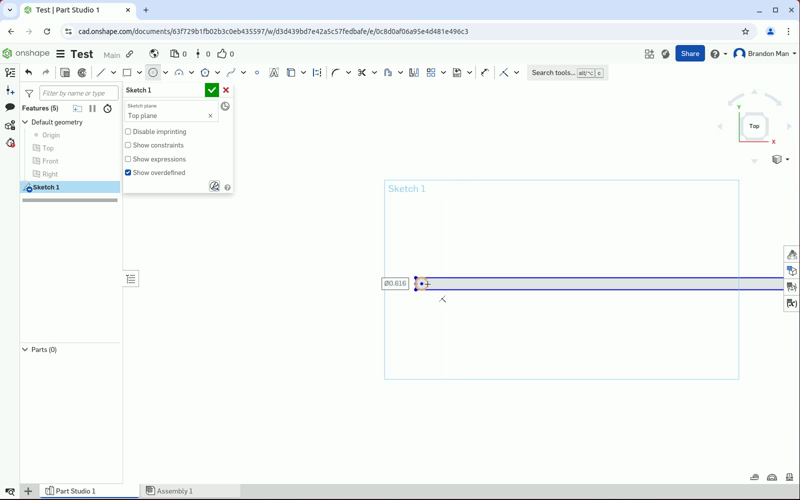
scroll(-6)
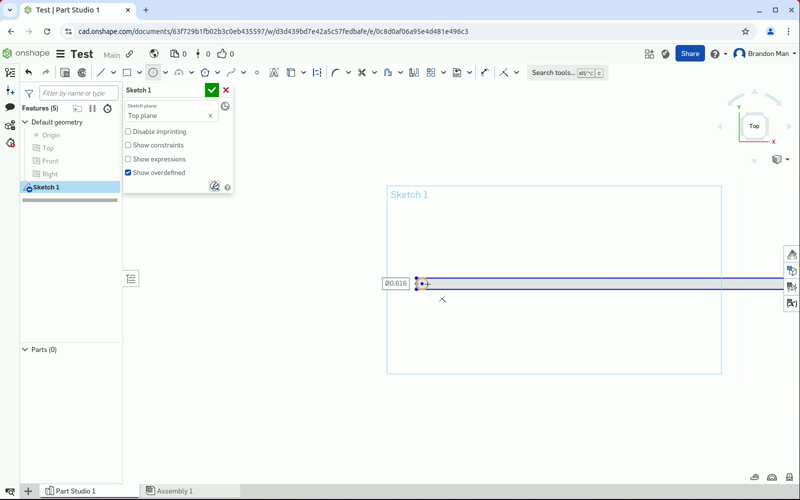
scroll(-6)
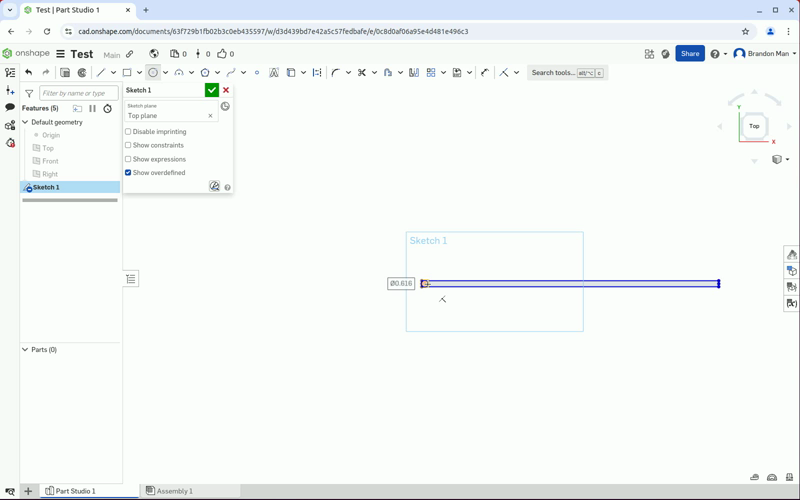
scroll(-6)
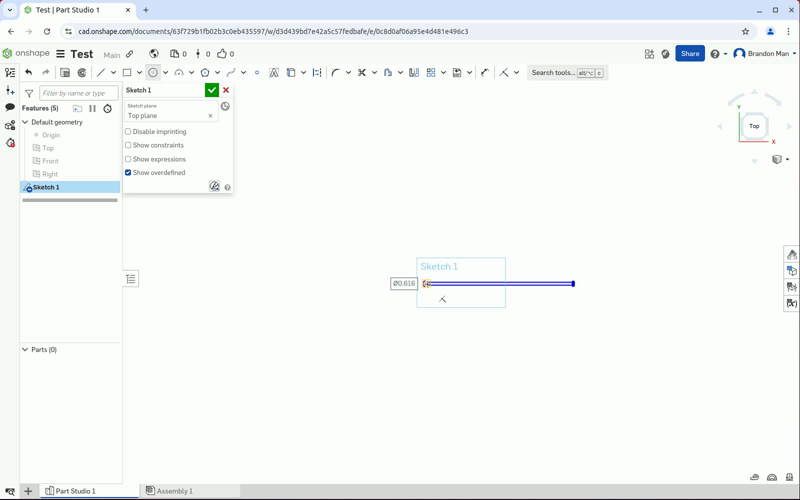
key(esc)
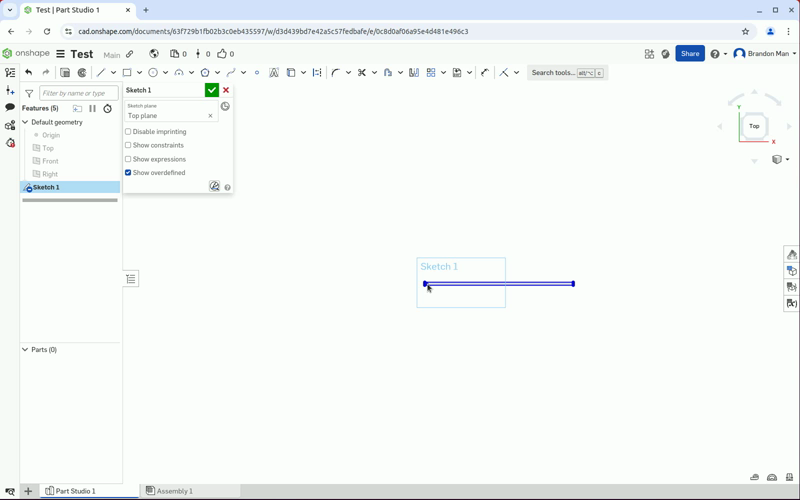
key(c)
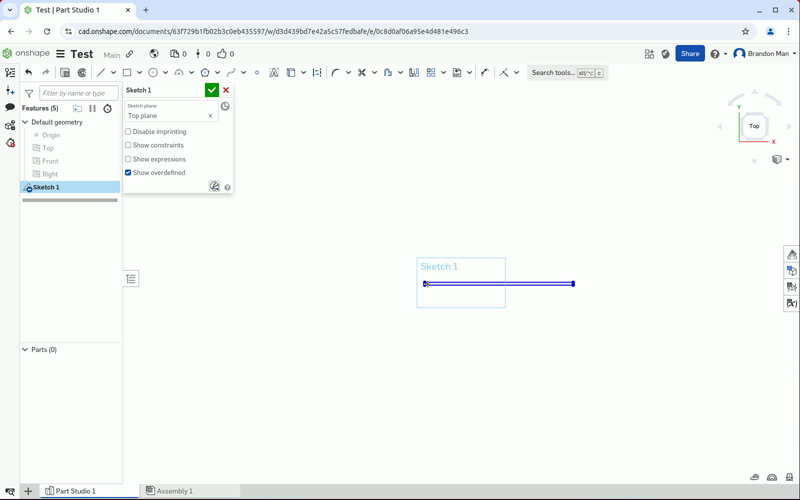
key_down(shift)
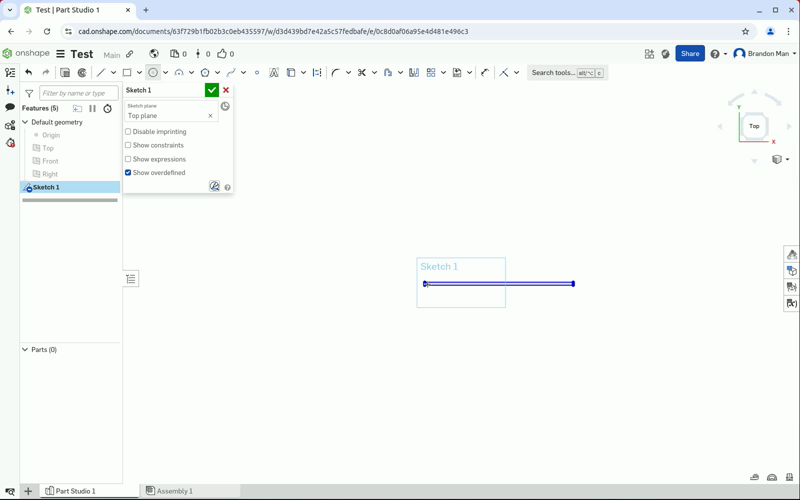
mouse_move(571, 283)
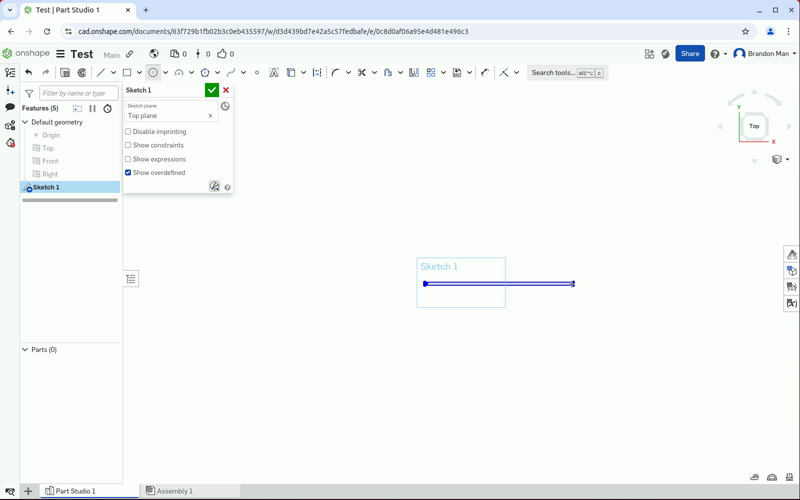
scroll(6)
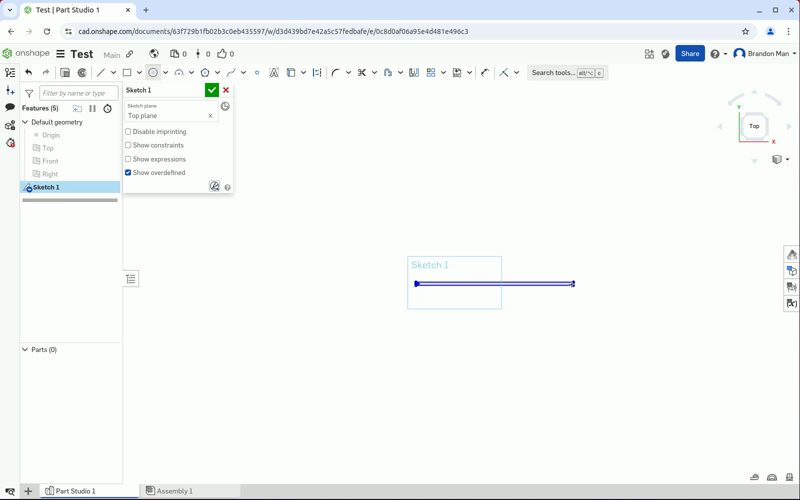
scroll(6)
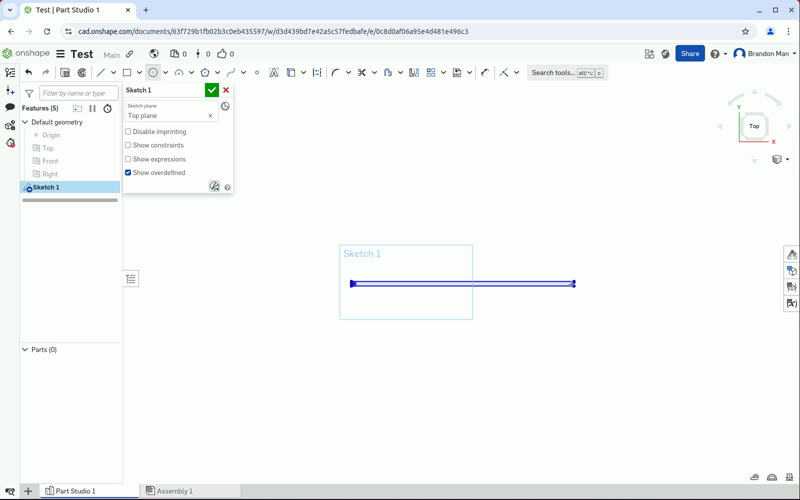
scroll(6)
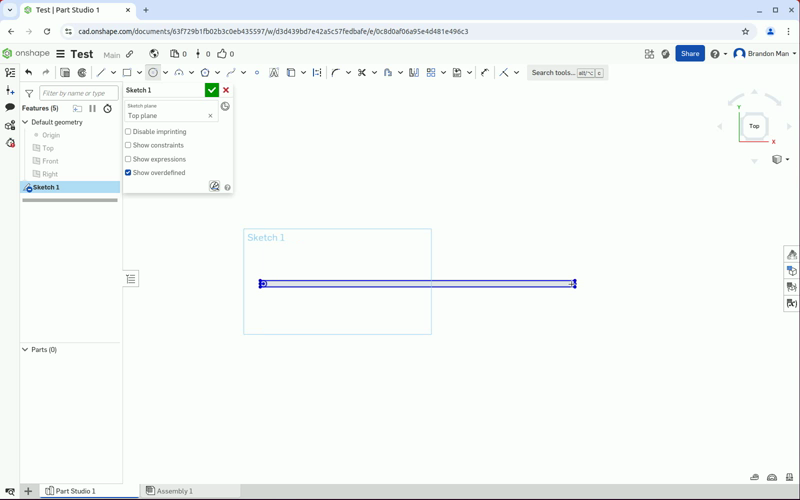
scroll(6)
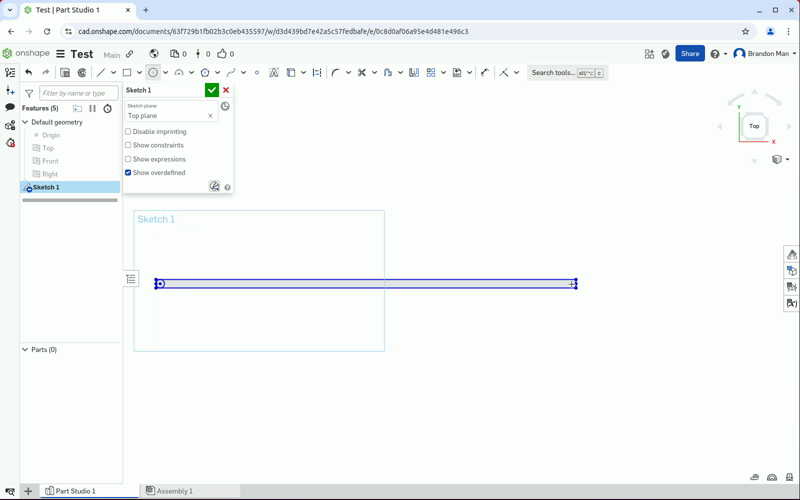
scroll(6)
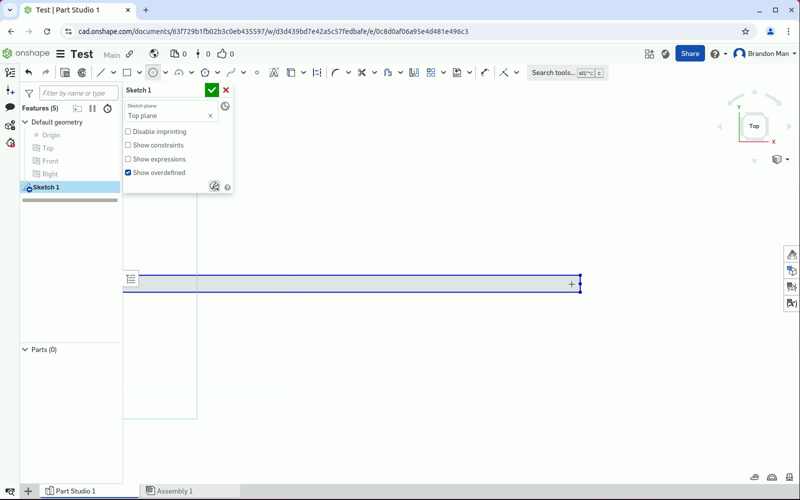
scroll(6)
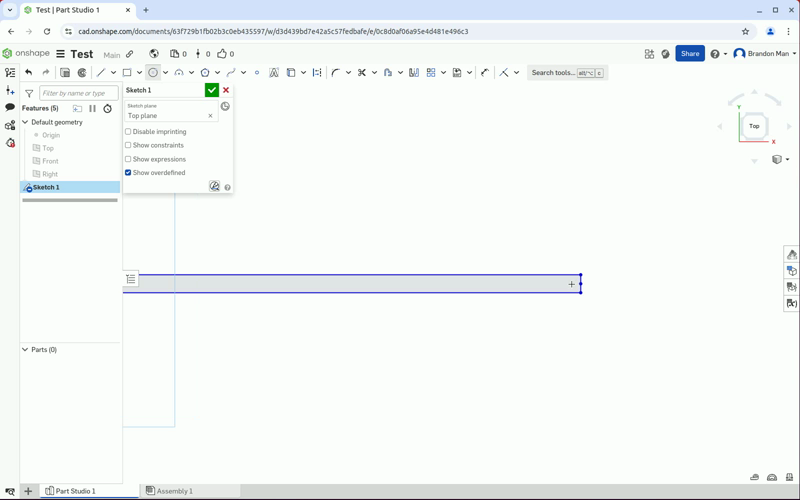
scroll(6)
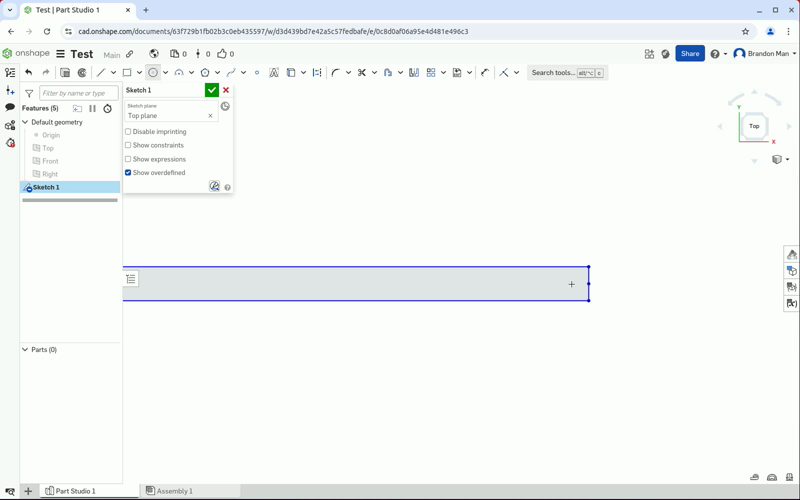
click(571, 283)
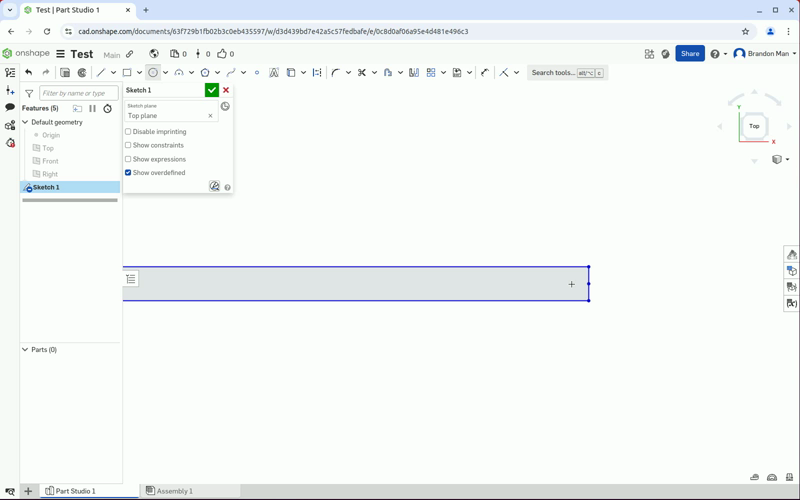
scroll(-6)
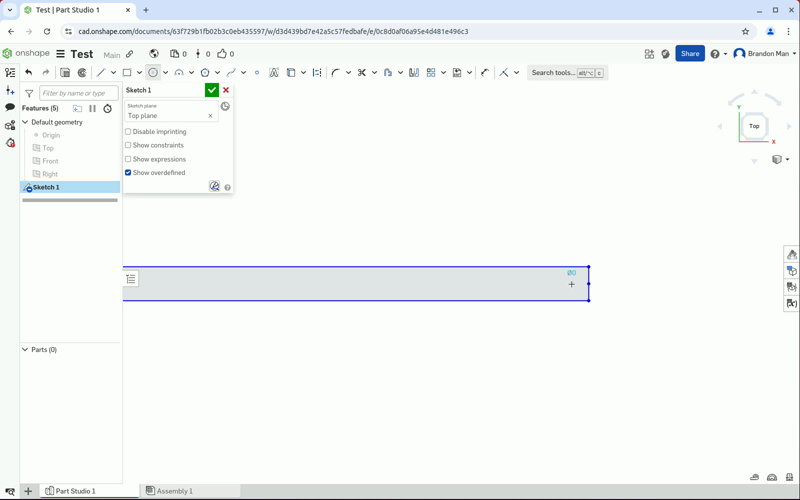
scroll(-6)
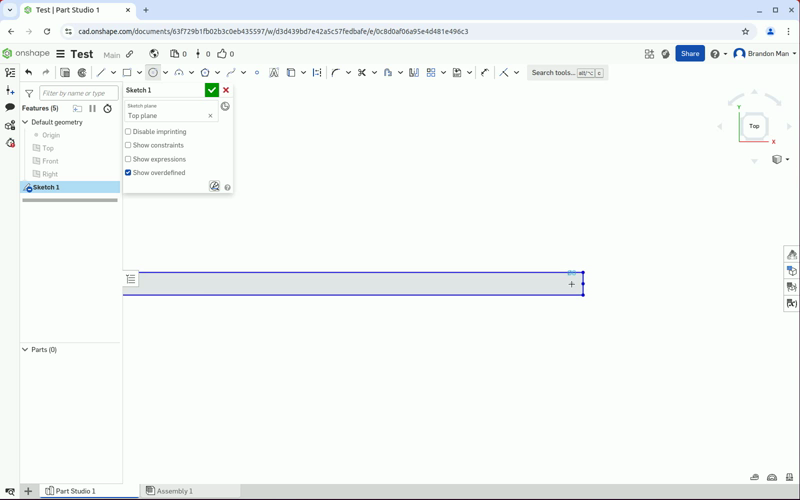
scroll(-6)
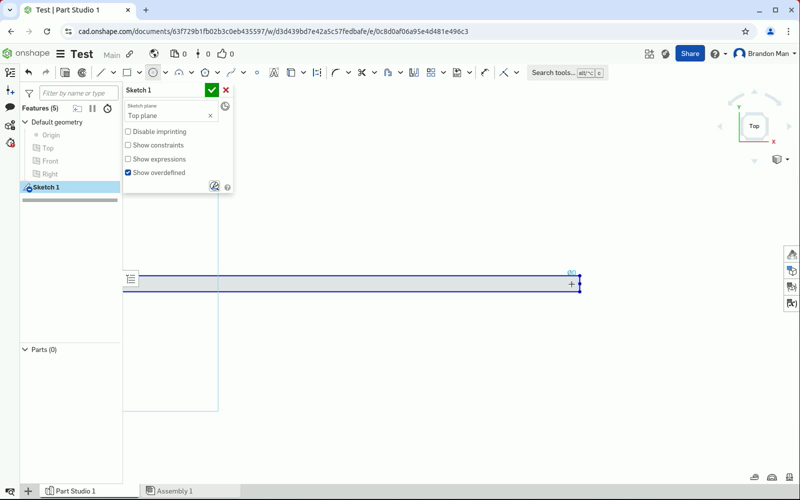
scroll(-6)
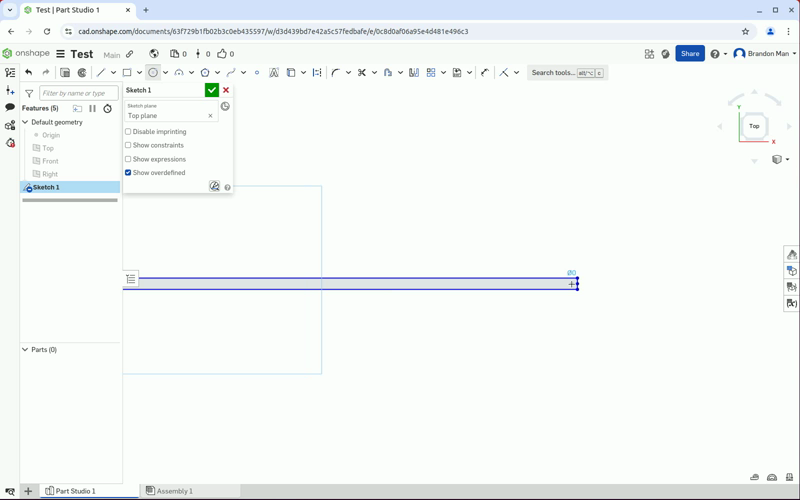
scroll(-6)
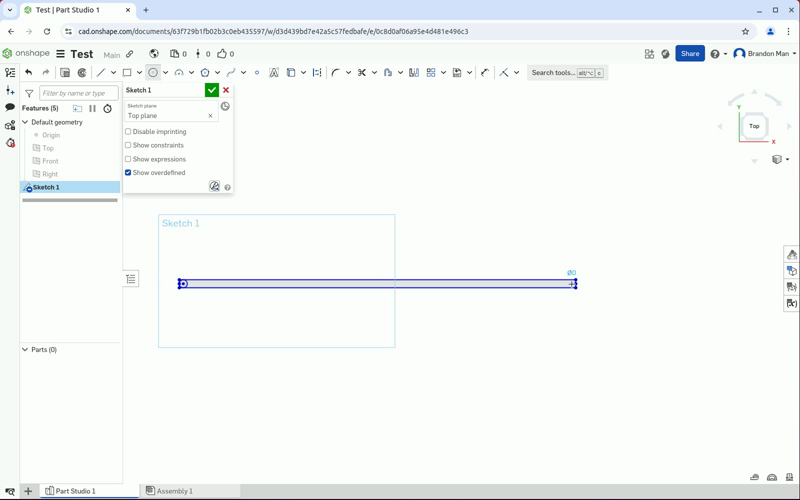
scroll(-6)
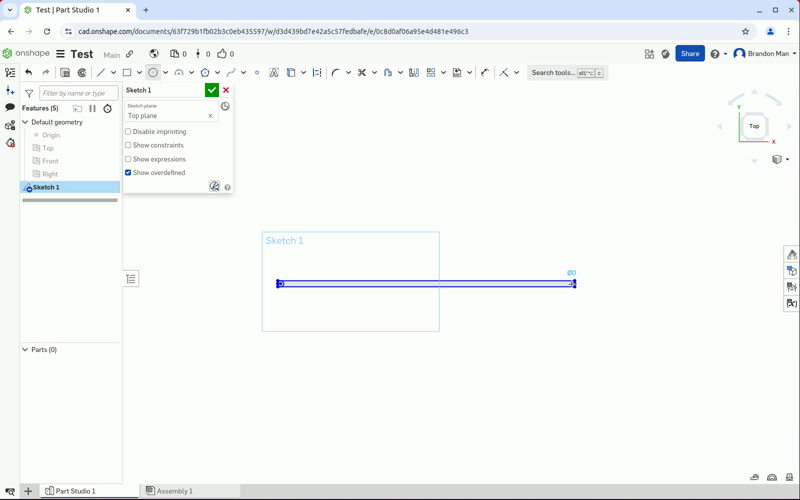
scroll(-6)
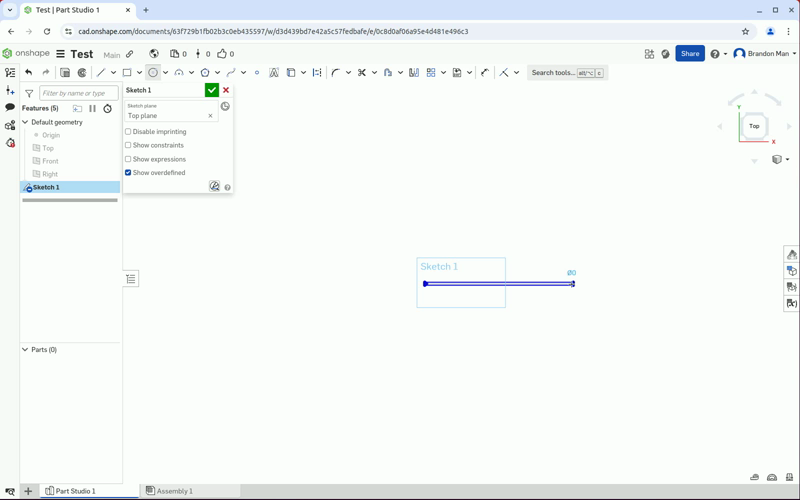
key_up(shift)
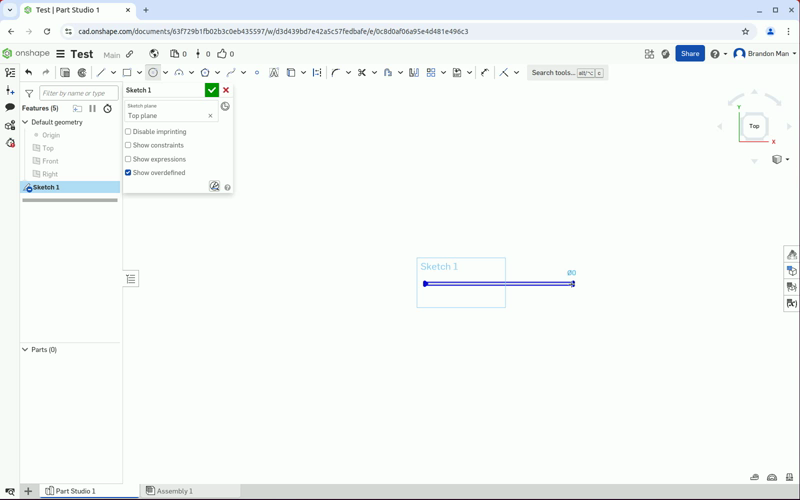
mouse_move(573, 283)
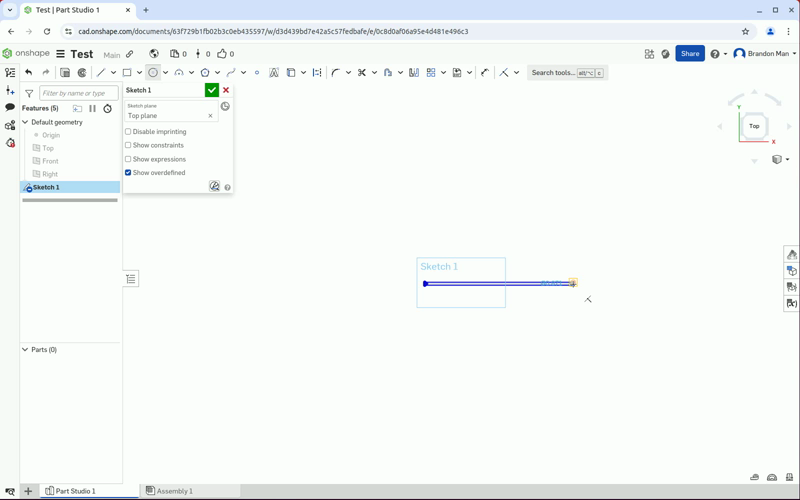
scroll(6)
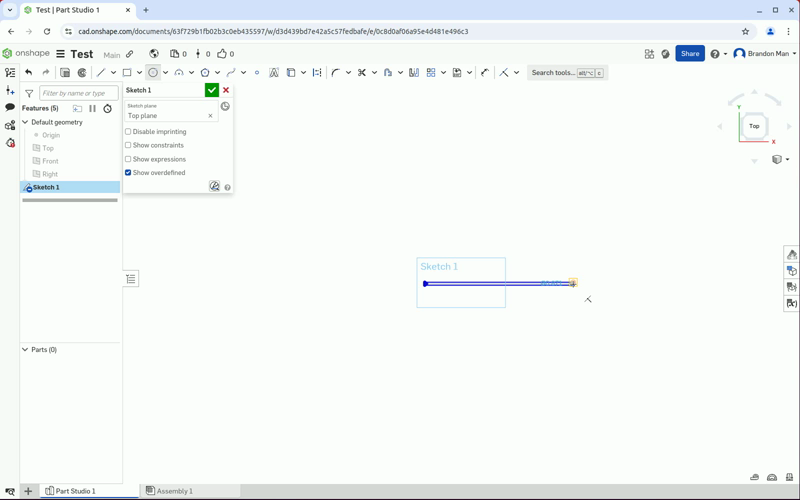
scroll(6)
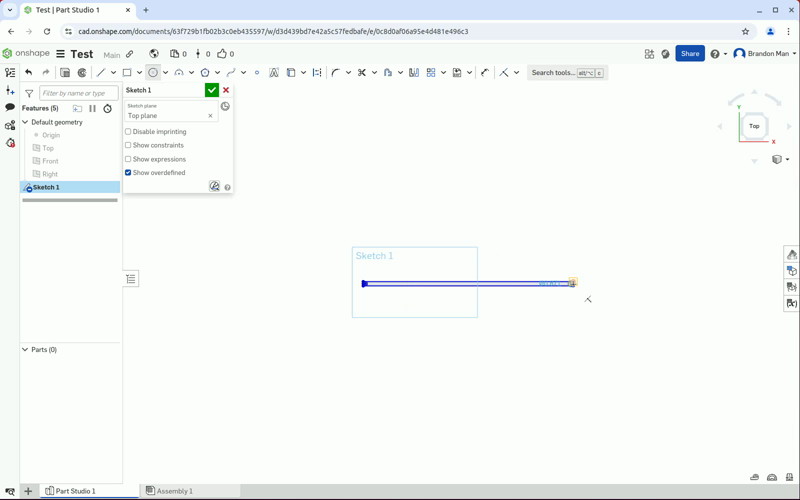
scroll(6)
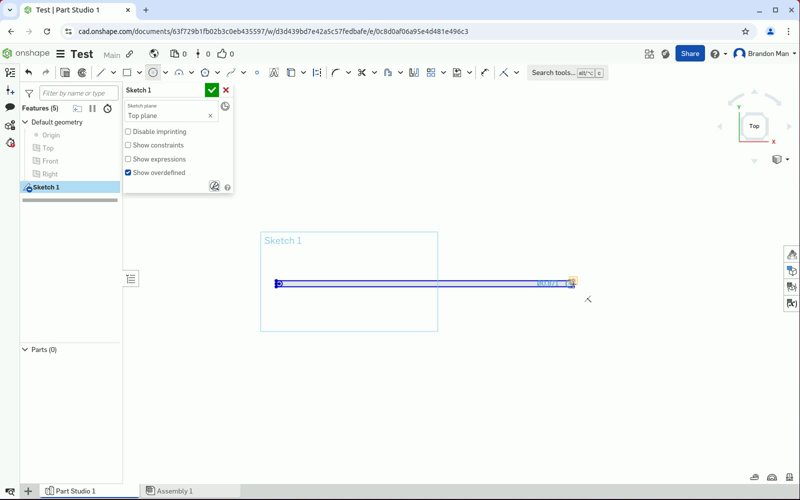
scroll(6)
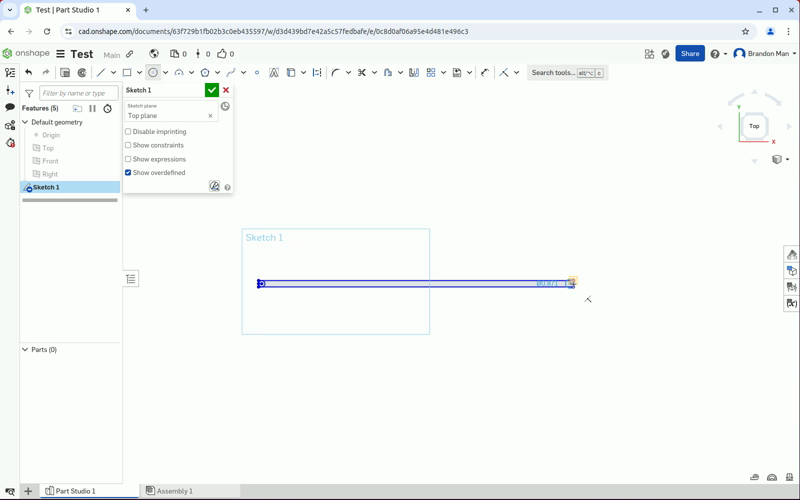
scroll(6)
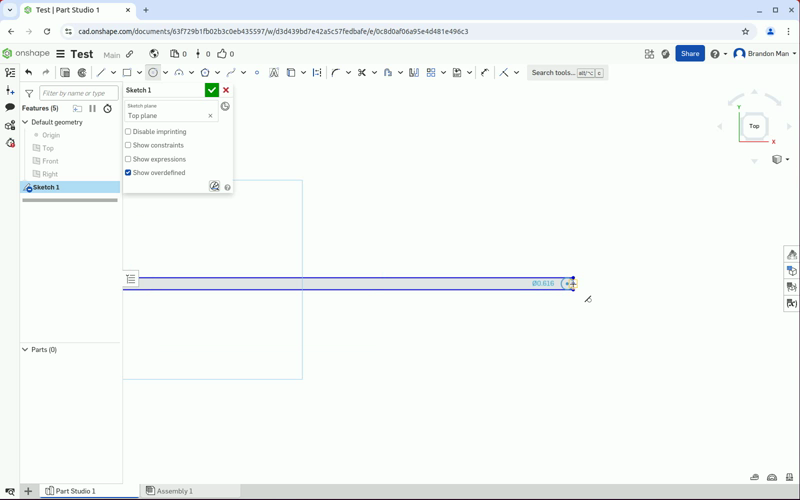
scroll(6)
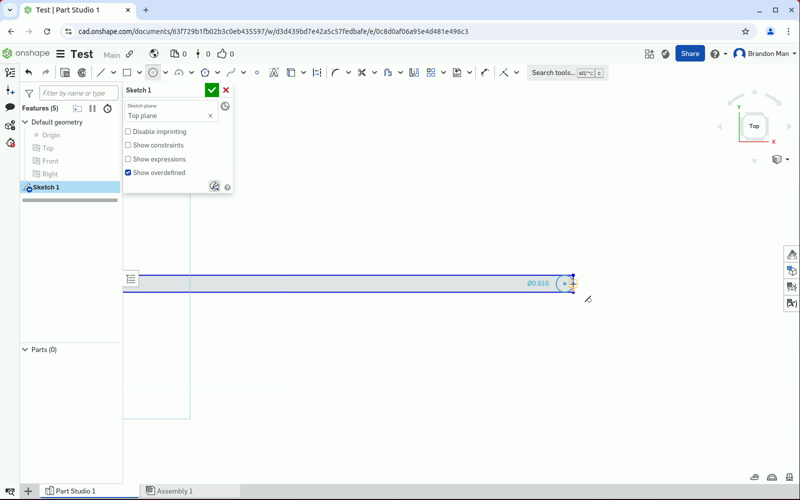
scroll(6)
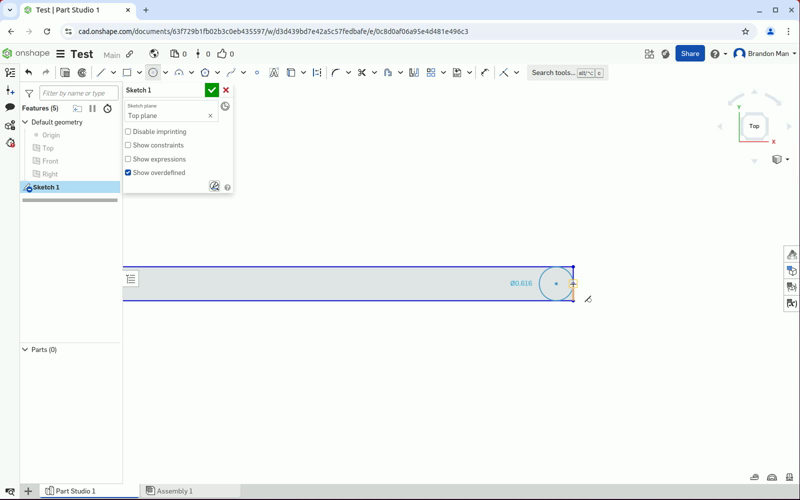
click(573, 283)
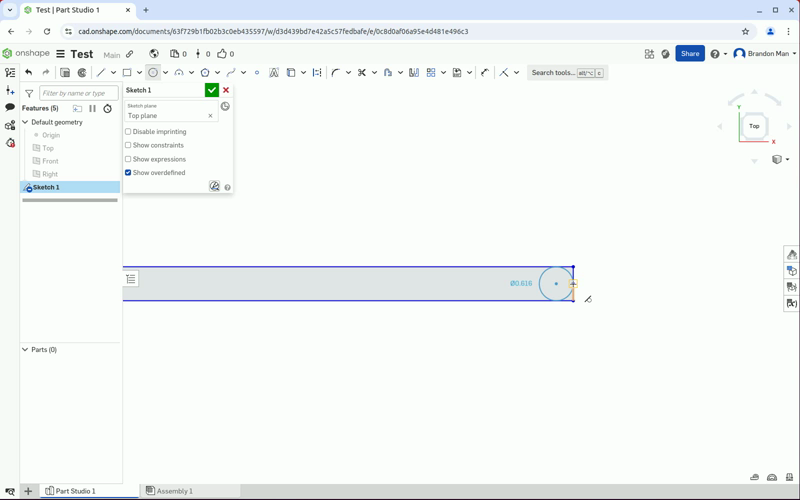
scroll(-6)
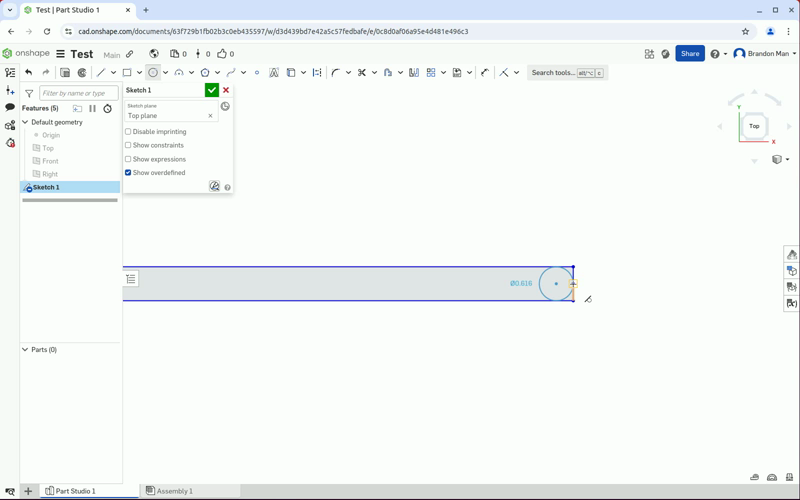
scroll(-6)
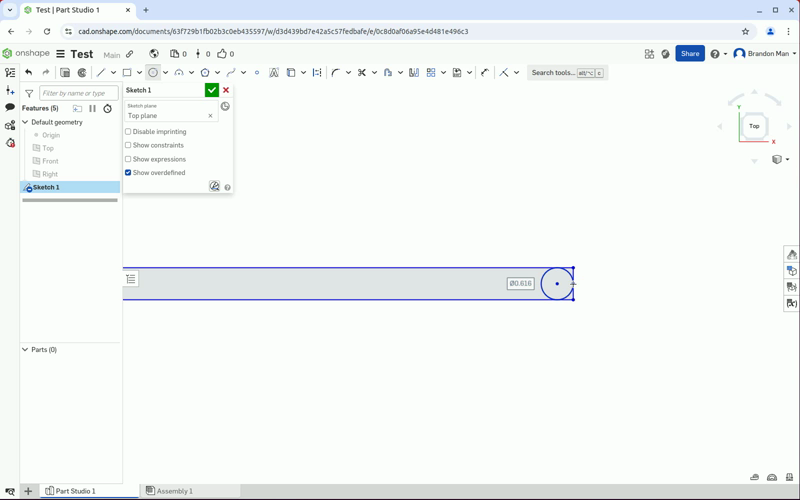
scroll(-6)
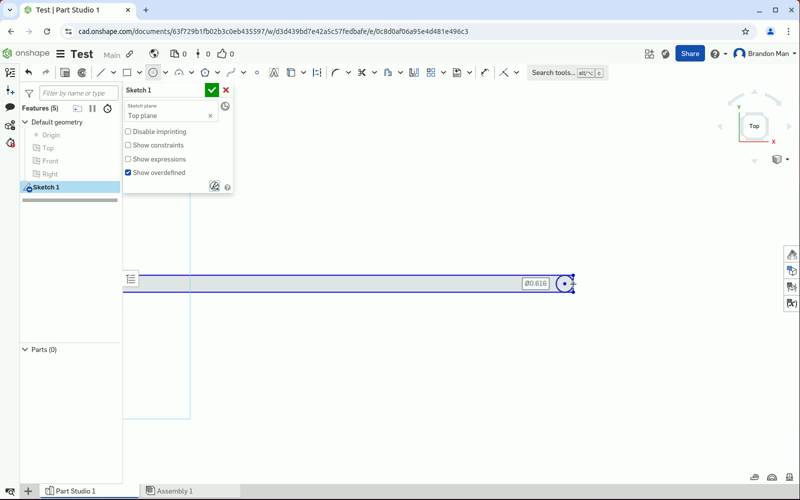
scroll(-6)
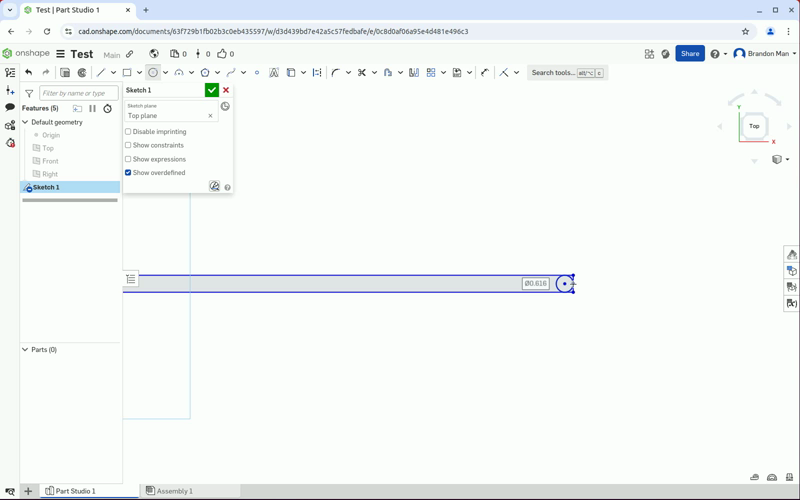
scroll(-6)
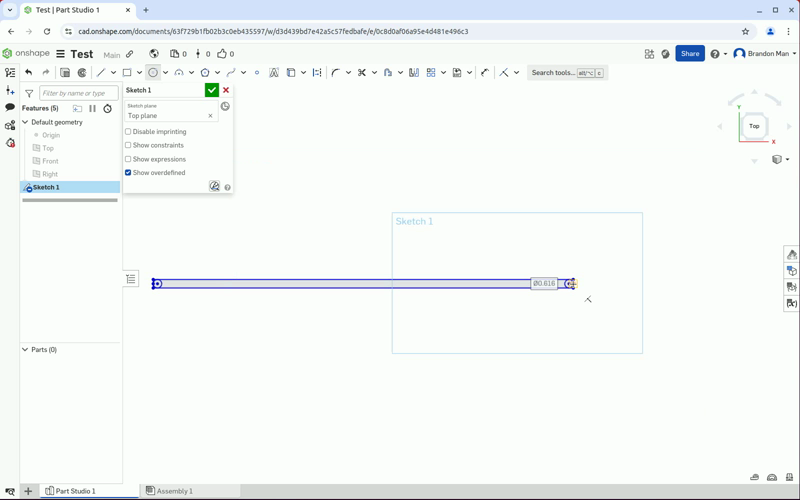
scroll(-6)
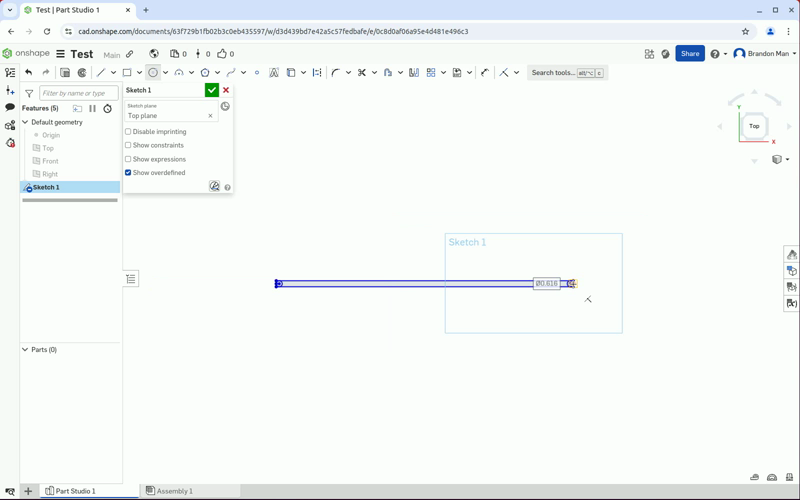
scroll(-6)
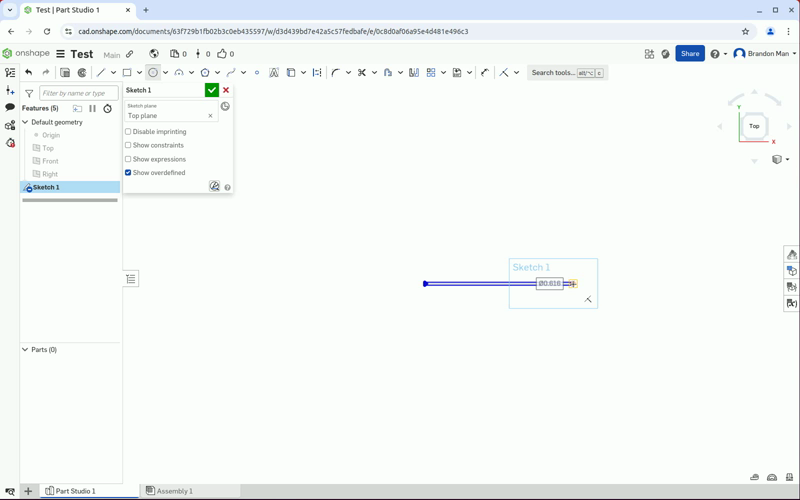
key(esc)
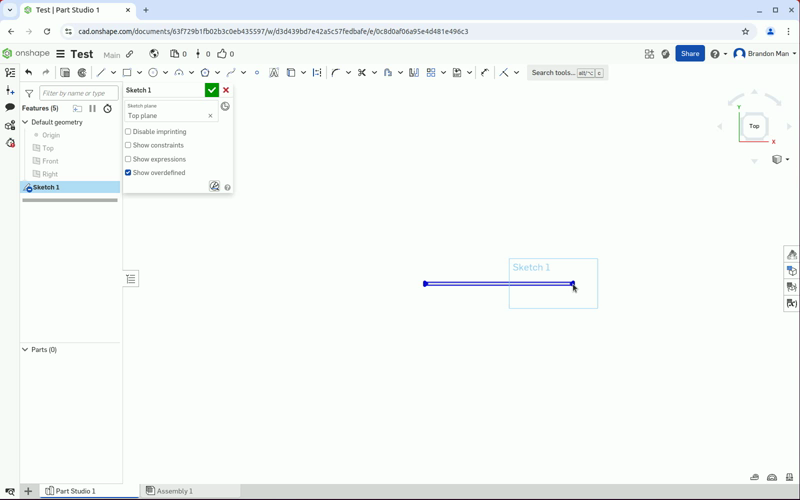
mouse_move(491, 283)
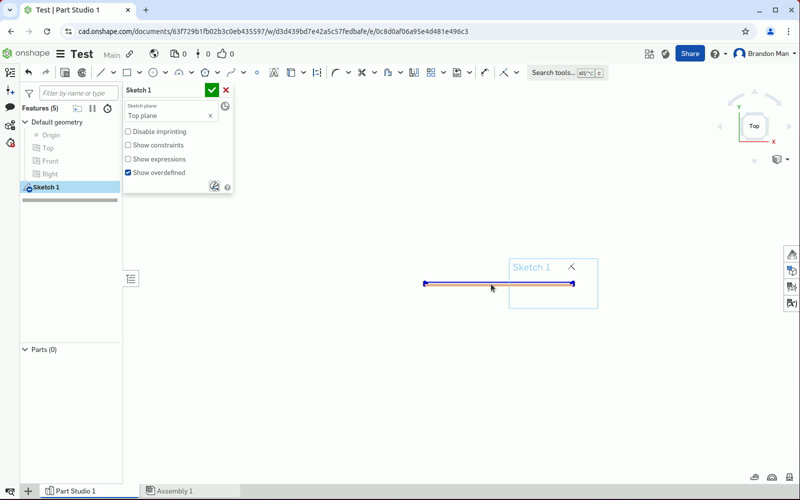
scroll(6)
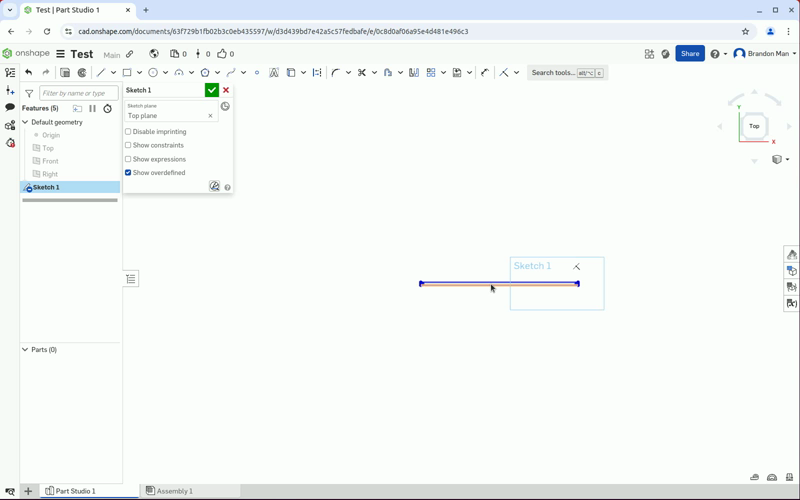
scroll(6)
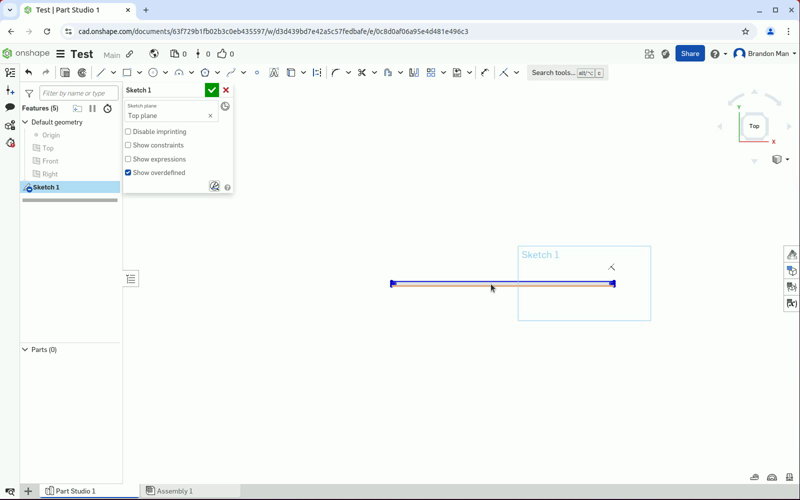
scroll(6)
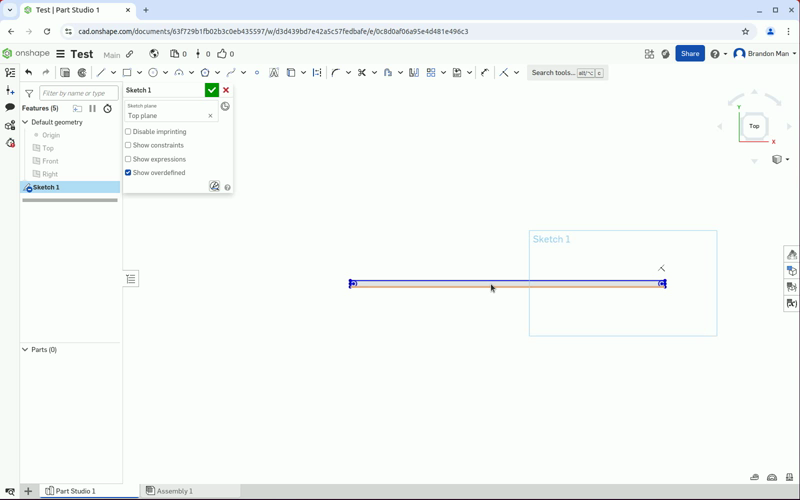
scroll(6)
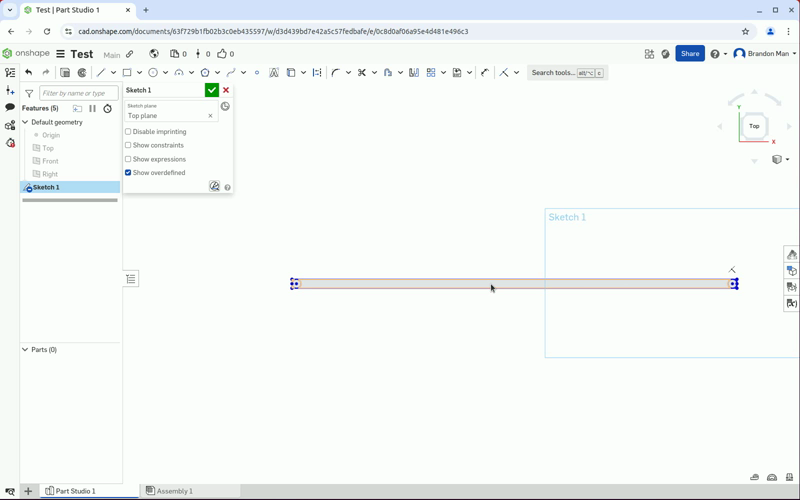
scroll(6)
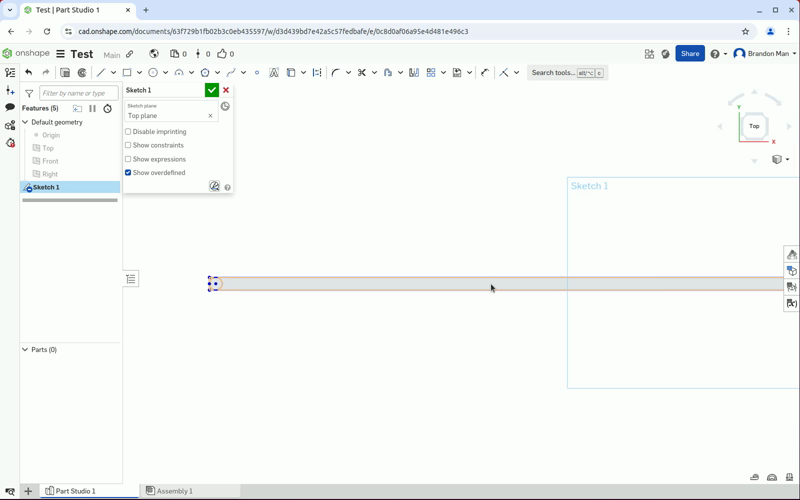
scroll(6)
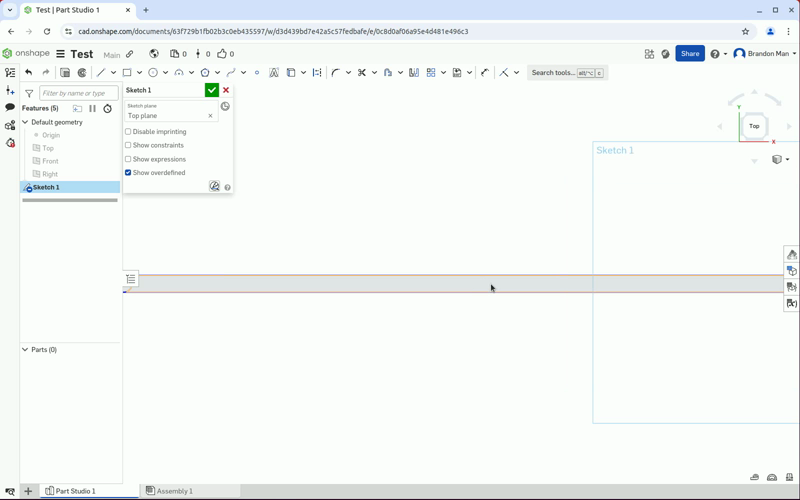
scroll(6)
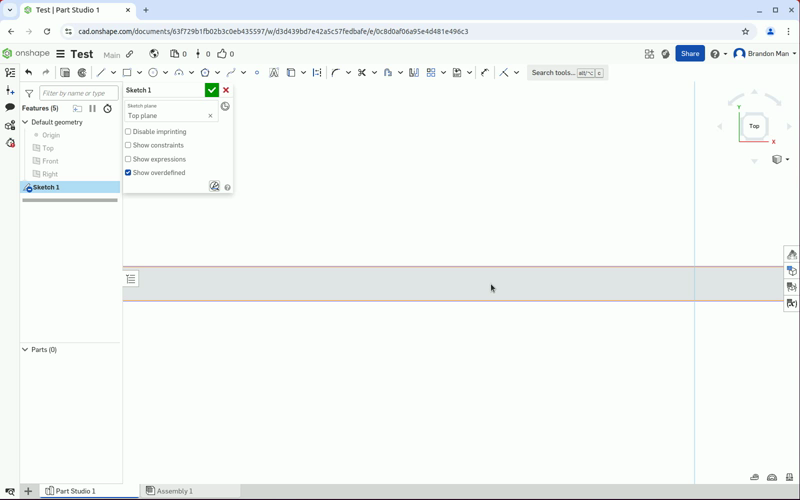
click(491, 283)
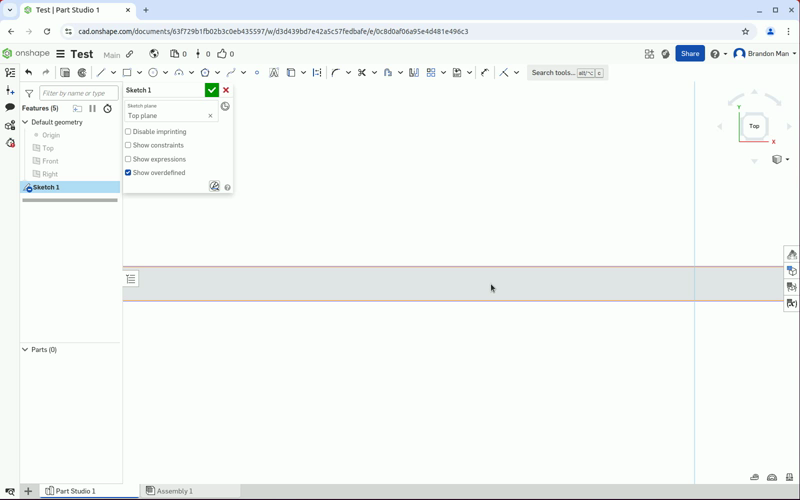
scroll(-6)
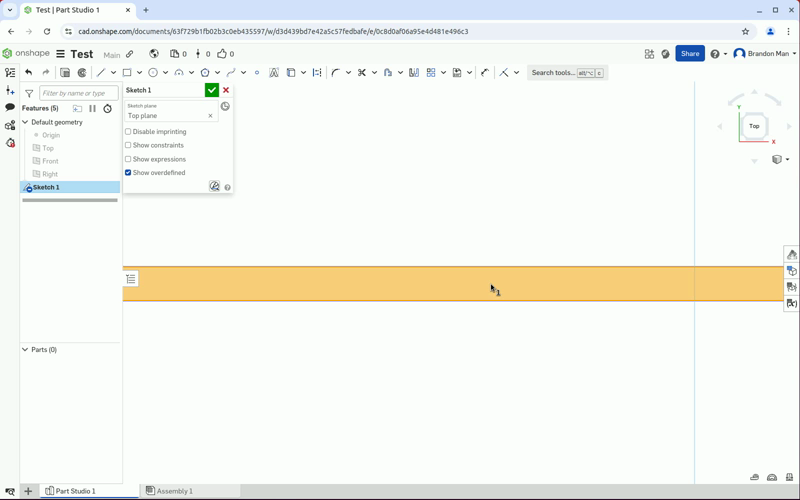
scroll(-6)
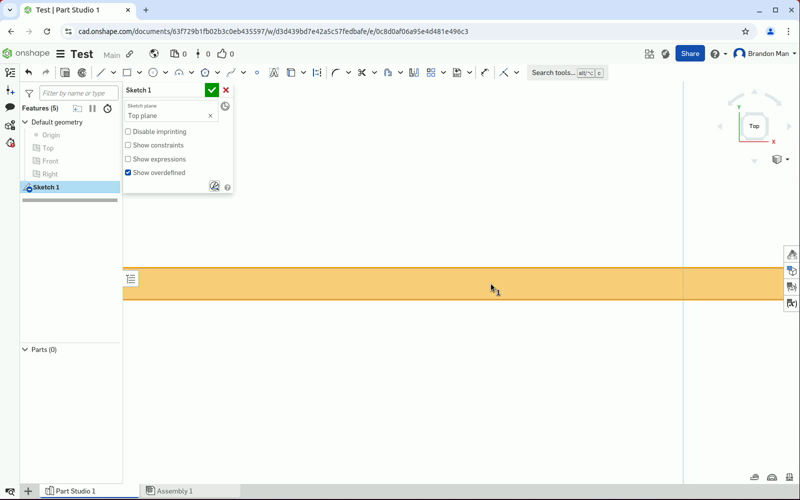
scroll(-6)
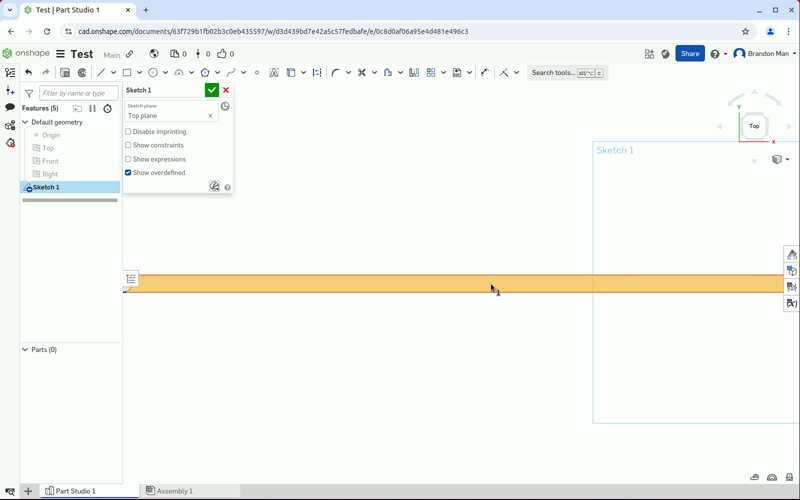
scroll(-6)
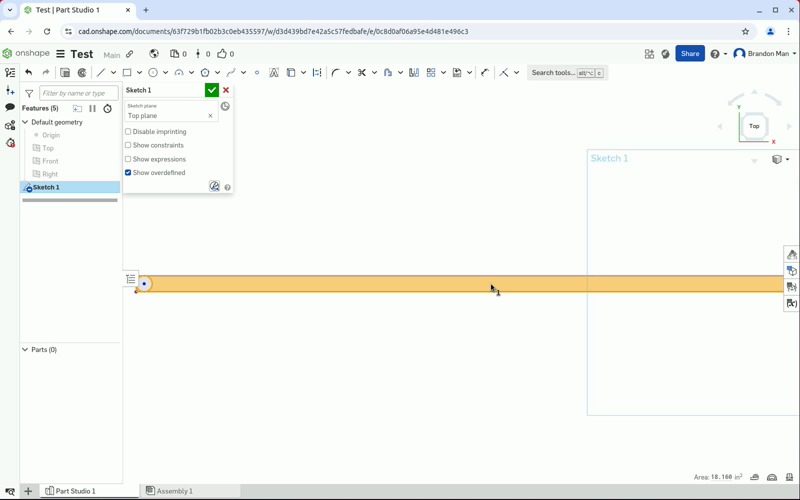
scroll(-6)
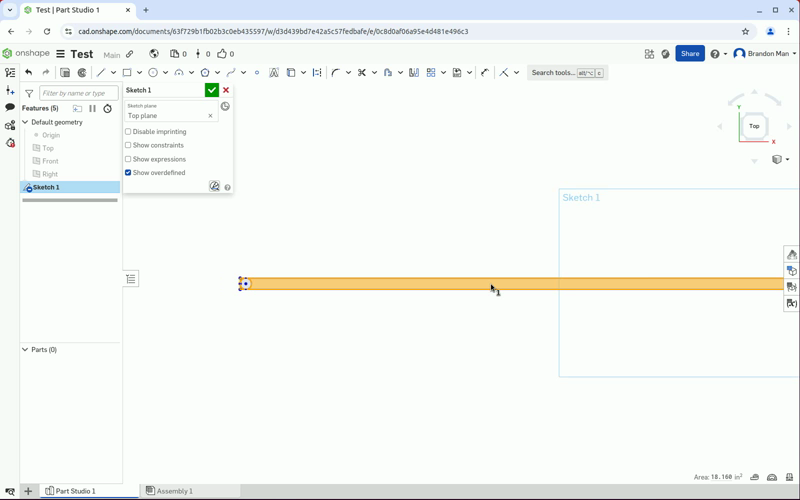
scroll(-6)
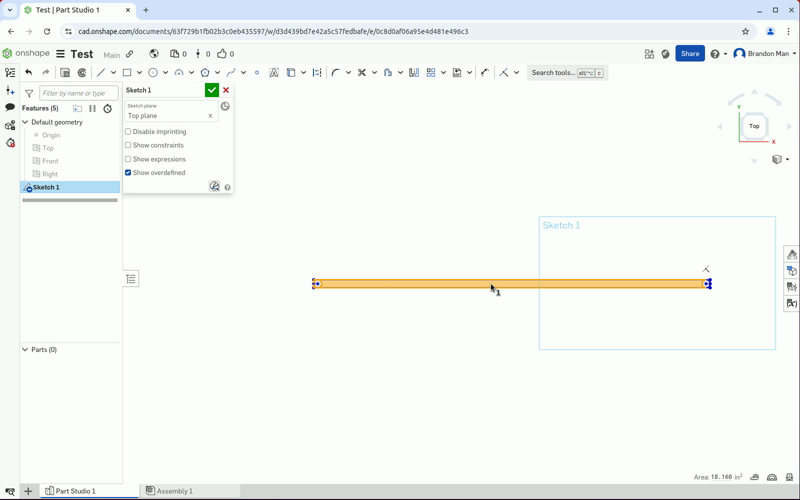
scroll(-6)
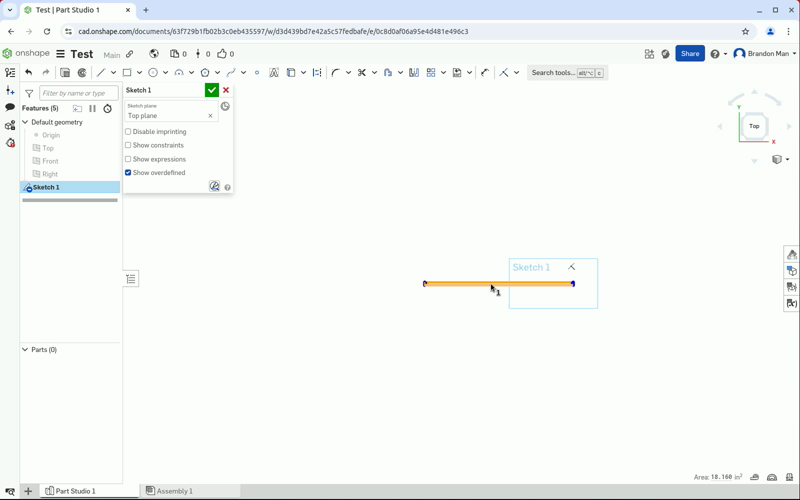
mouse_move(73, 352)
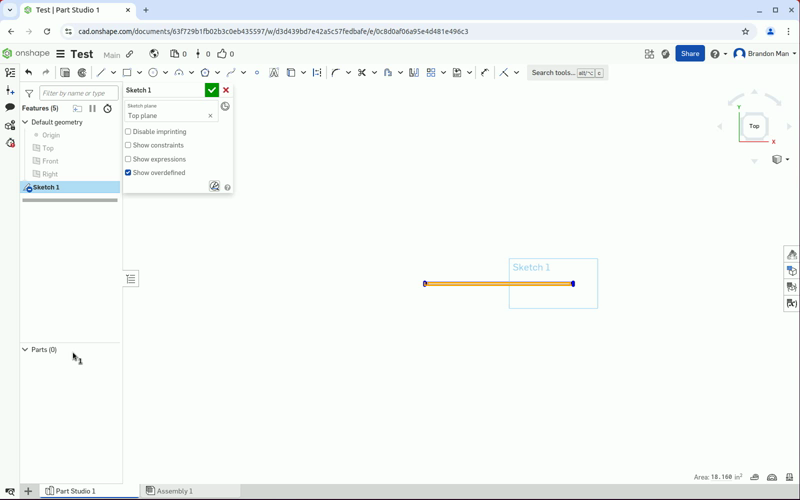
key(shift+y)
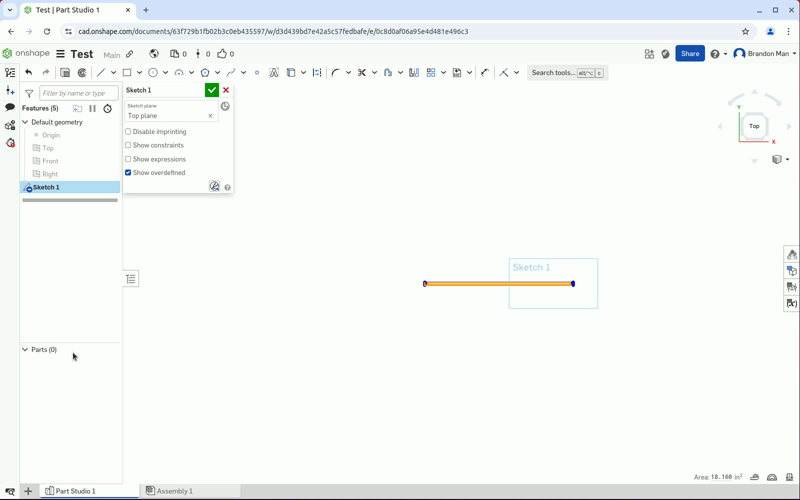
key(shift+e)
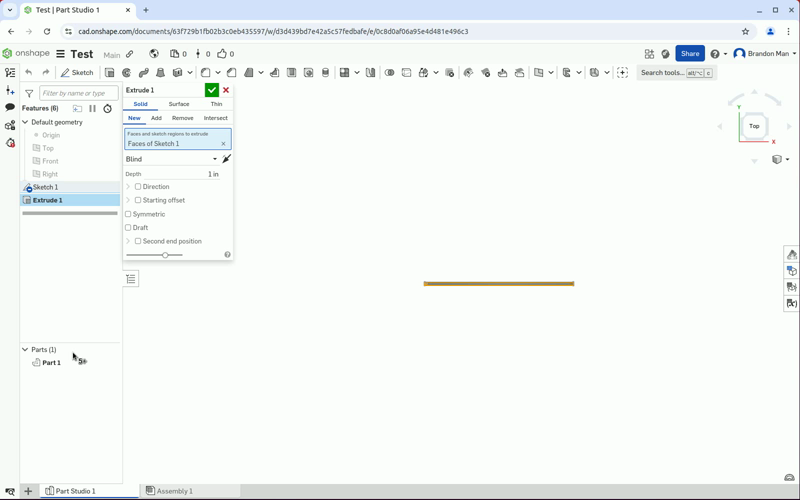
mouse_move(143, 106)
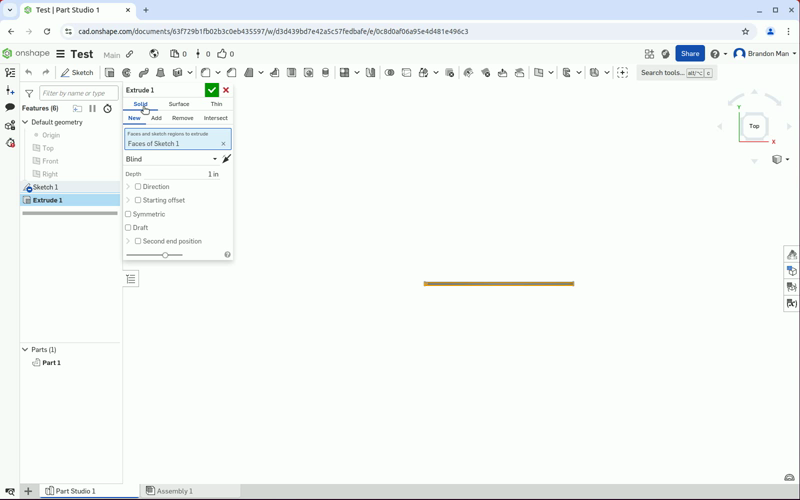
click(143, 106)
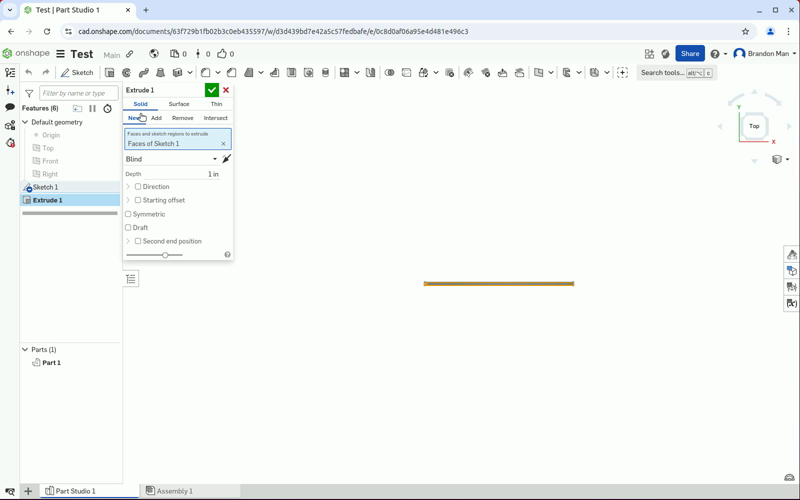
mouse_move(137, 120)
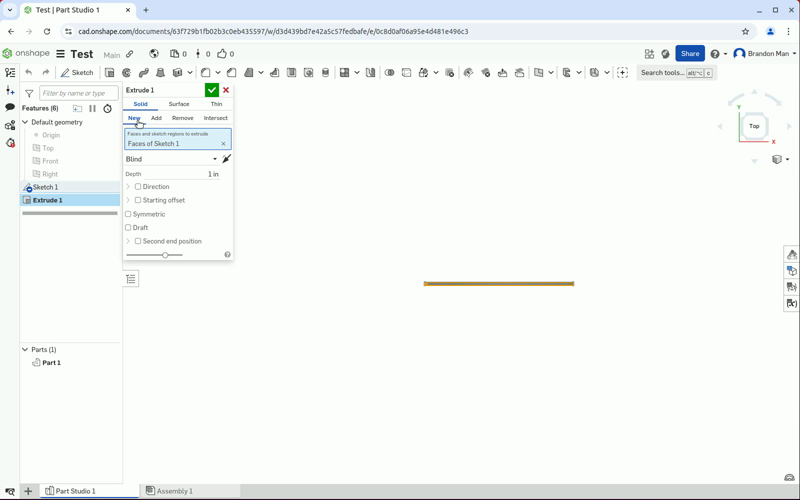
click(137, 120)
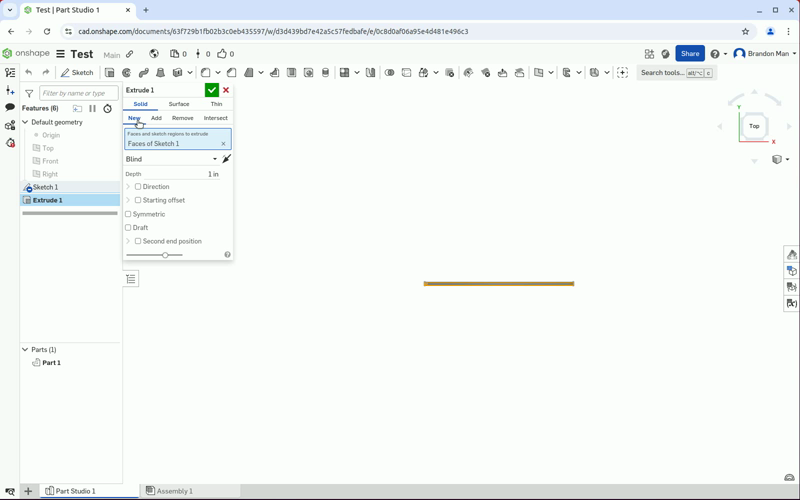
key(tab, 4)
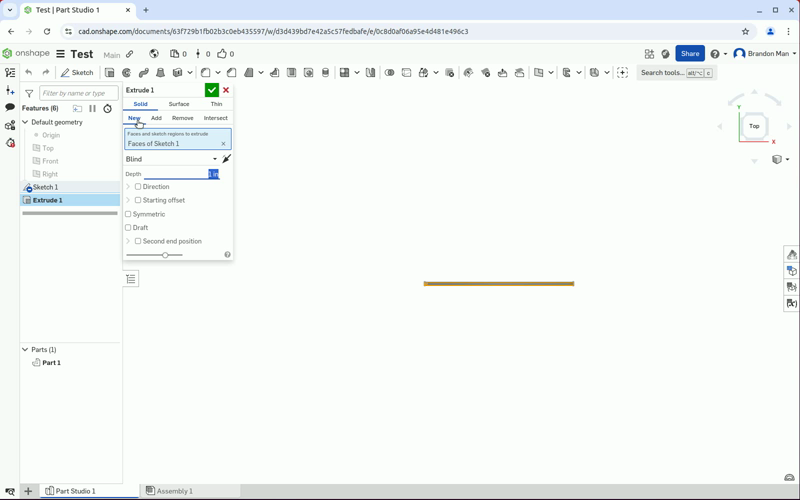
text(0.241)
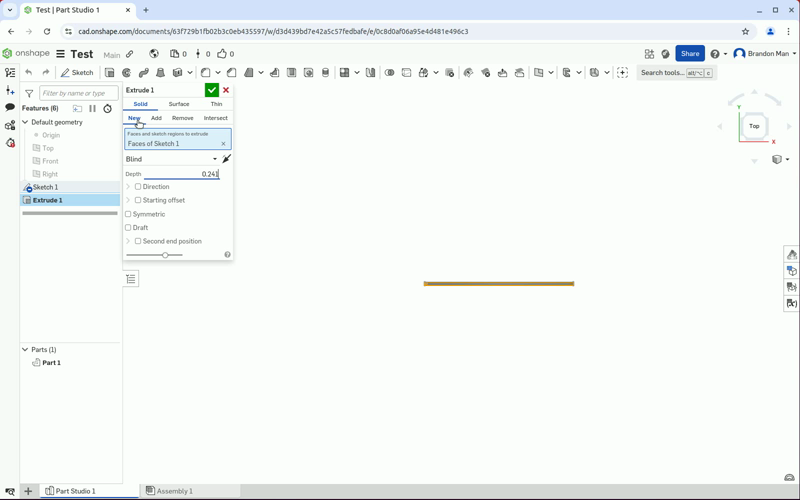
key(enter)
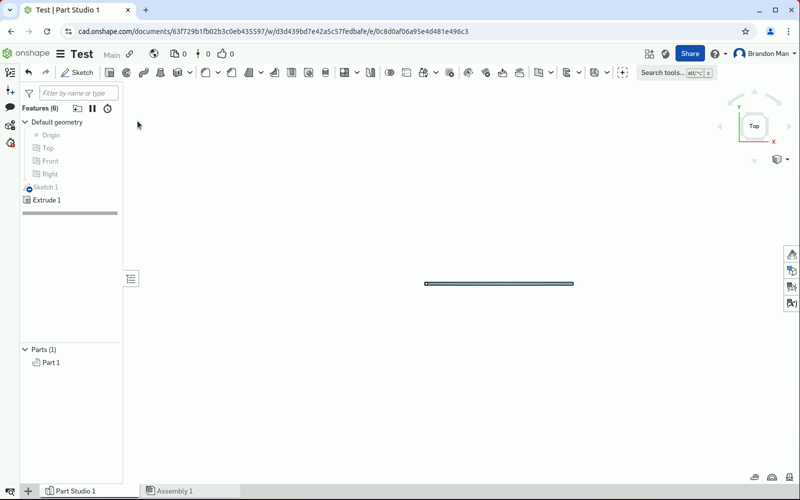
key(shift+h)
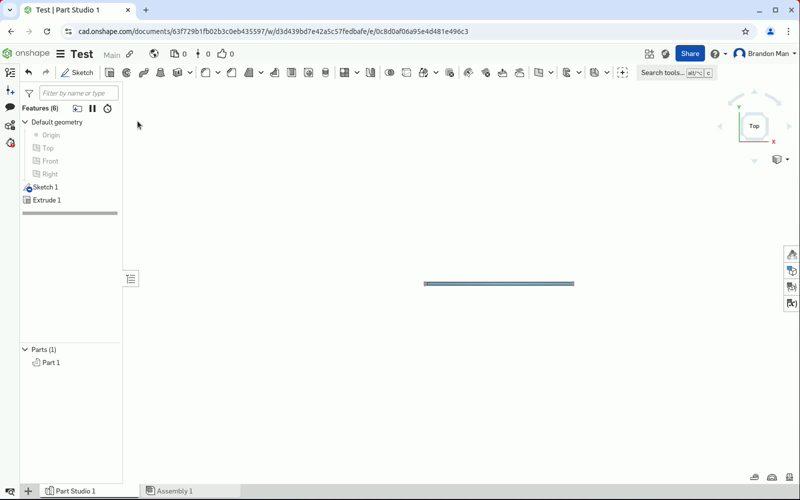
key(shift+h)
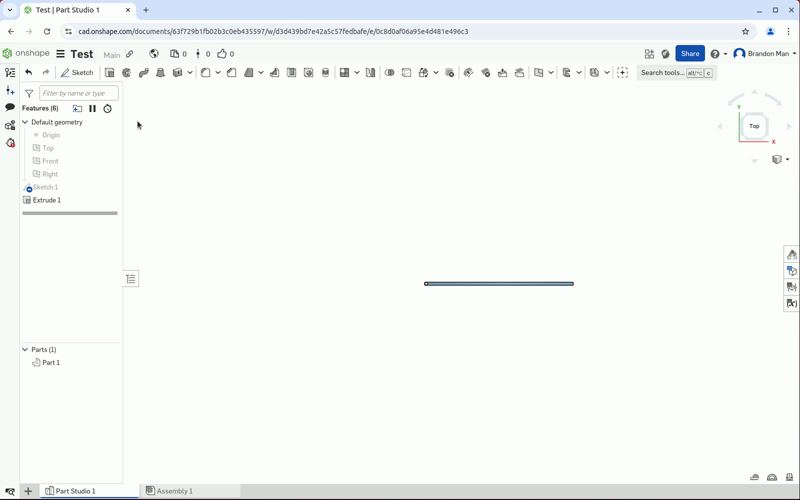
mouse_move(73, 189)
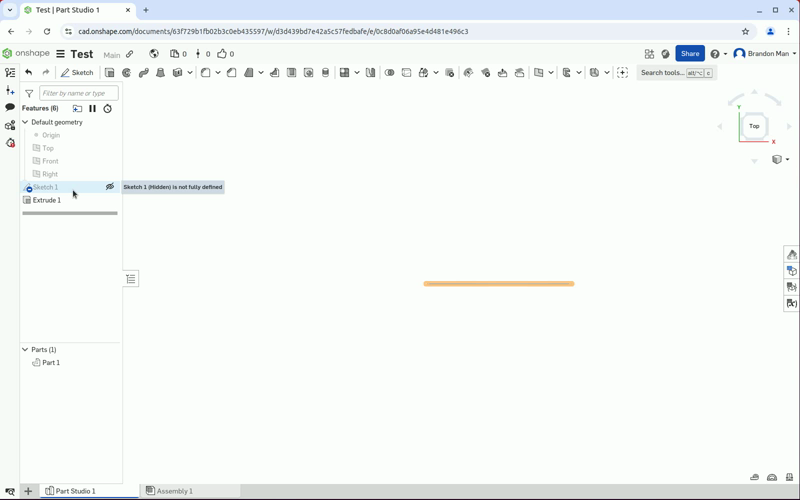
click(73, 189)
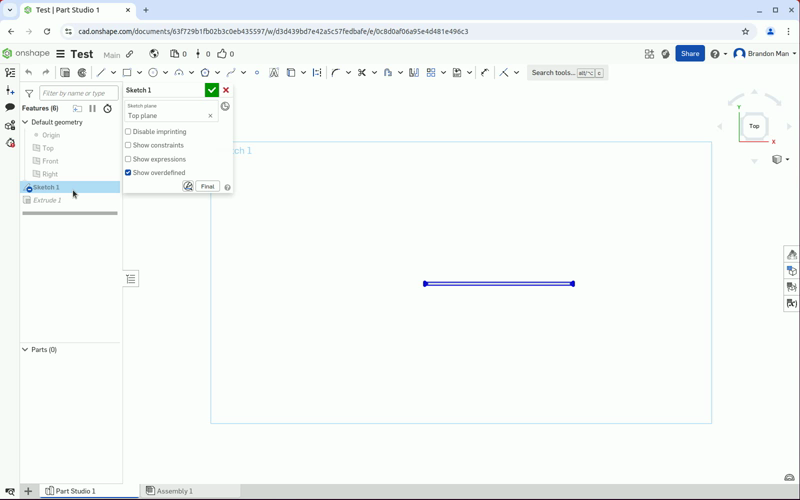
mouse_move(229, 92)
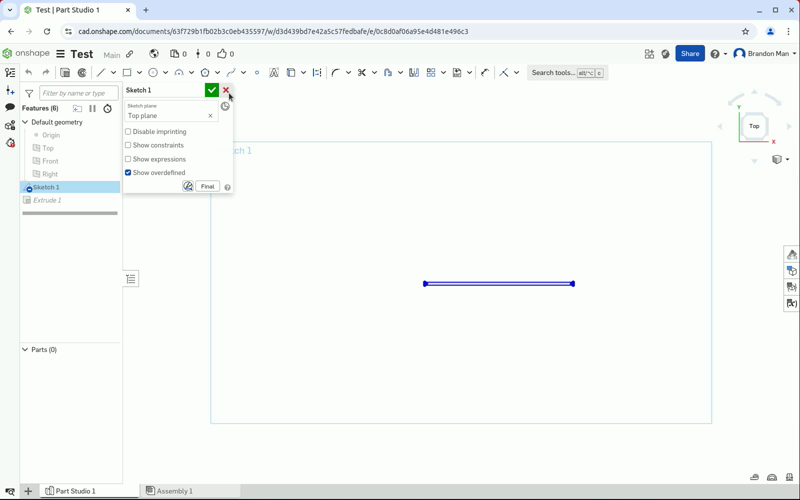
click(229, 92)
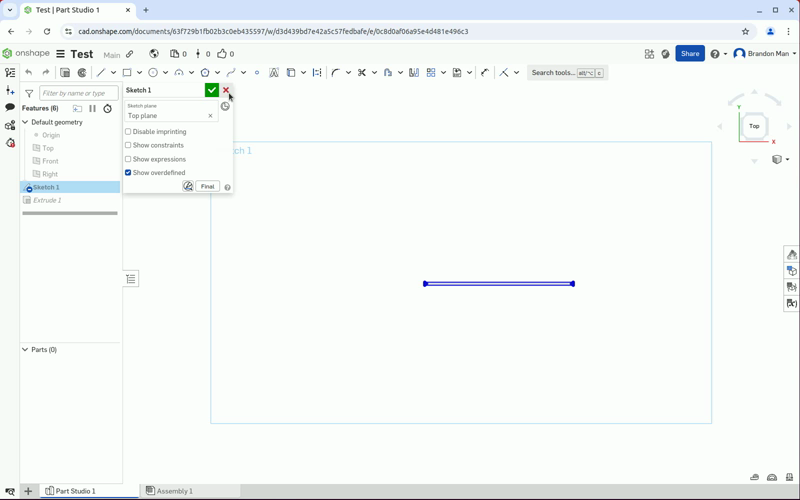
key(shift+s)
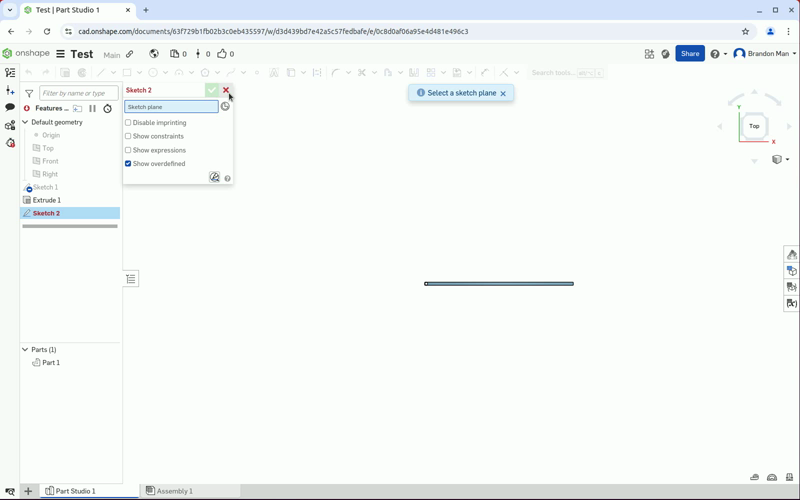
mouse_move(73, 150)
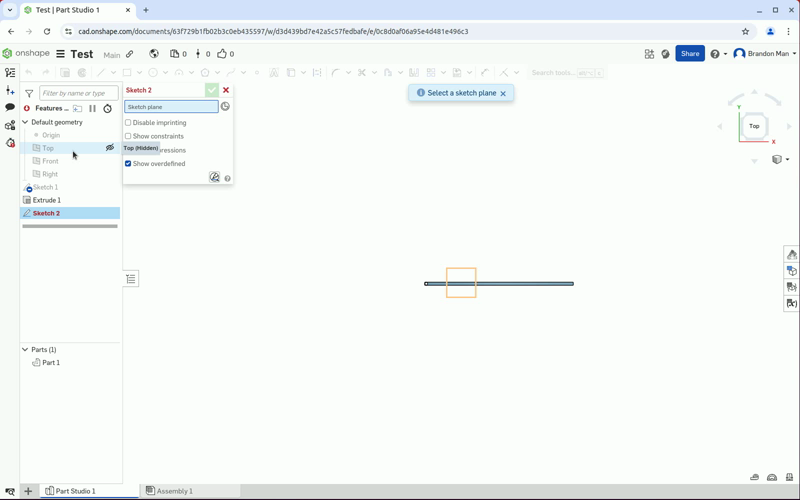
click(73, 150)
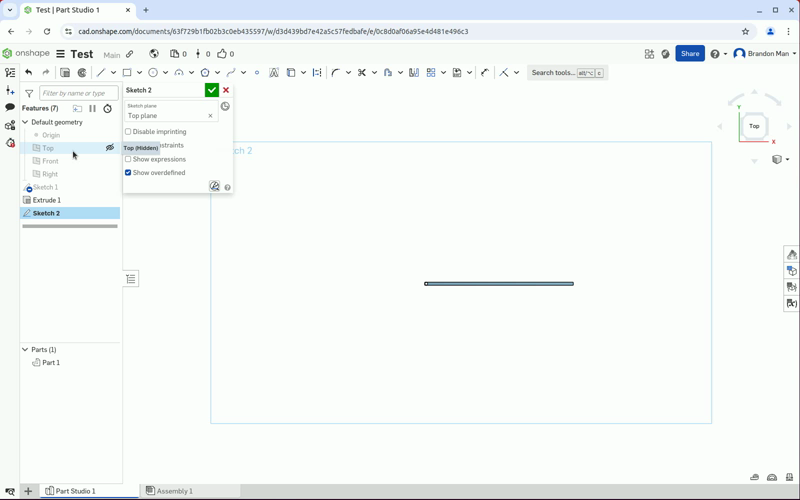
mouse_move(73, 352)
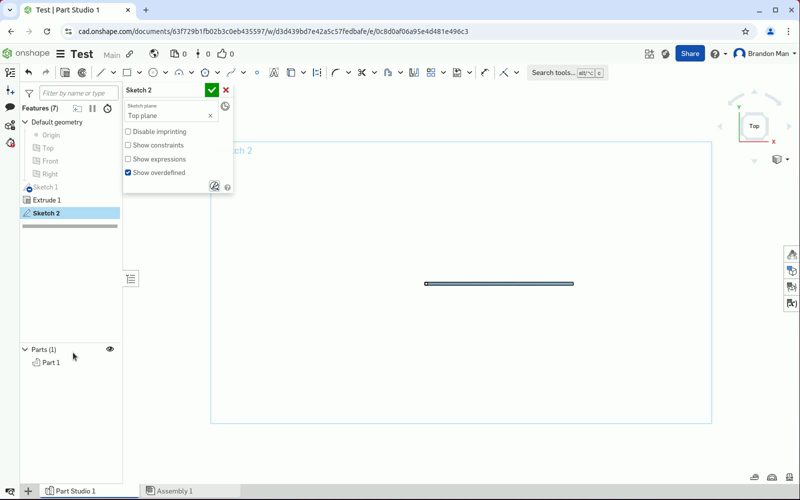
key(y)
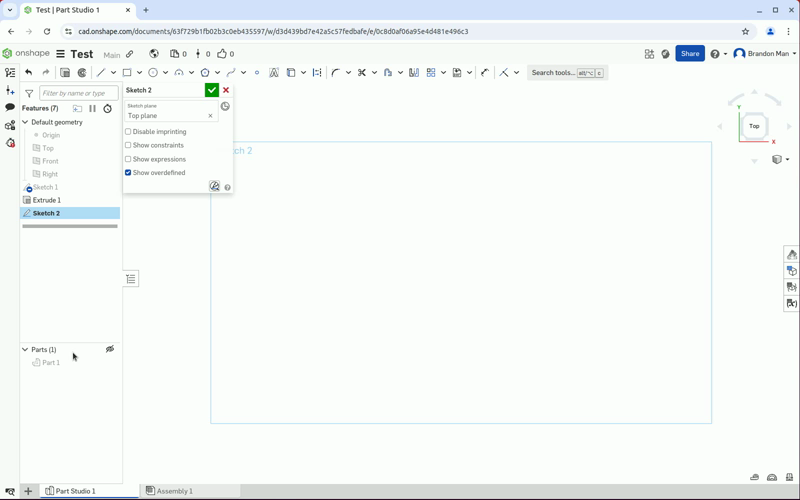
key(c)
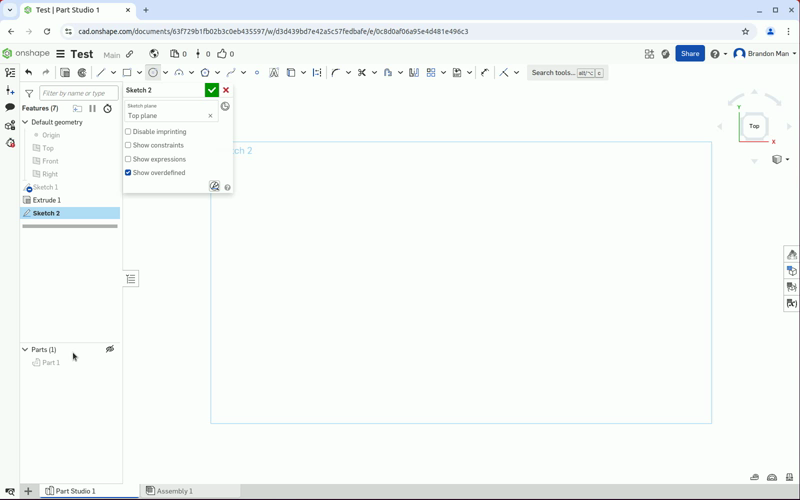
key_down(shift)
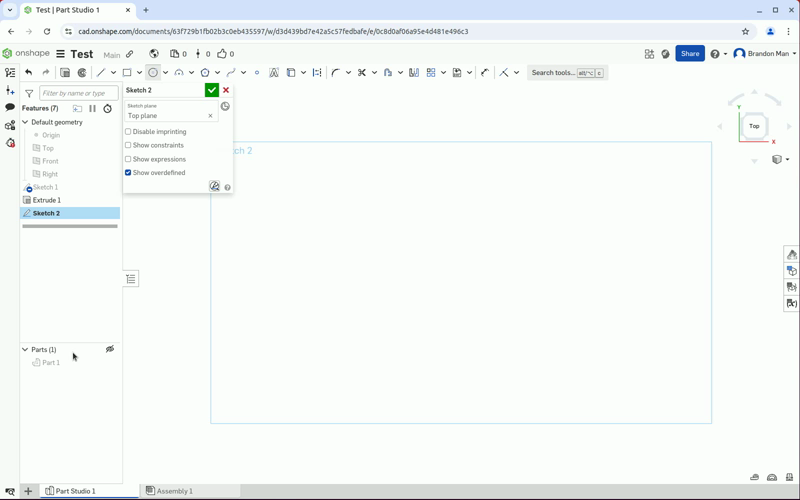
mouse_move(428, 275)
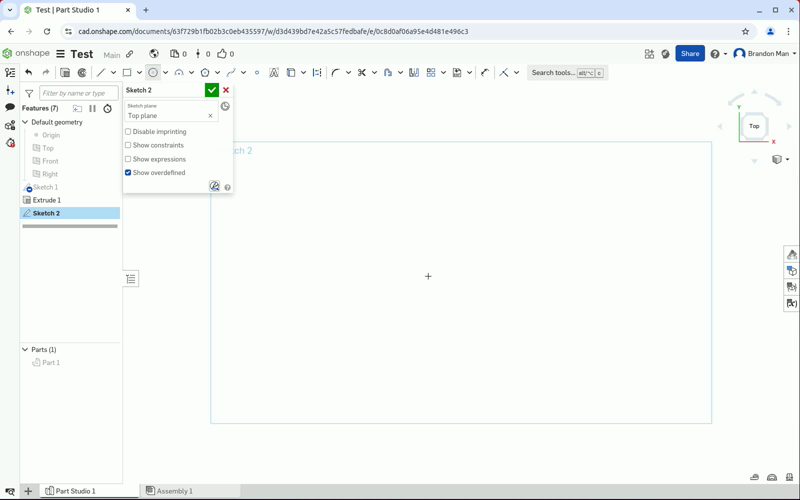
click(428, 275)
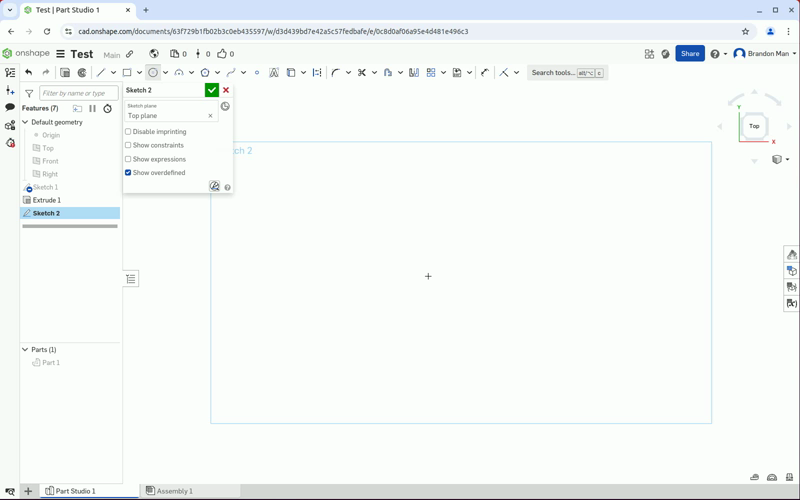
key_up(shift)
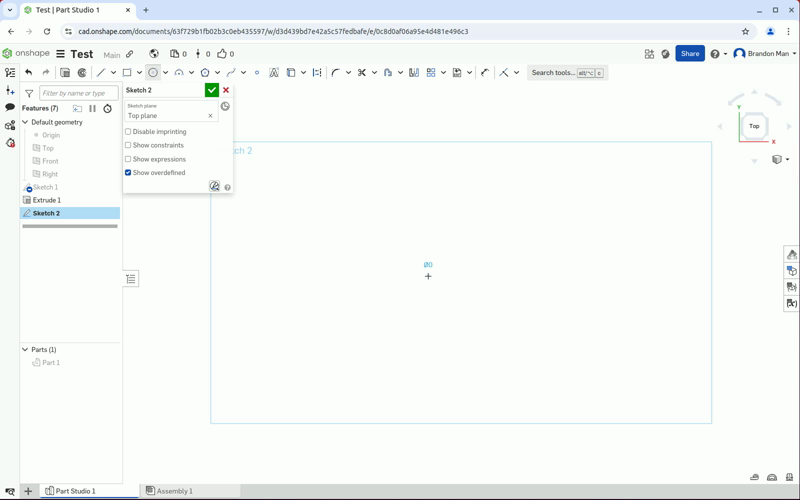
mouse_move(430, 275)
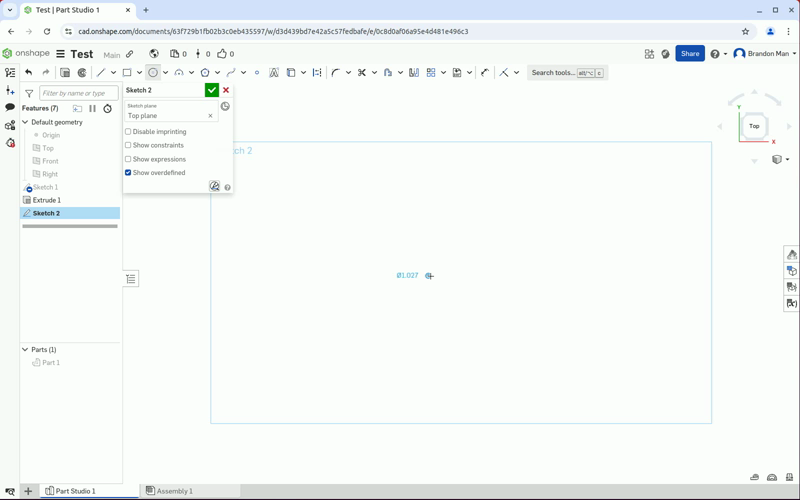
scroll(6)
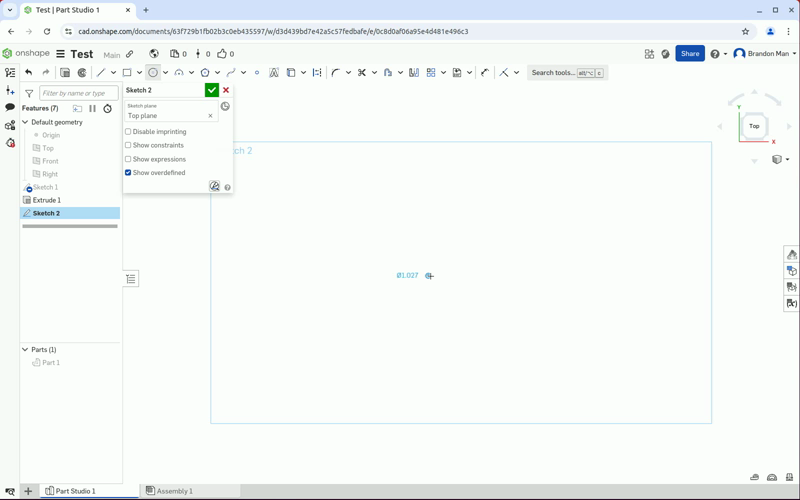
scroll(6)
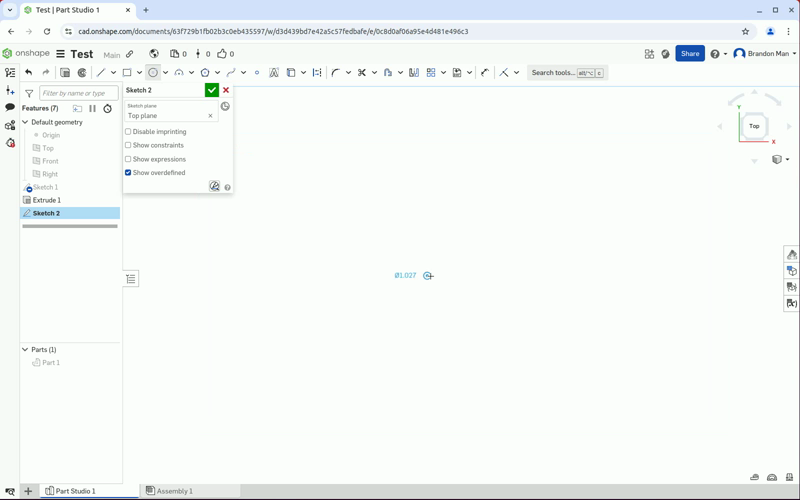
scroll(6)
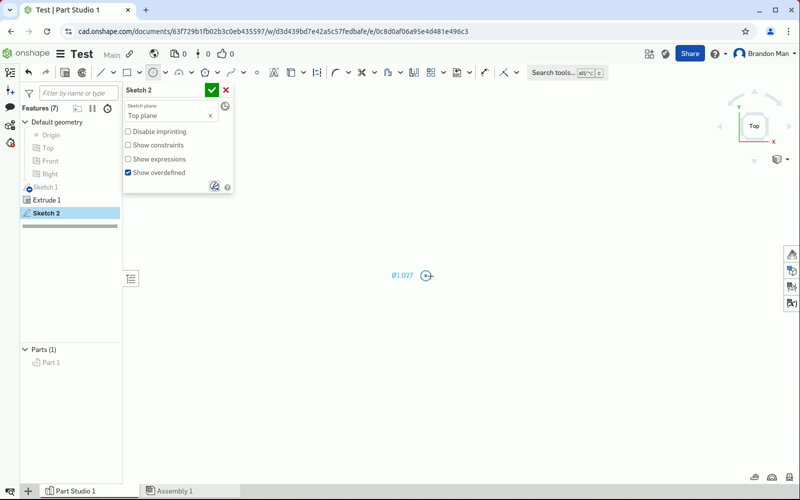
scroll(6)
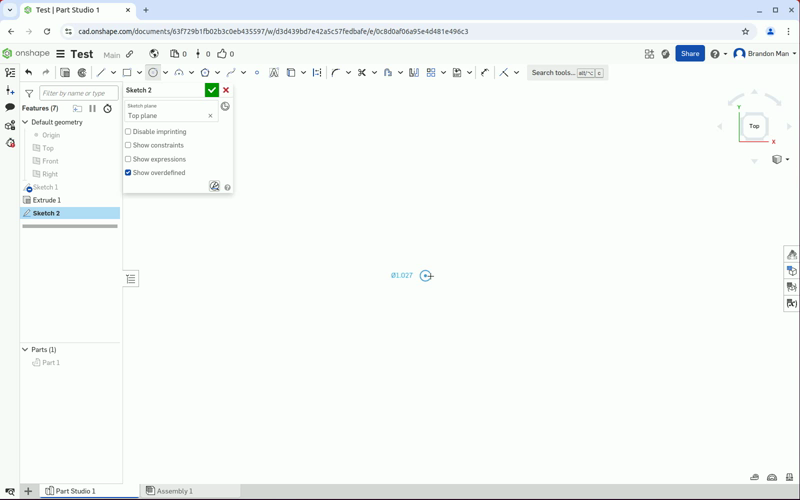
scroll(6)
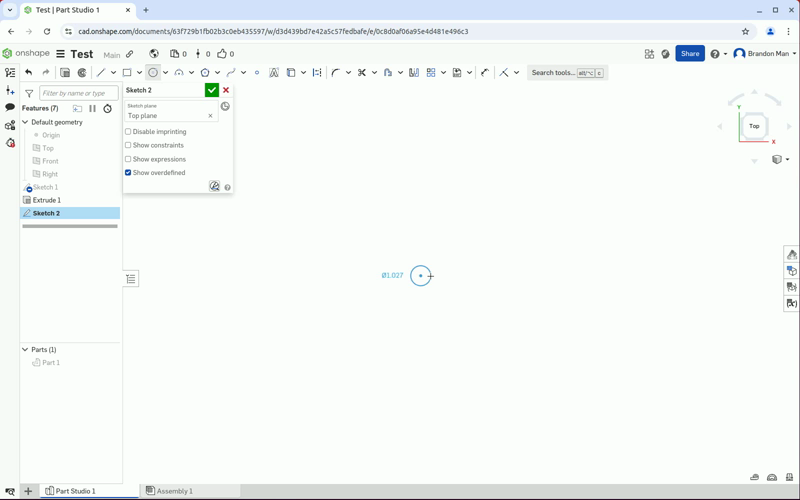
scroll(6)
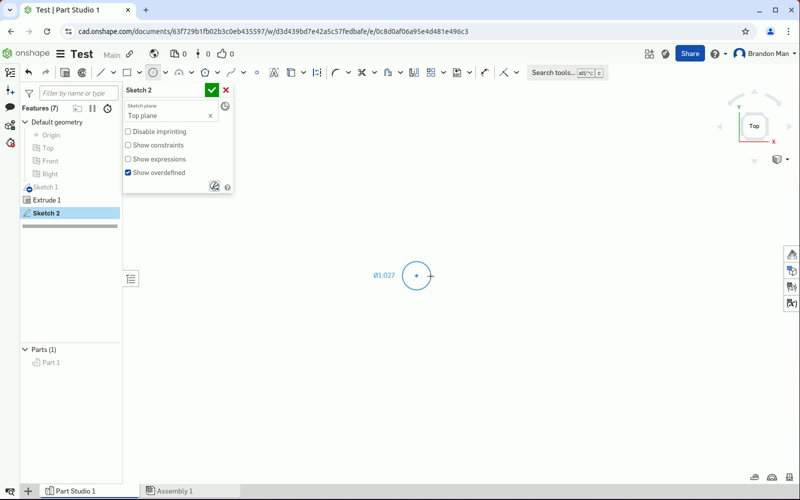
scroll(6)
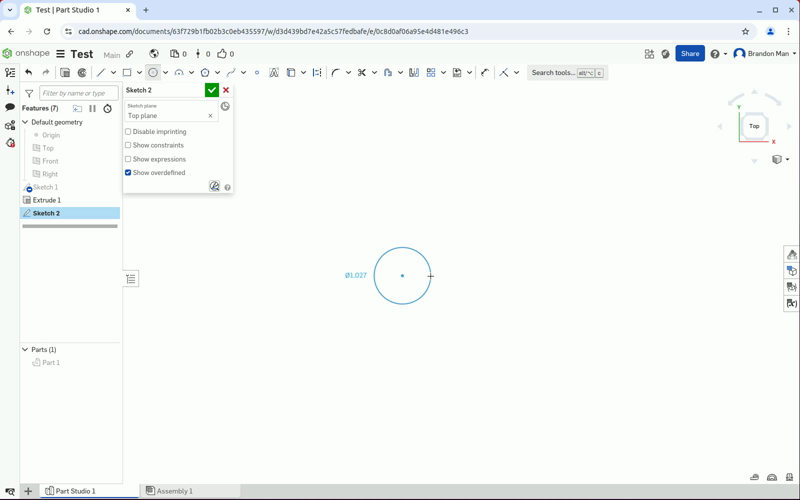
click(430, 275)
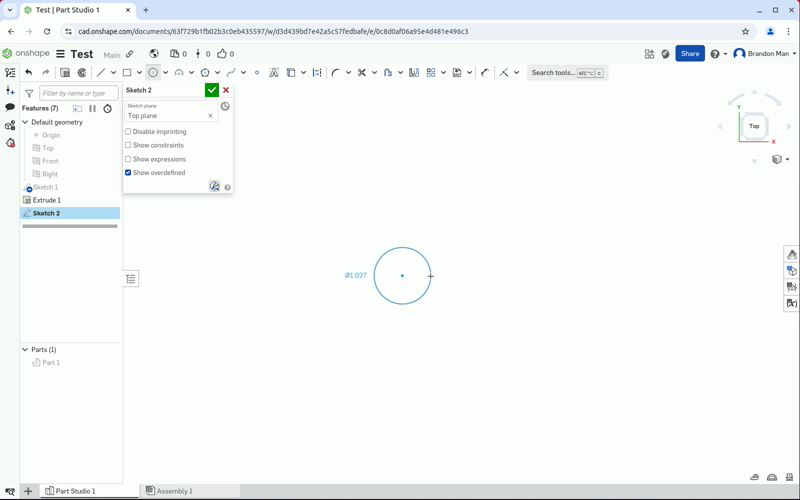
scroll(-6)
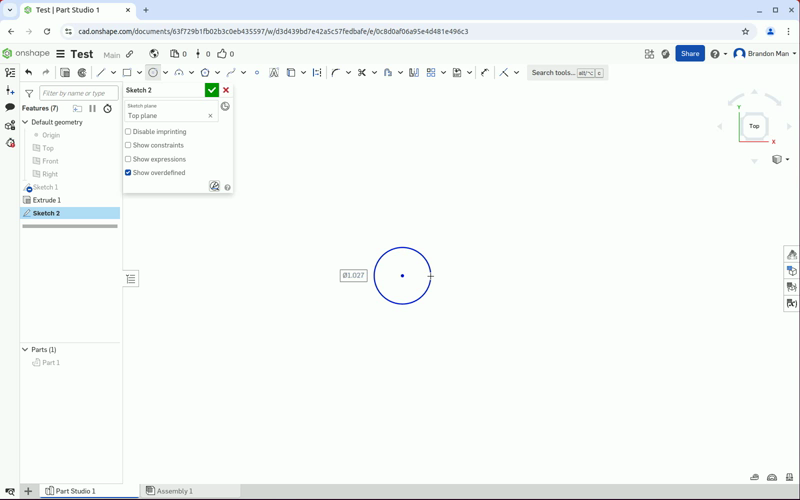
scroll(-6)
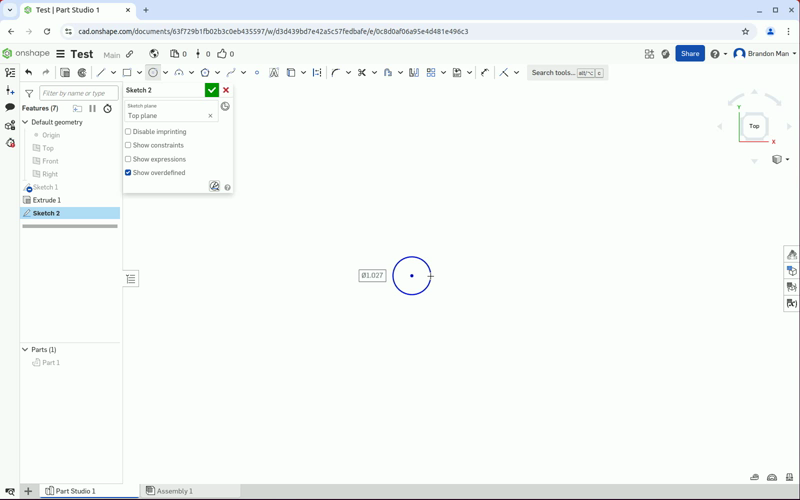
scroll(-6)
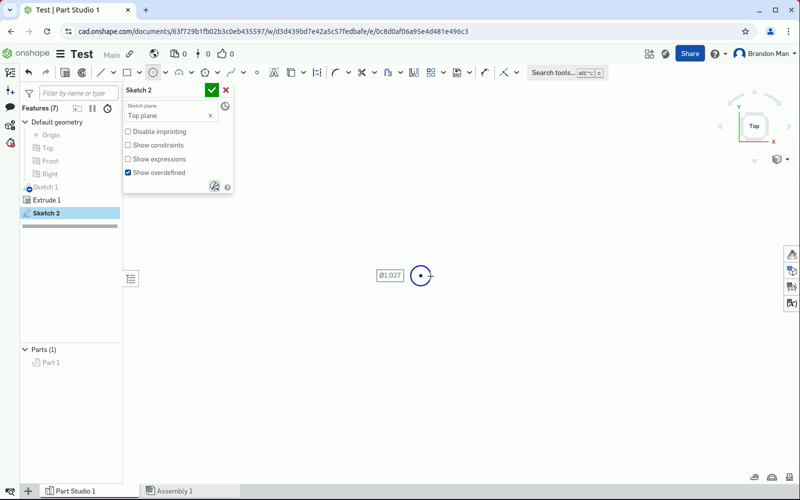
scroll(-6)
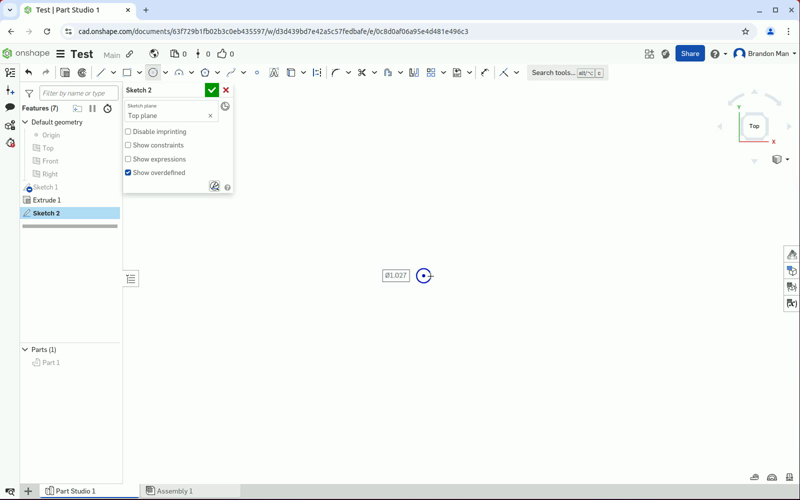
scroll(-6)
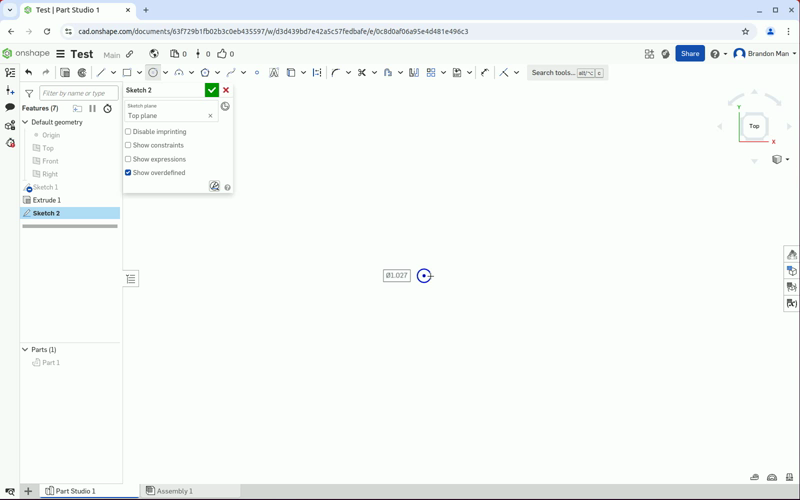
scroll(-6)
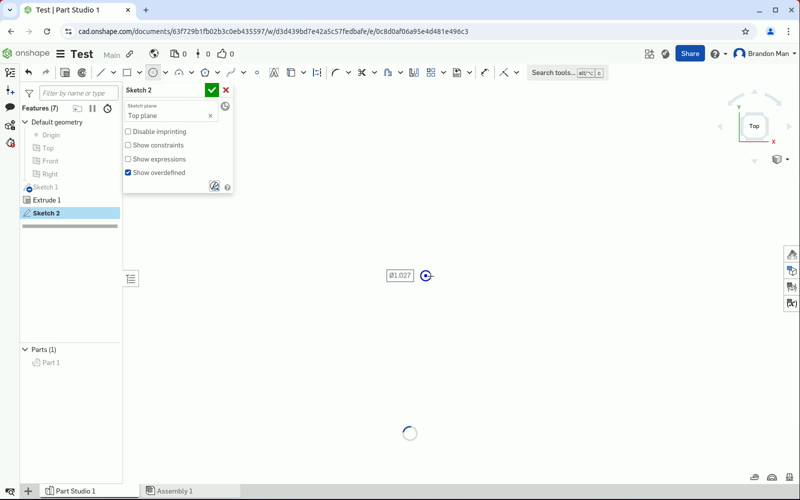
scroll(-6)
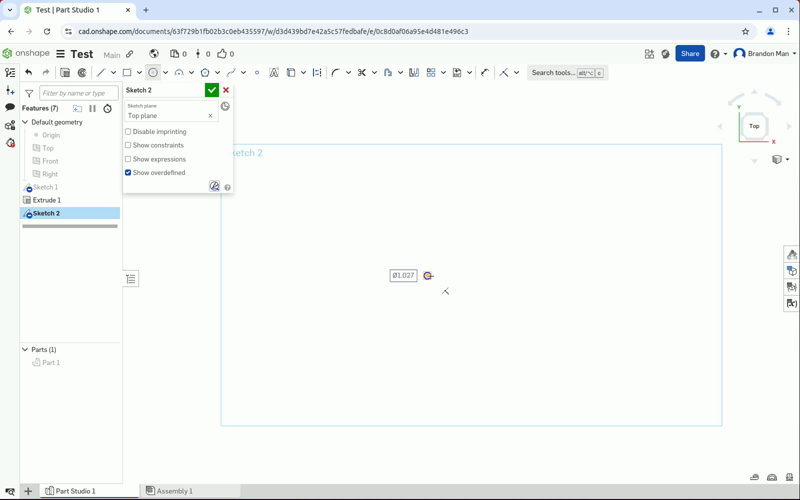
key(esc)
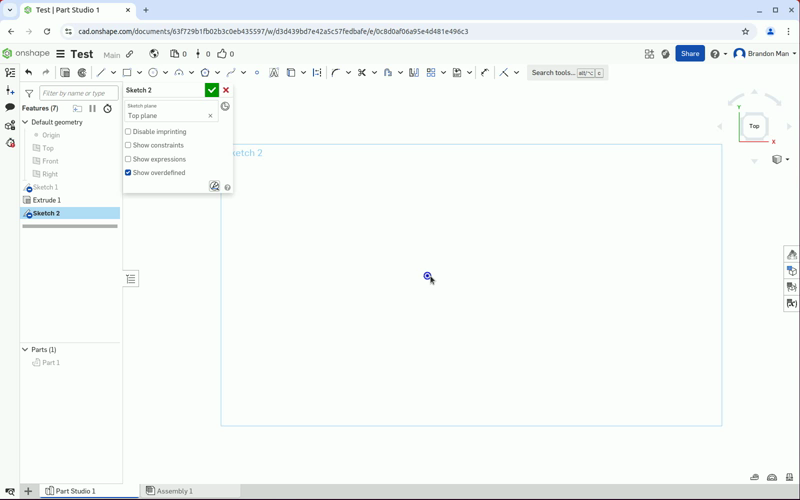
key(c)
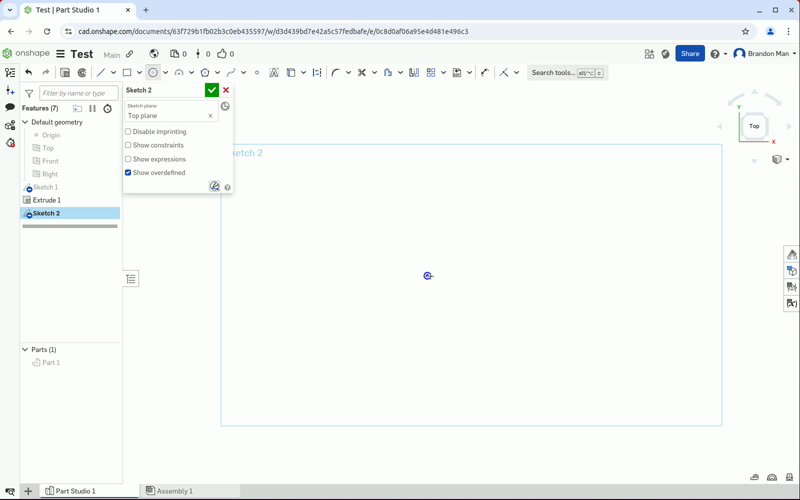
key_down(shift)
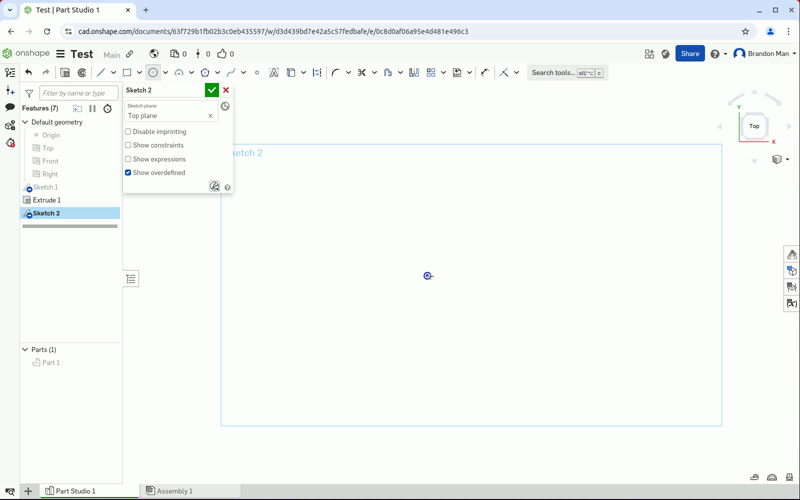
mouse_move(428, 275)
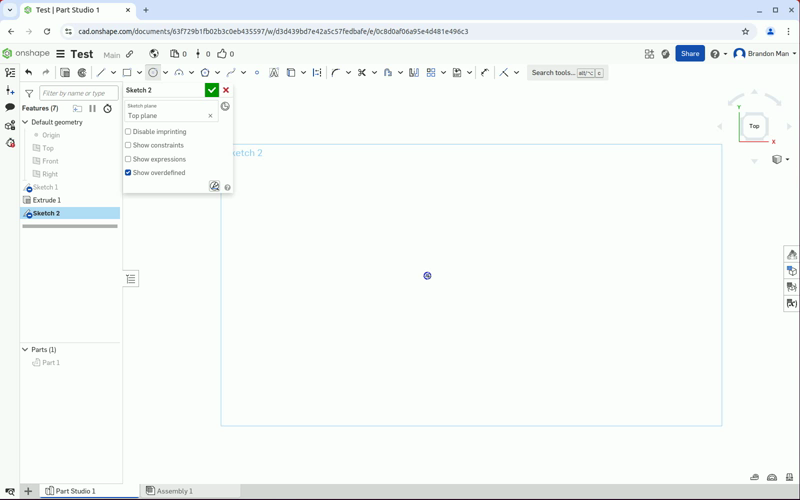
scroll(6)
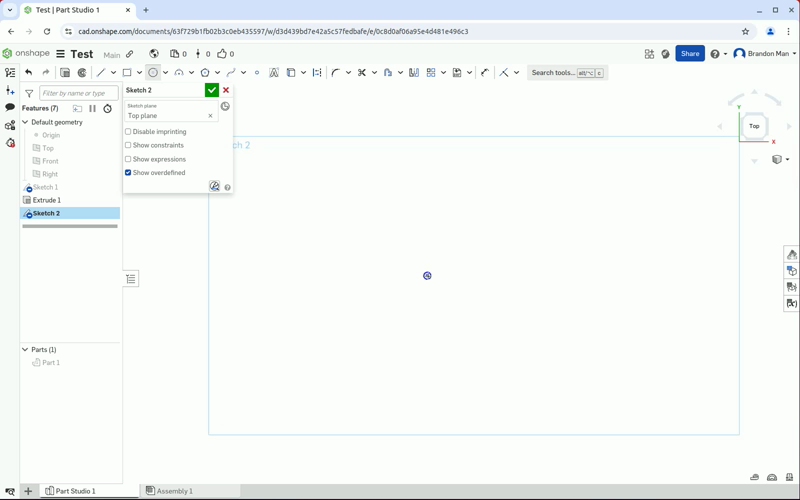
scroll(6)
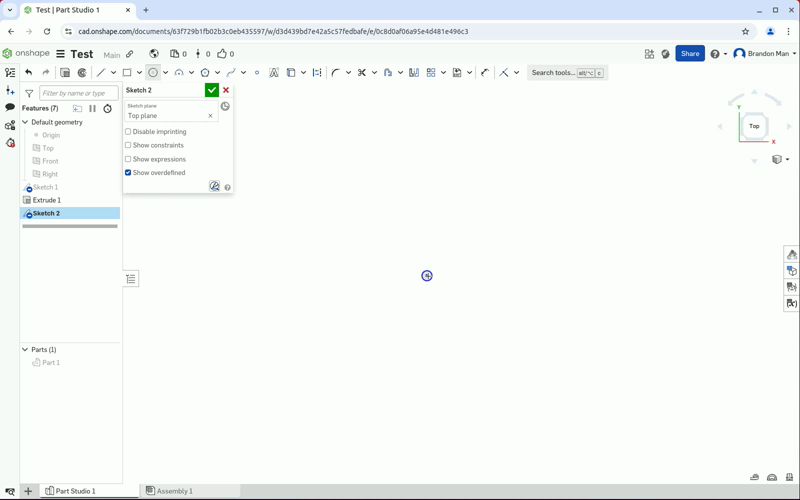
scroll(6)
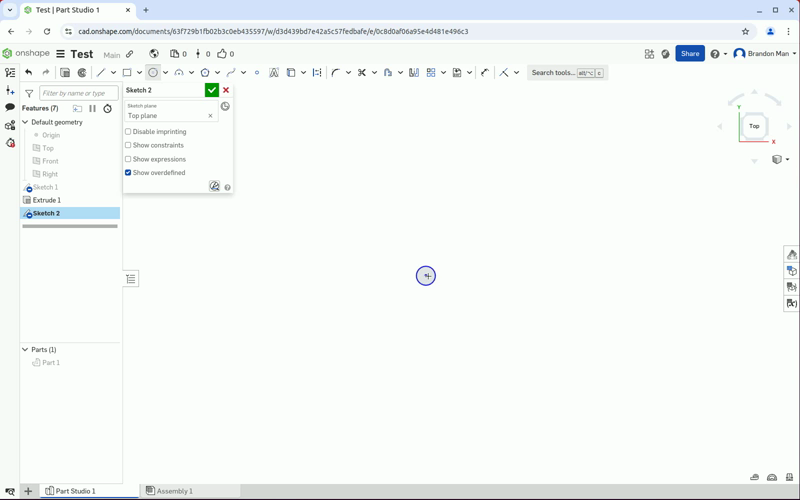
scroll(6)
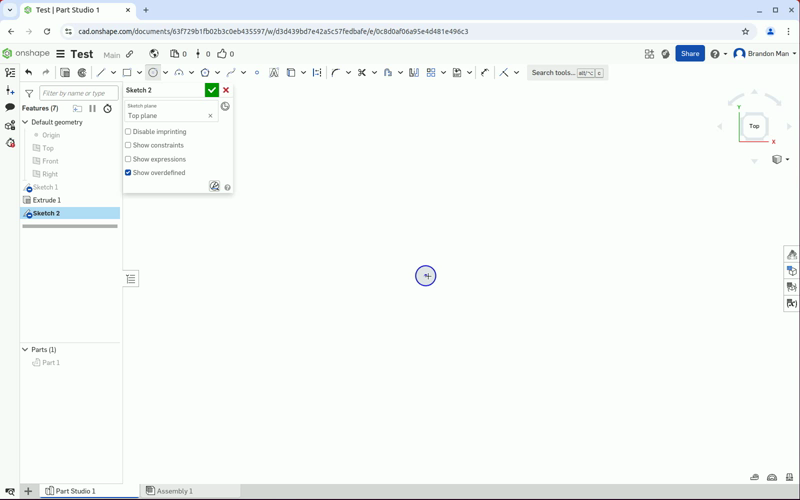
scroll(6)
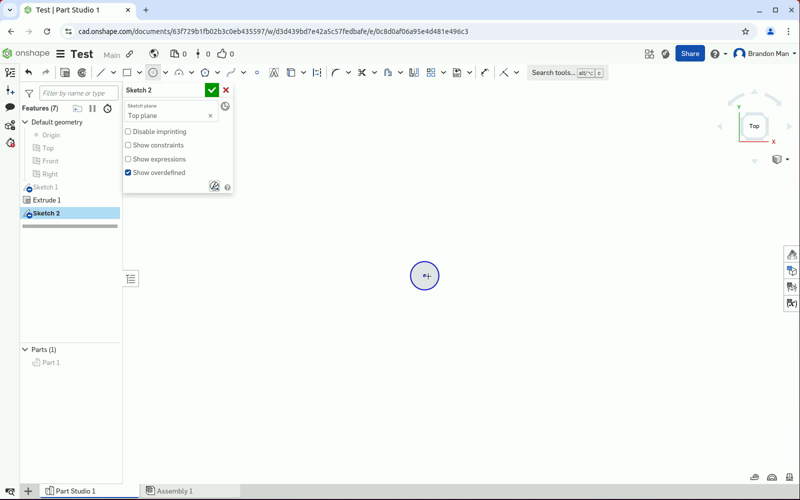
scroll(6)
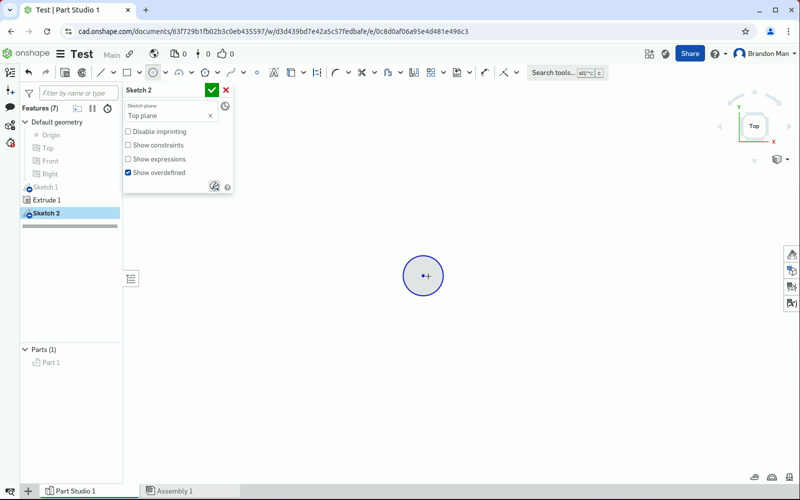
scroll(6)
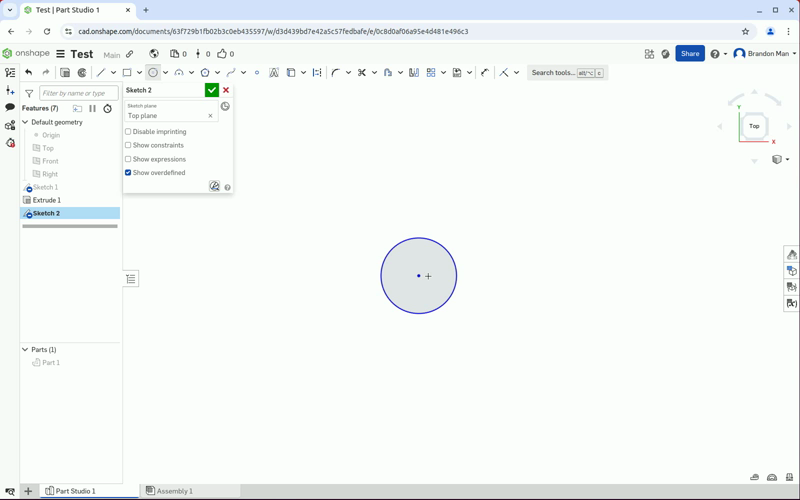
click(428, 275)
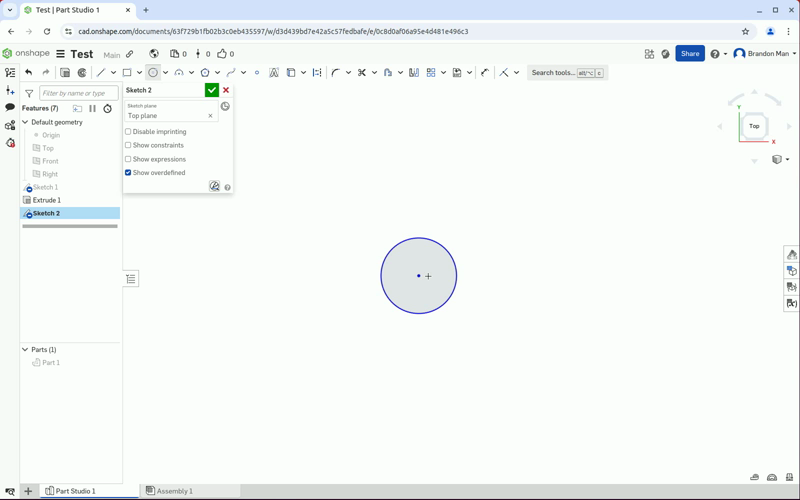
scroll(-6)
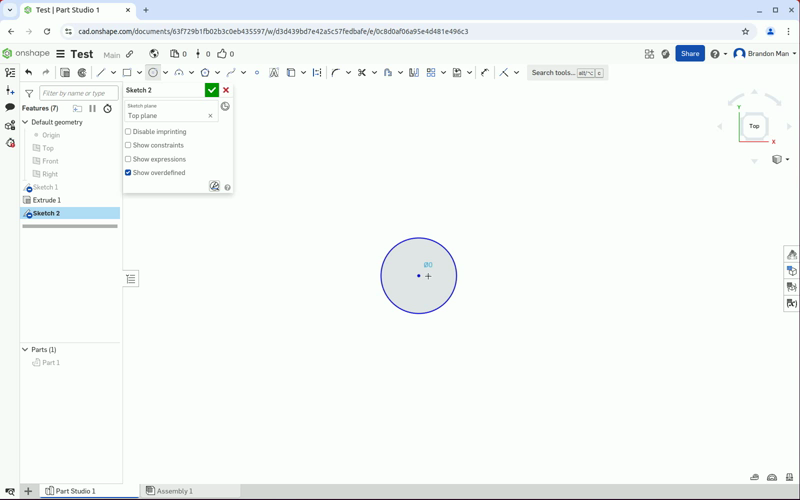
scroll(-6)
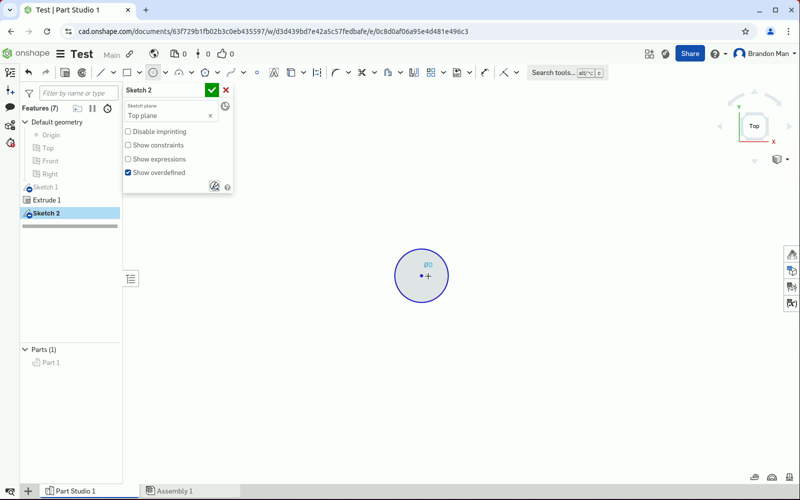
scroll(-6)
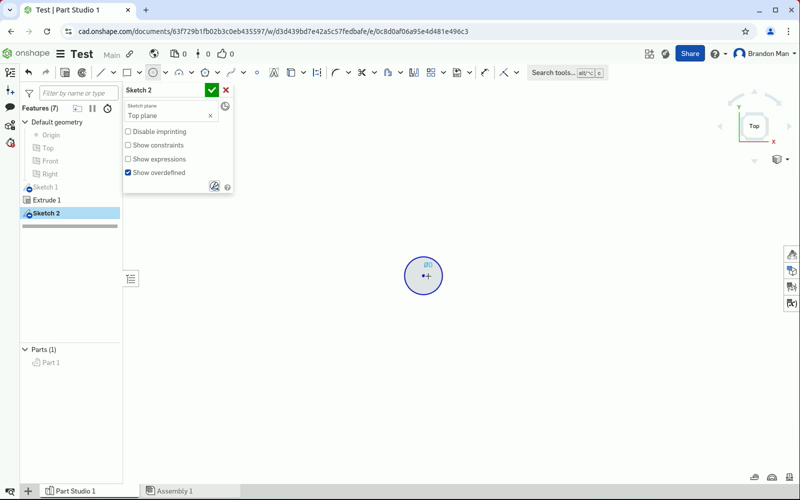
scroll(-6)
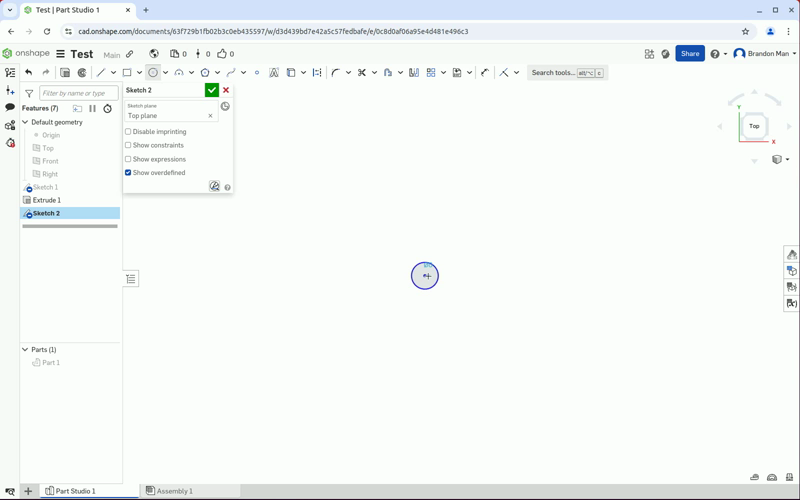
scroll(-6)
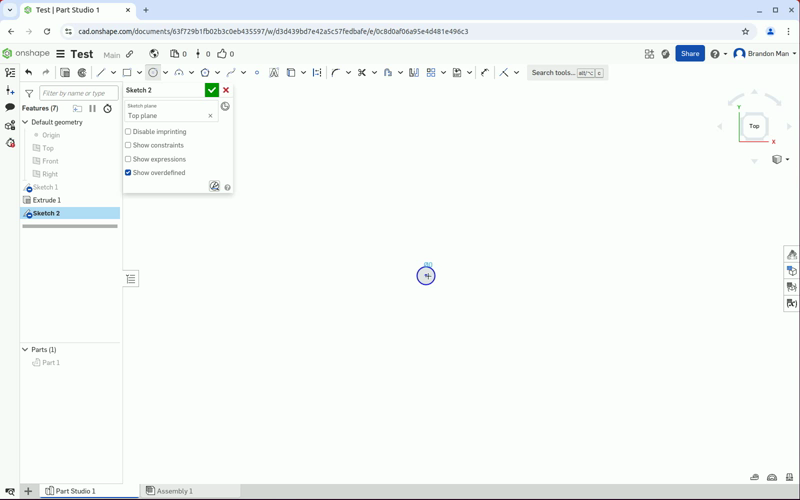
scroll(-6)
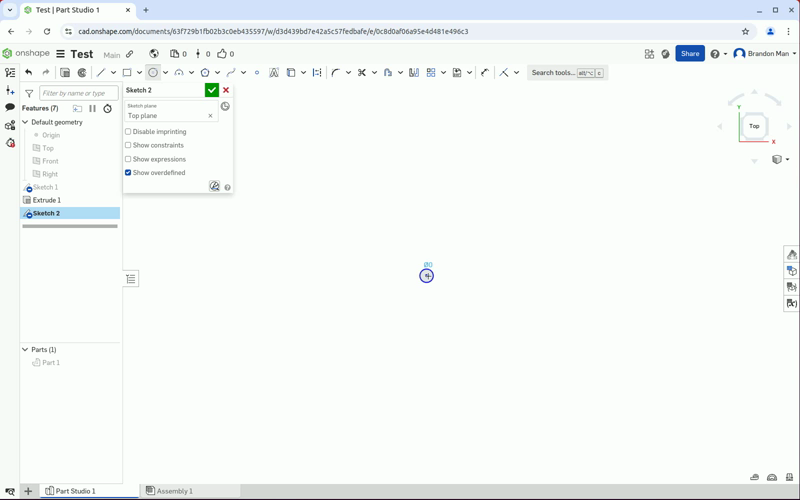
scroll(-6)
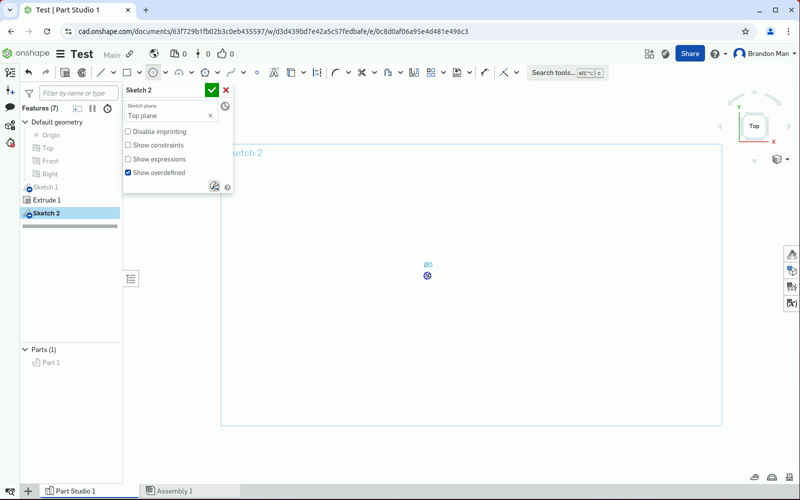
key_up(shift)
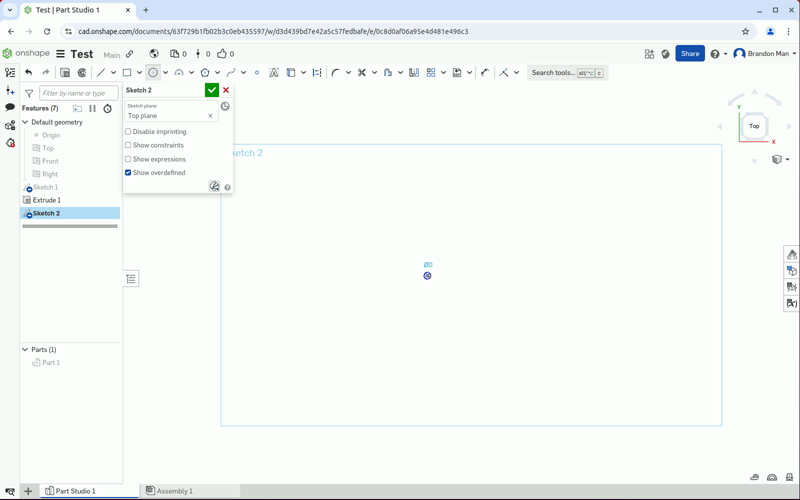
mouse_move(428, 275)
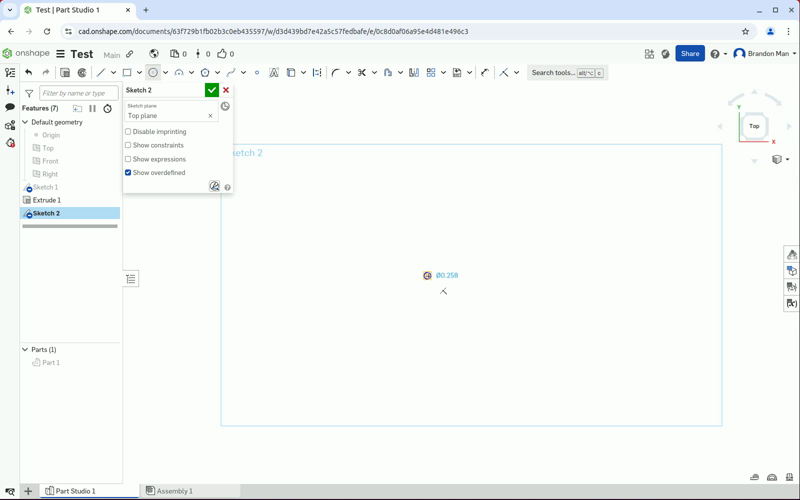
scroll(6)
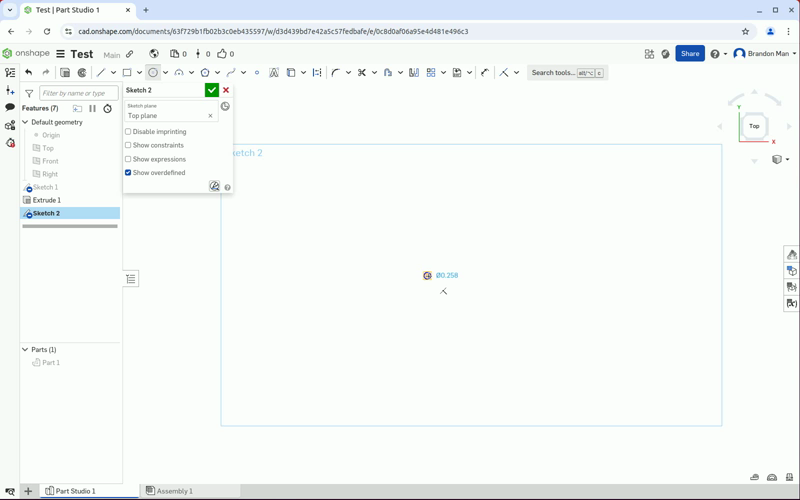
scroll(6)
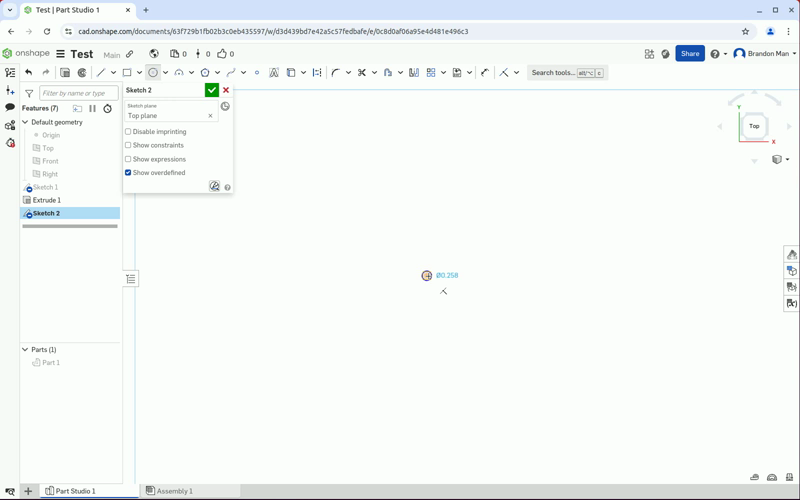
scroll(6)
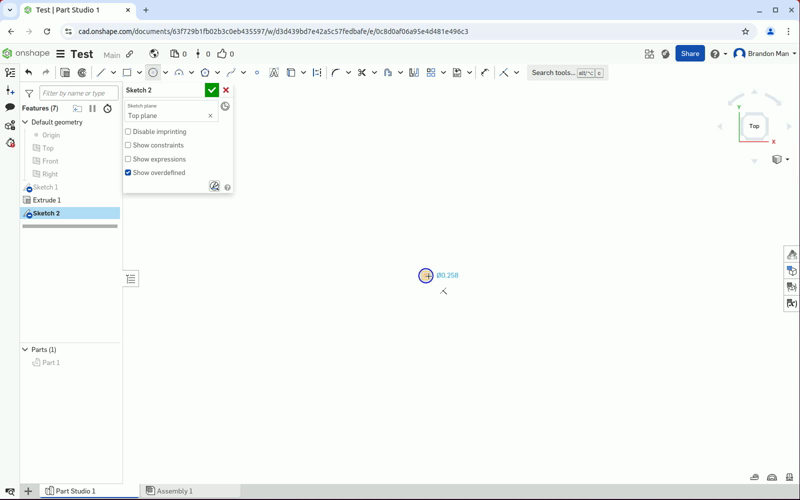
scroll(6)
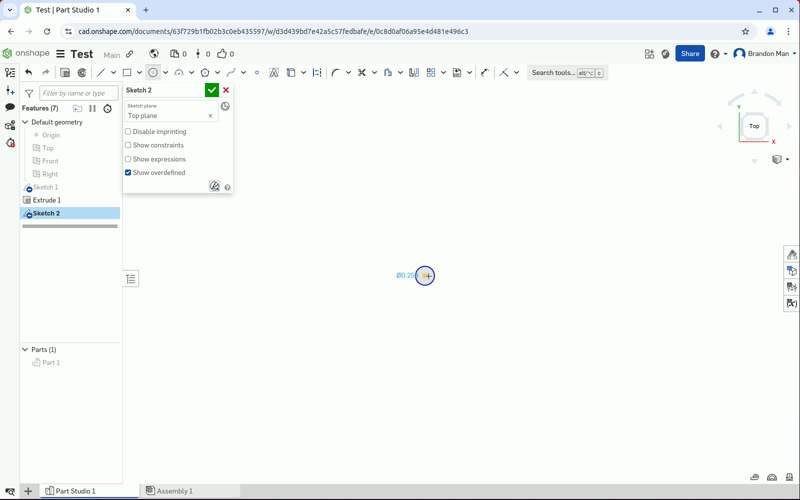
scroll(6)
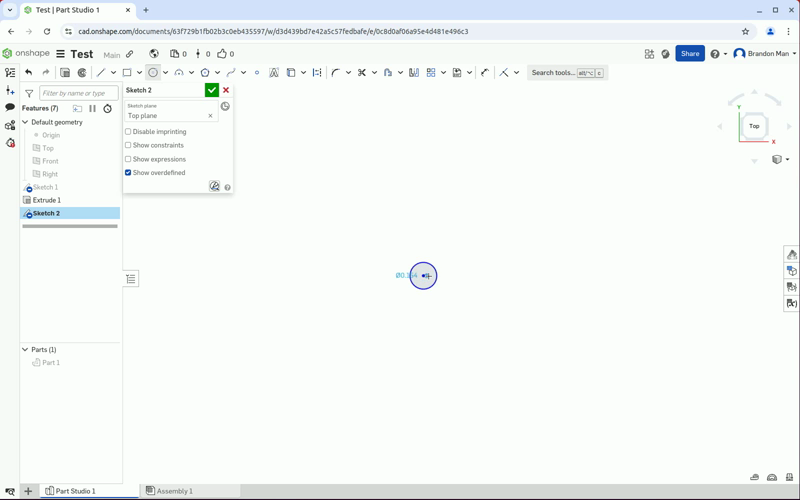
scroll(6)
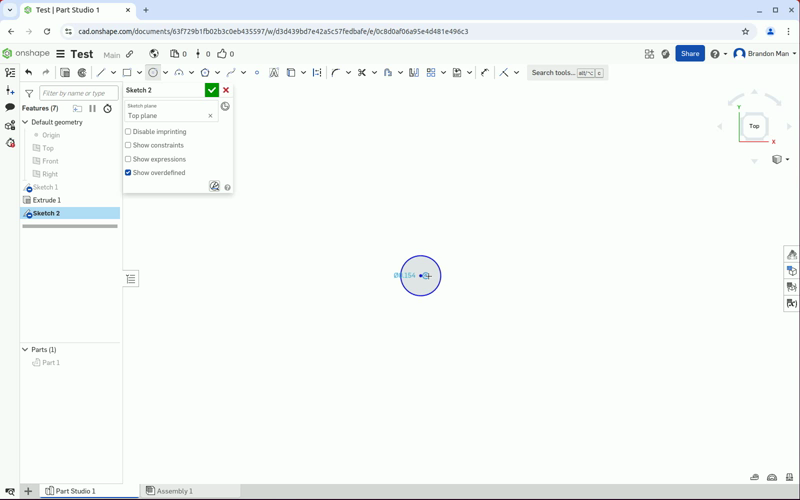
scroll(6)
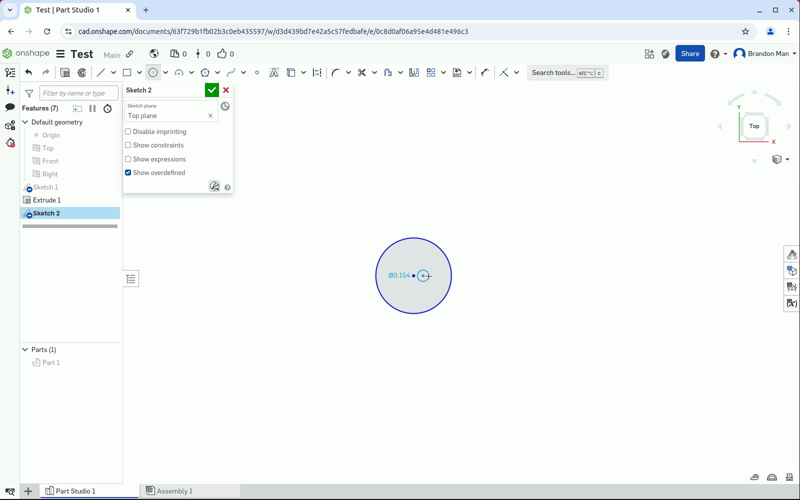
click(428, 275)
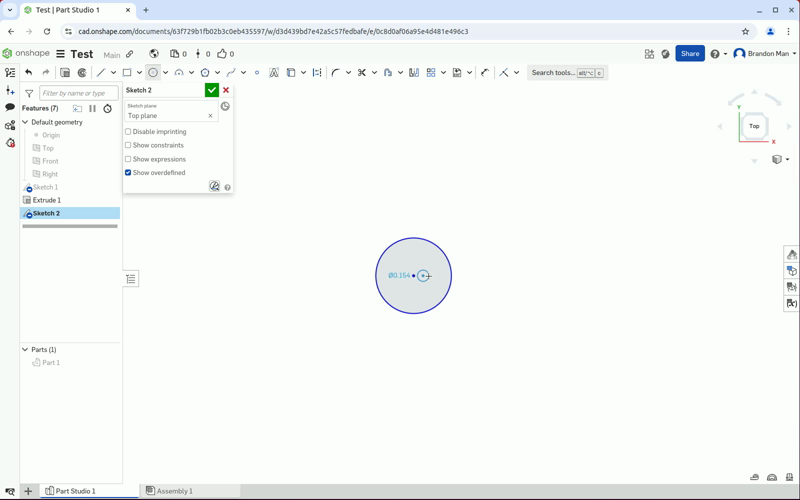
scroll(-6)
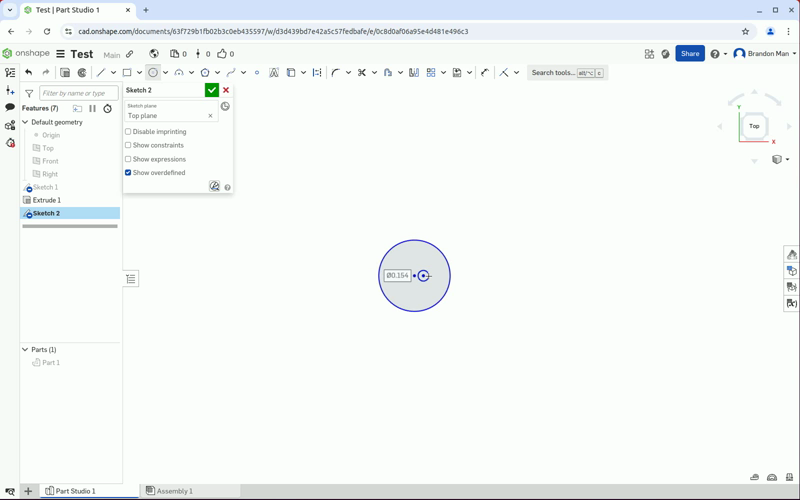
scroll(-6)
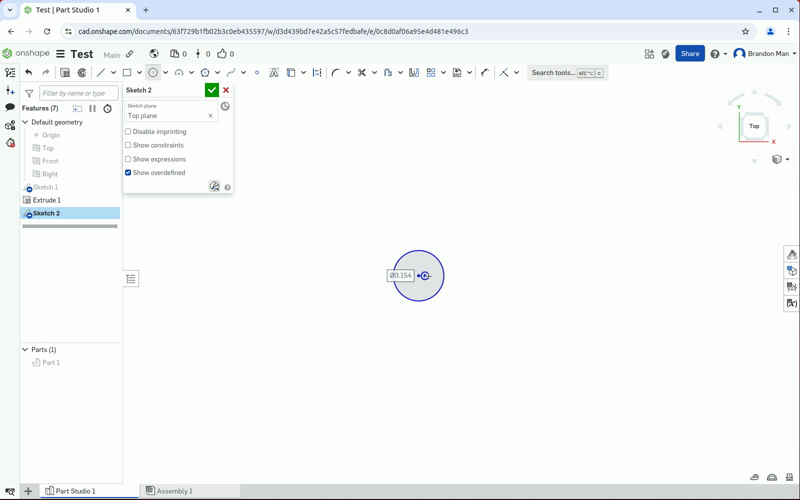
scroll(-6)
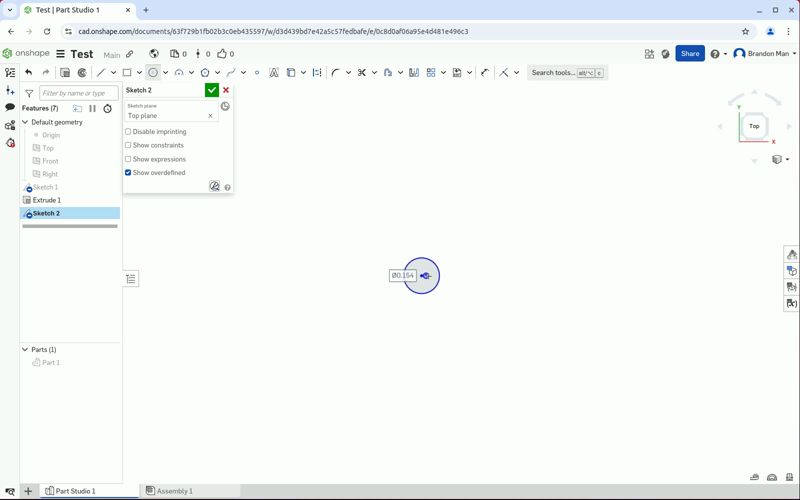
scroll(-6)
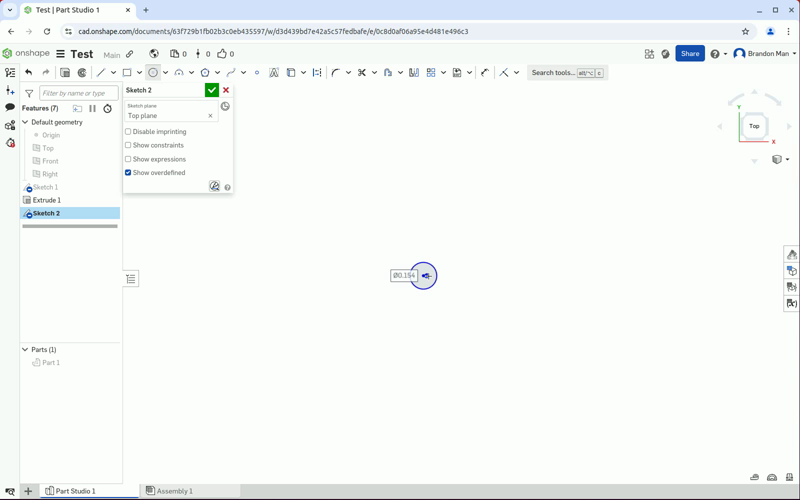
scroll(-6)
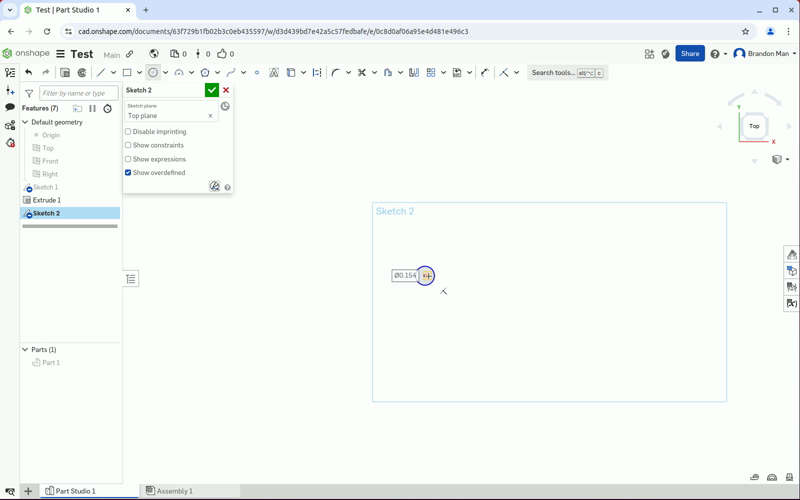
scroll(-6)
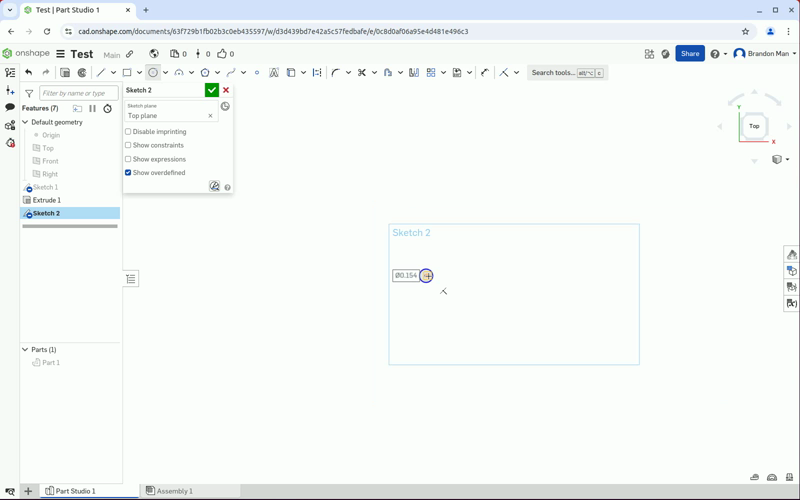
scroll(-6)
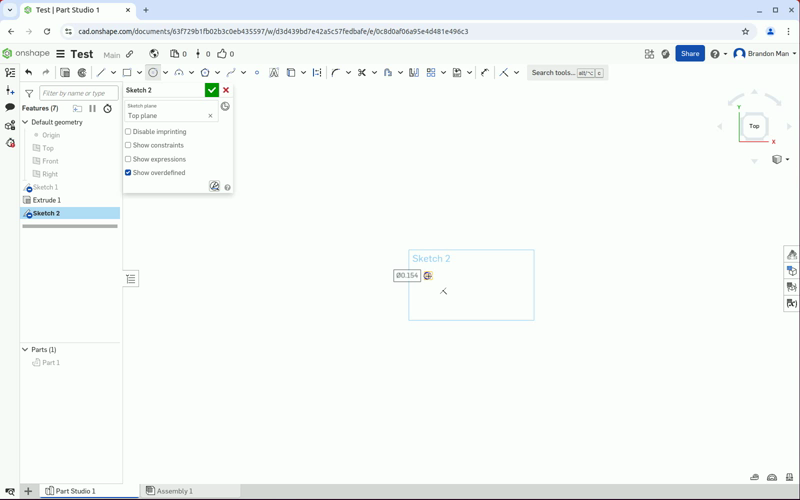
key(esc)
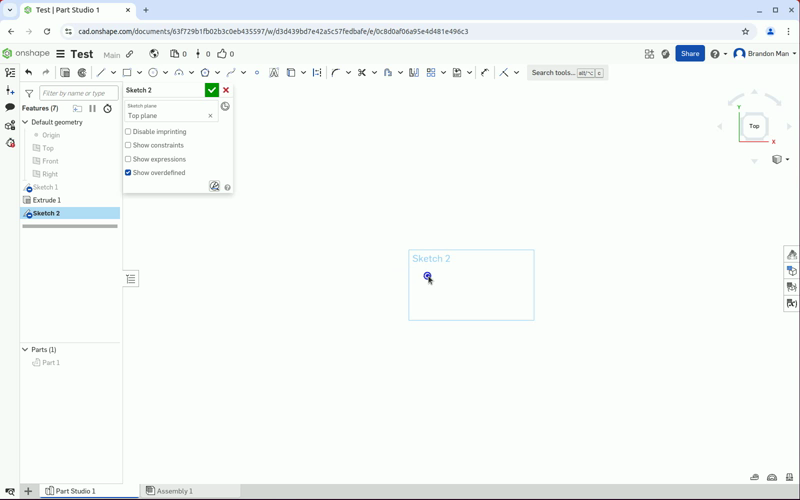
mouse_move(426, 276)
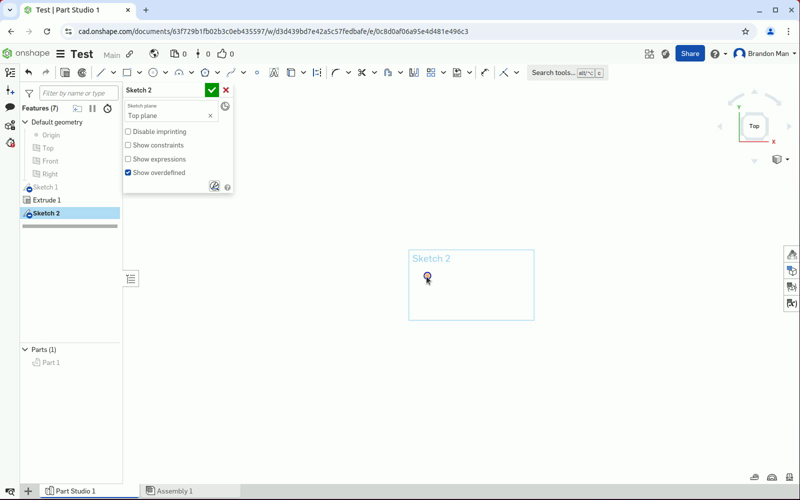
scroll(6)
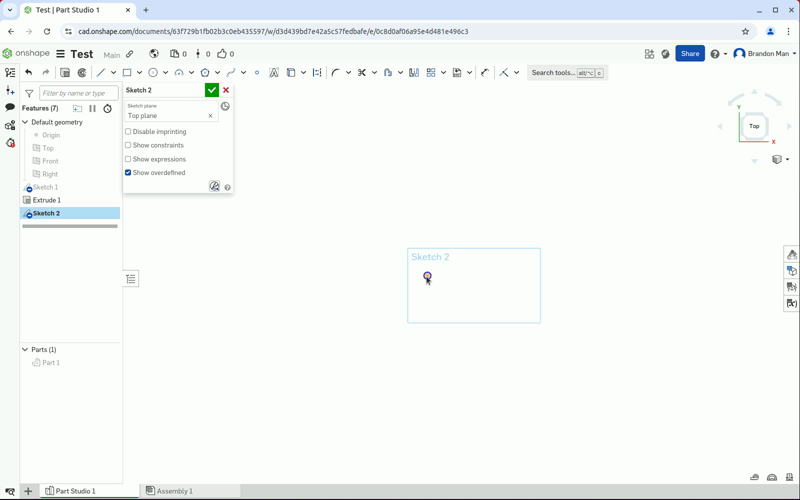
scroll(6)
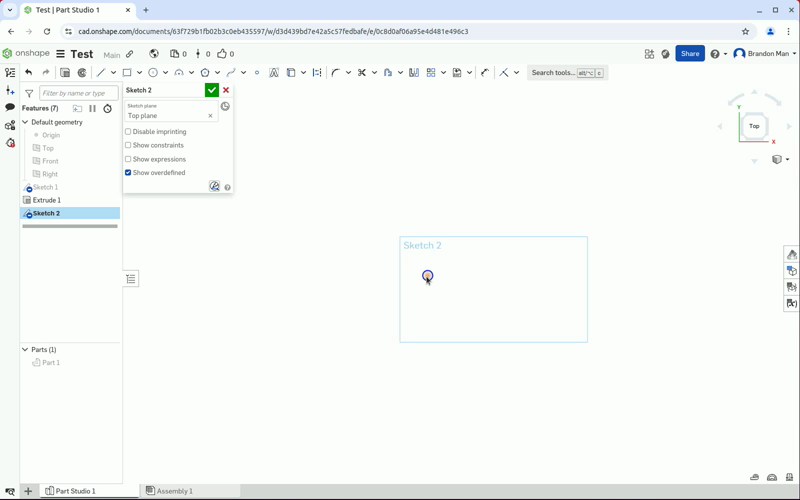
scroll(6)
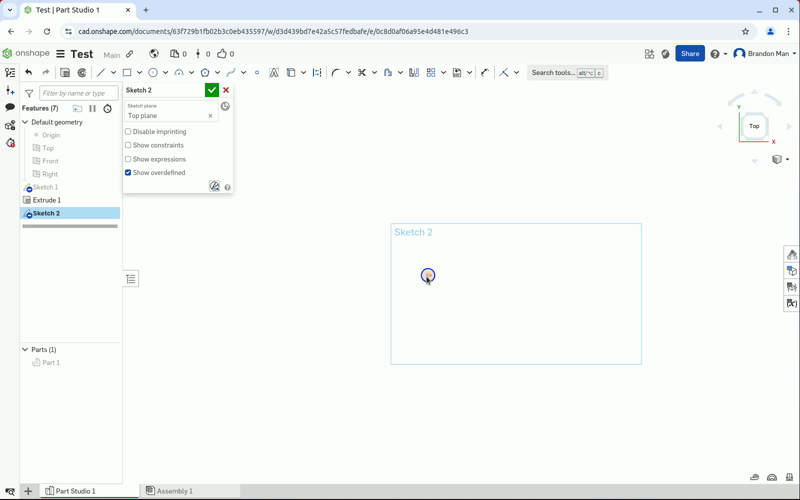
scroll(6)
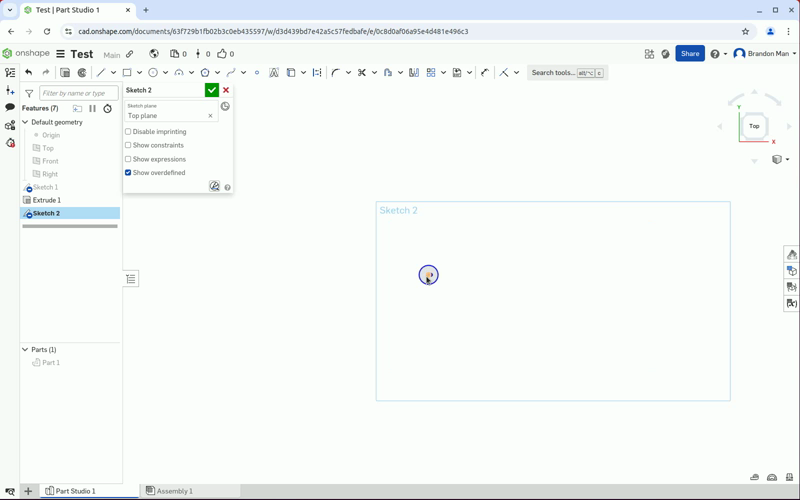
scroll(6)
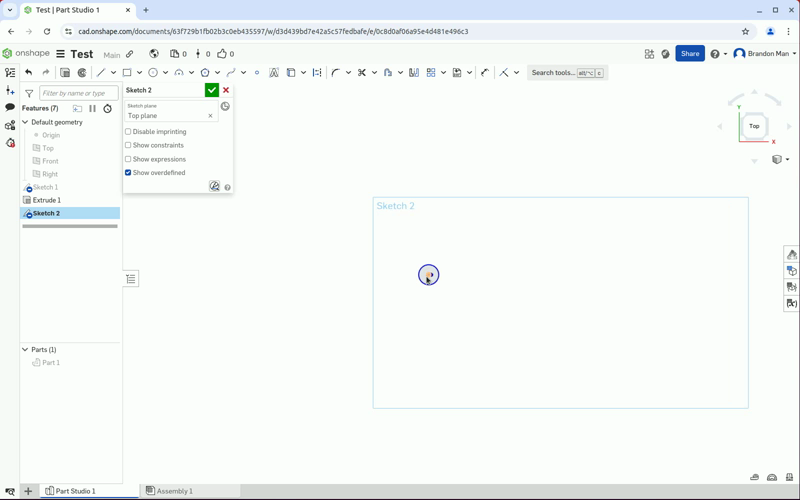
scroll(6)
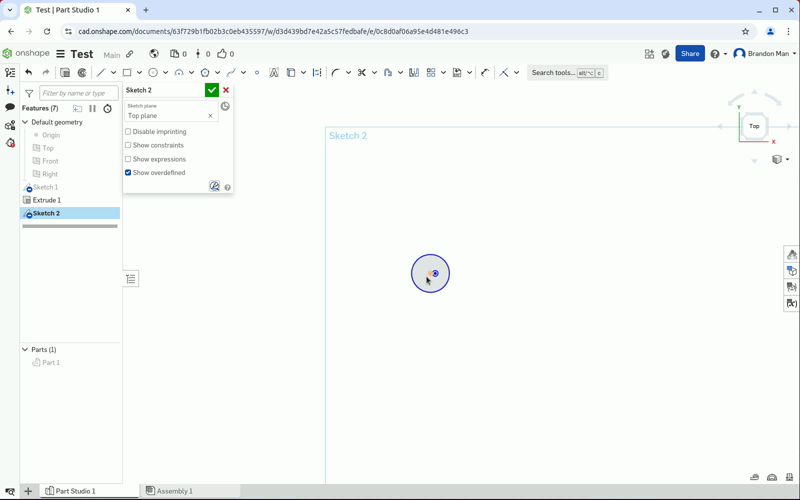
scroll(6)
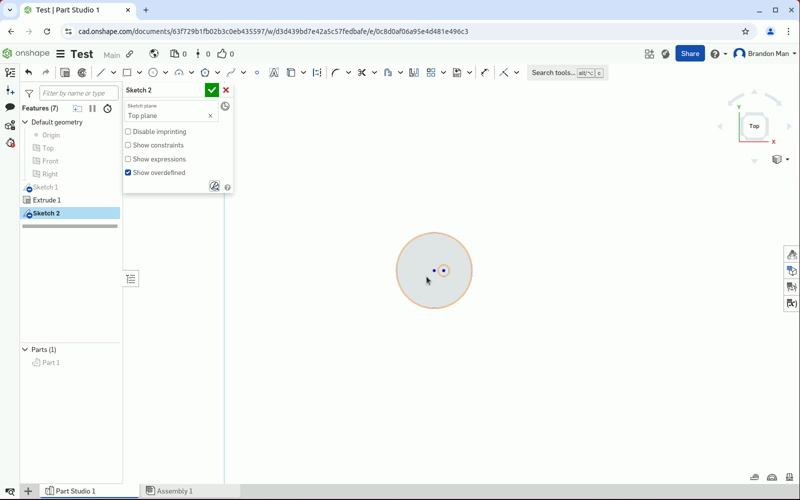
click(426, 276)
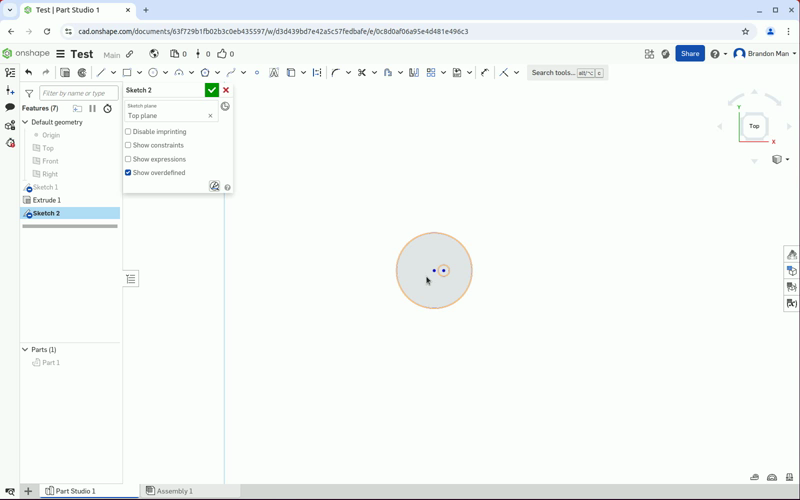
scroll(-6)
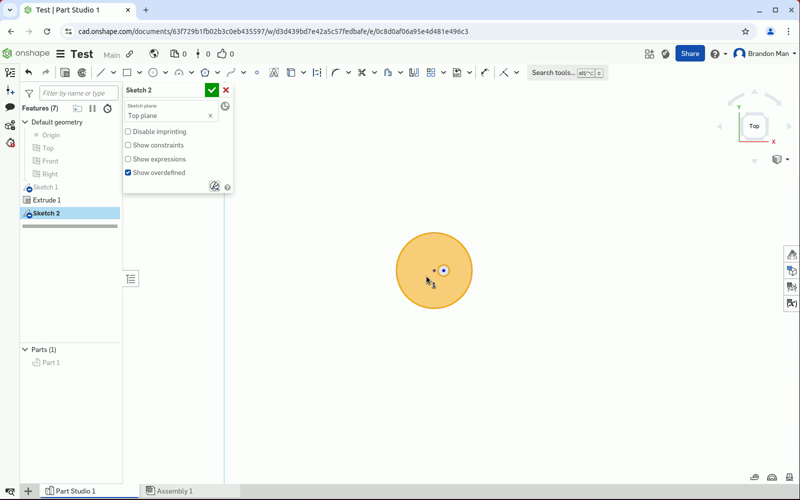
scroll(-6)
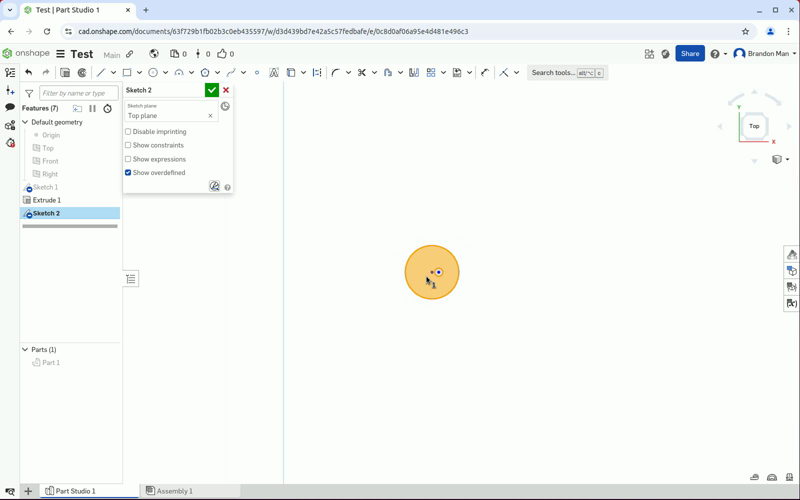
scroll(-6)
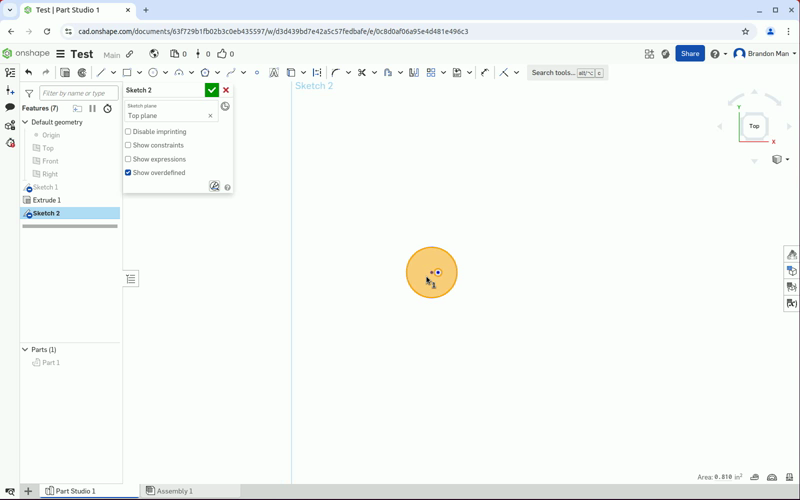
scroll(-6)
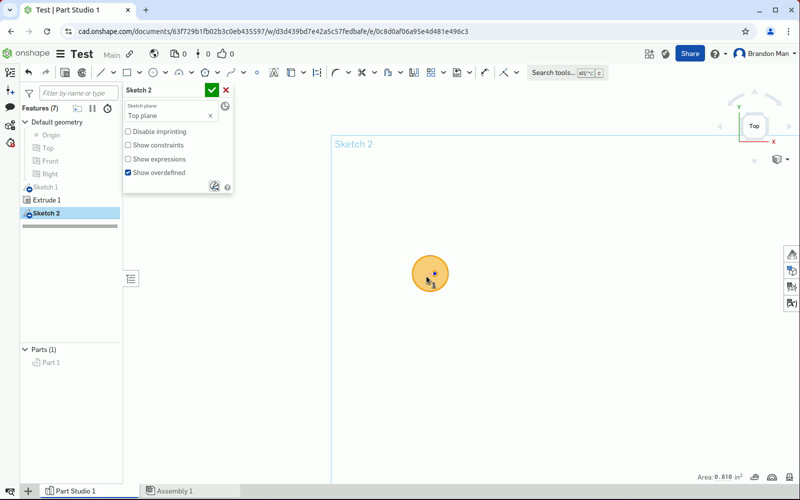
scroll(-6)
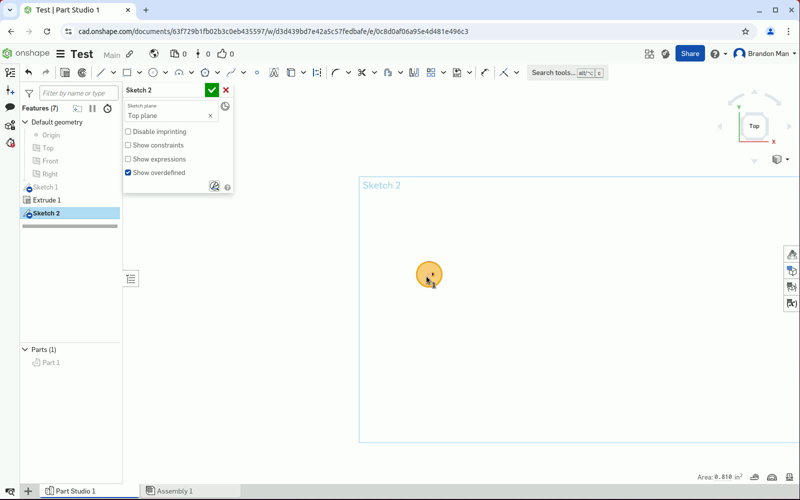
scroll(-6)
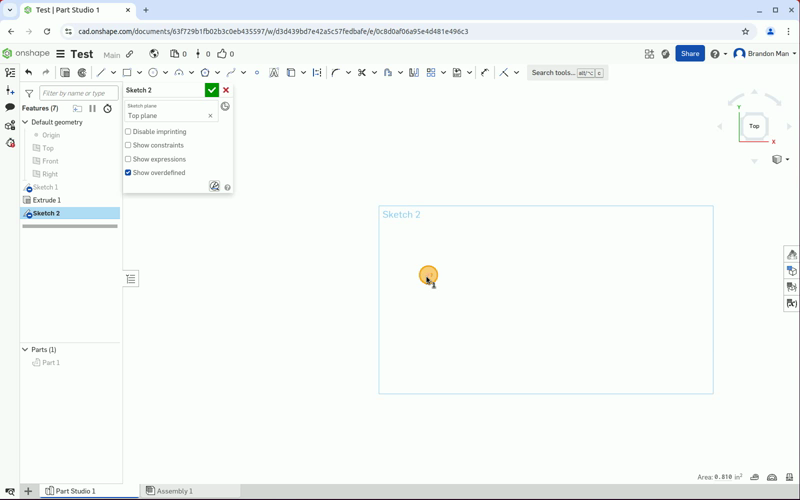
scroll(-6)
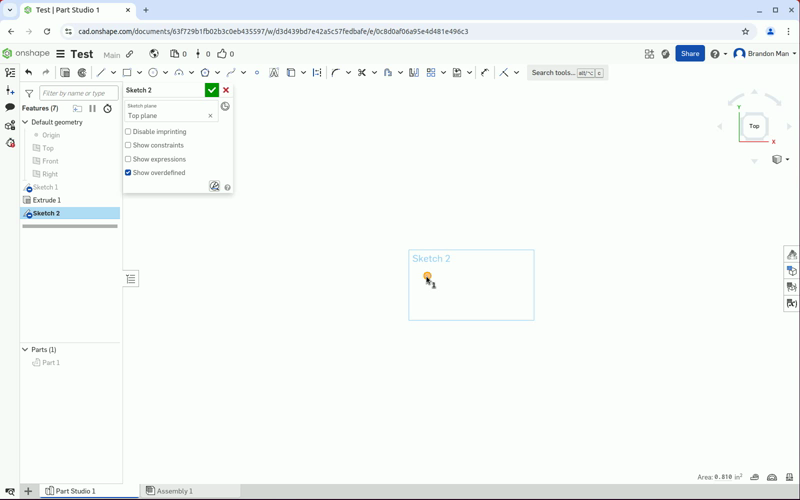
mouse_move(73, 352)
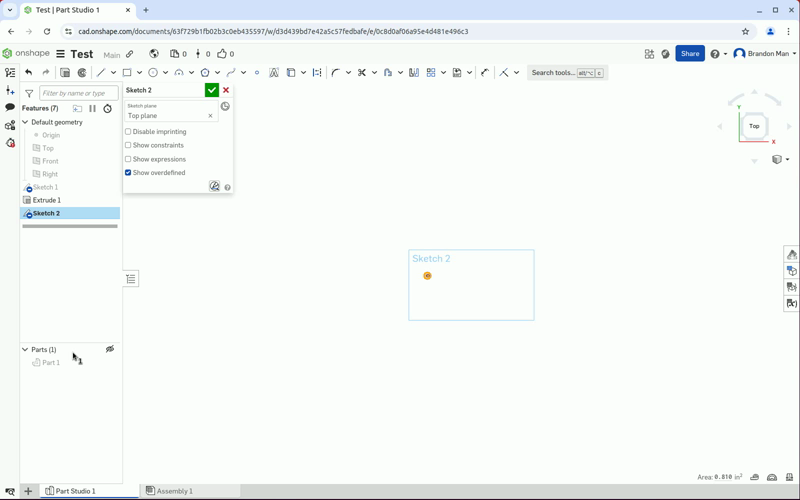
key(shift+y)
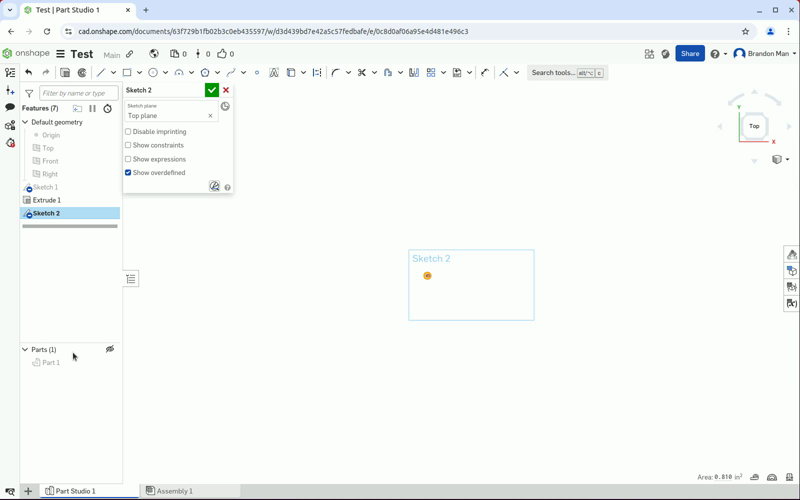
key(shift+e)
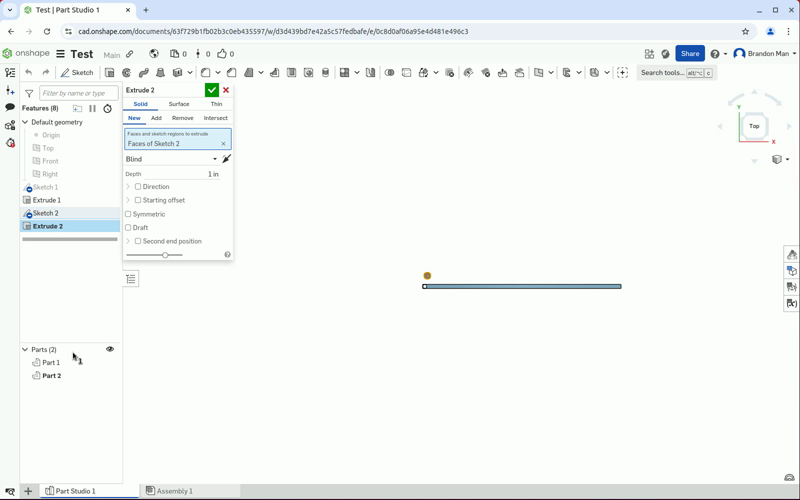
mouse_move(143, 106)
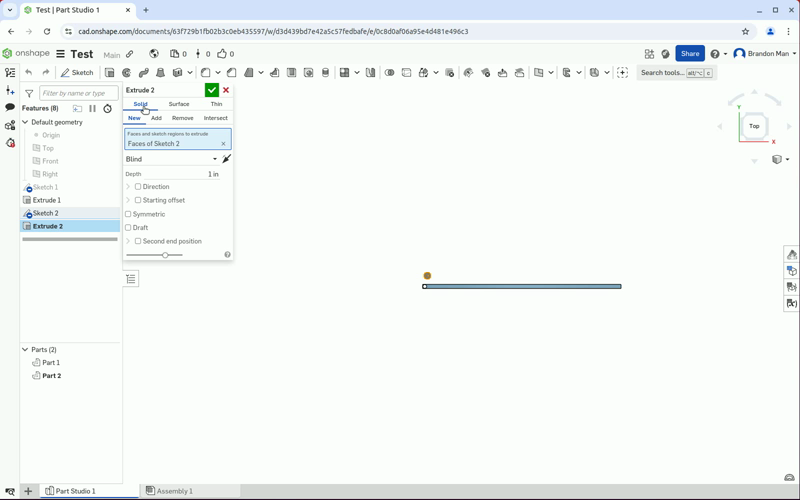
click(143, 106)
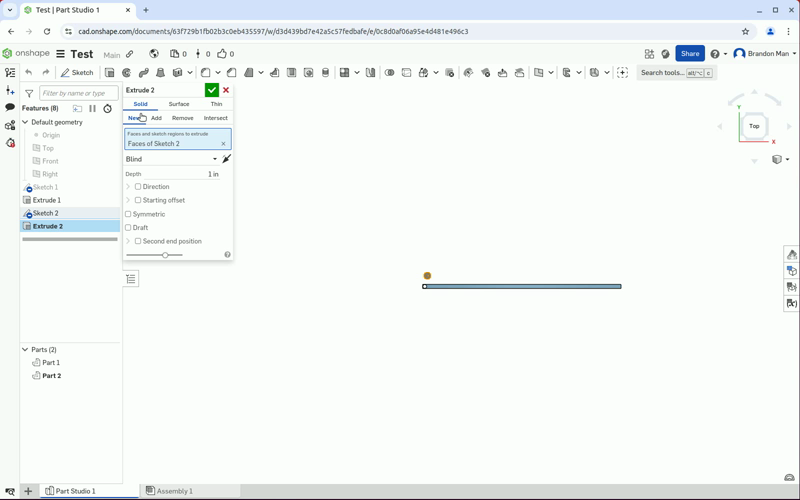
mouse_move(137, 120)
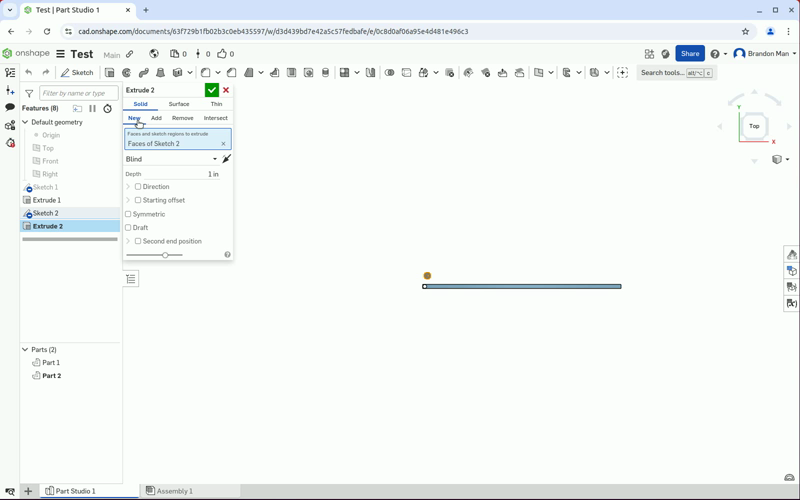
click(137, 120)
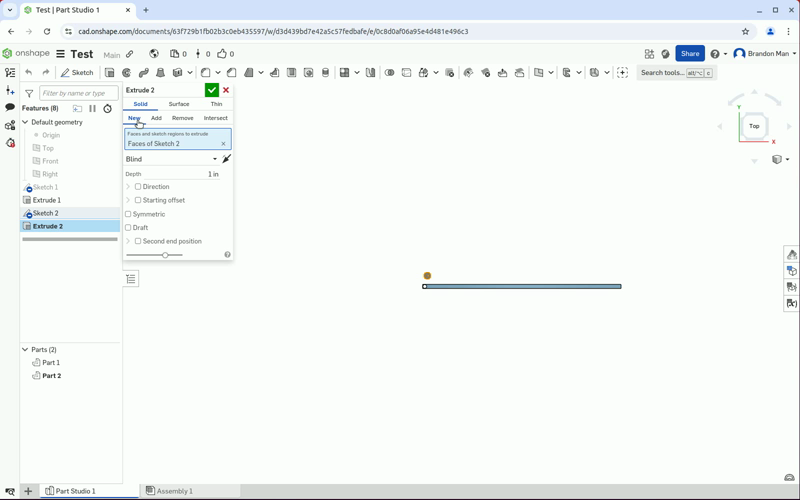
key(tab, 4)
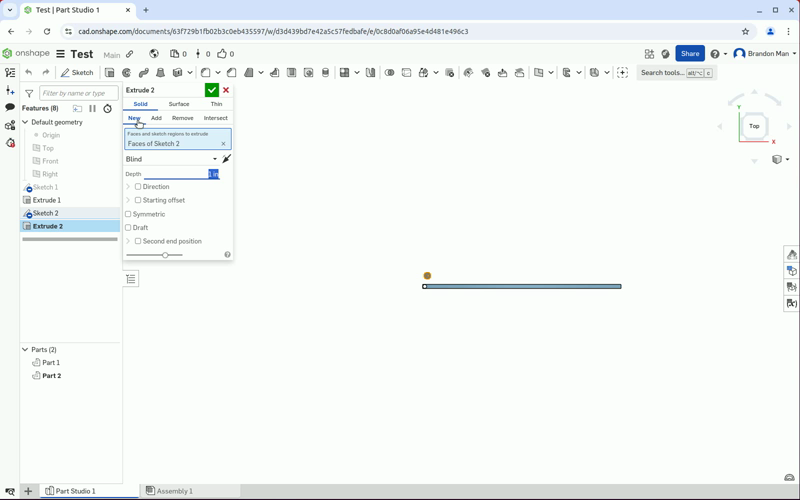
text(-0.241)
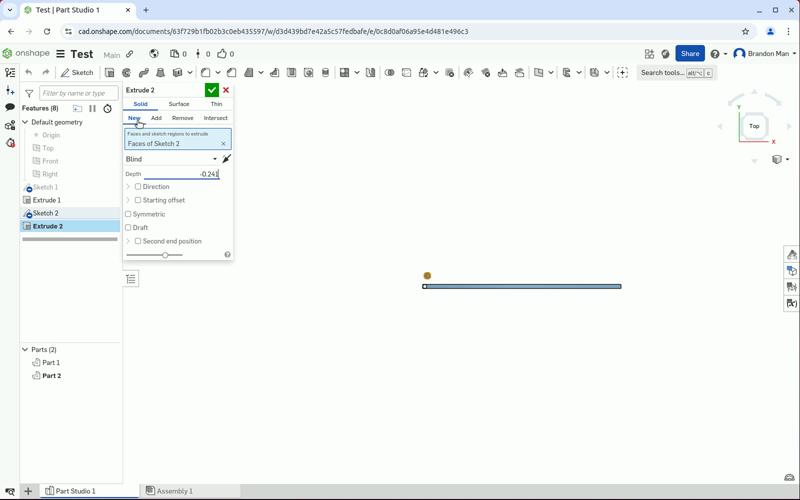
key(enter)
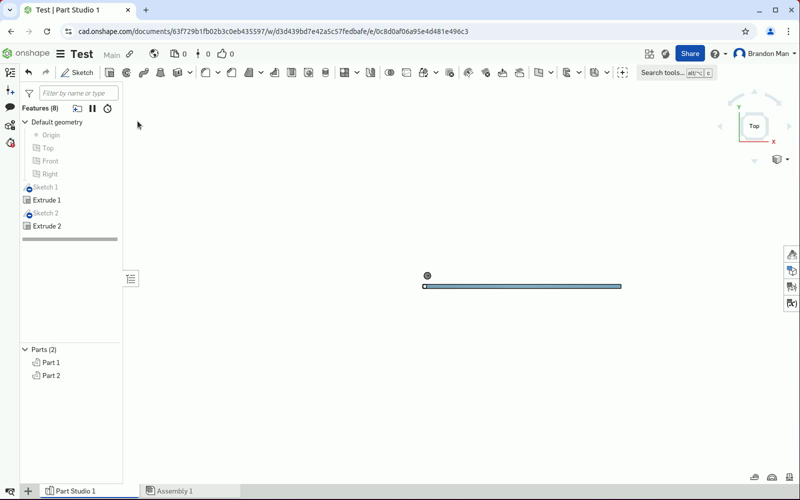
key(shift+h)
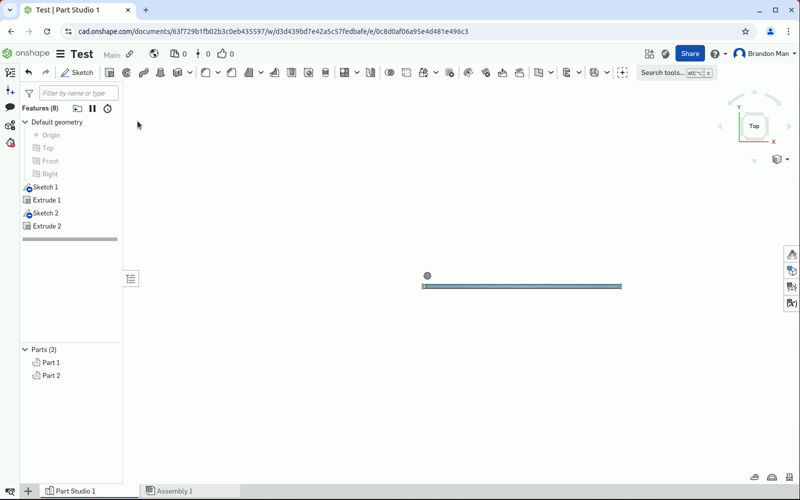
key(shift+h)
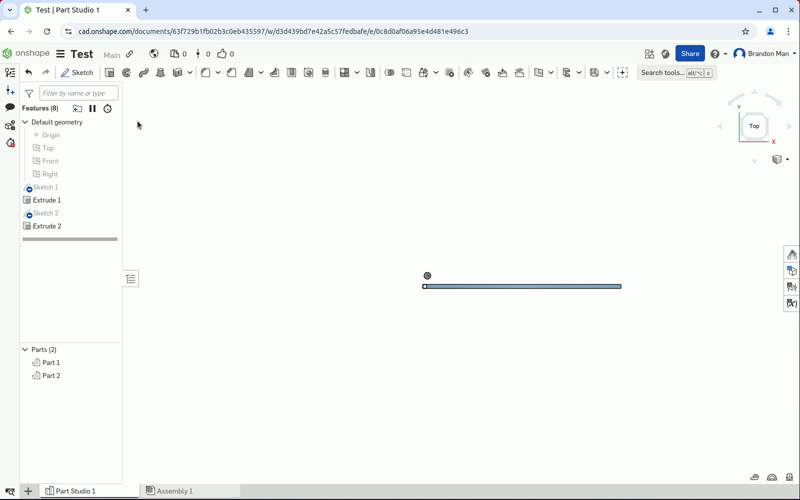
mouse_move(73, 189)
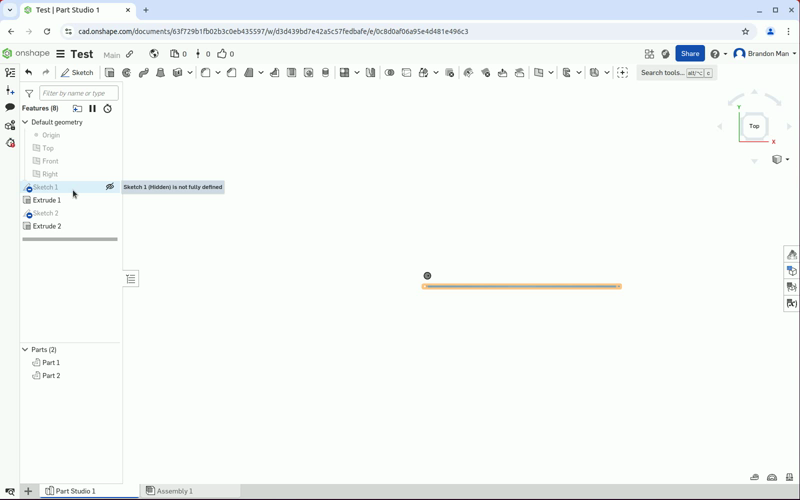
click(73, 189)
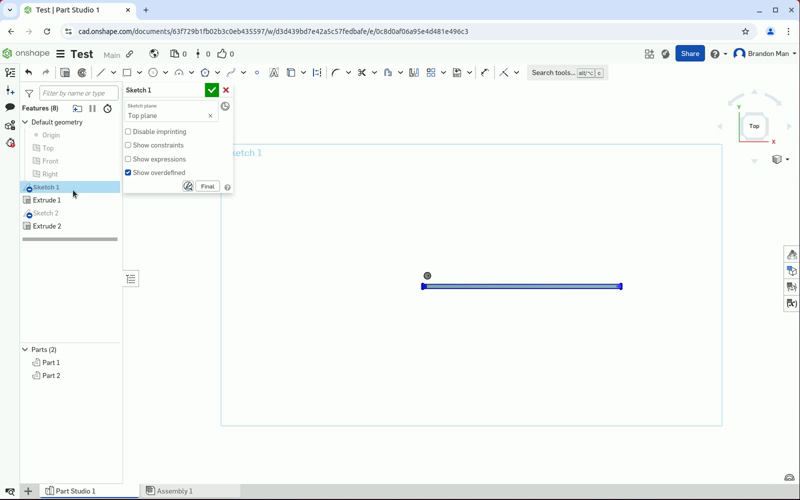
mouse_move(229, 92)
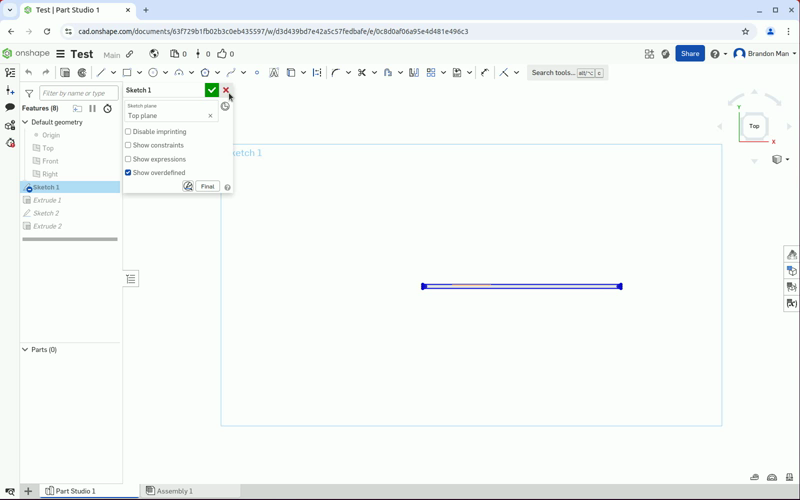
click(229, 92)
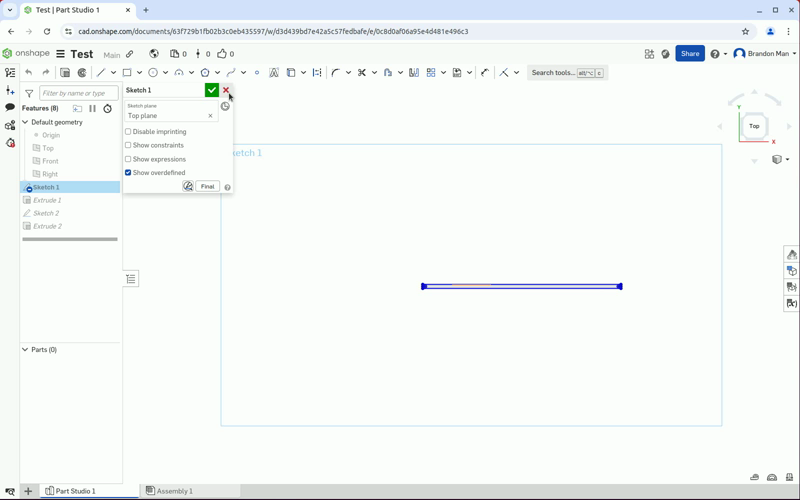
key(shift+s)
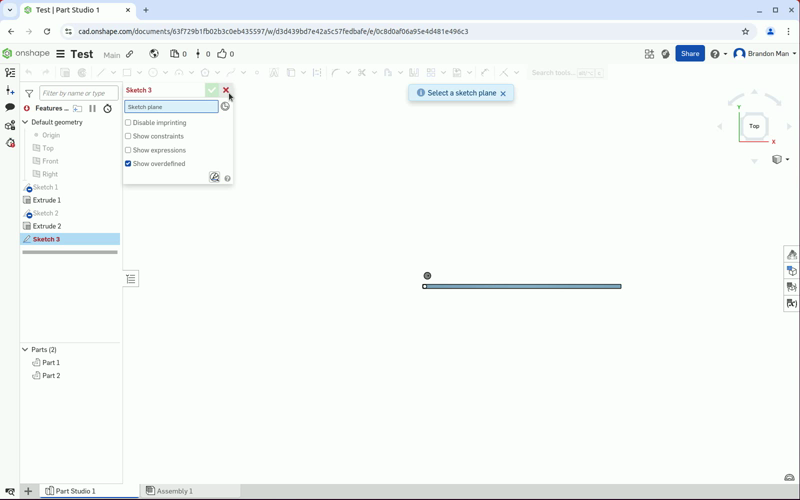
mouse_move(73, 150)
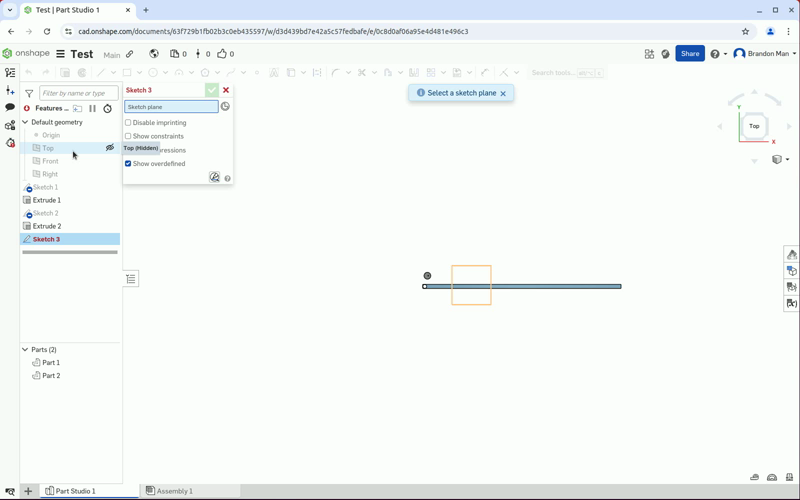
click(73, 150)
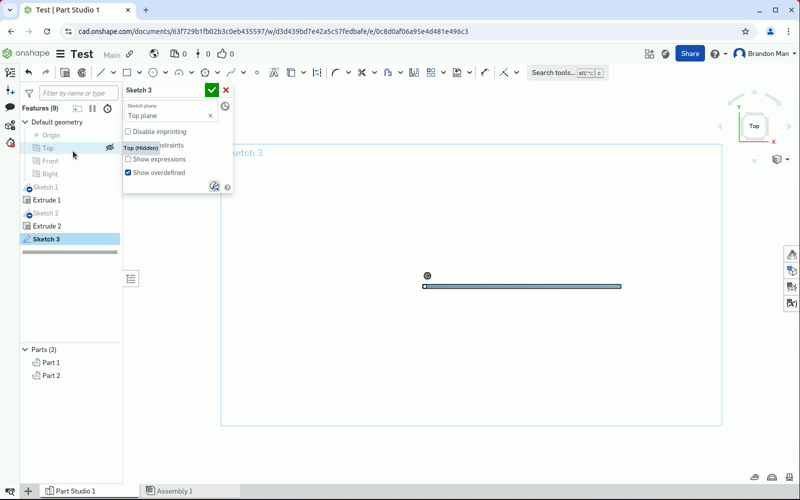
mouse_move(73, 352)
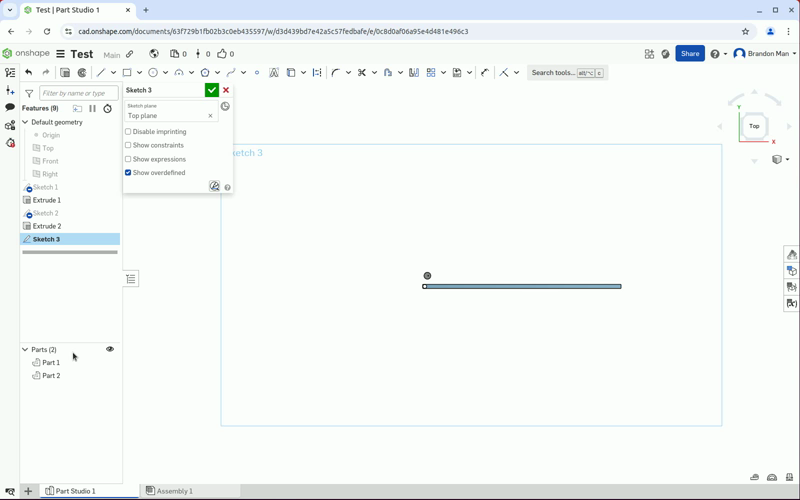
key(y)
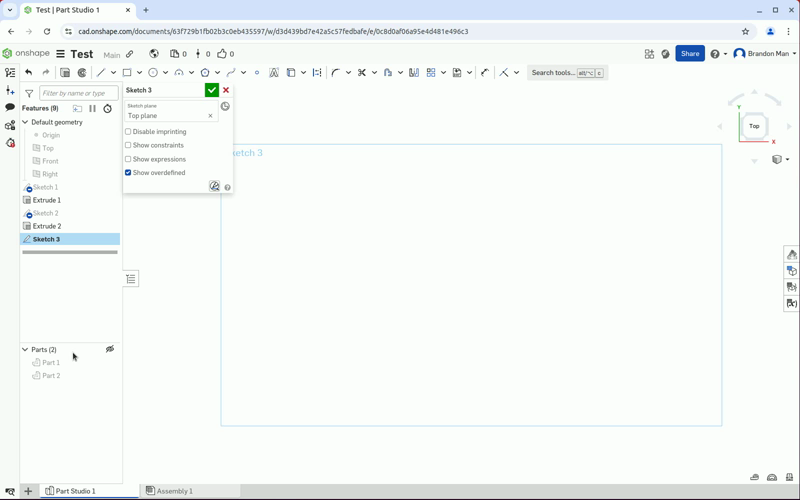
key(l)
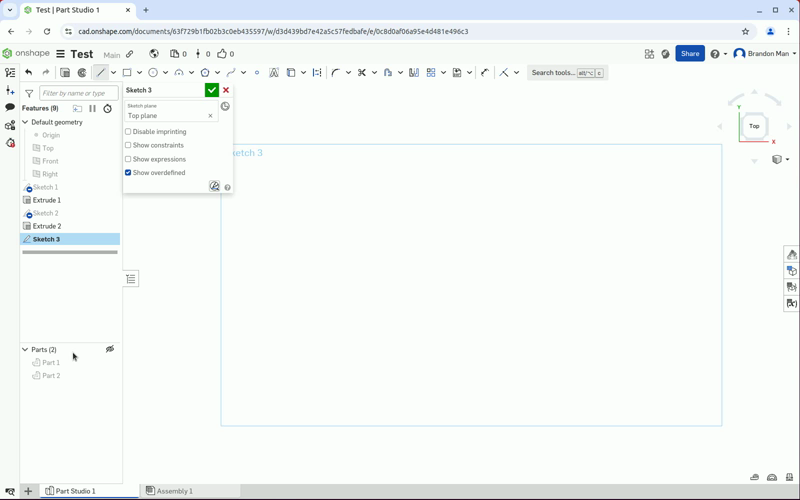
key_down(shift)
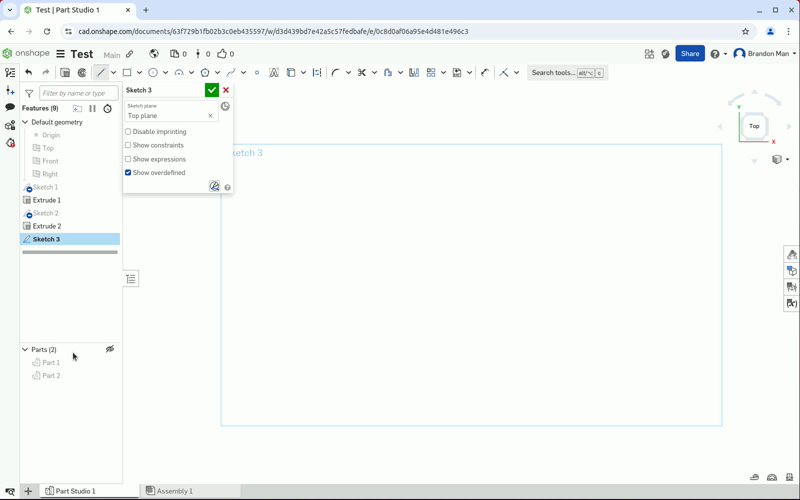
mouse_move(461, 253)
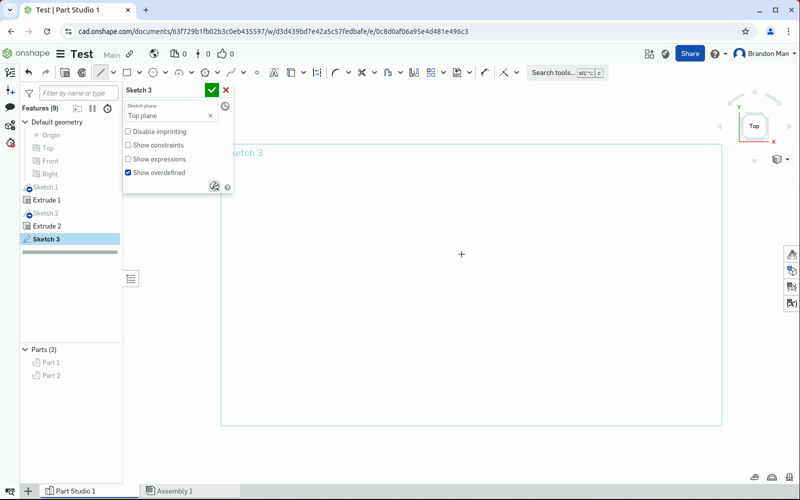
click(461, 253)
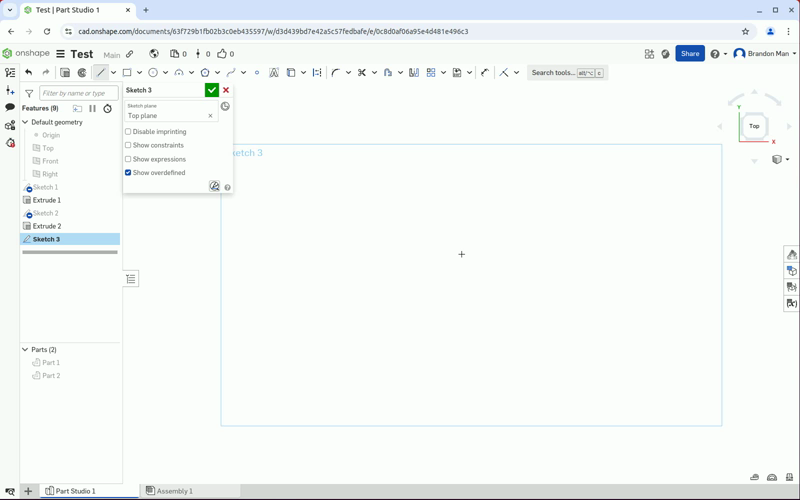
key_up(shift)
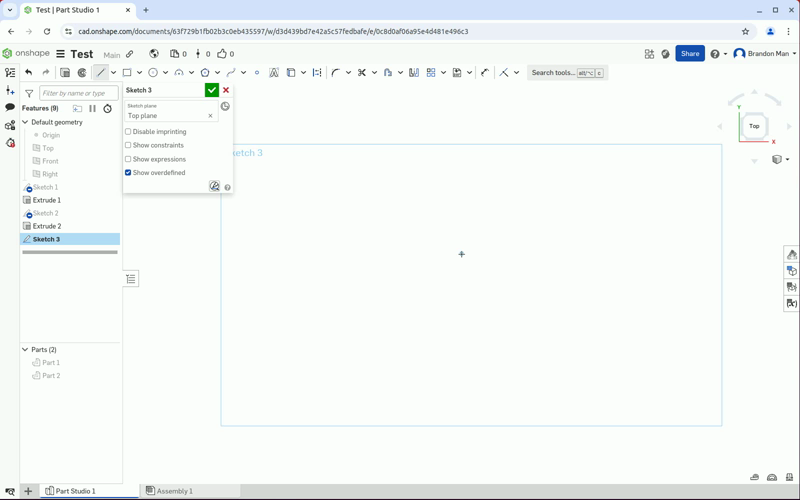
key_down(shift)
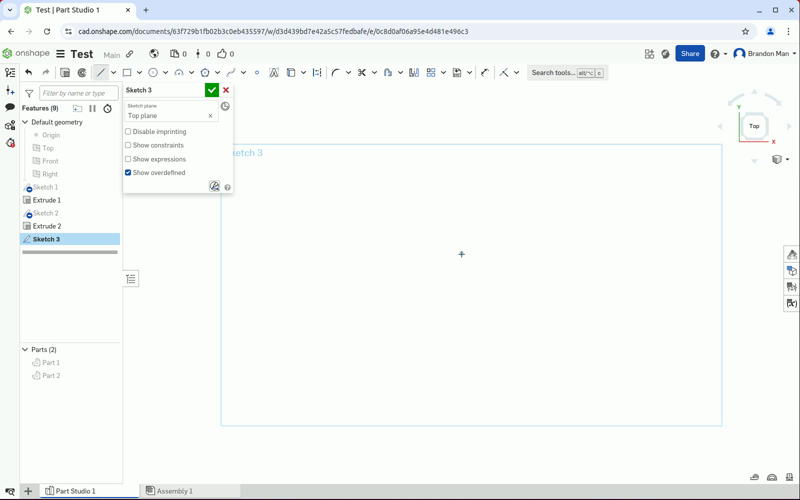
mouse_move(492, 253)
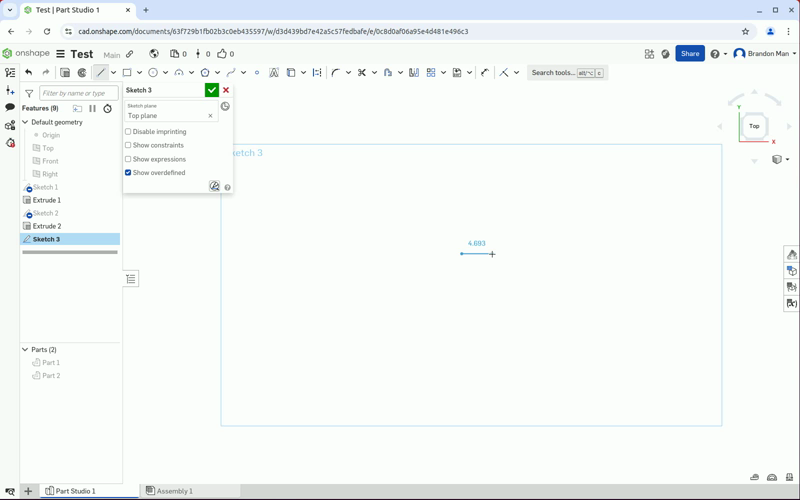
mouse_move(489, 253)
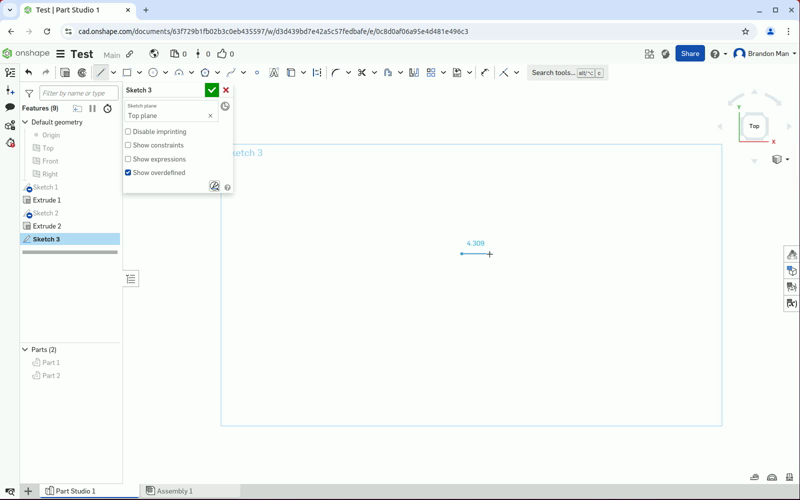
click(489, 253)
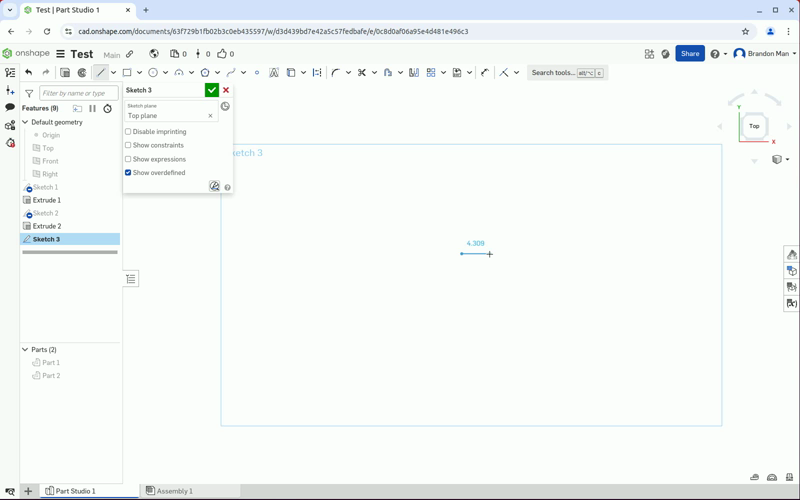
key_up(shift)
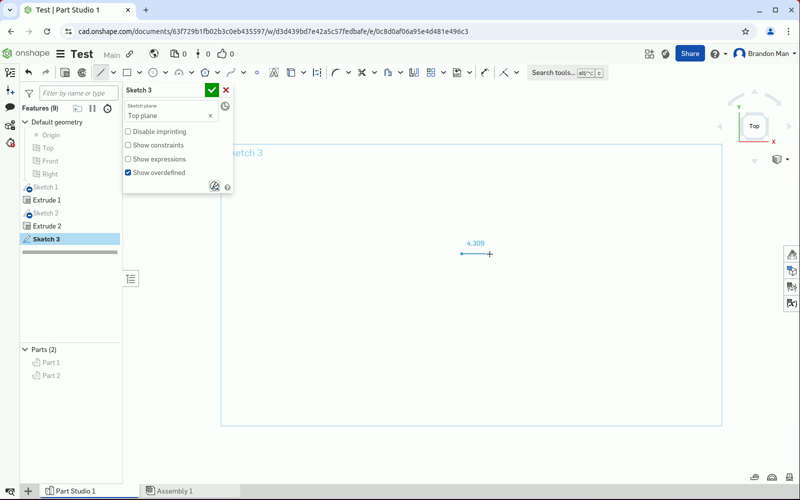
key_down(shift)
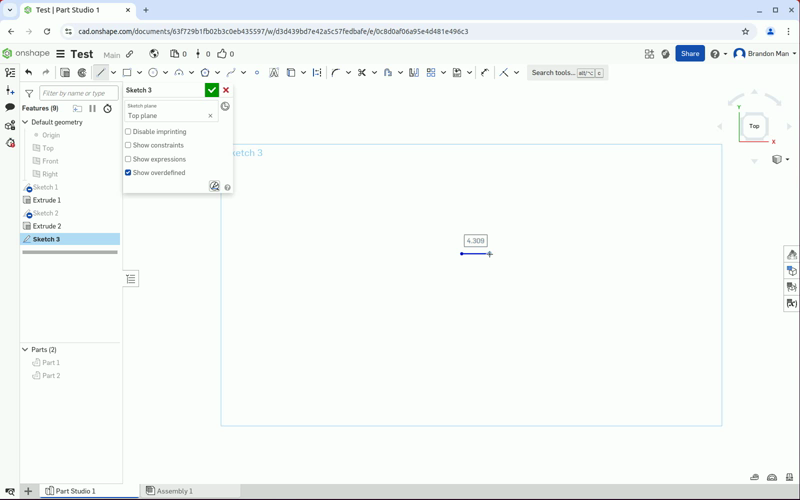
mouse_move(519, 253)
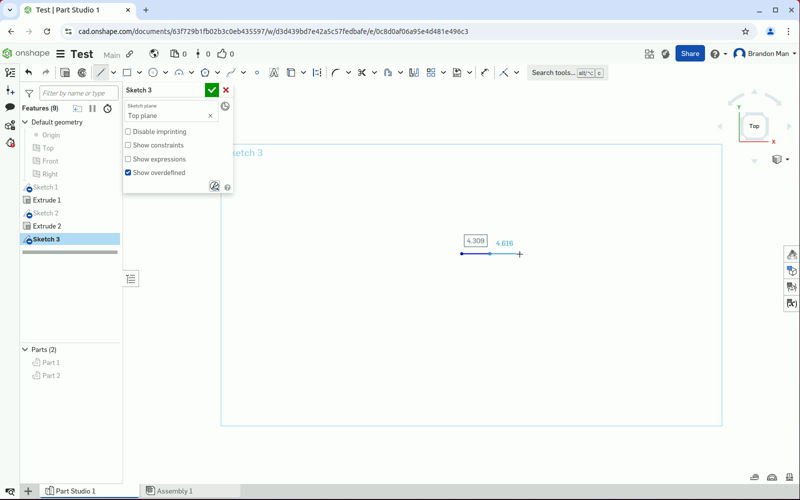
mouse_move(489, 249)
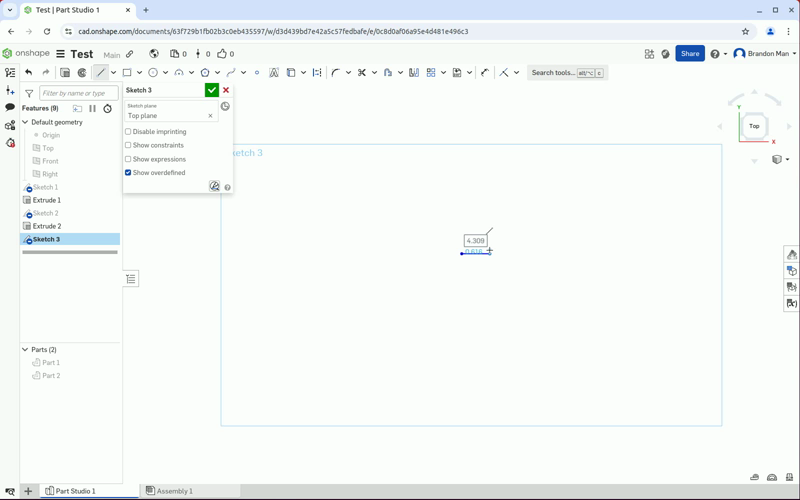
scroll(6)
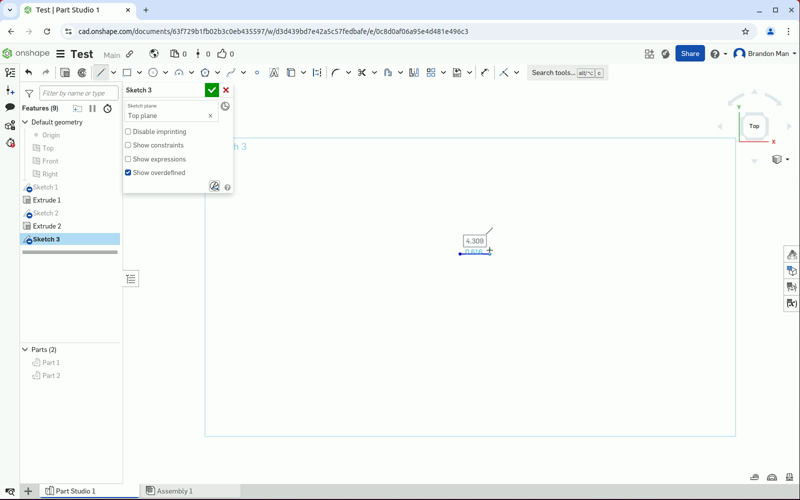
scroll(6)
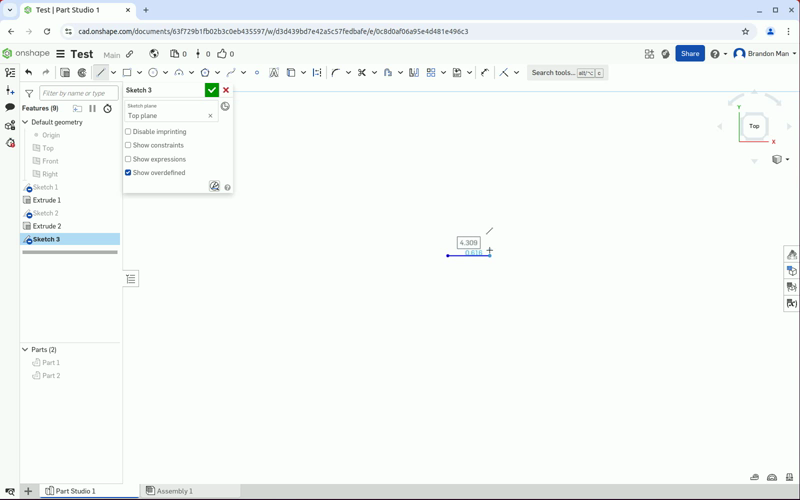
scroll(6)
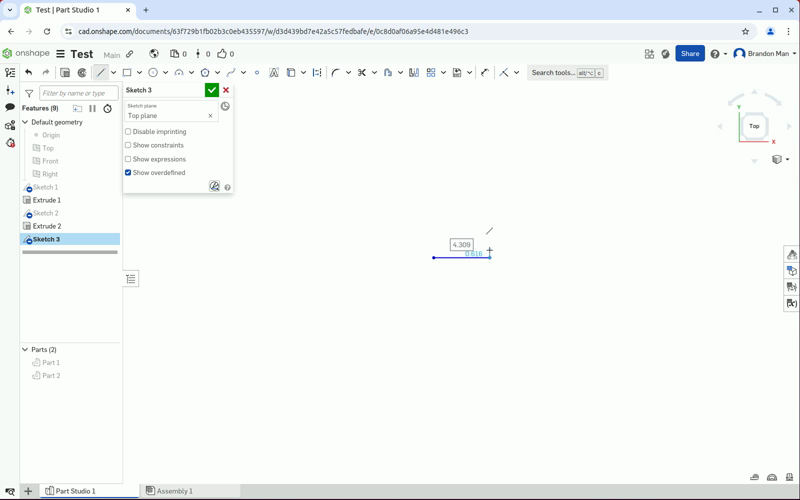
scroll(6)
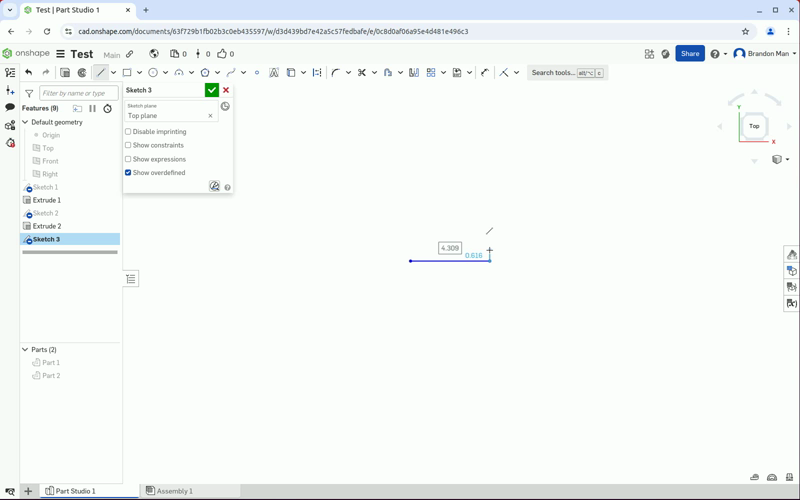
scroll(6)
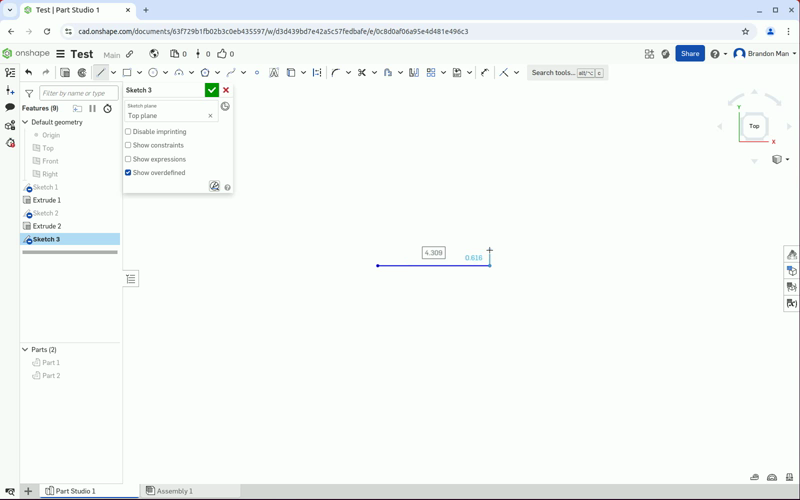
scroll(6)
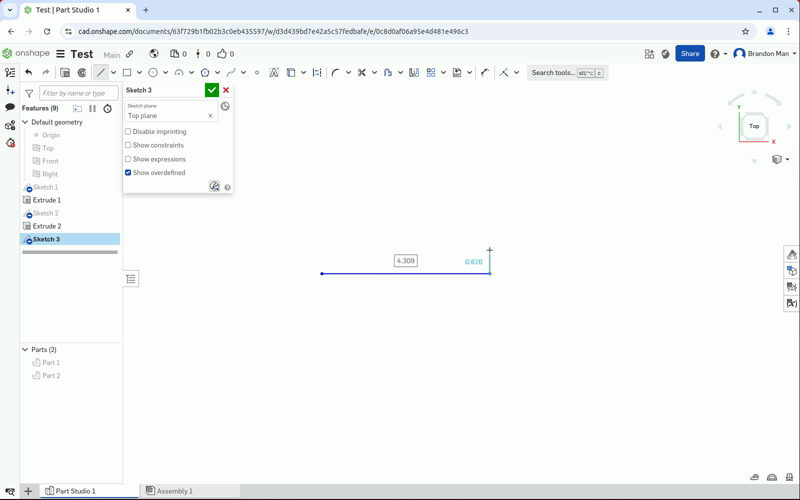
scroll(6)
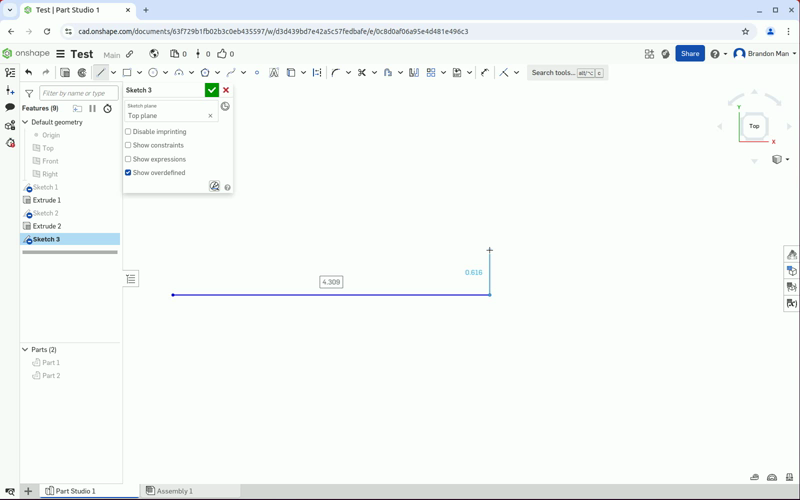
click(489, 249)
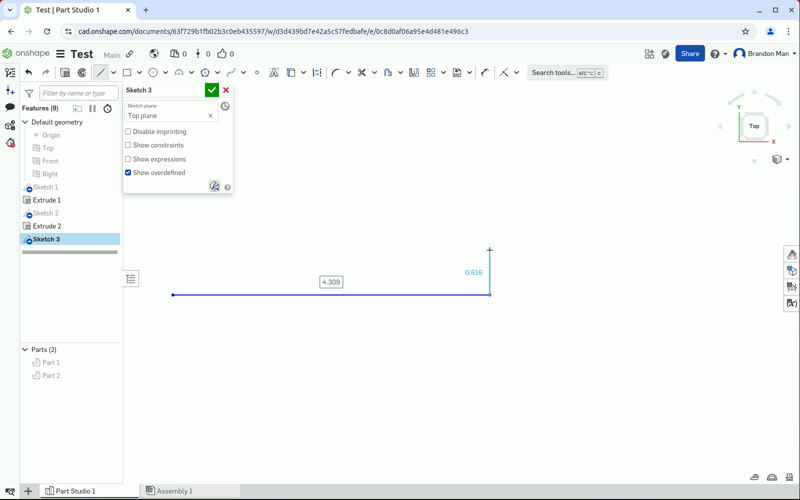
scroll(-6)
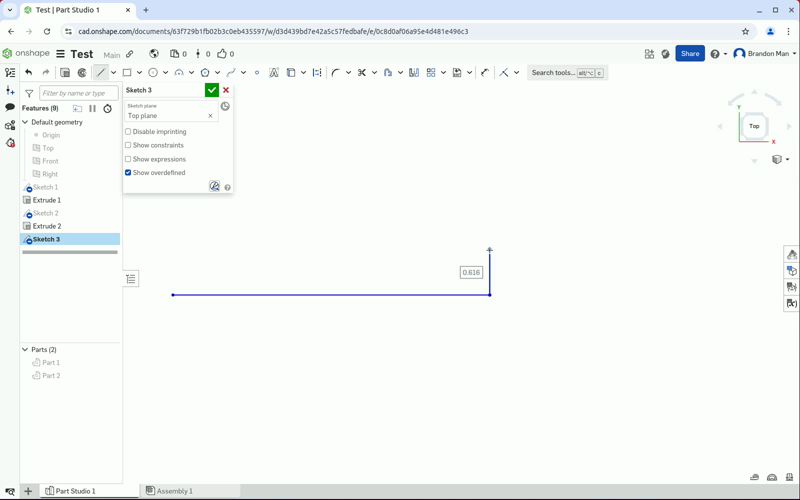
scroll(-6)
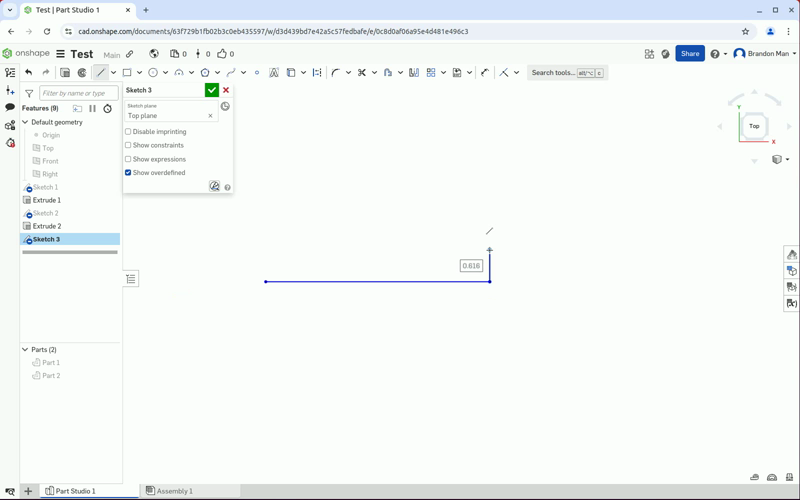
scroll(-6)
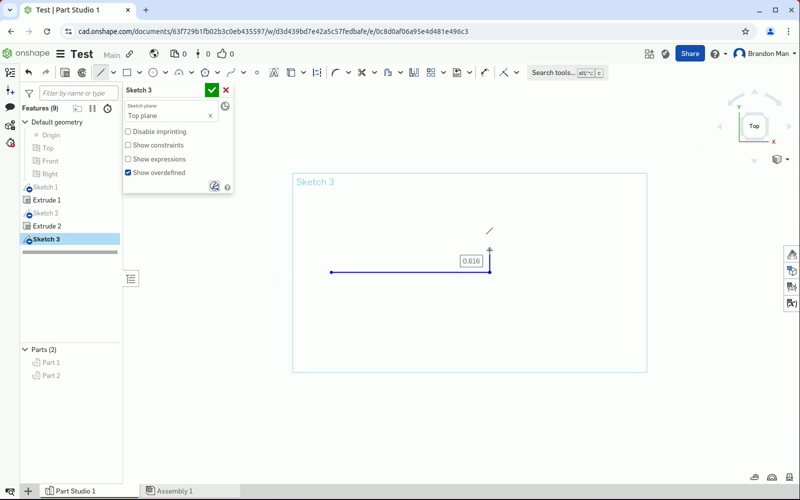
scroll(-6)
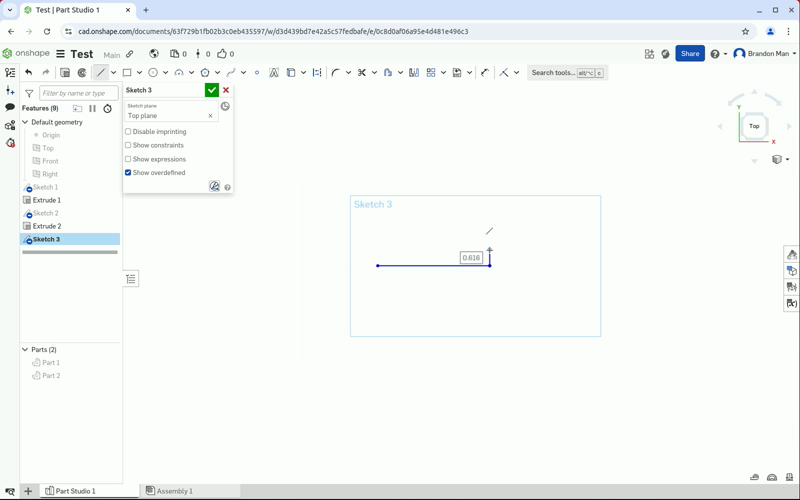
scroll(-6)
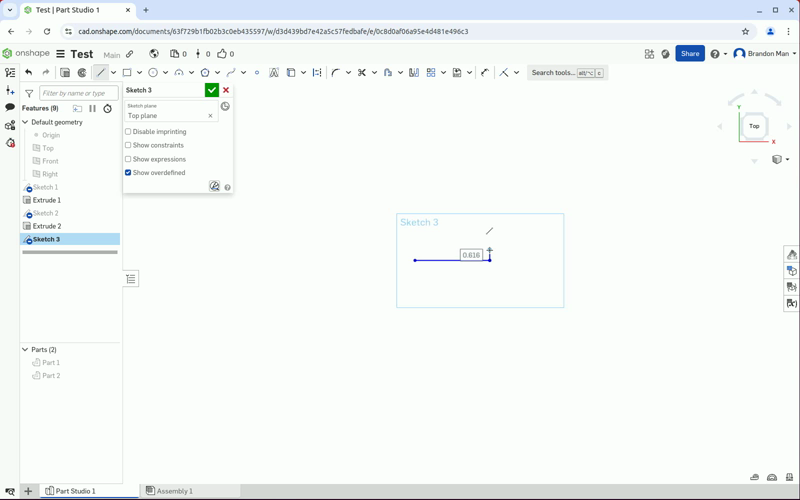
scroll(-6)
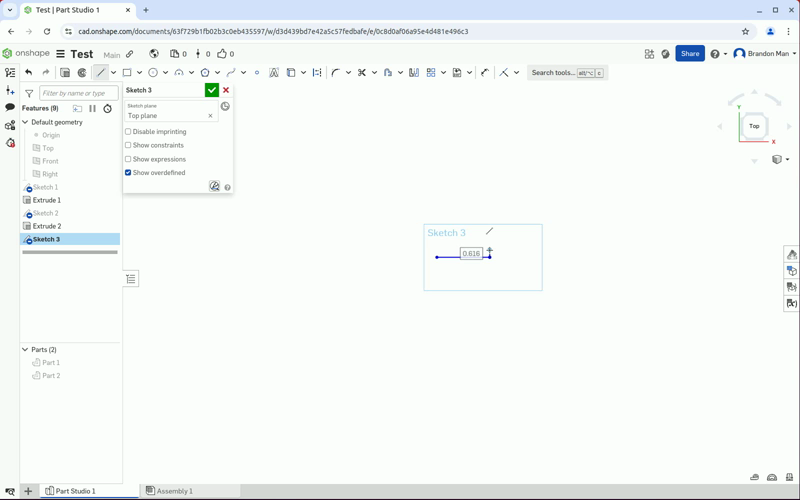
scroll(-6)
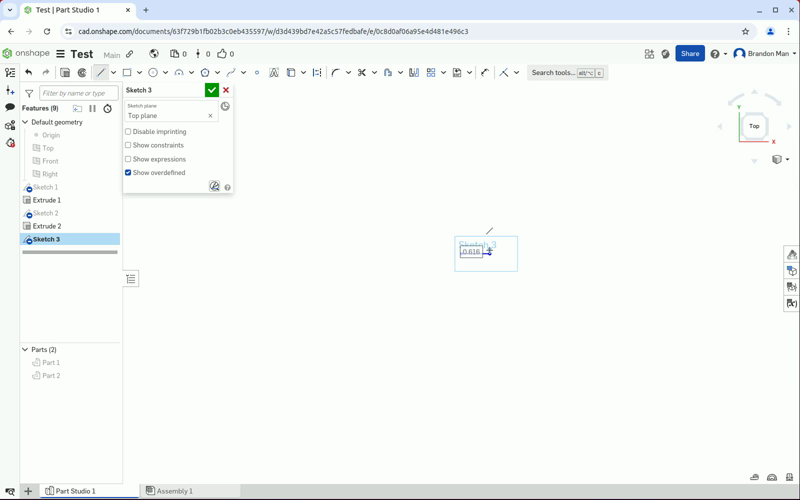
key_up(shift)
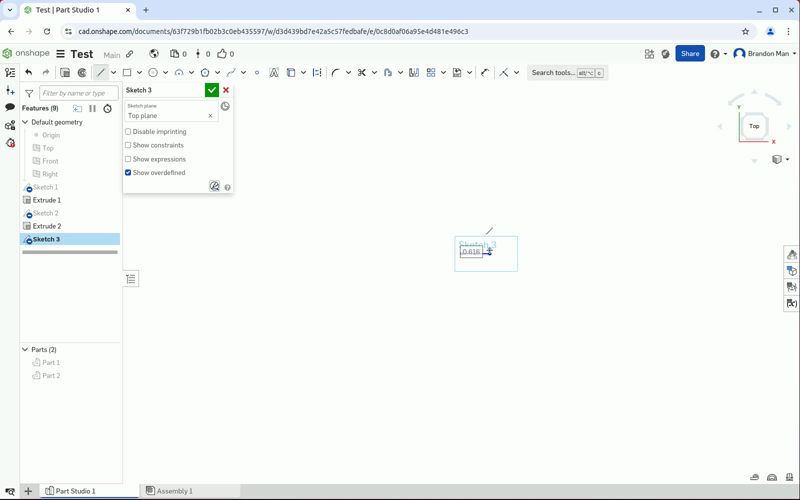
key_down(shift)
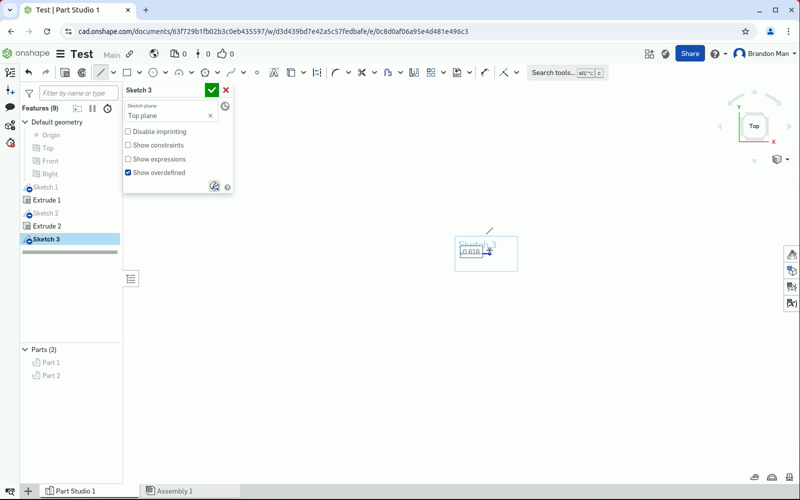
mouse_move(519, 249)
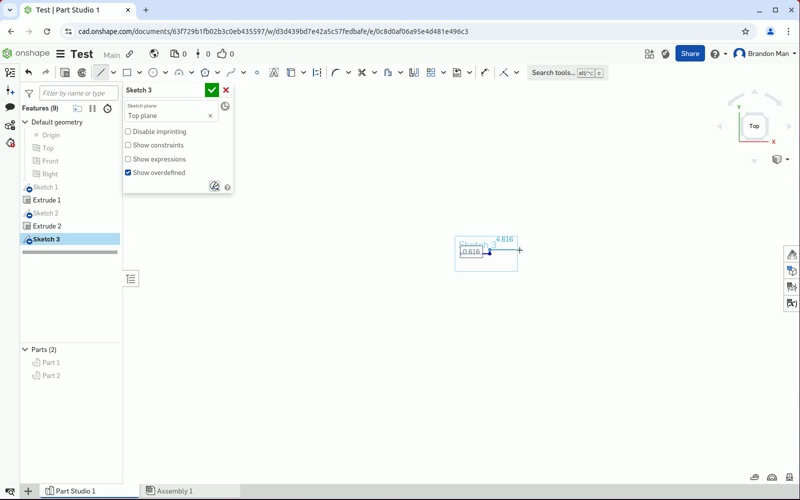
mouse_move(461, 249)
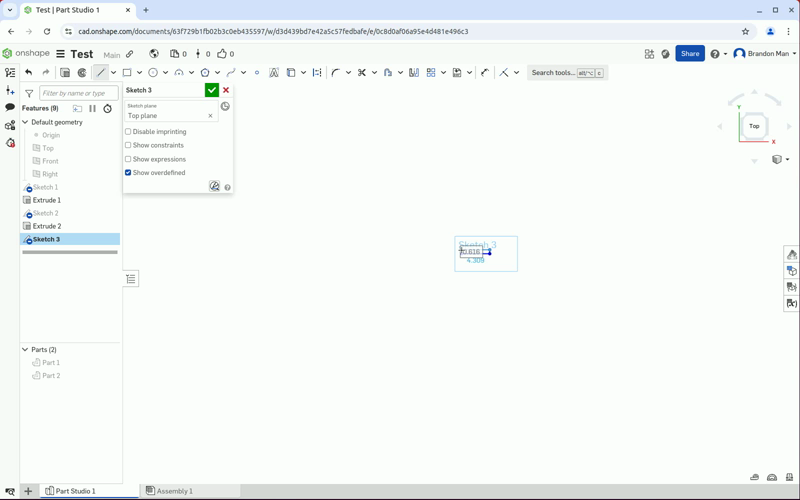
scroll(6)
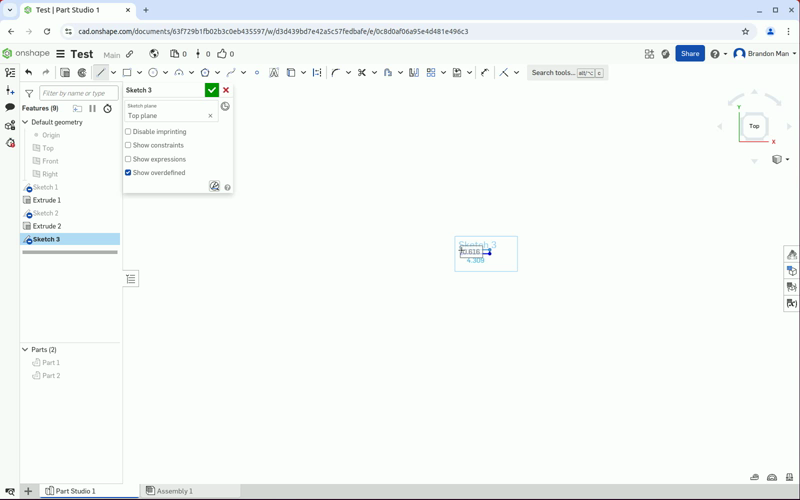
scroll(6)
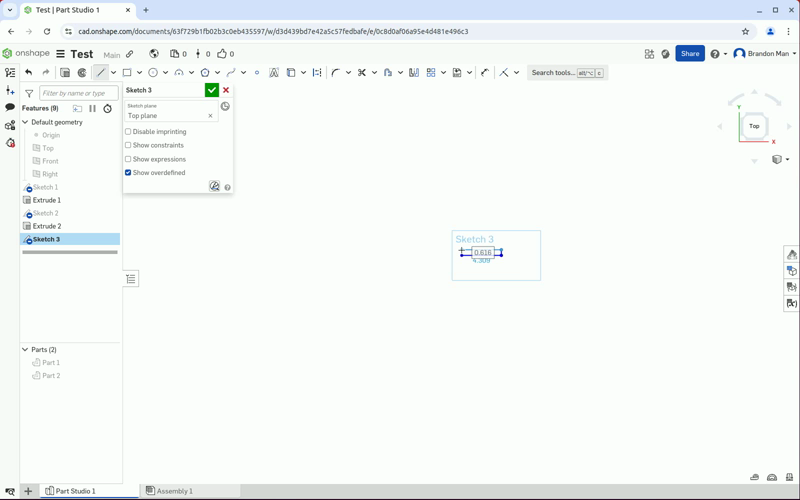
scroll(6)
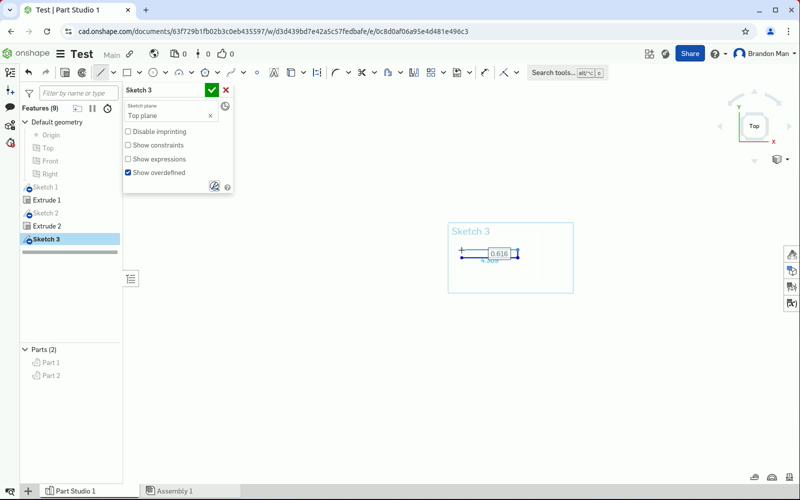
scroll(6)
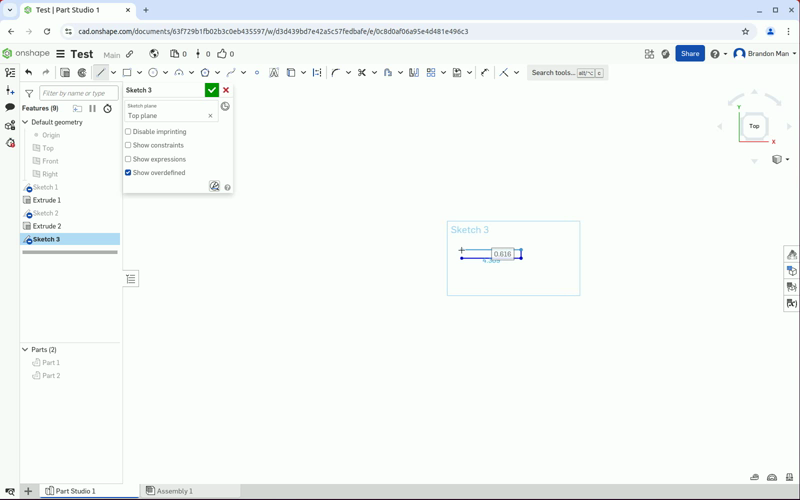
scroll(6)
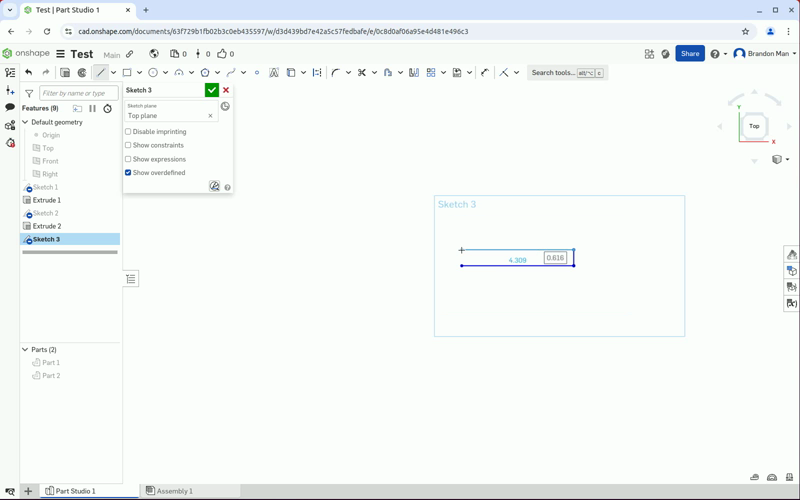
scroll(6)
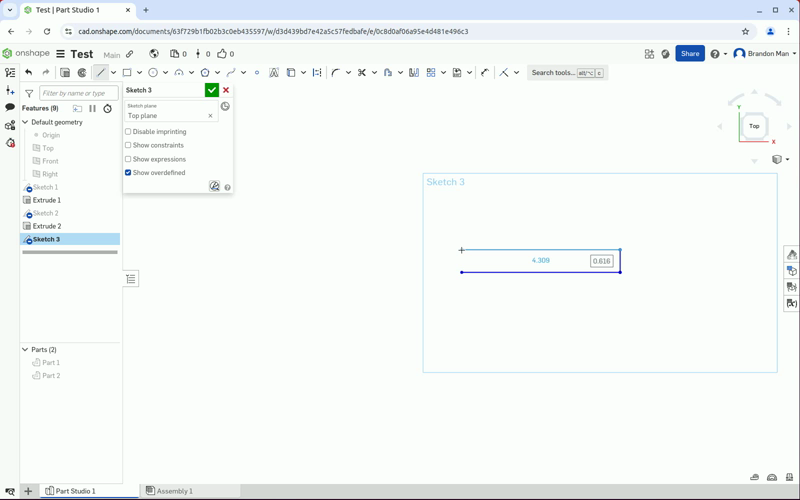
scroll(6)
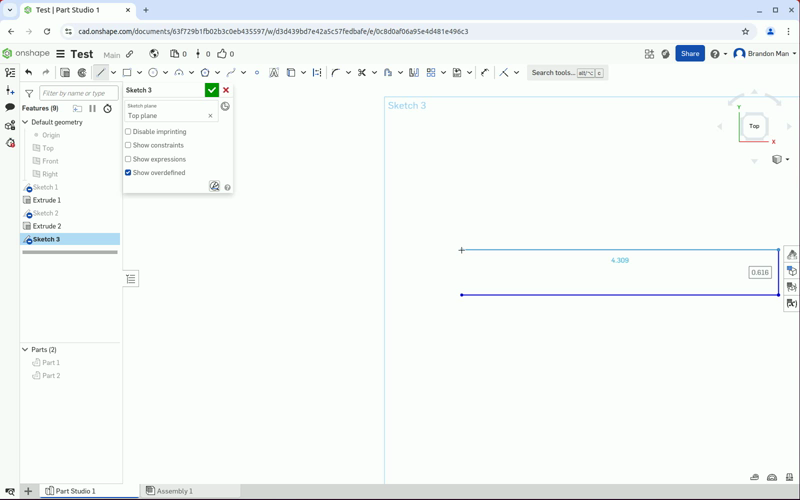
click(461, 249)
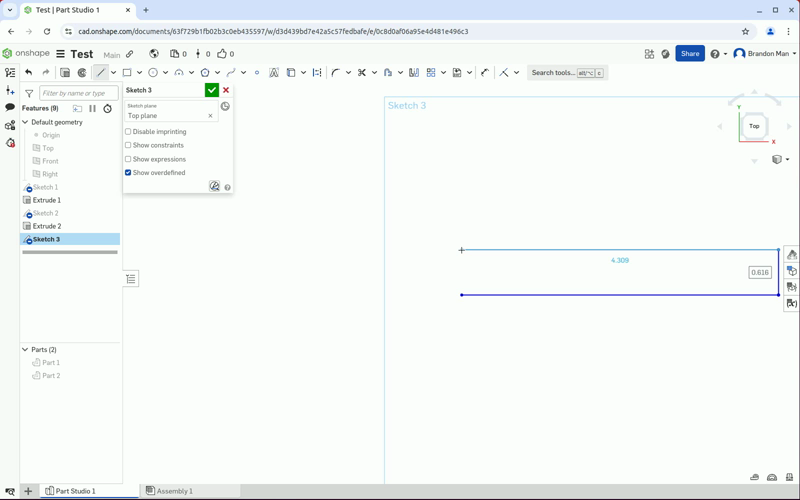
scroll(-6)
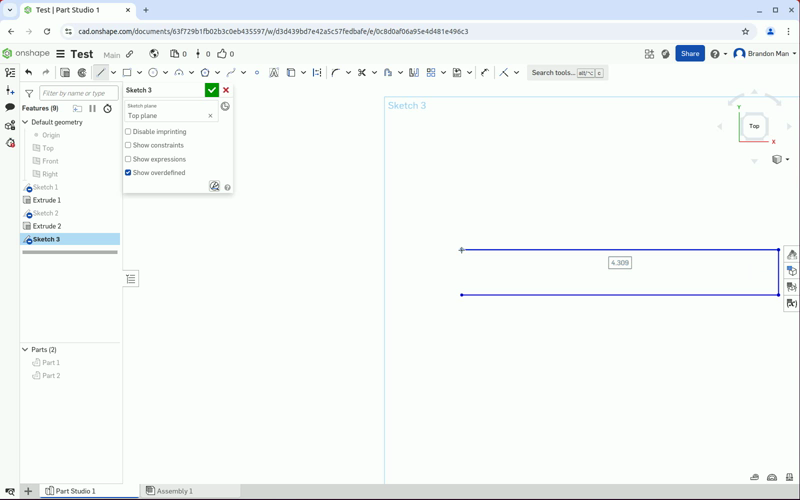
scroll(-6)
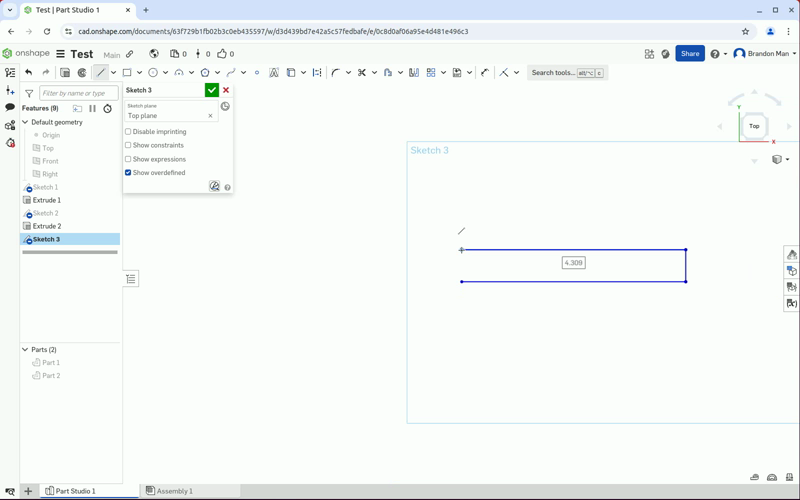
scroll(-6)
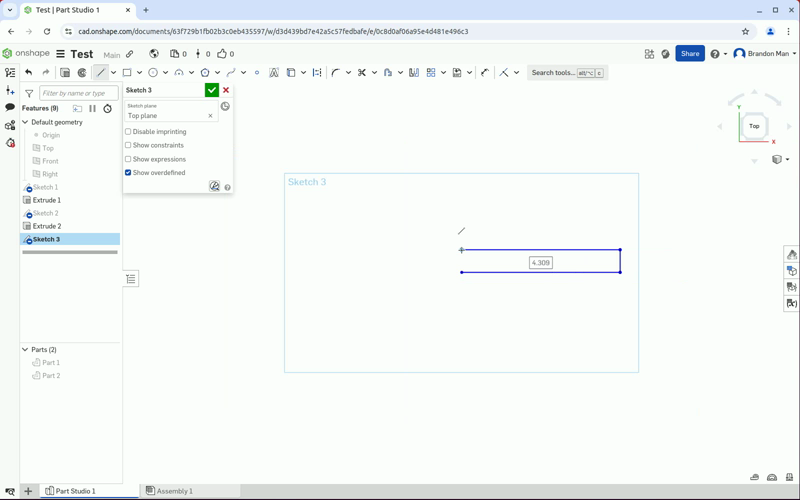
scroll(-6)
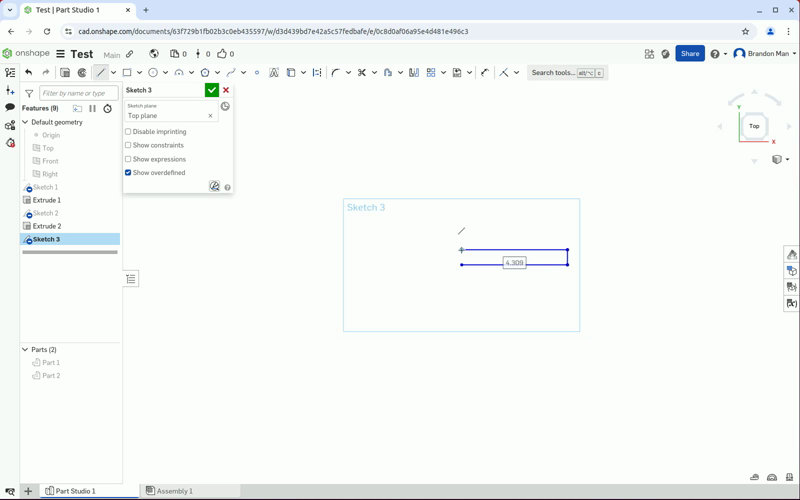
scroll(-6)
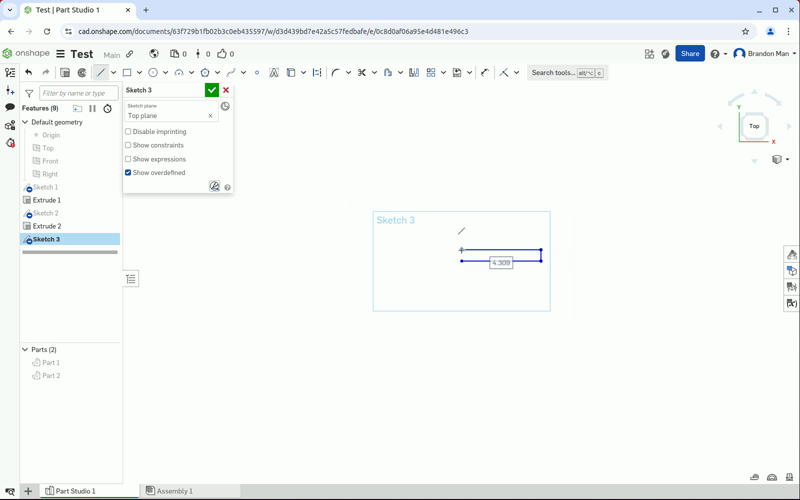
scroll(-6)
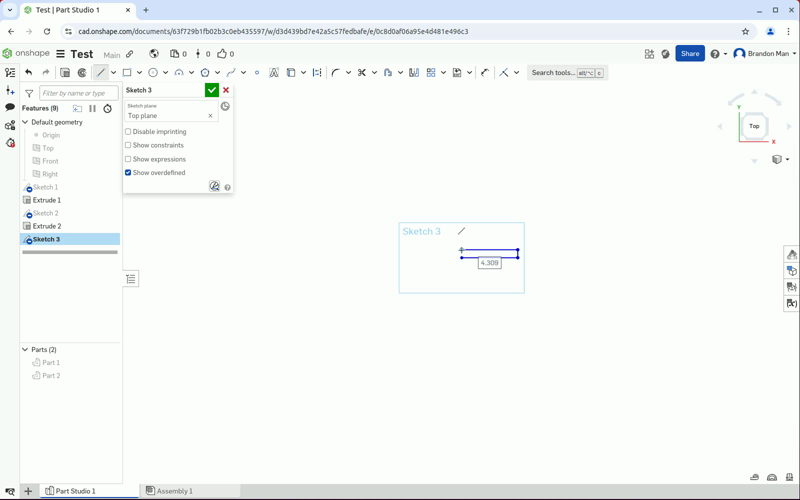
scroll(-6)
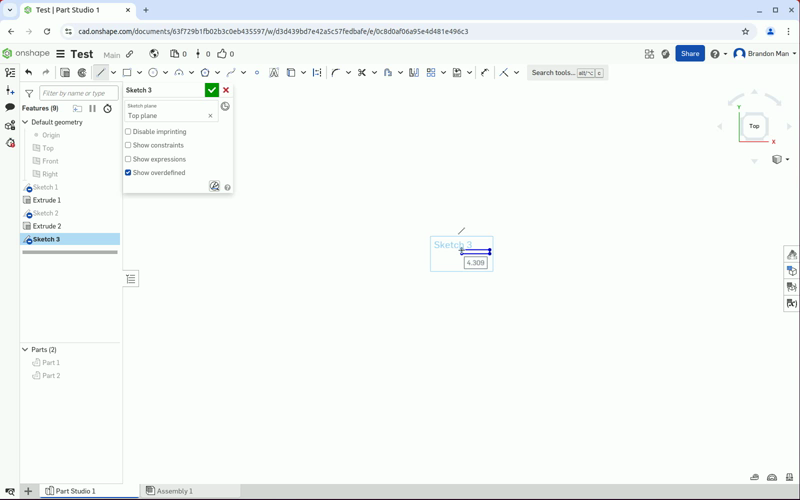
key_up(shift)
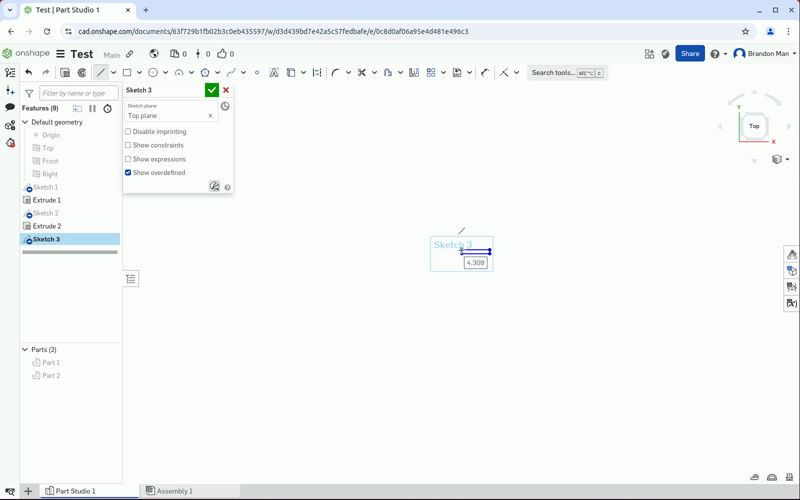
mouse_move(492, 249)
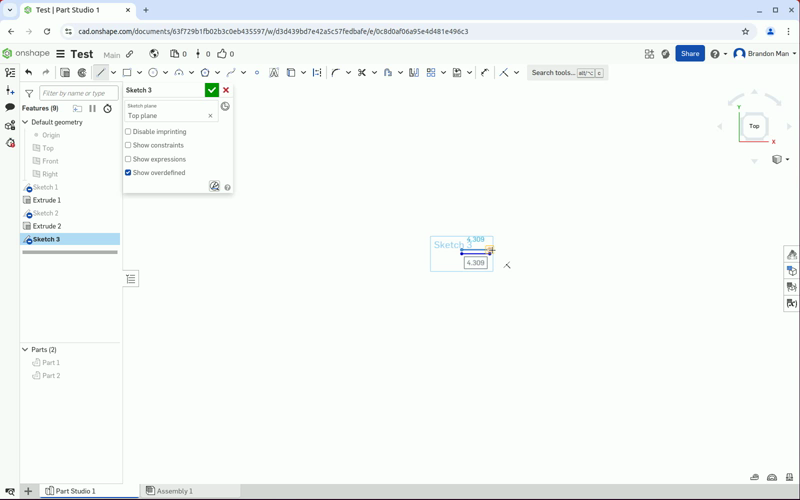
key_down(shift)
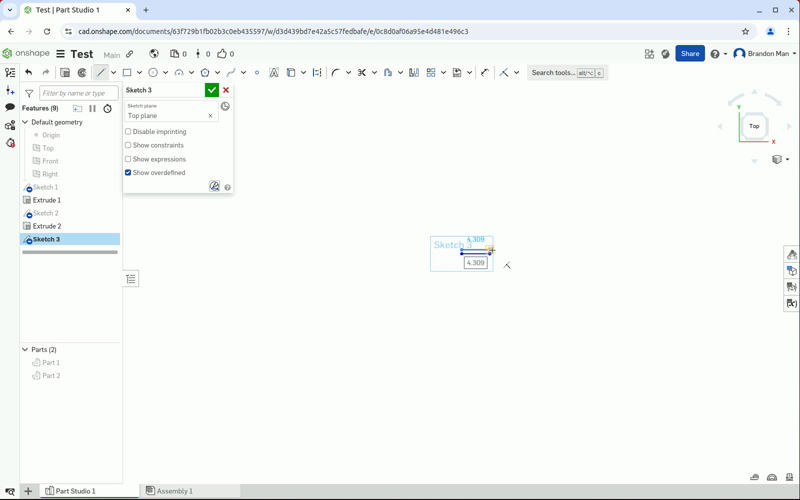
mouse_move(461, 253)
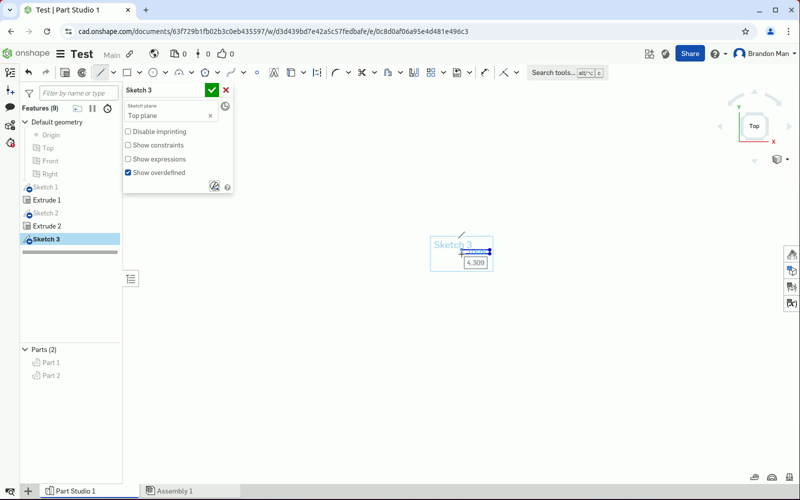
scroll(6)
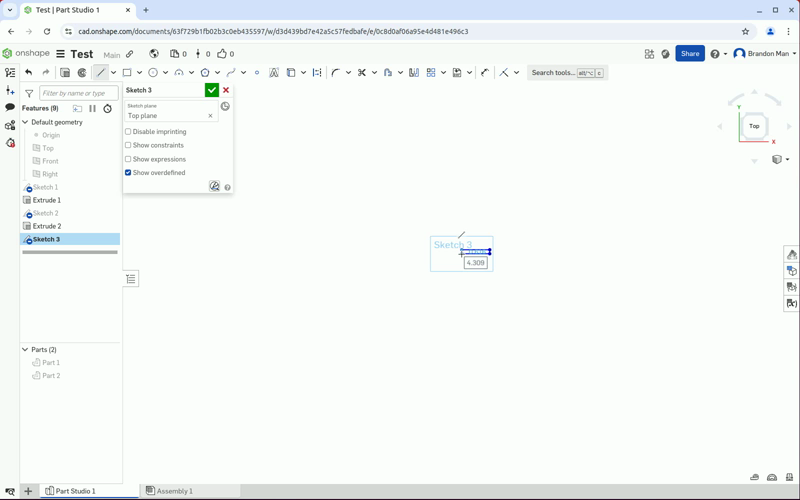
scroll(6)
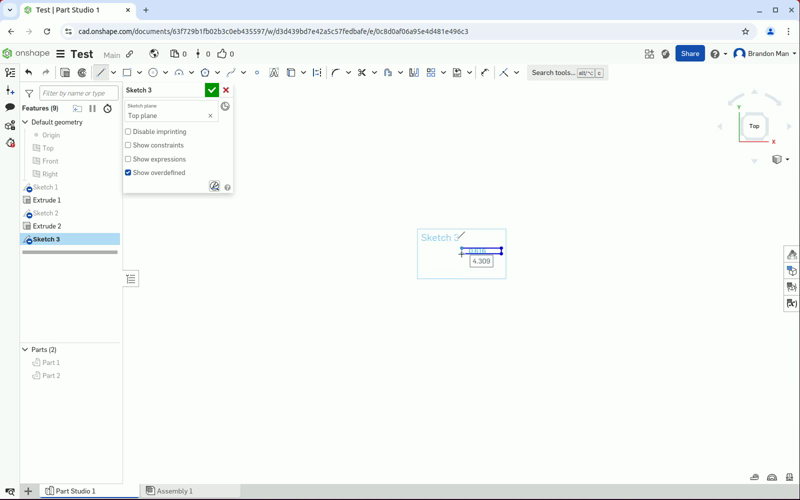
scroll(6)
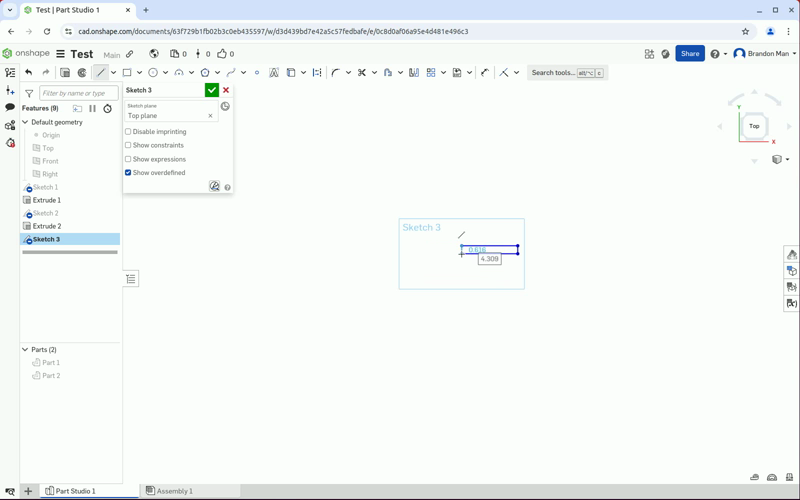
scroll(6)
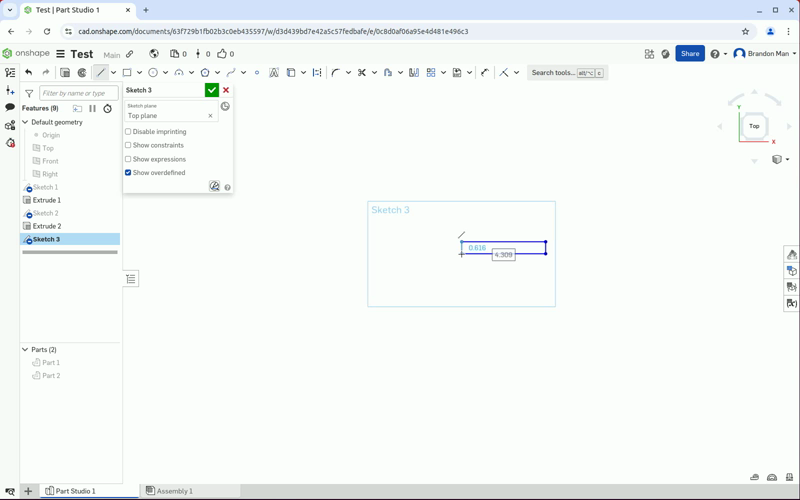
scroll(6)
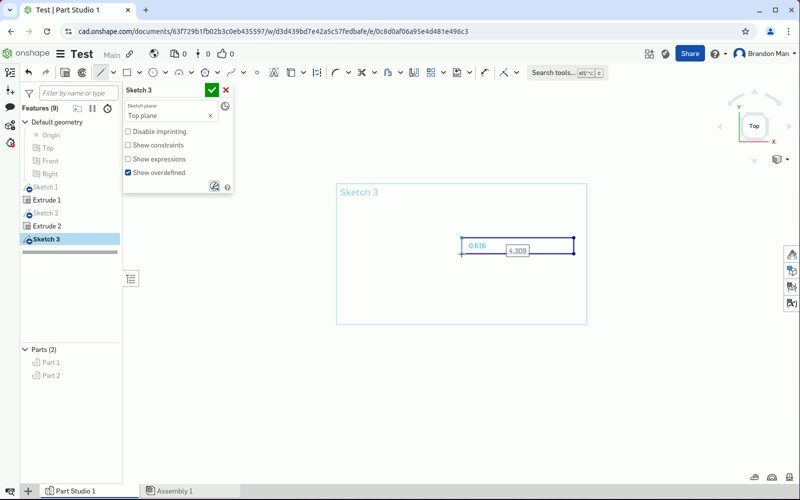
scroll(6)
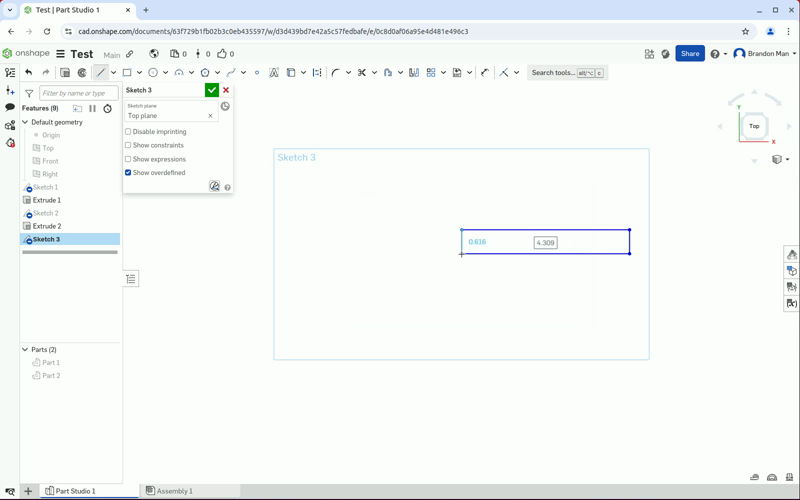
scroll(6)
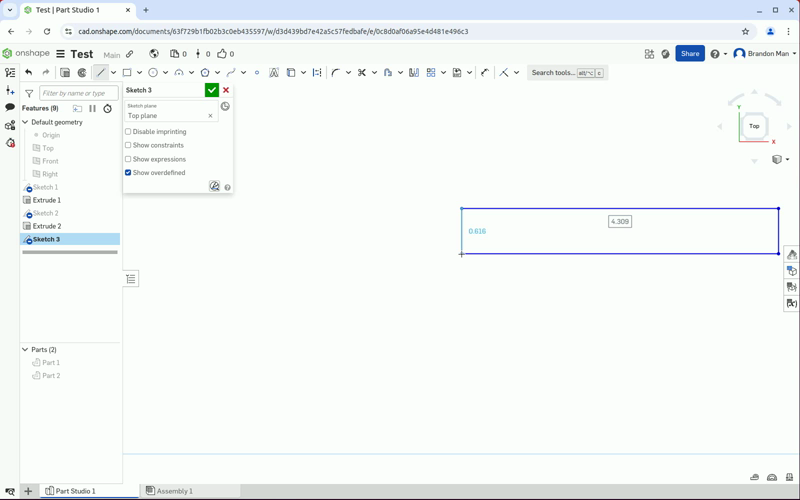
key_up(shift)
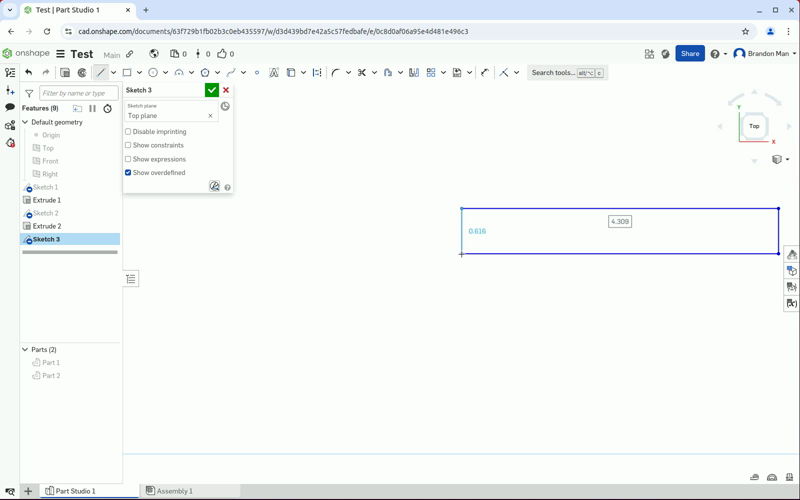
click(461, 253)
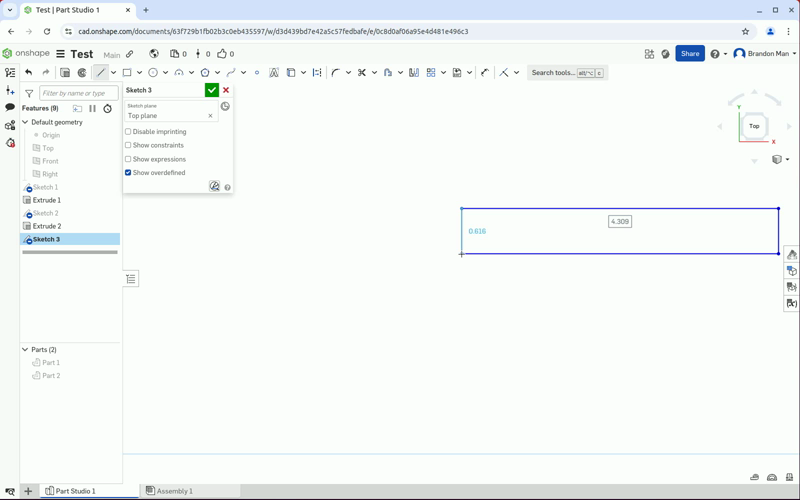
scroll(-6)
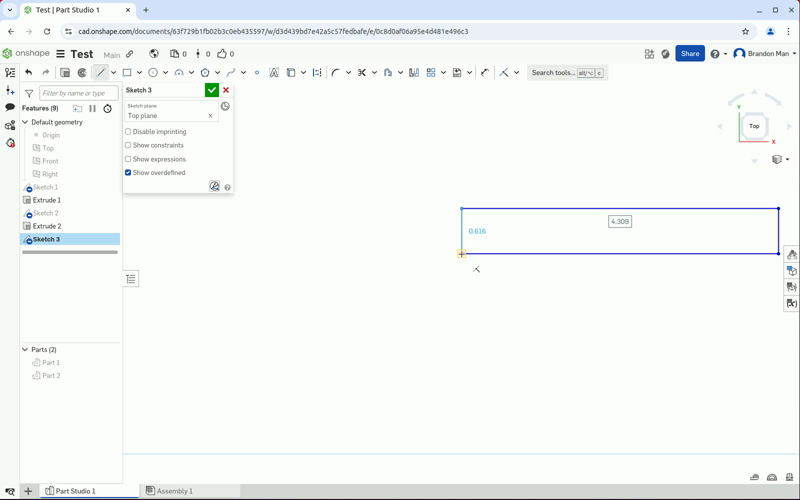
scroll(-6)
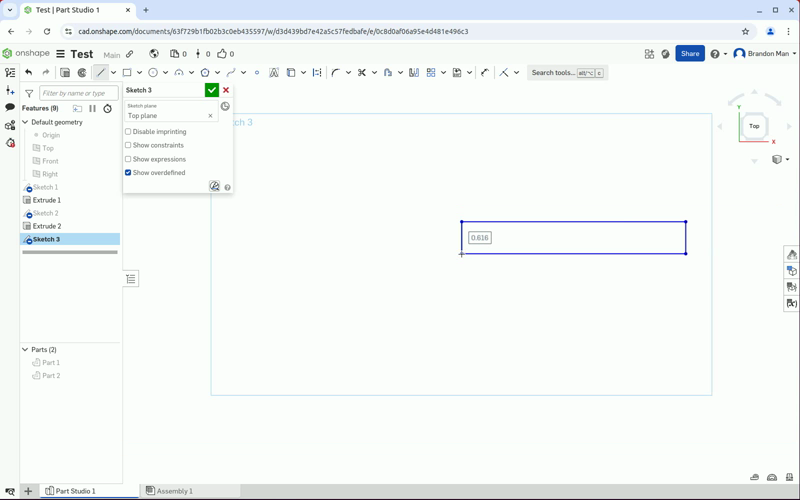
scroll(-6)
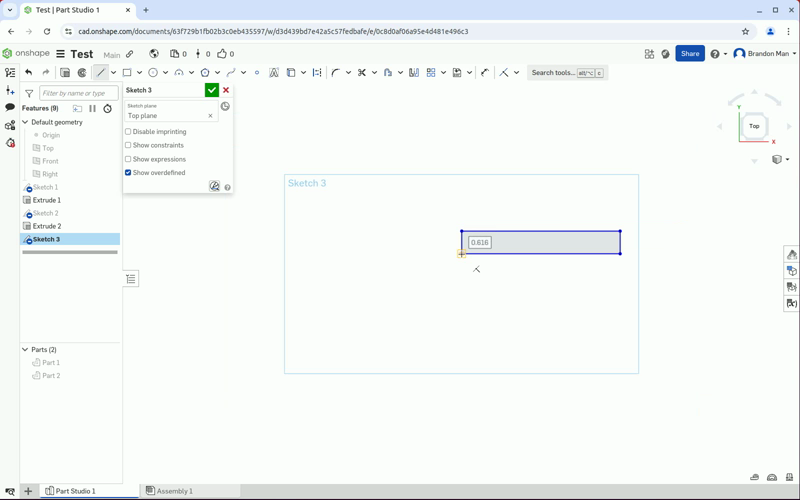
scroll(-6)
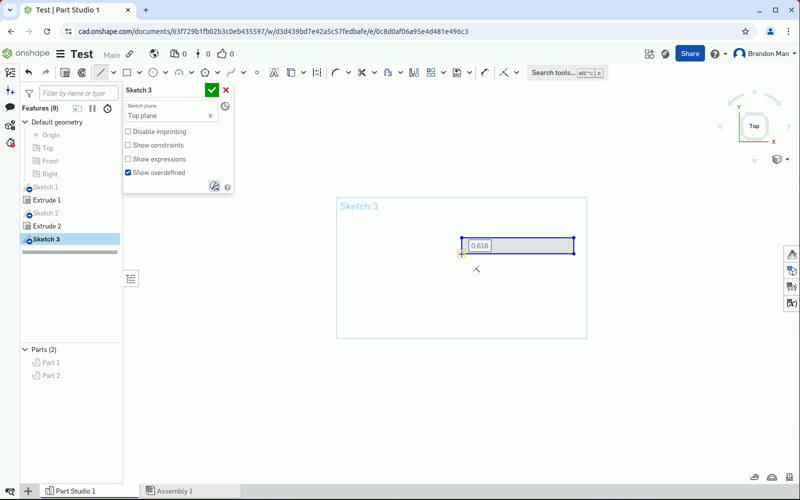
scroll(-6)
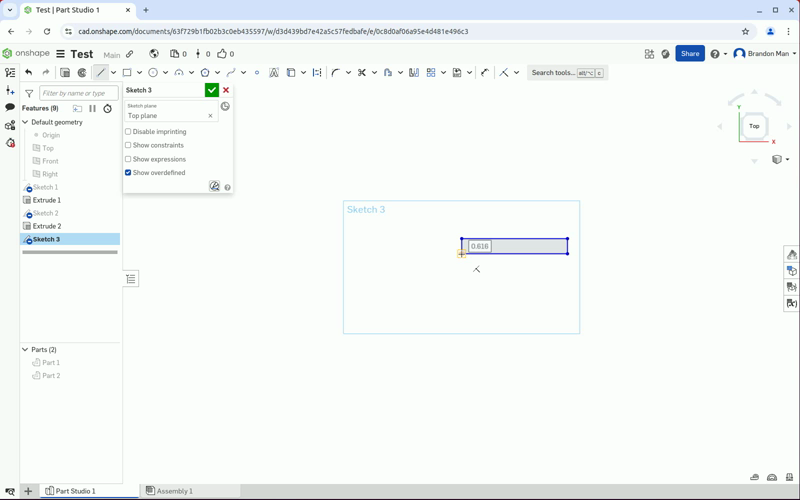
scroll(-6)
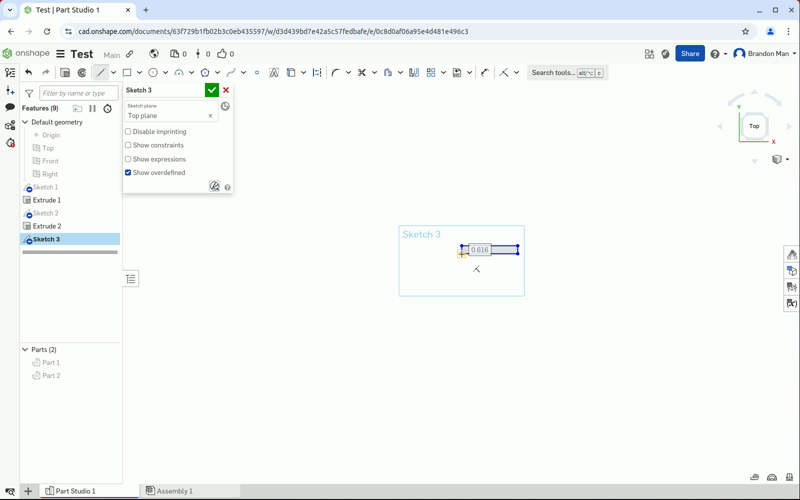
scroll(-6)
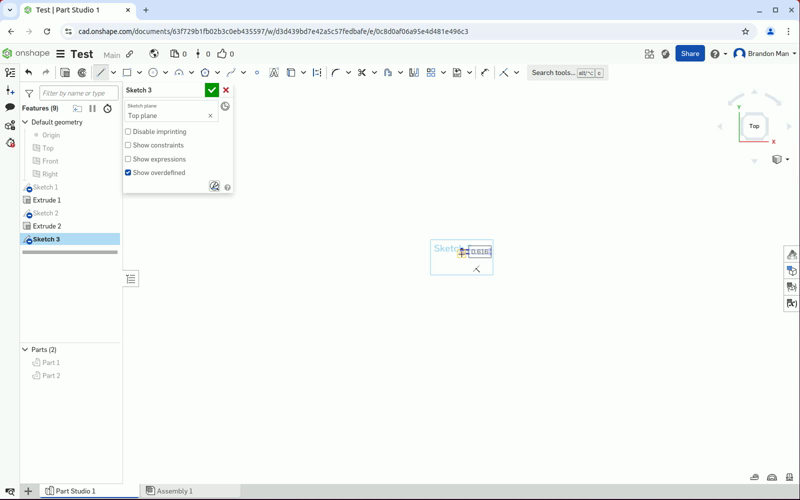
key(esc)
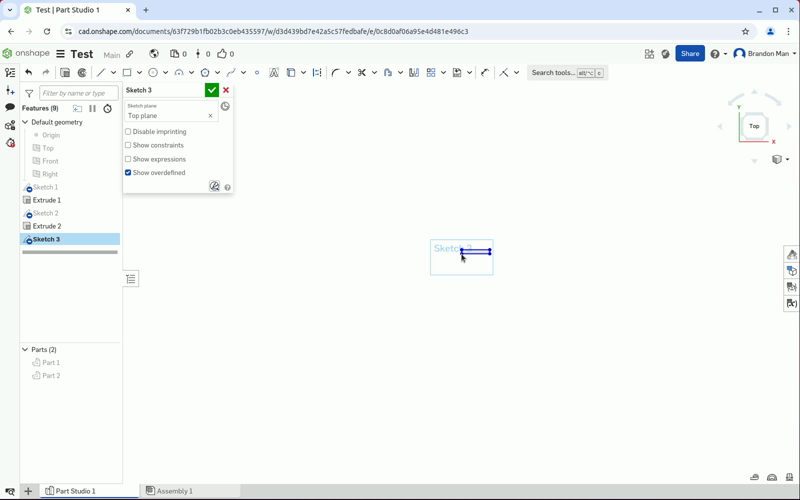
key(c)
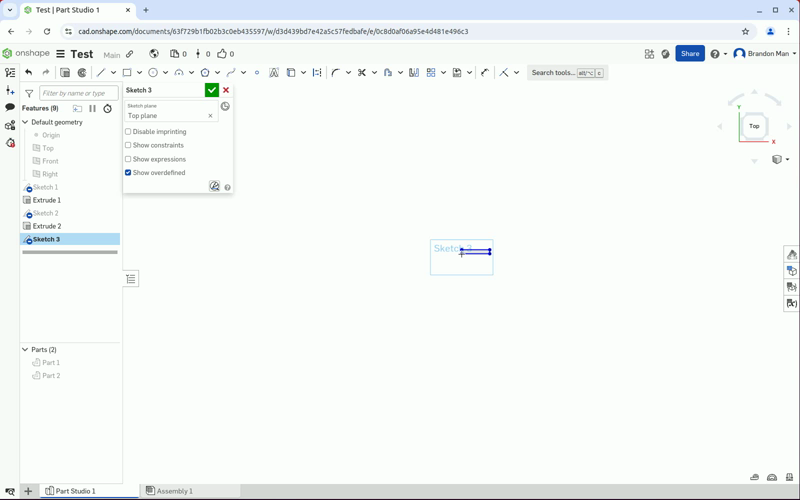
key_down(shift)
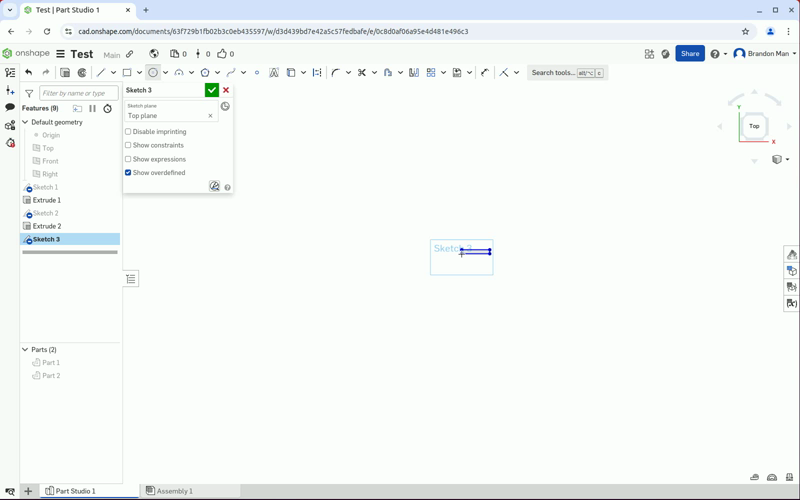
mouse_move(463, 252)
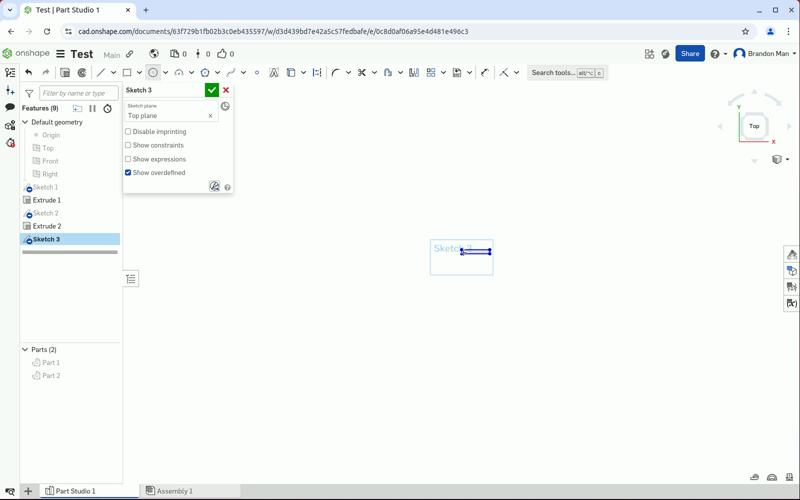
scroll(6)
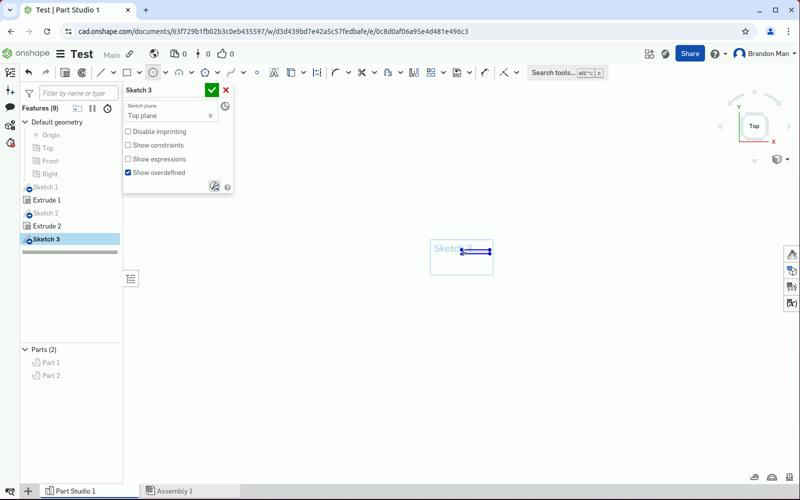
scroll(6)
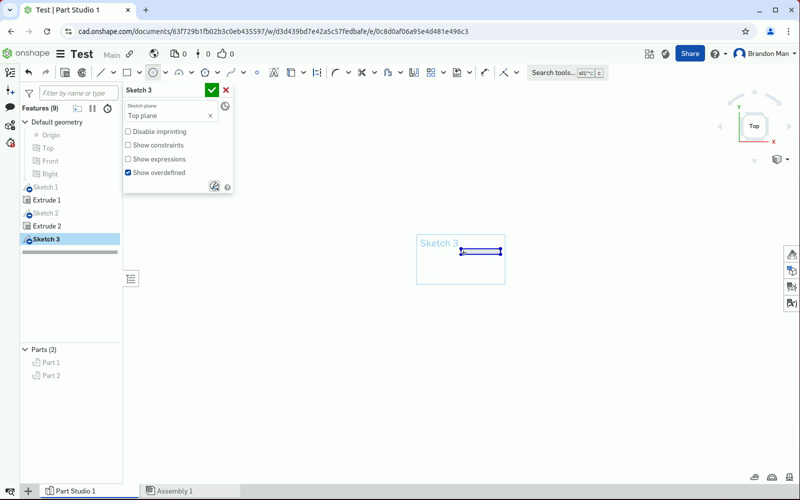
scroll(6)
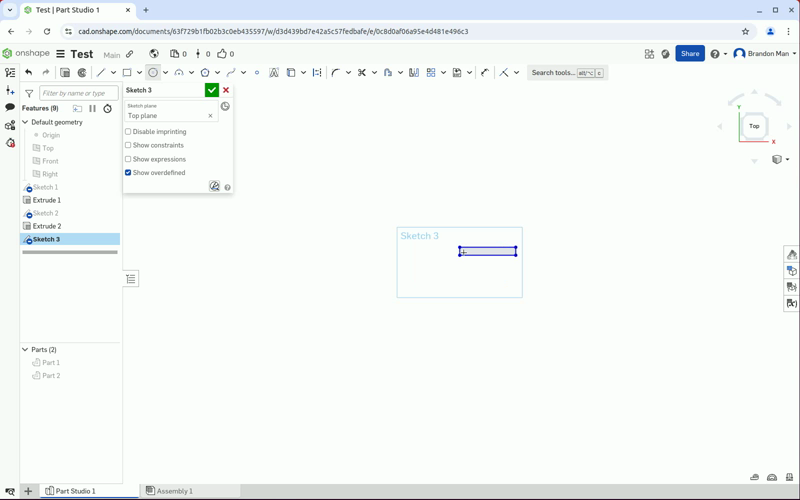
scroll(6)
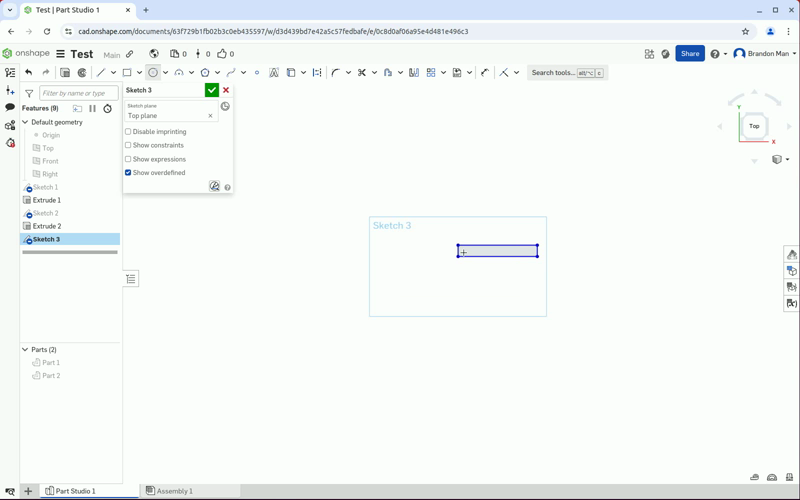
scroll(6)
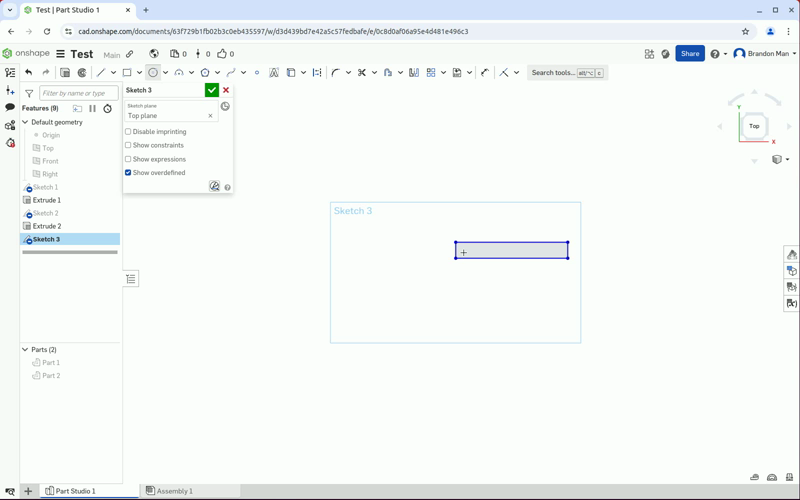
scroll(6)
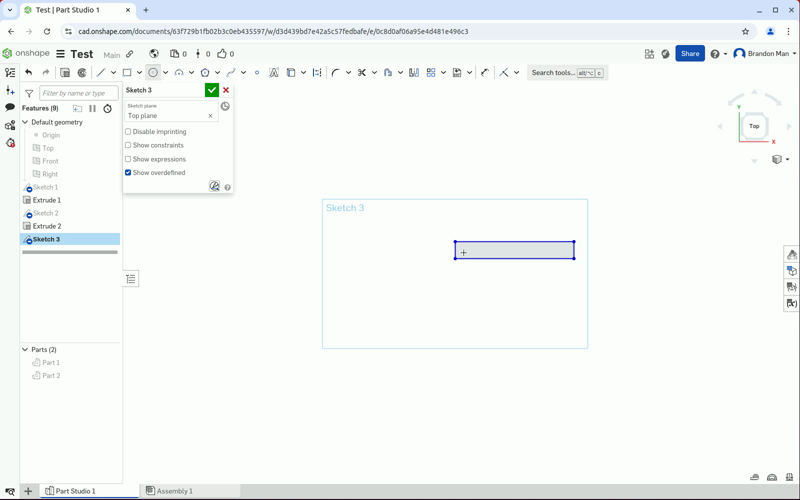
scroll(6)
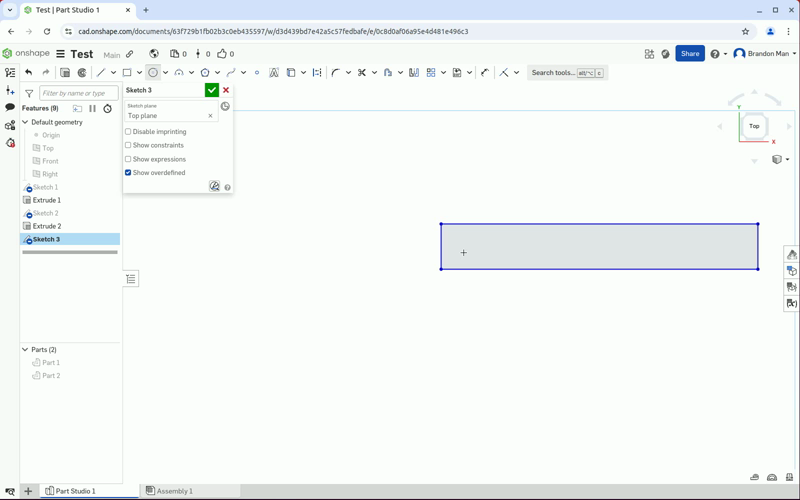
click(463, 252)
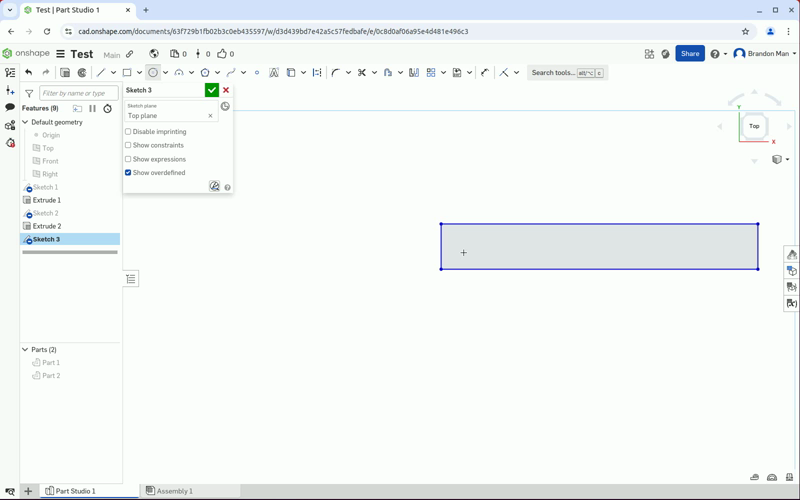
scroll(-6)
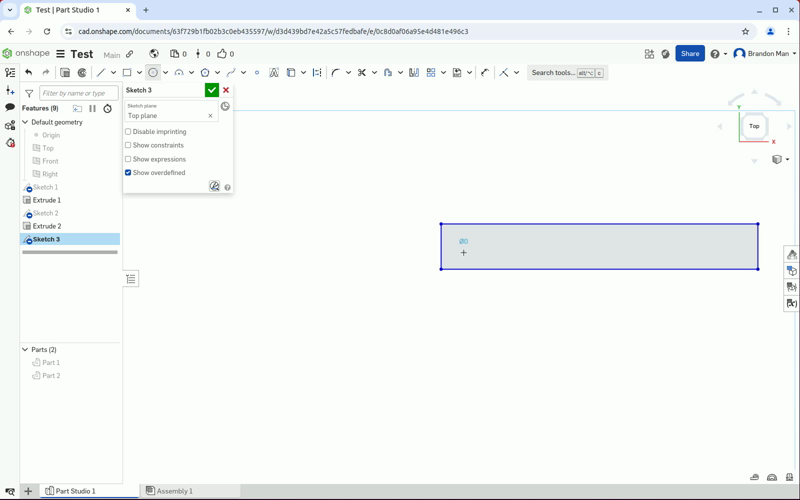
scroll(-6)
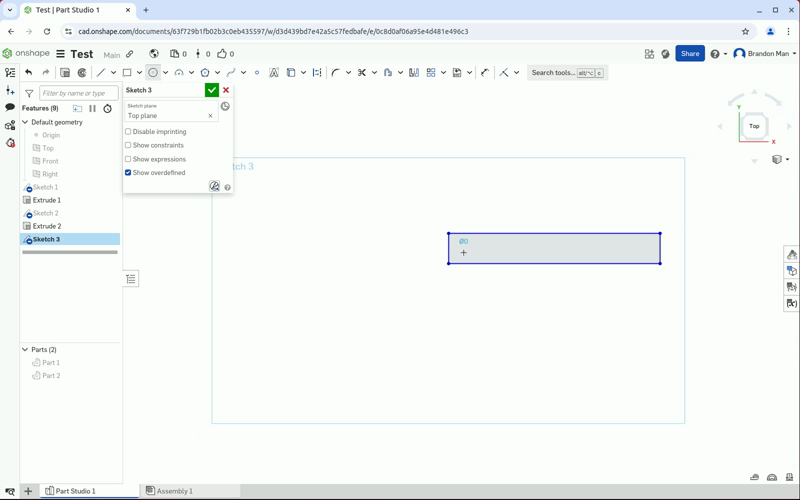
scroll(-6)
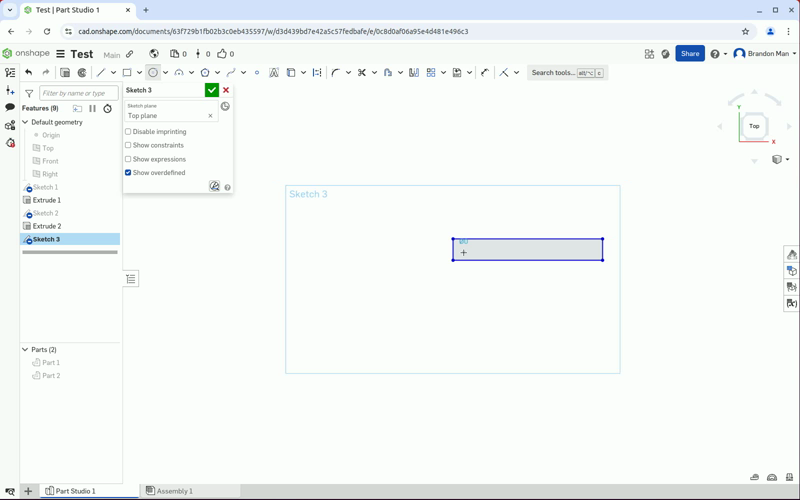
scroll(-6)
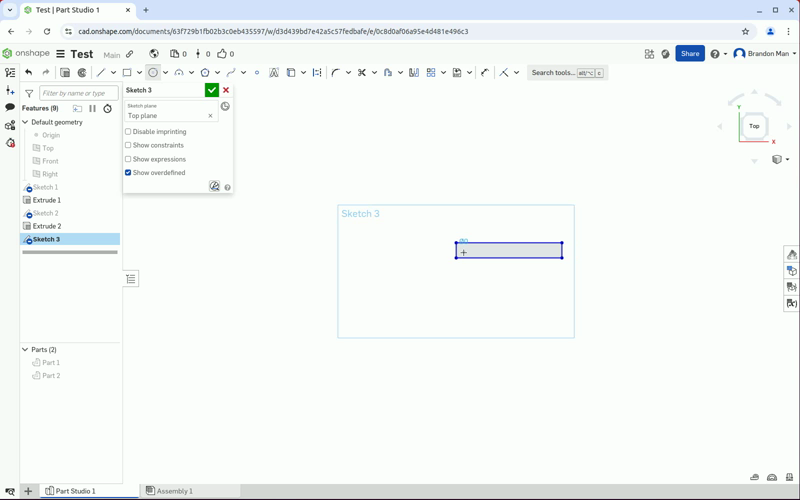
scroll(-6)
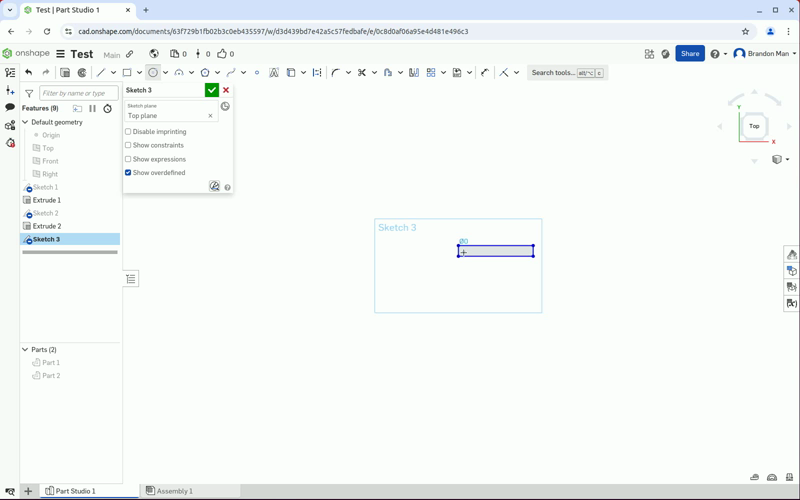
scroll(-6)
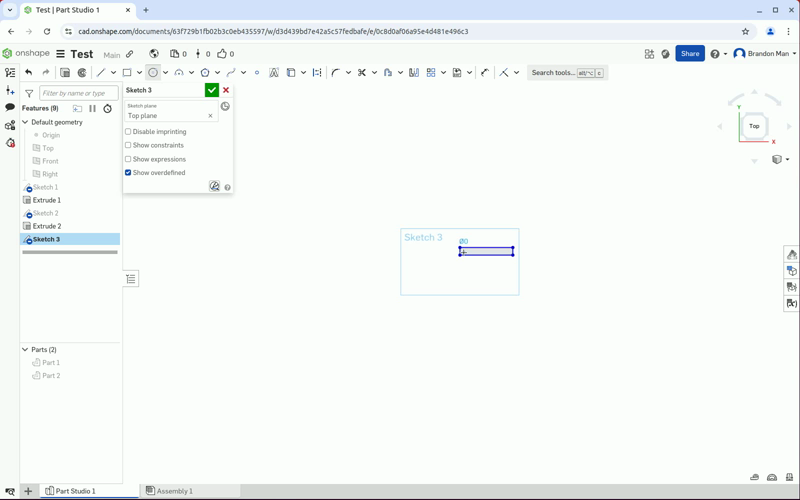
scroll(-6)
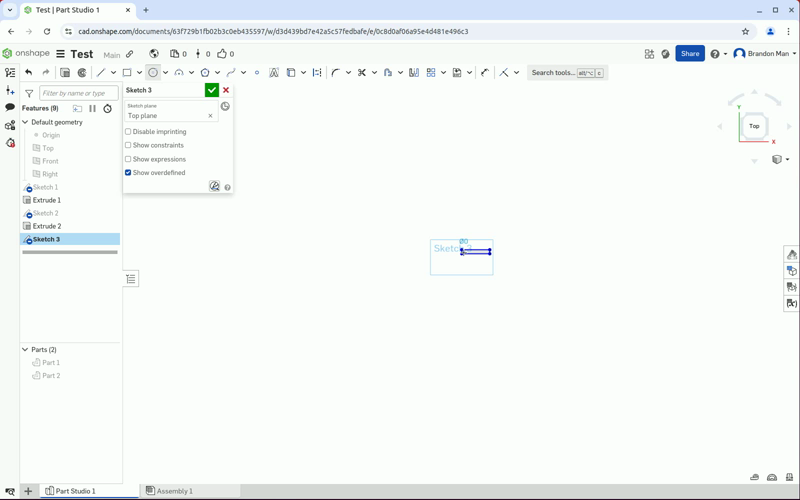
key_up(shift)
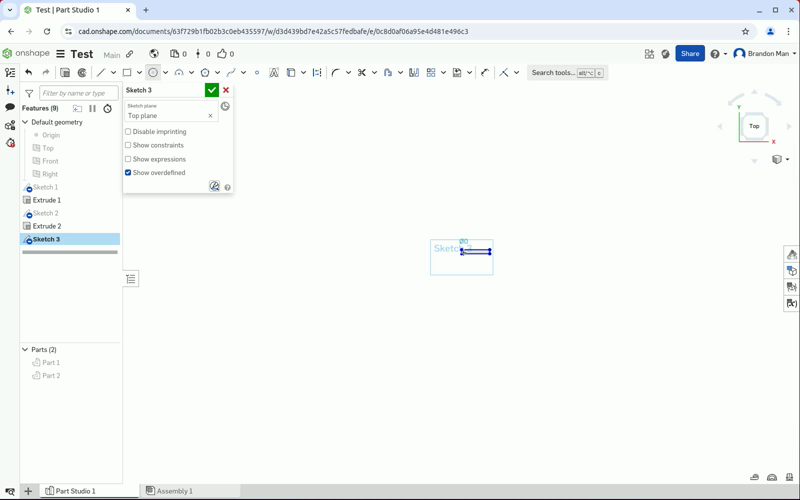
mouse_move(464, 252)
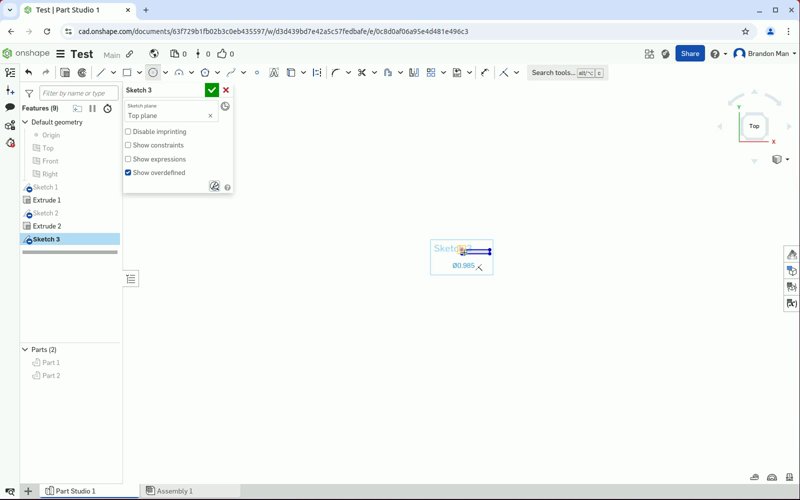
scroll(6)
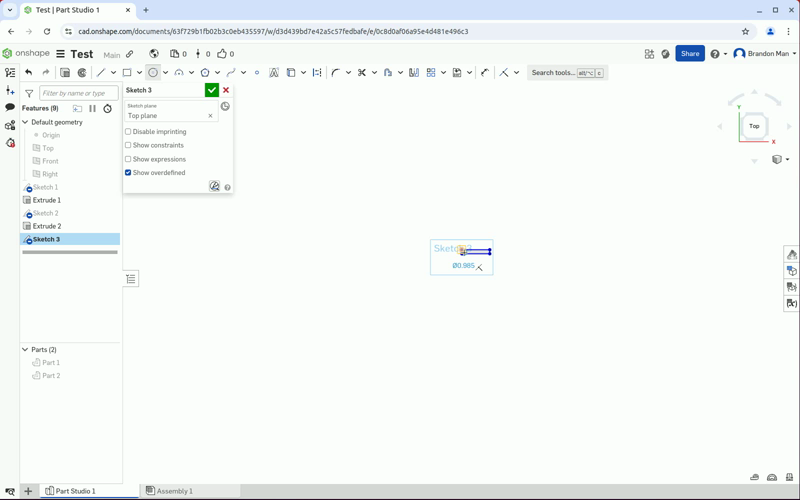
scroll(6)
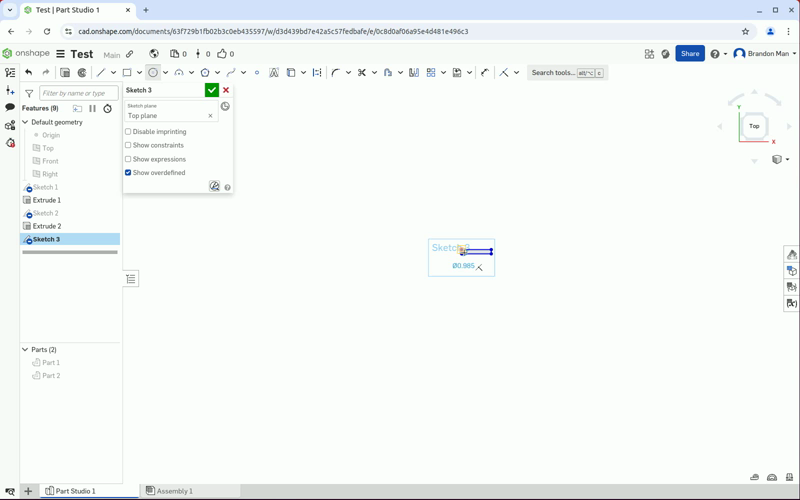
scroll(6)
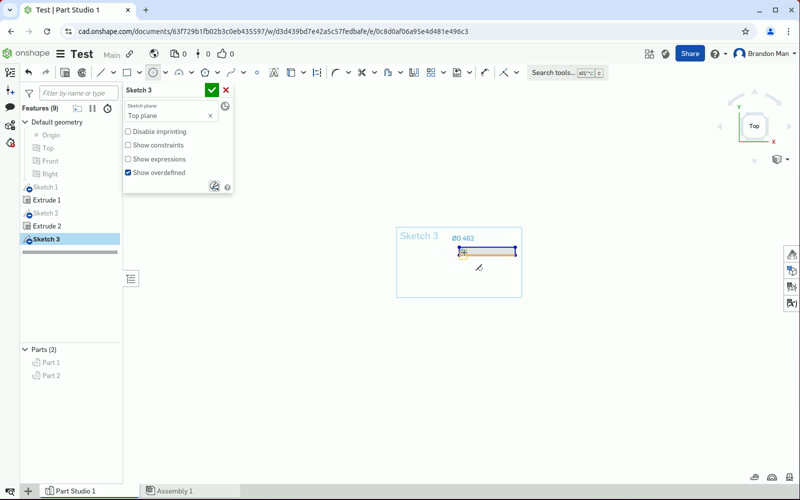
scroll(6)
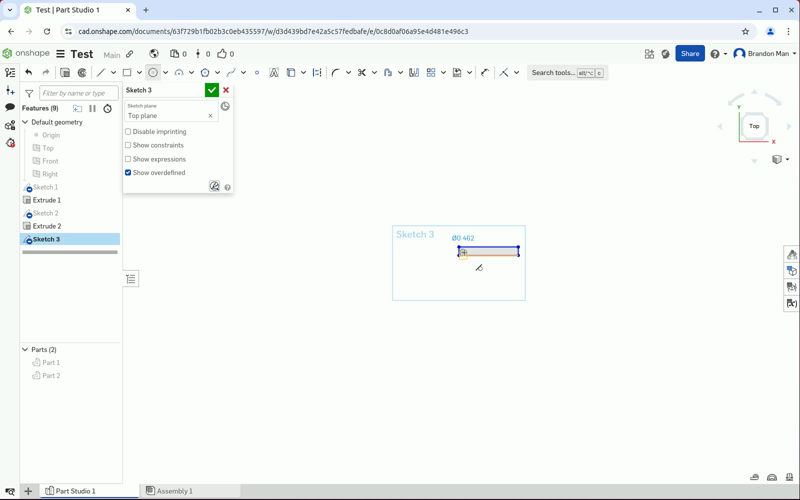
scroll(6)
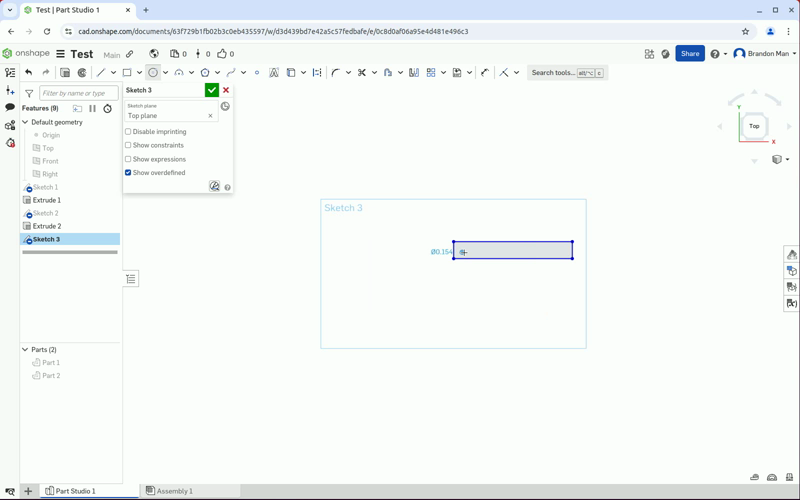
scroll(6)
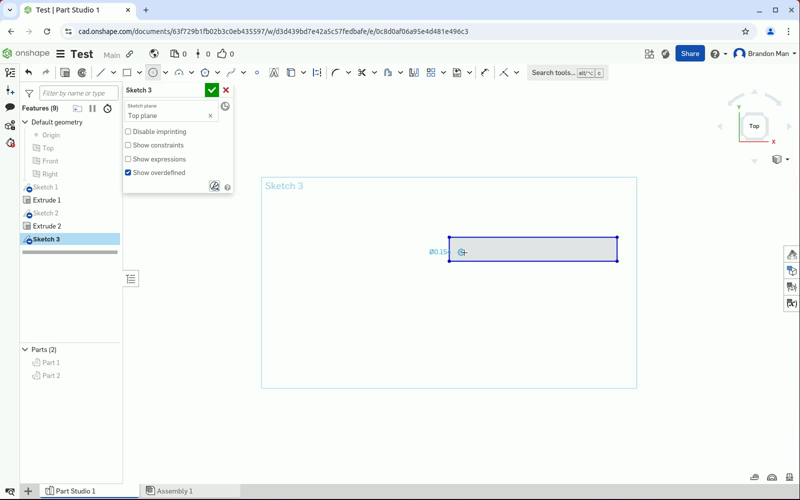
scroll(6)
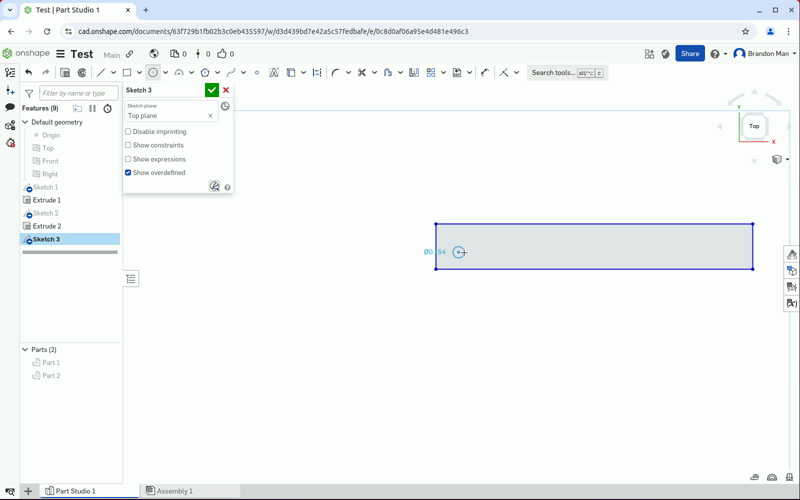
click(464, 252)
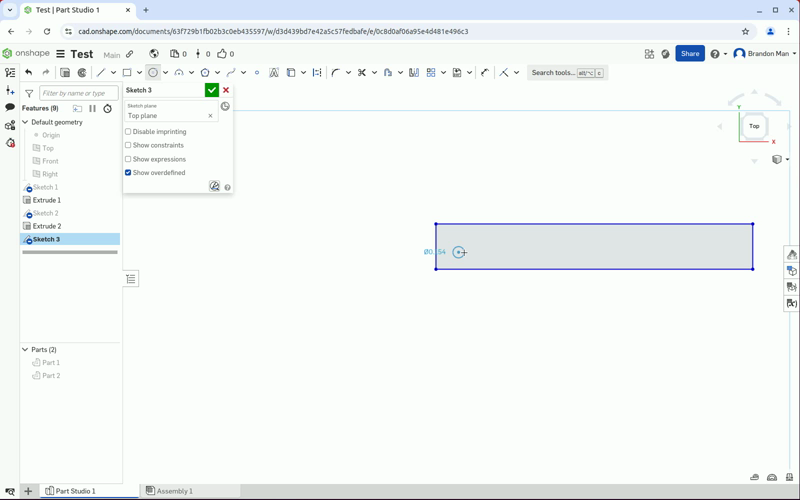
scroll(-6)
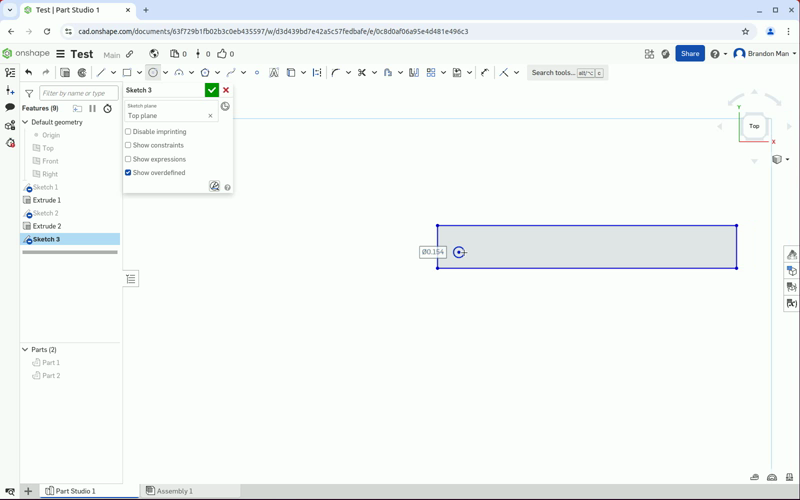
scroll(-6)
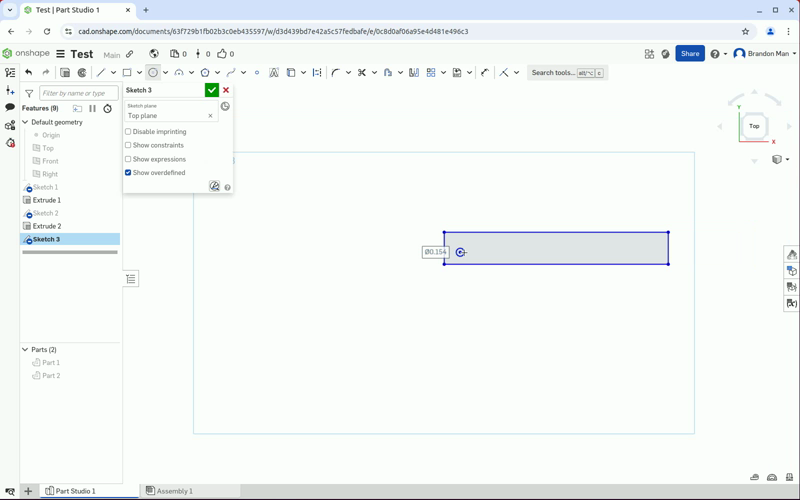
scroll(-6)
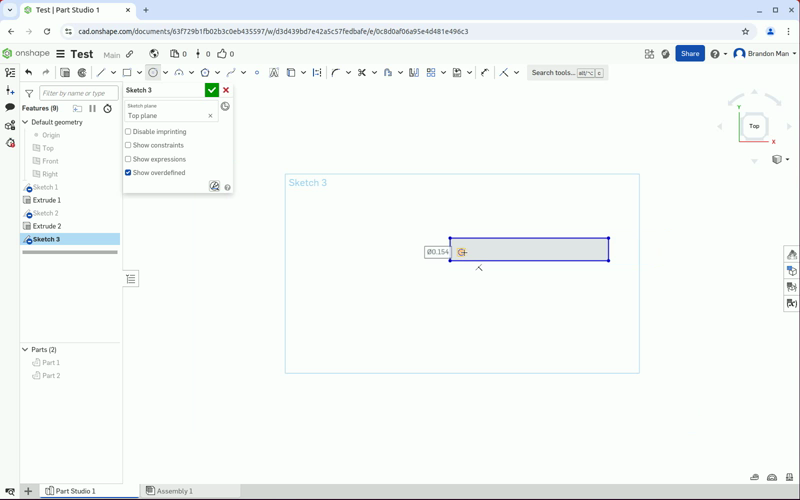
scroll(-6)
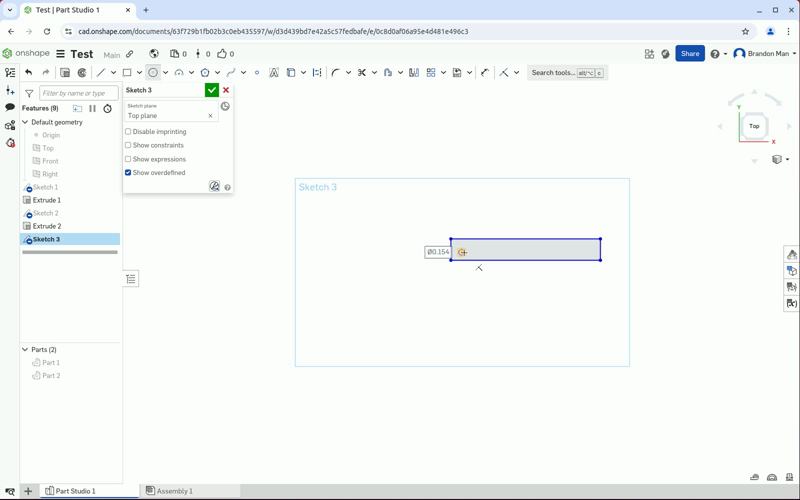
scroll(-6)
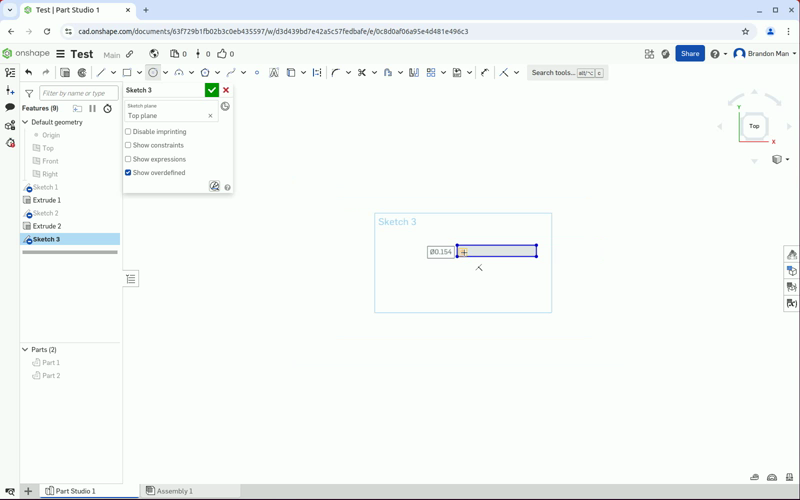
scroll(-6)
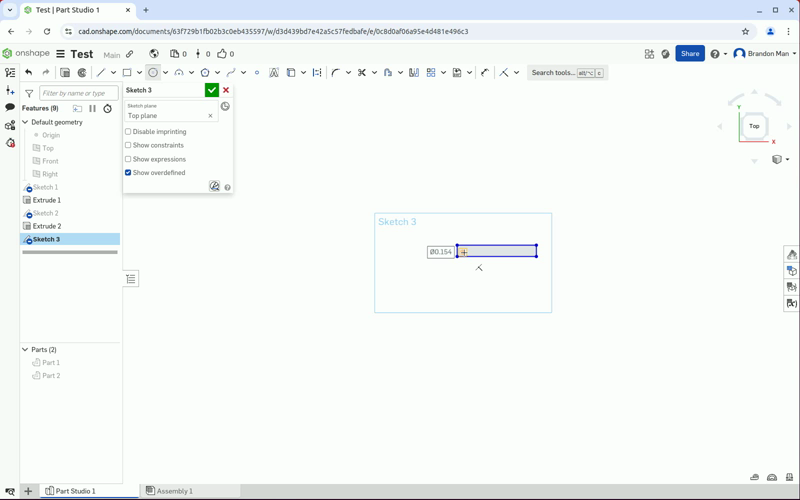
scroll(-6)
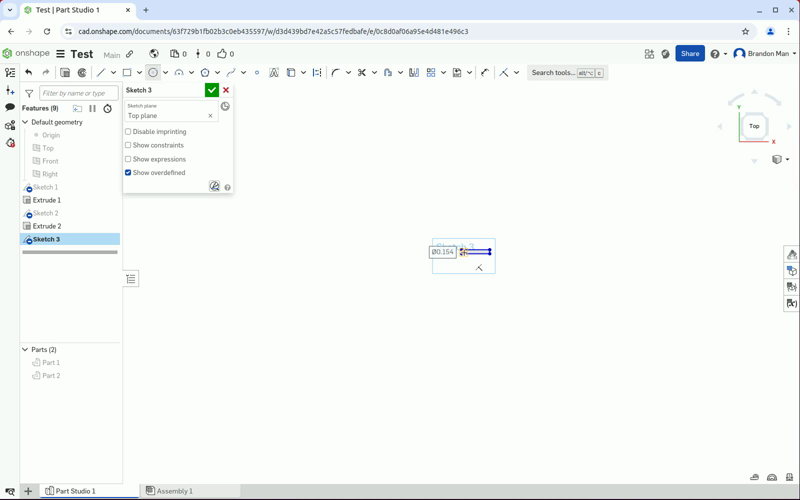
key(esc)
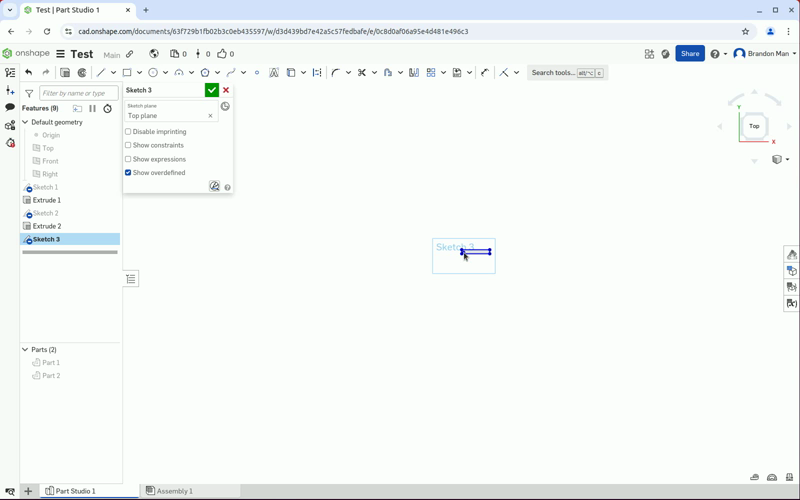
key(c)
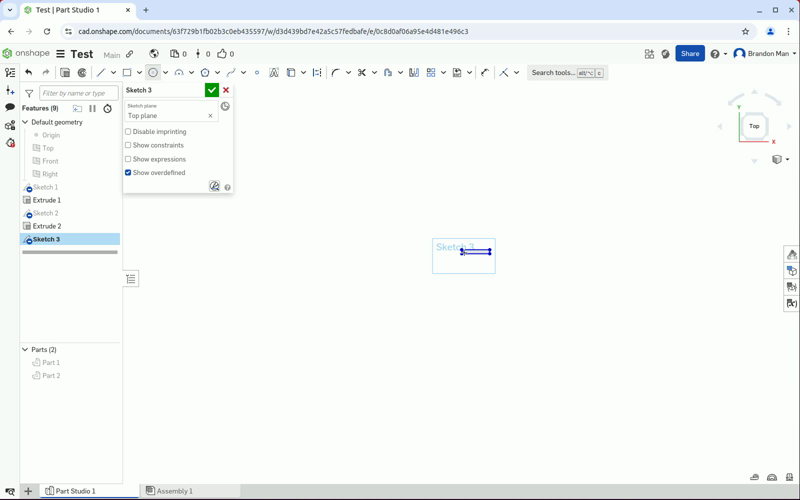
key_down(shift)
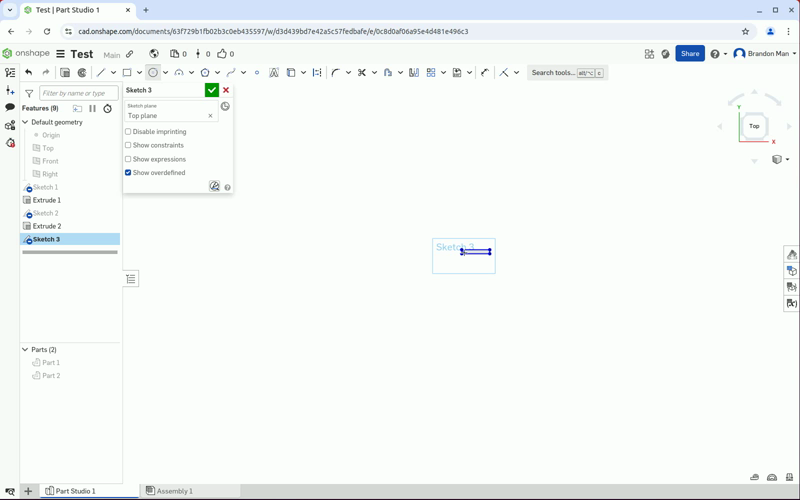
mouse_move(488, 252)
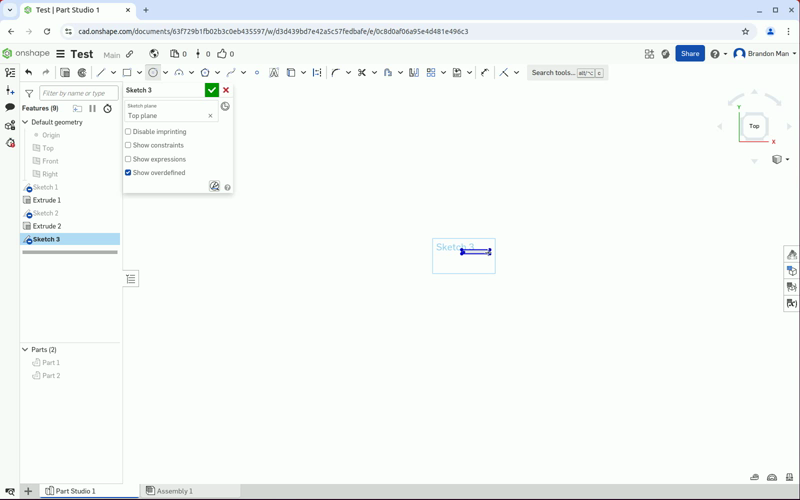
scroll(6)
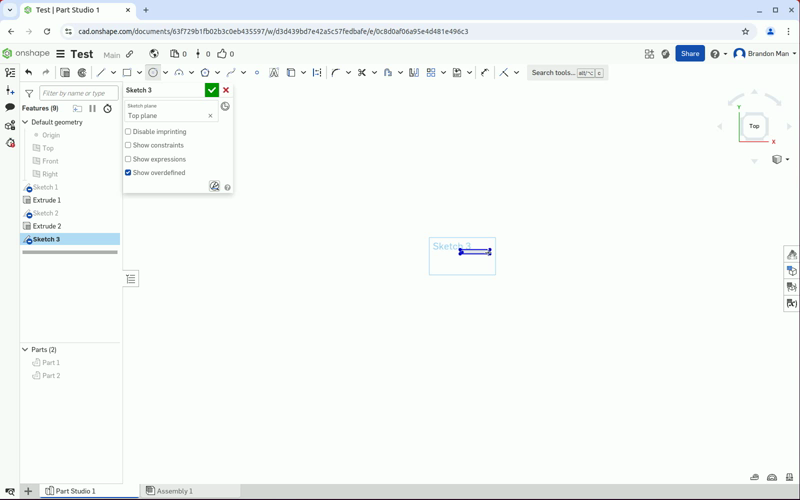
scroll(6)
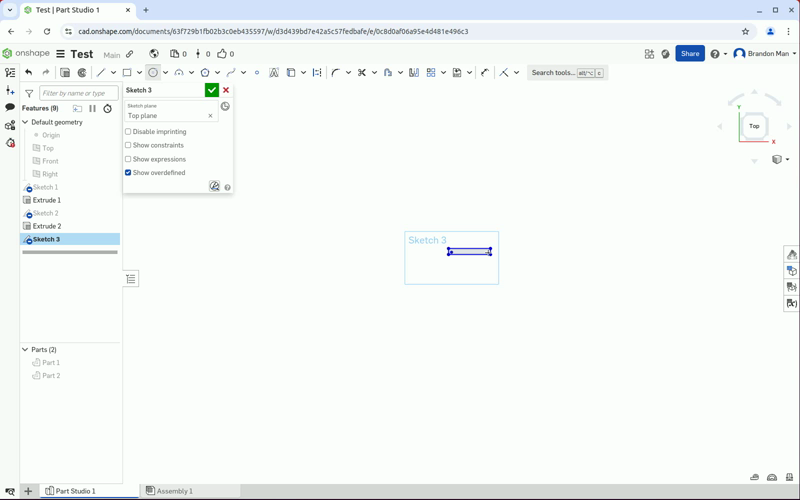
scroll(6)
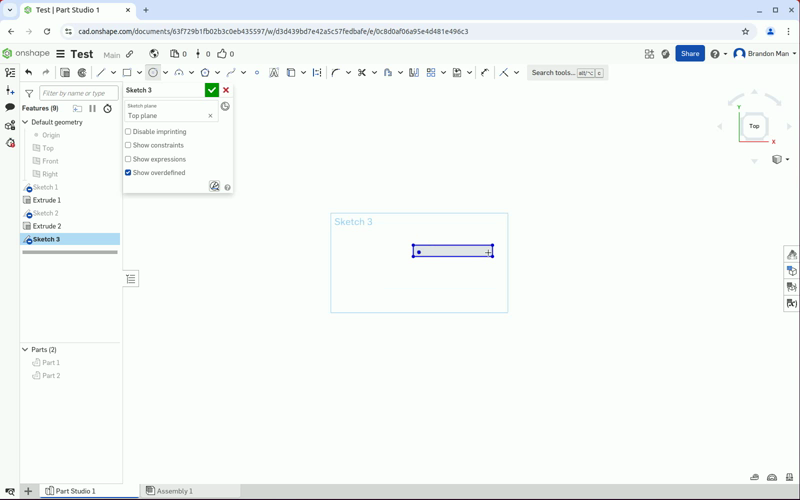
scroll(6)
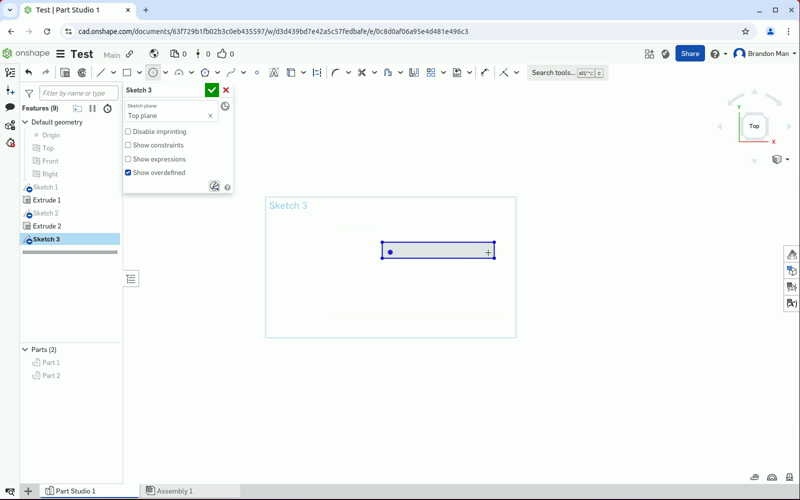
scroll(6)
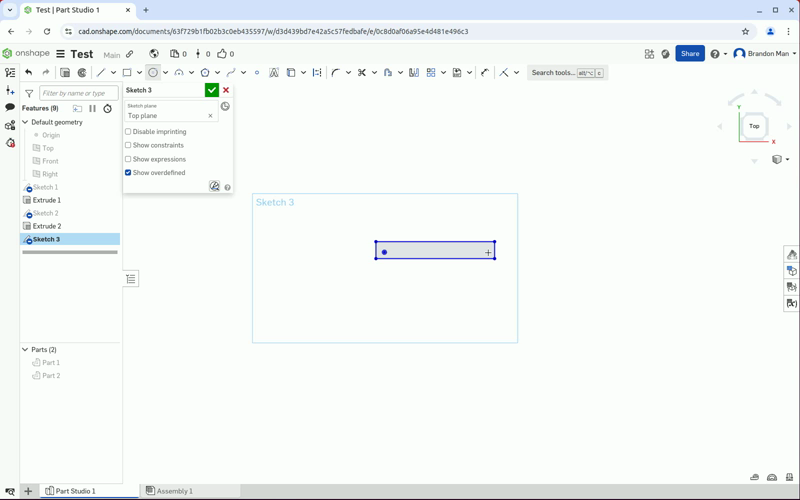
scroll(6)
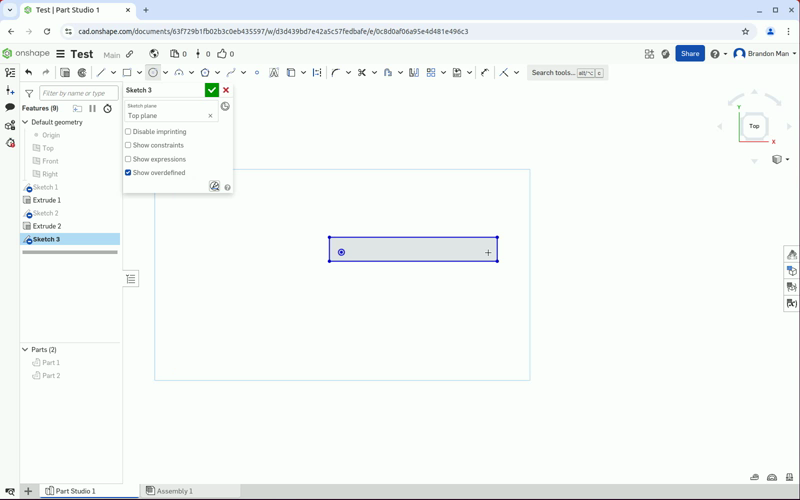
scroll(6)
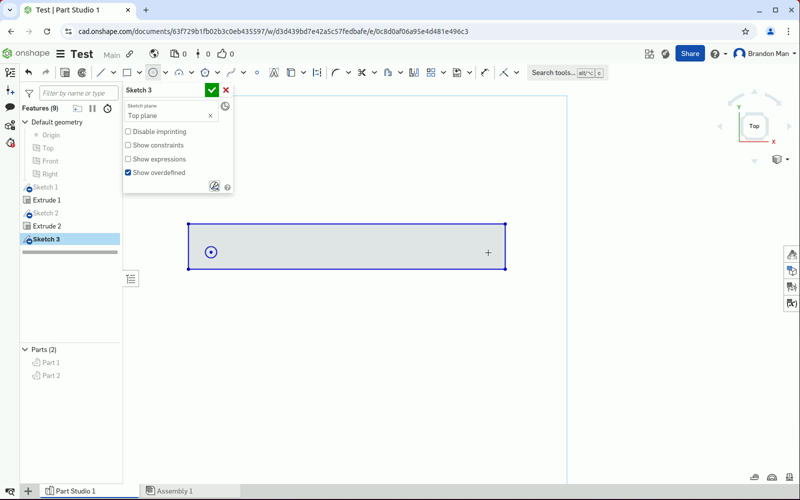
click(488, 252)
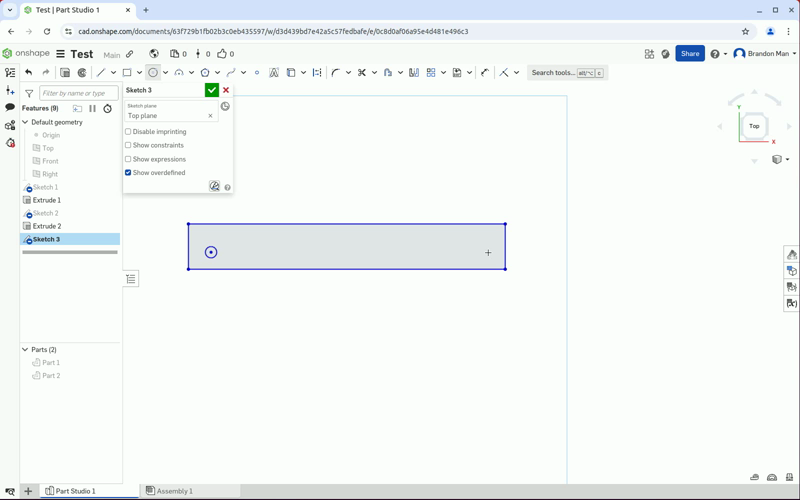
scroll(-6)
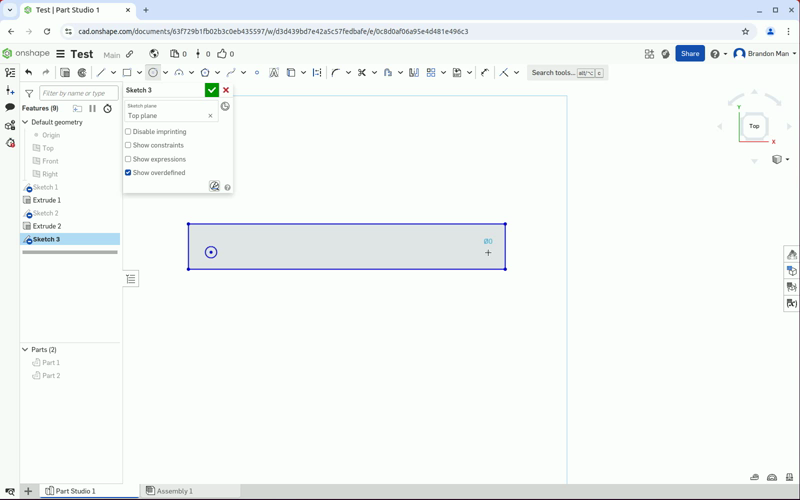
scroll(-6)
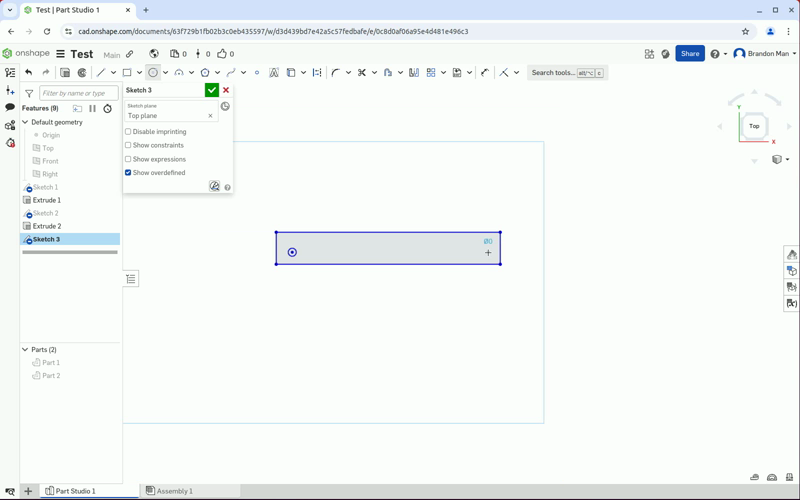
scroll(-6)
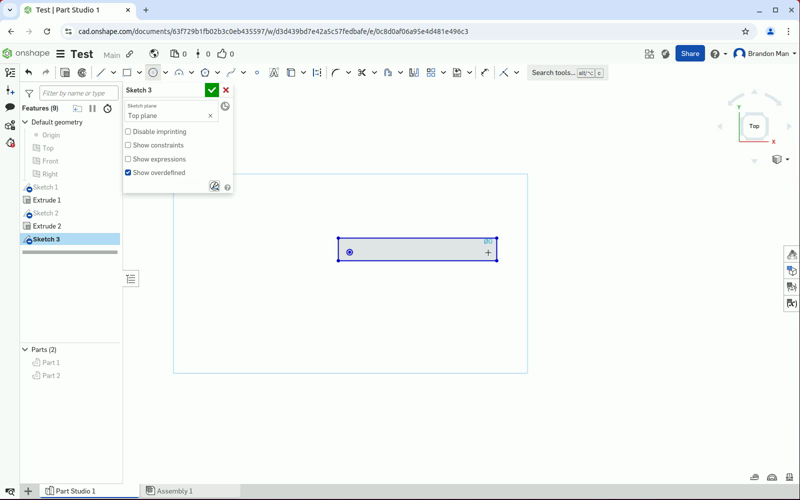
scroll(-6)
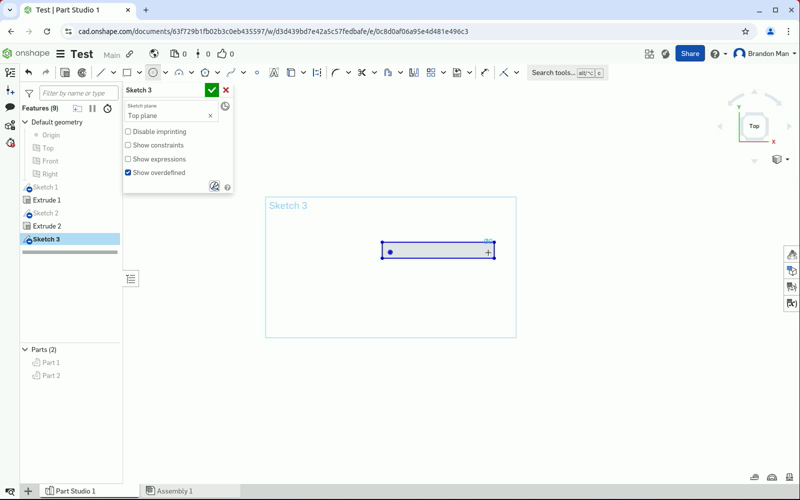
scroll(-6)
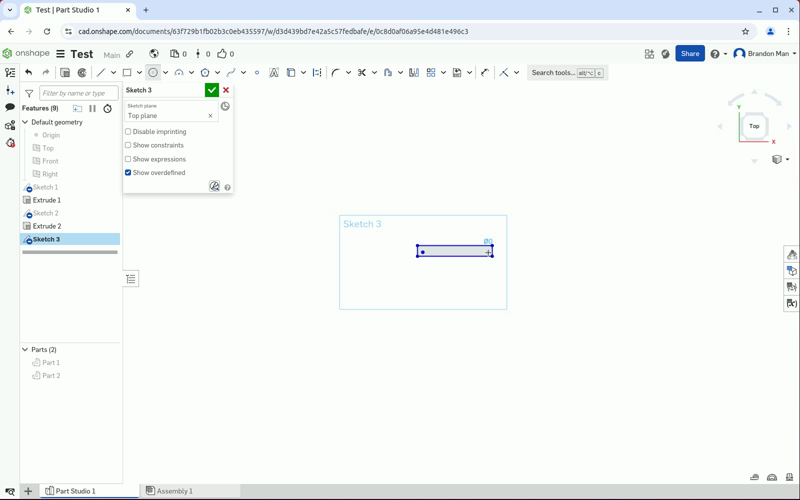
scroll(-6)
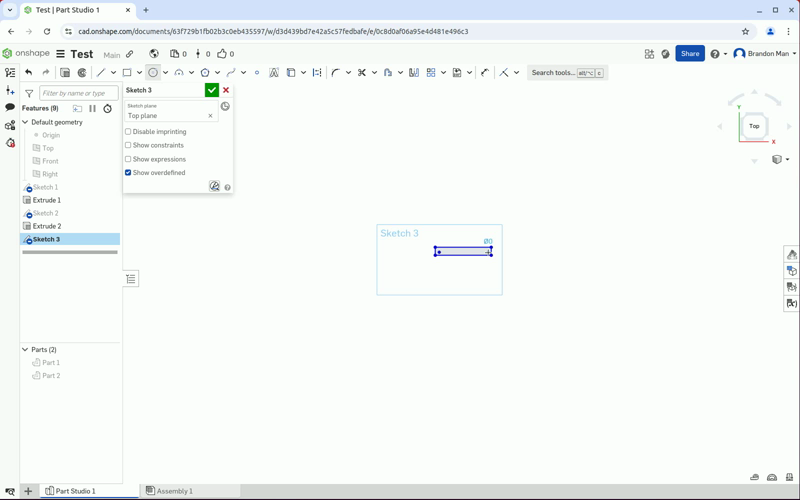
scroll(-6)
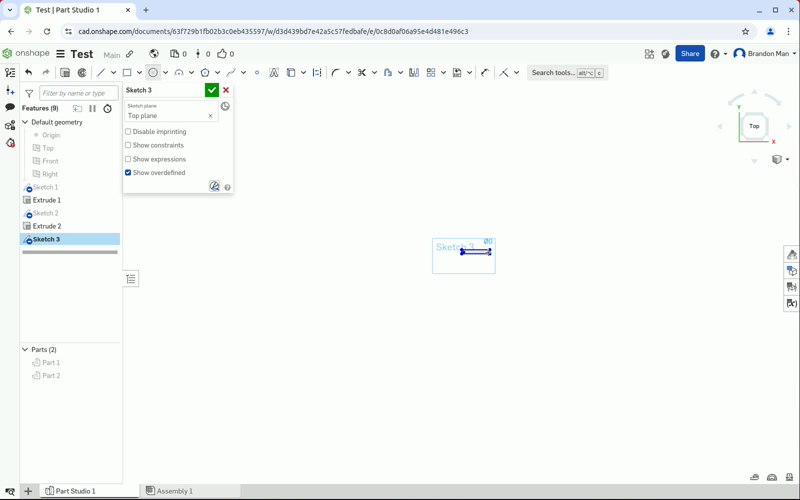
key_up(shift)
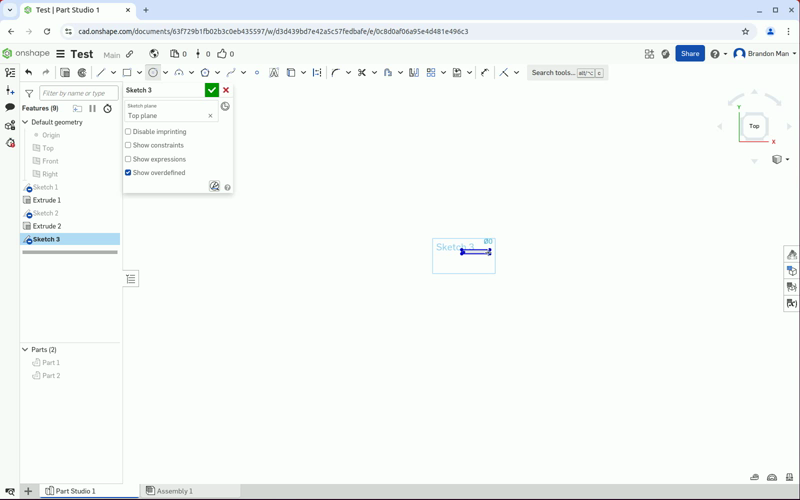
mouse_move(488, 252)
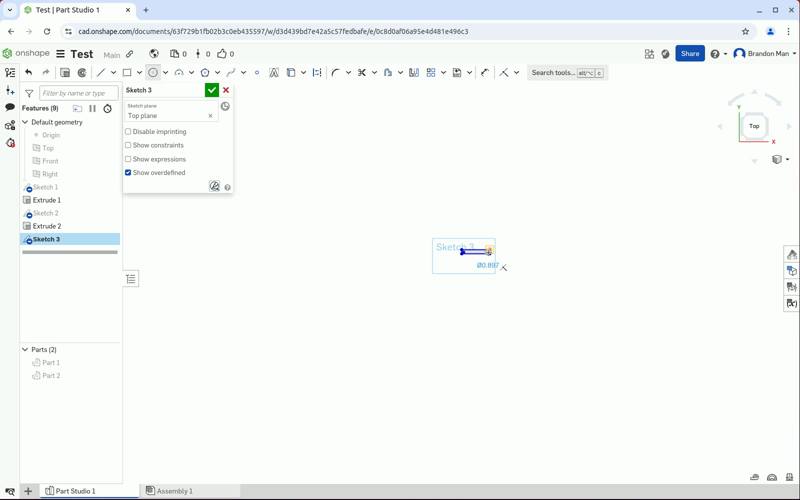
scroll(6)
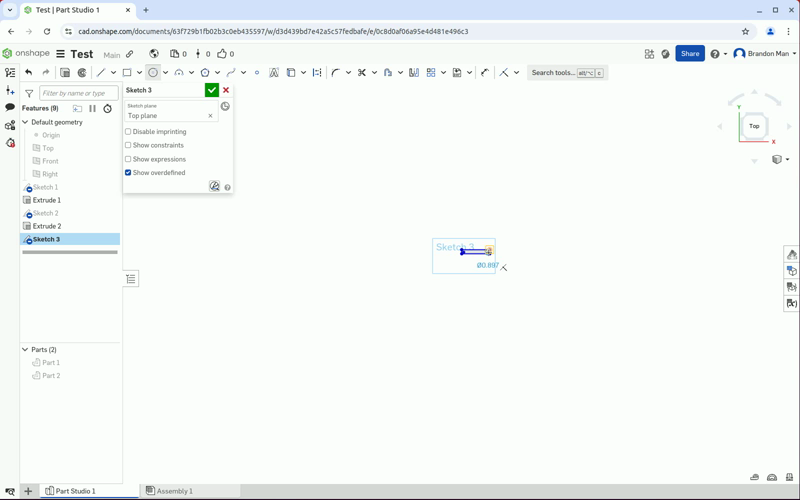
scroll(6)
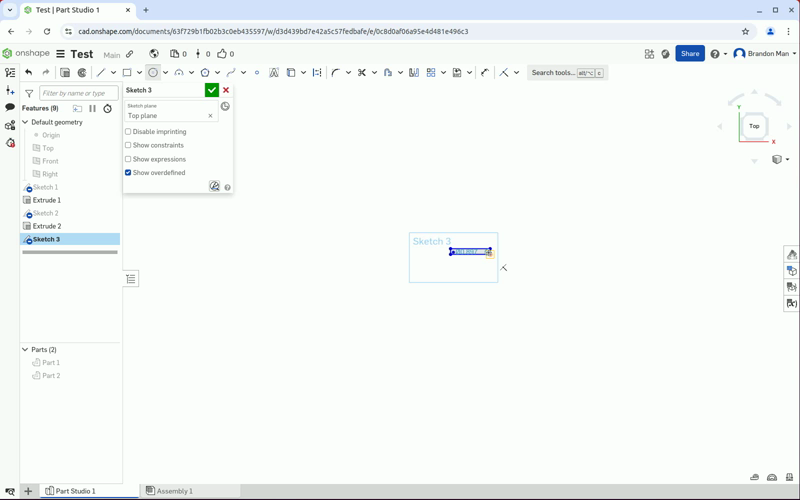
scroll(6)
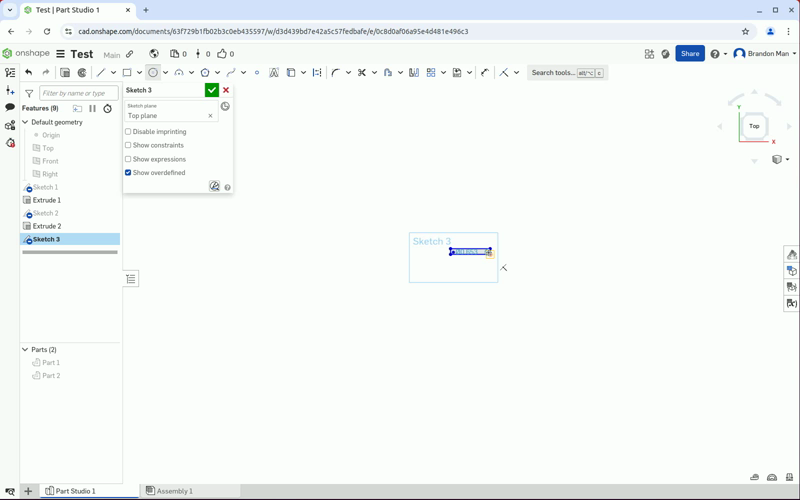
scroll(6)
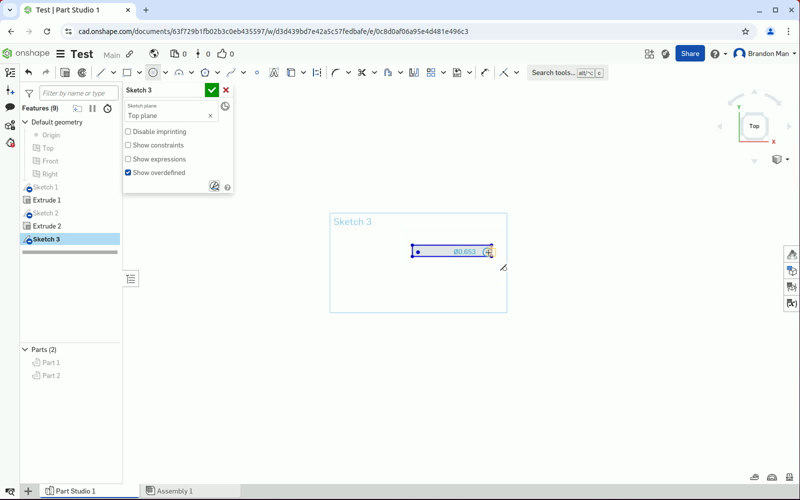
scroll(6)
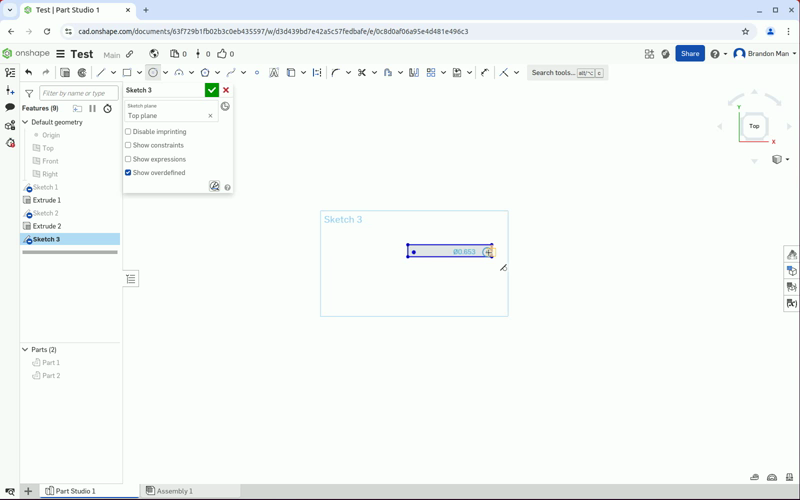
scroll(6)
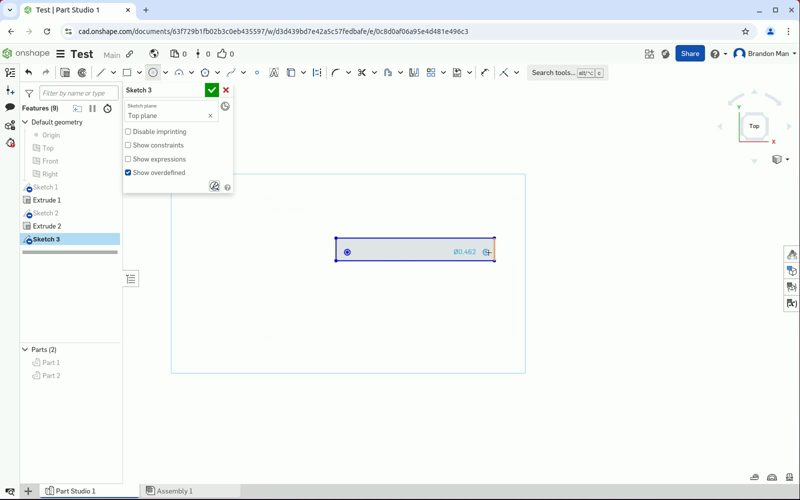
scroll(6)
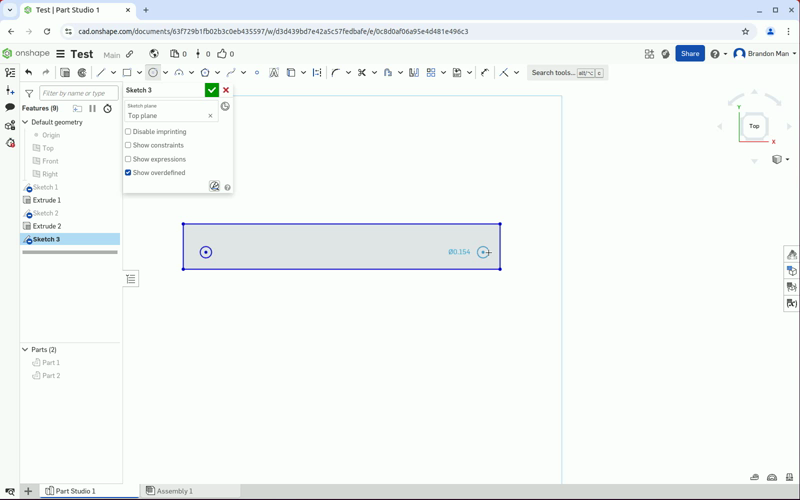
click(488, 252)
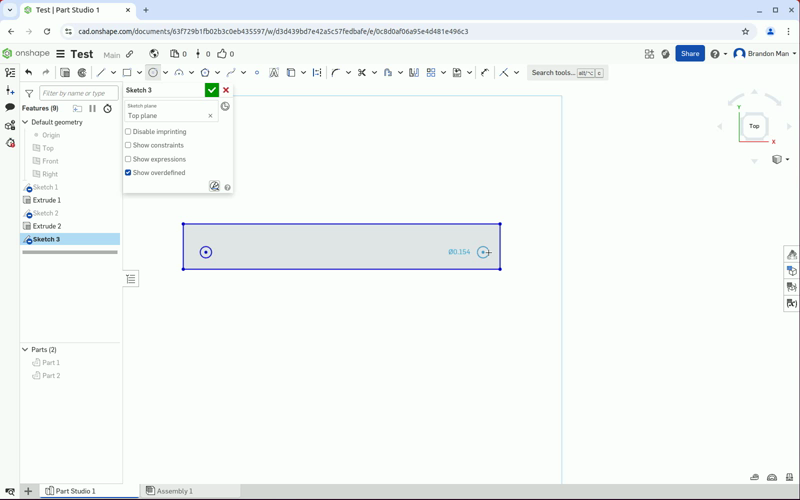
scroll(-6)
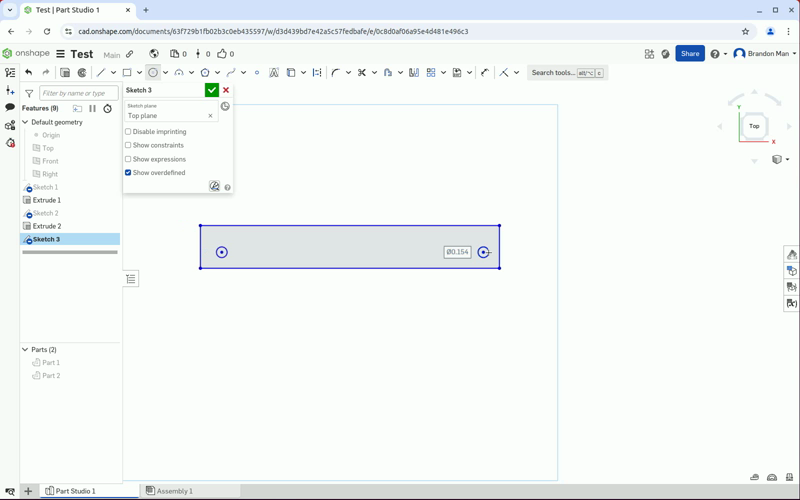
scroll(-6)
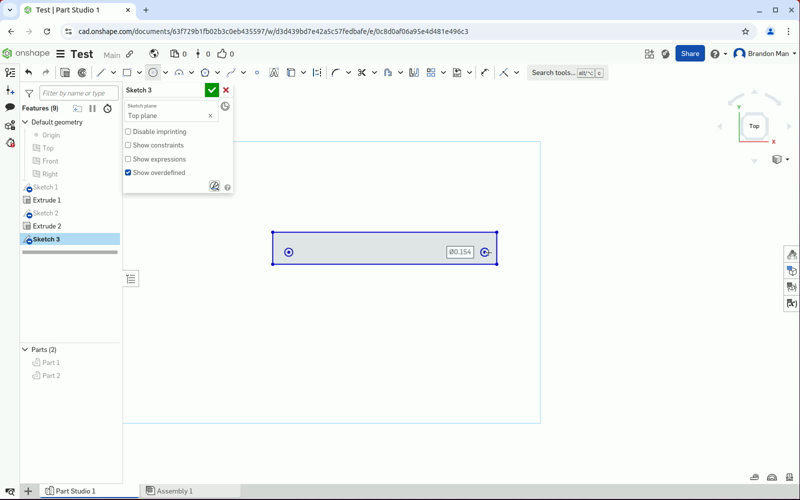
scroll(-6)
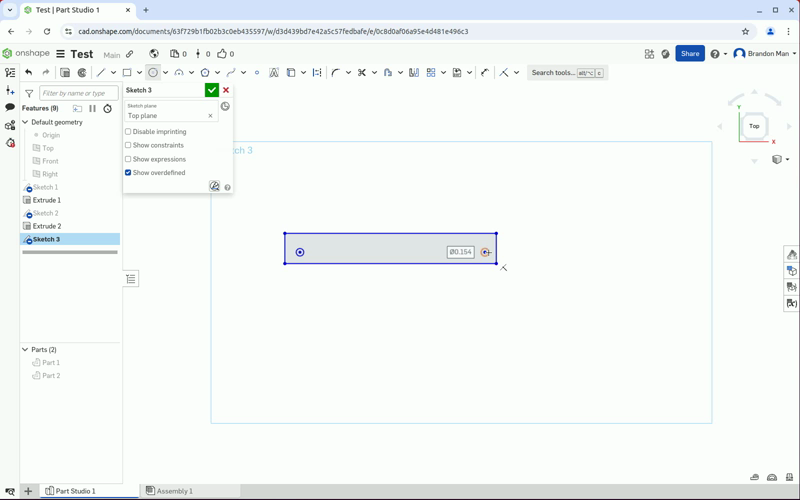
scroll(-6)
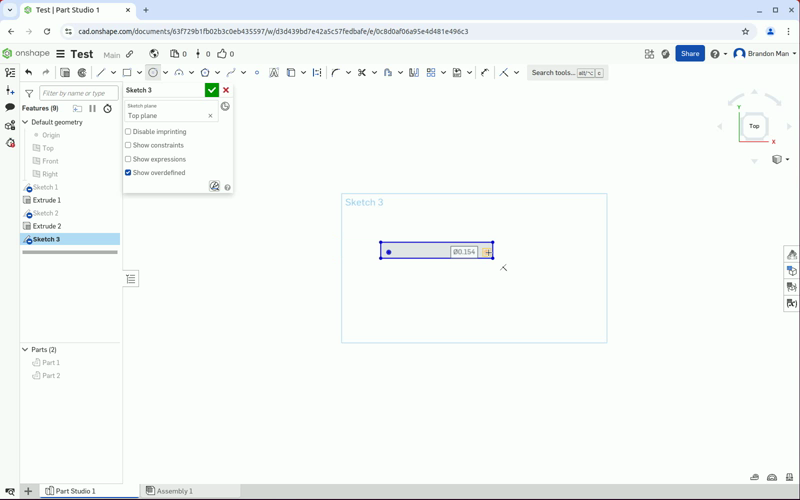
scroll(-6)
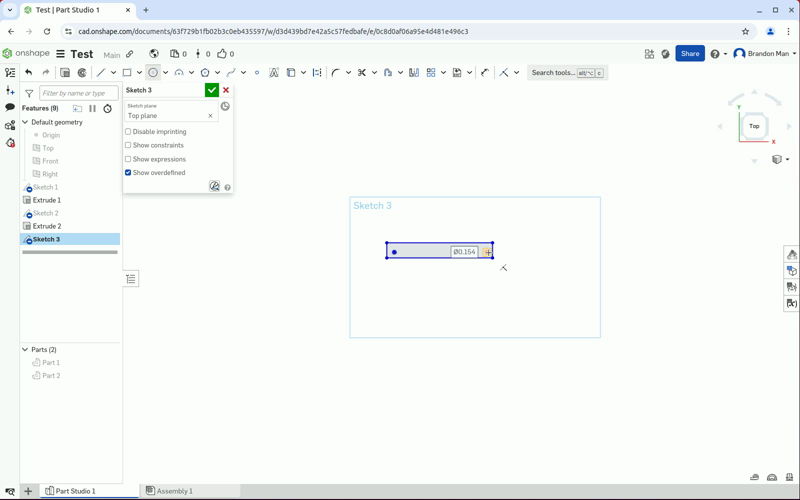
scroll(-6)
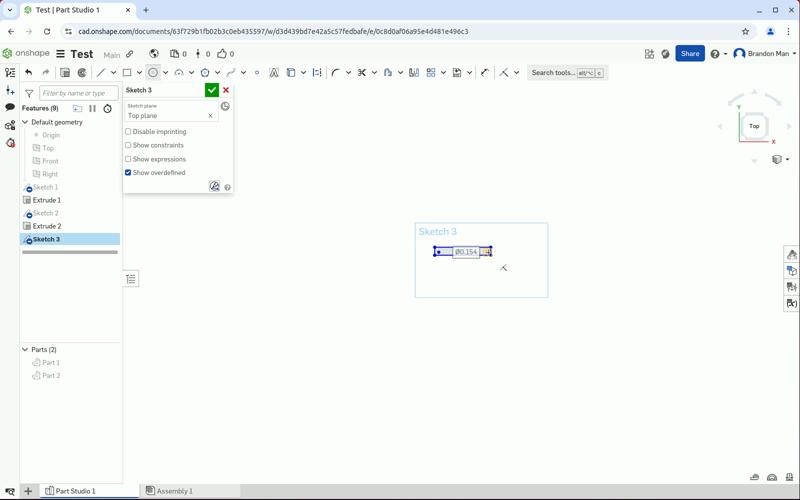
scroll(-6)
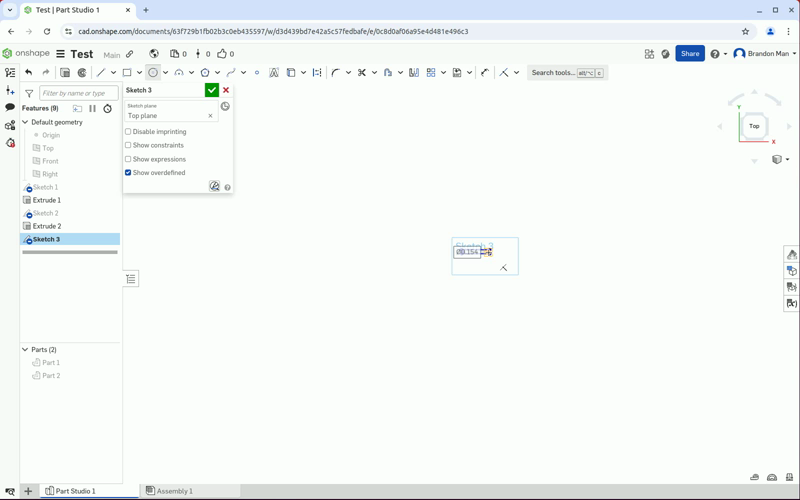
key(esc)
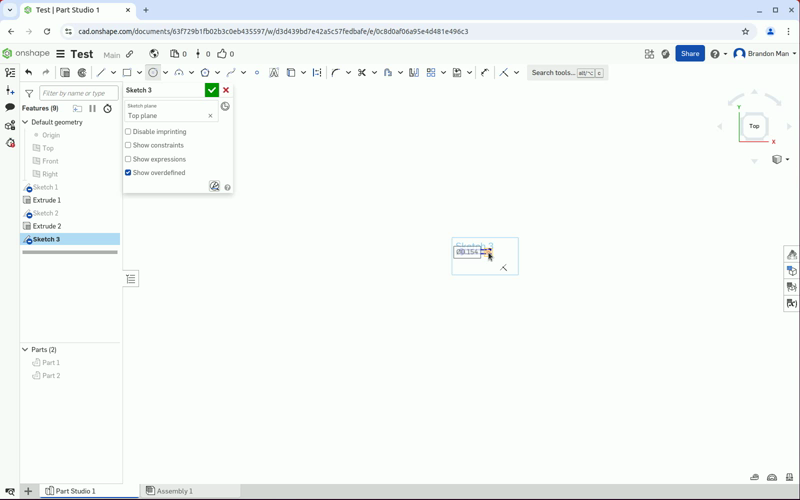
mouse_move(475, 251)
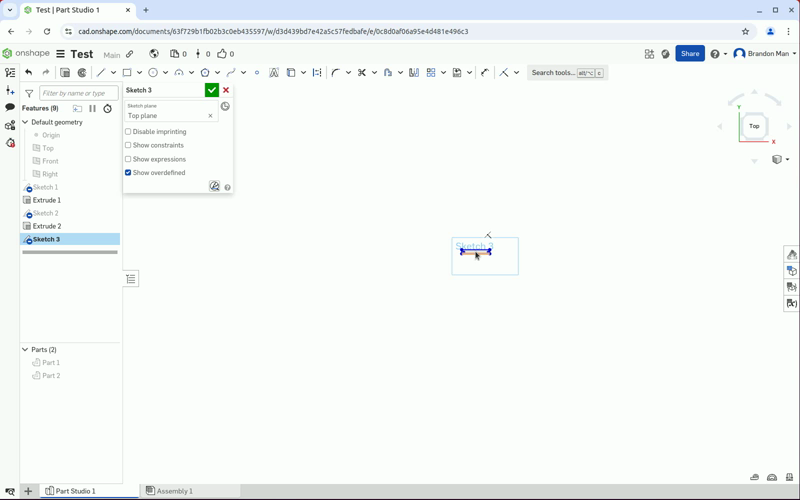
scroll(6)
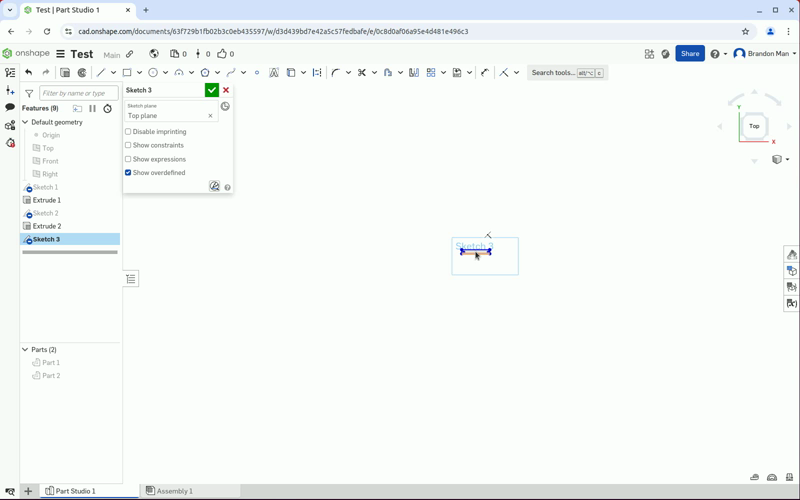
scroll(6)
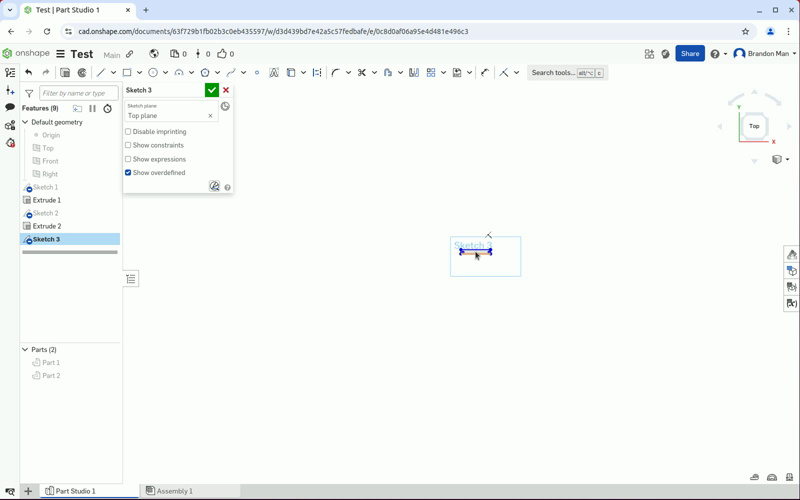
scroll(6)
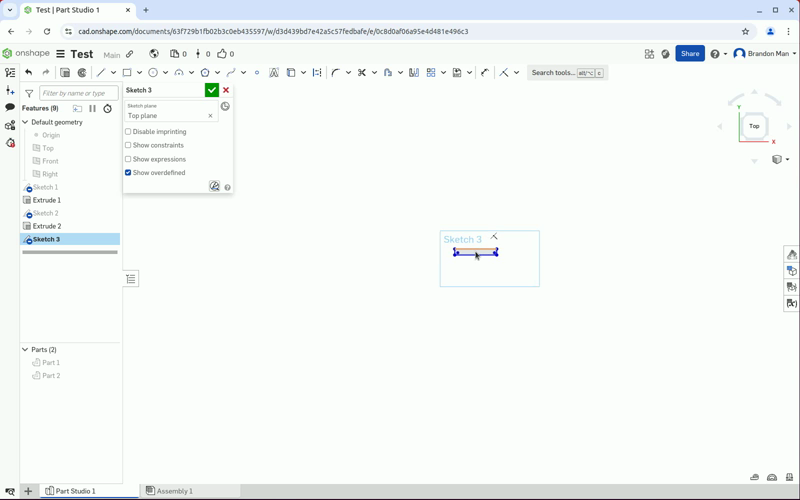
scroll(6)
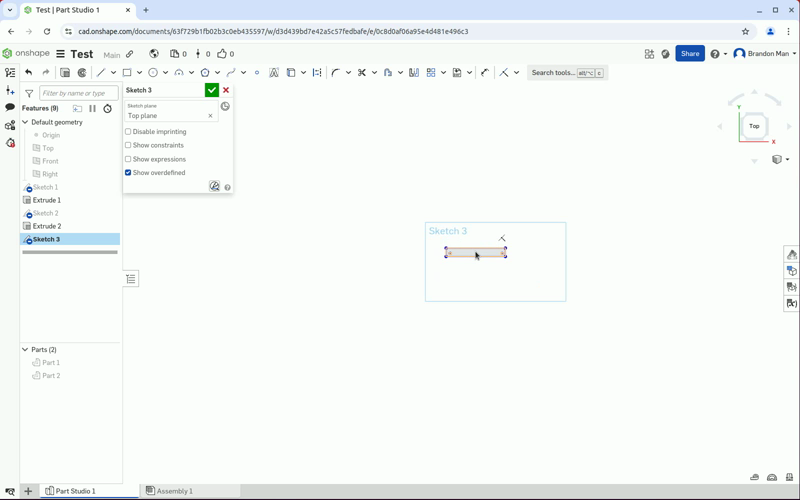
scroll(6)
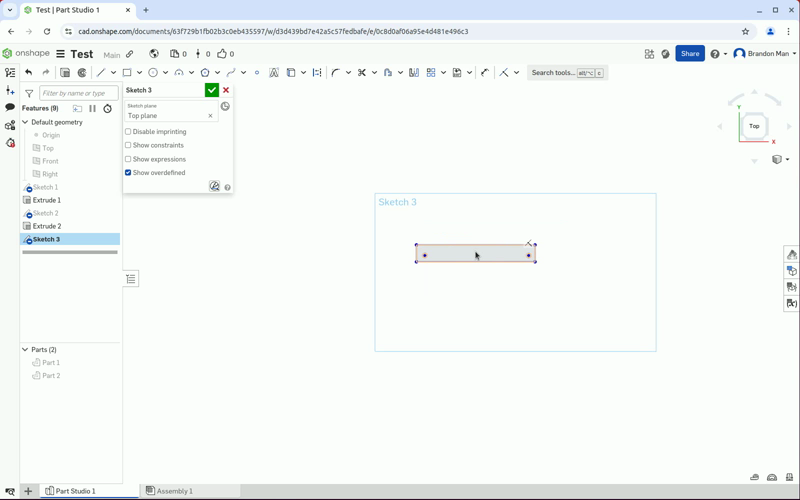
scroll(6)
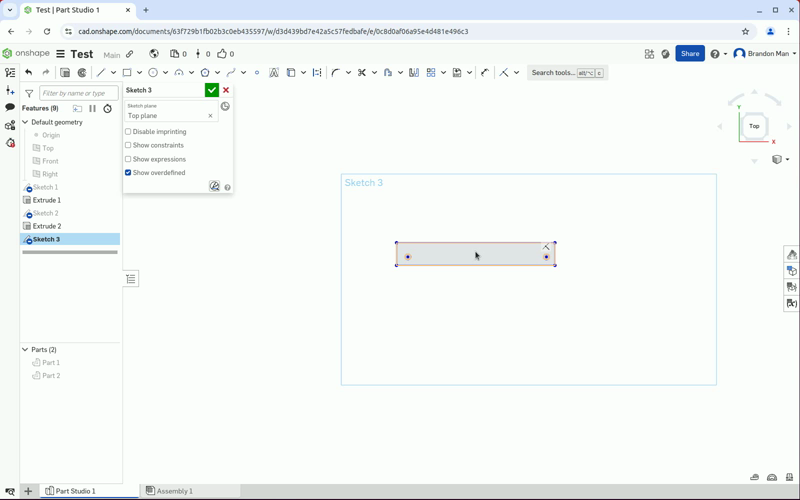
scroll(6)
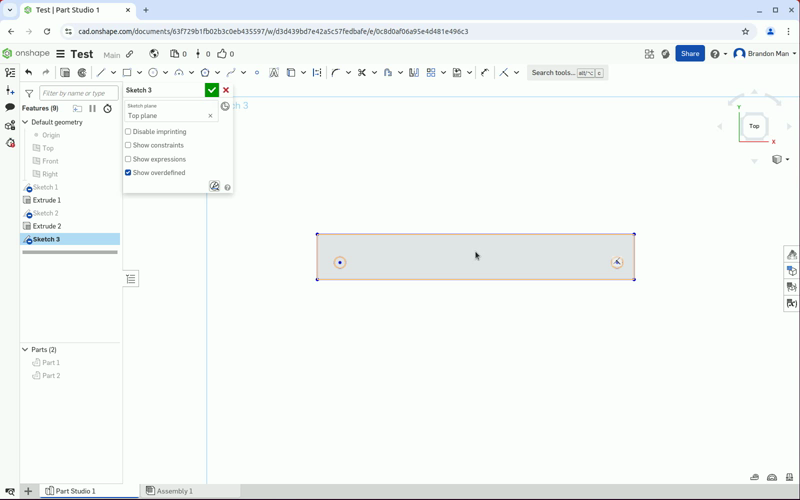
click(475, 251)
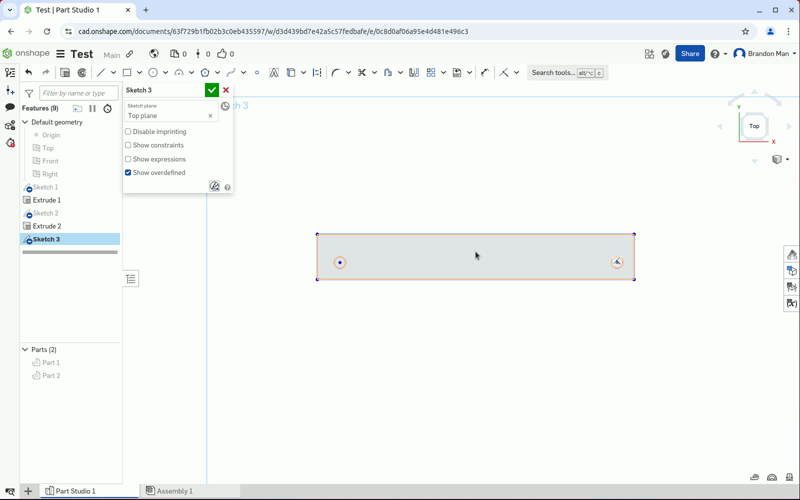
scroll(-6)
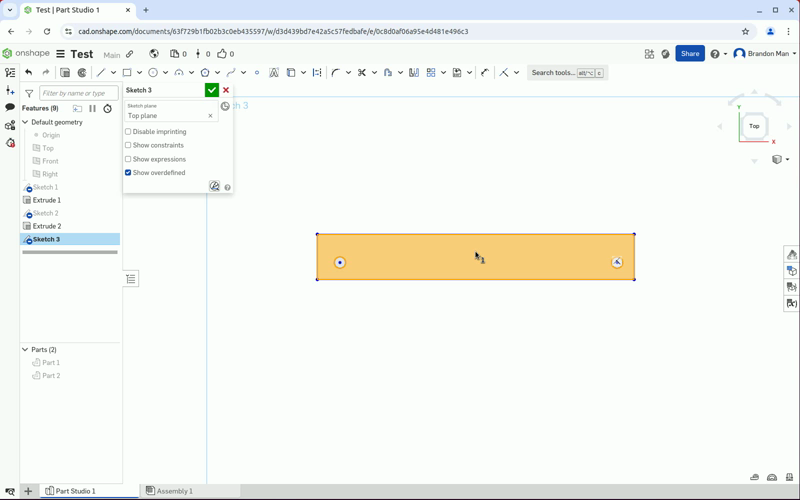
scroll(-6)
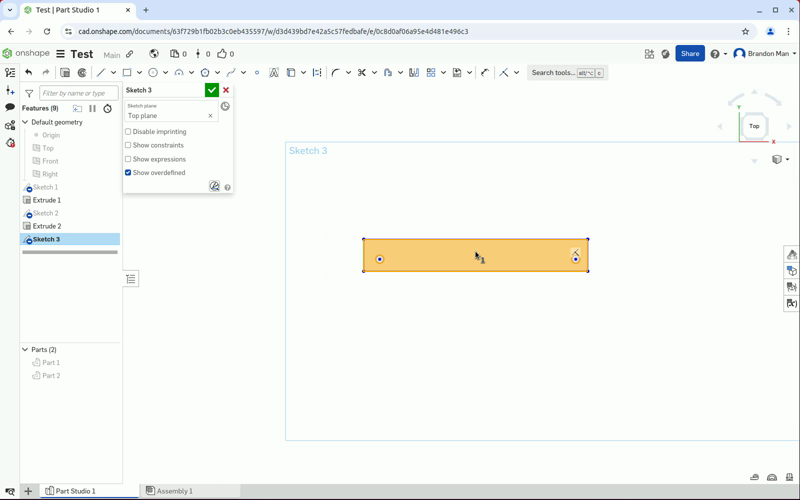
scroll(-6)
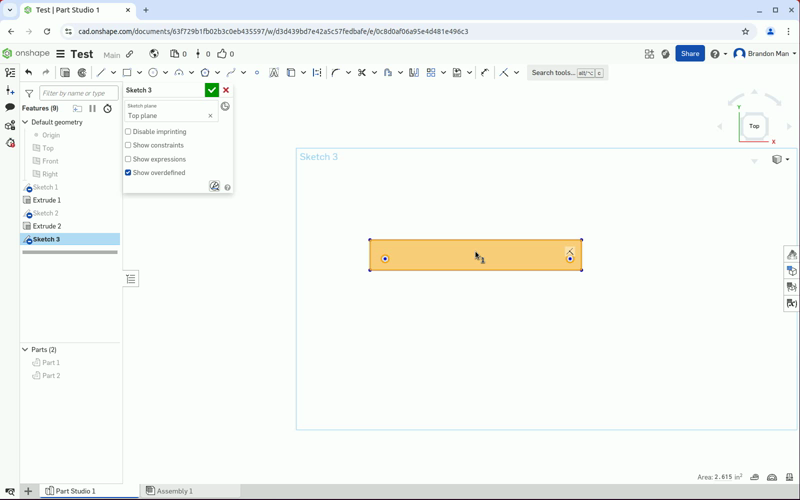
scroll(-6)
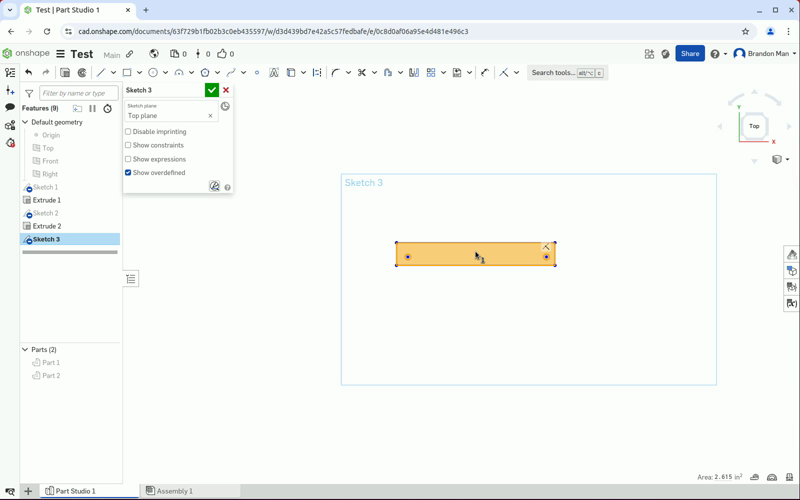
scroll(-6)
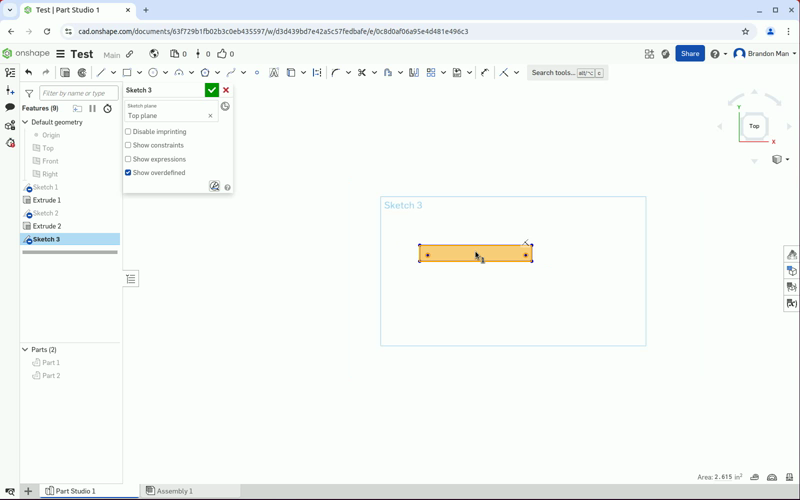
scroll(-6)
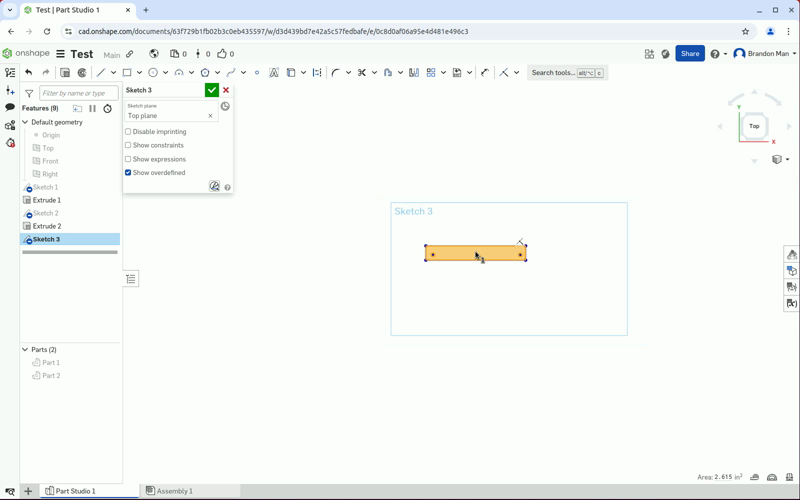
scroll(-6)
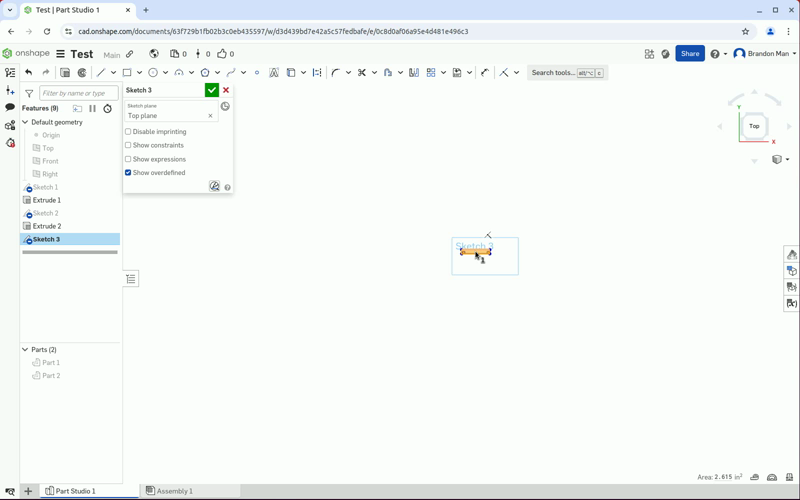
mouse_move(73, 352)
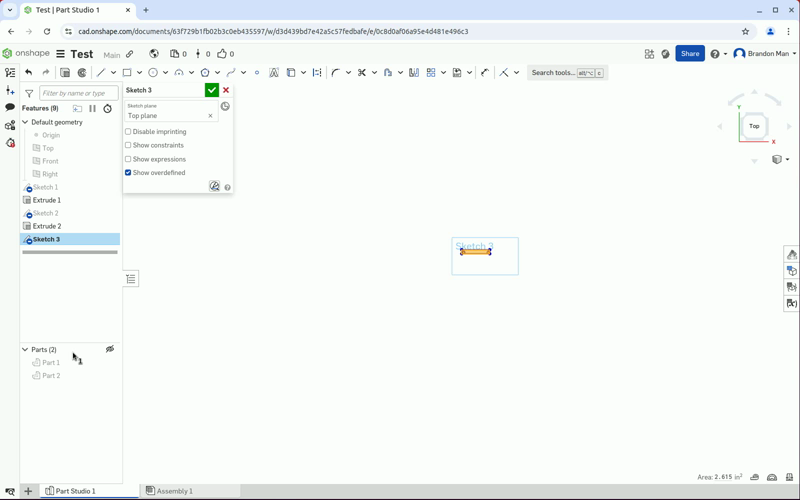
key(shift+y)
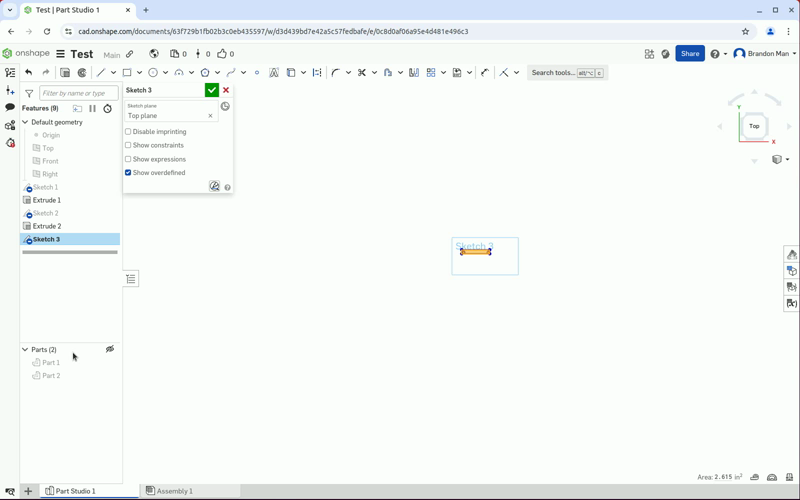
key(shift+e)
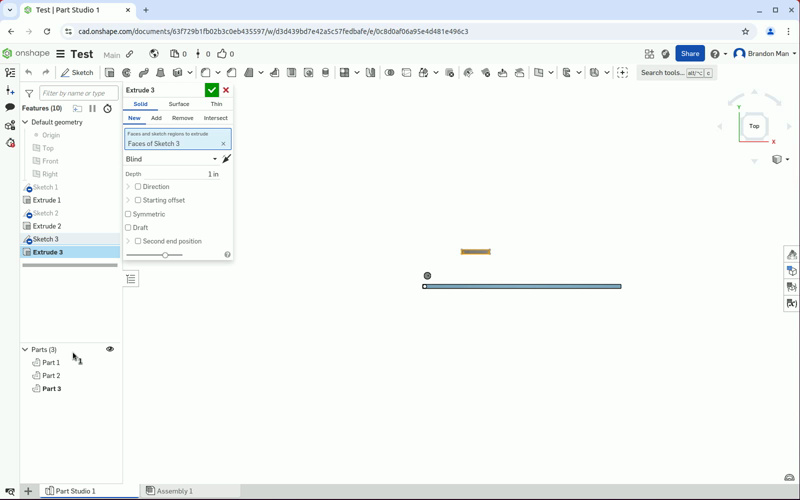
mouse_move(143, 106)
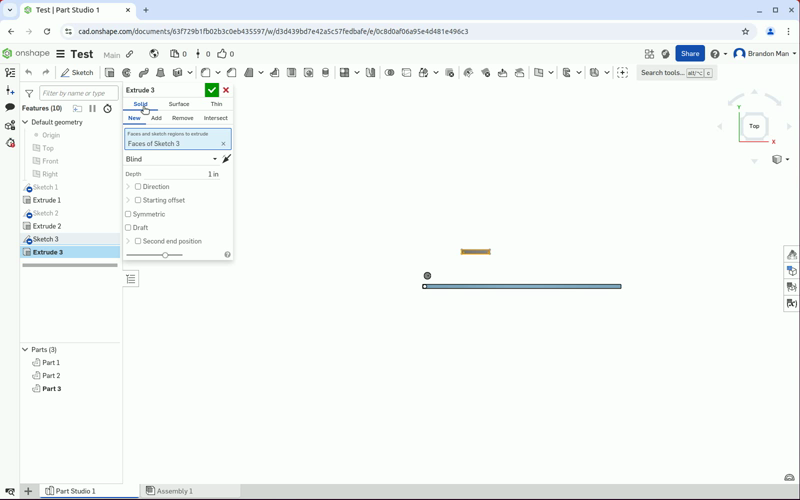
click(143, 106)
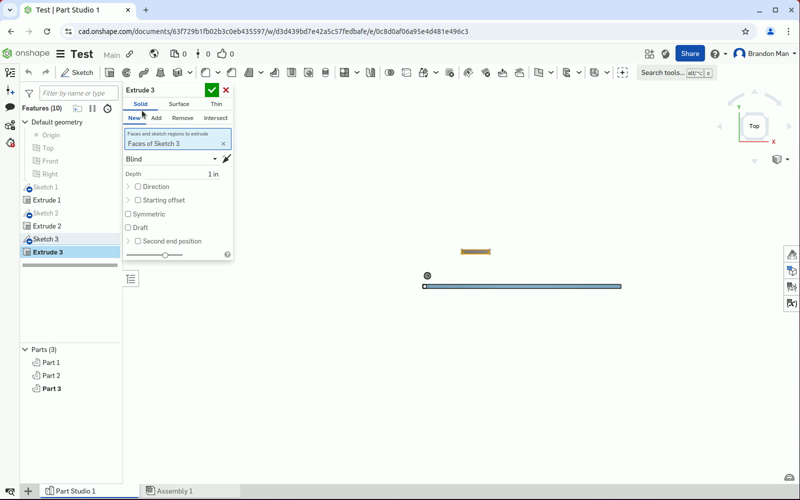
mouse_move(137, 120)
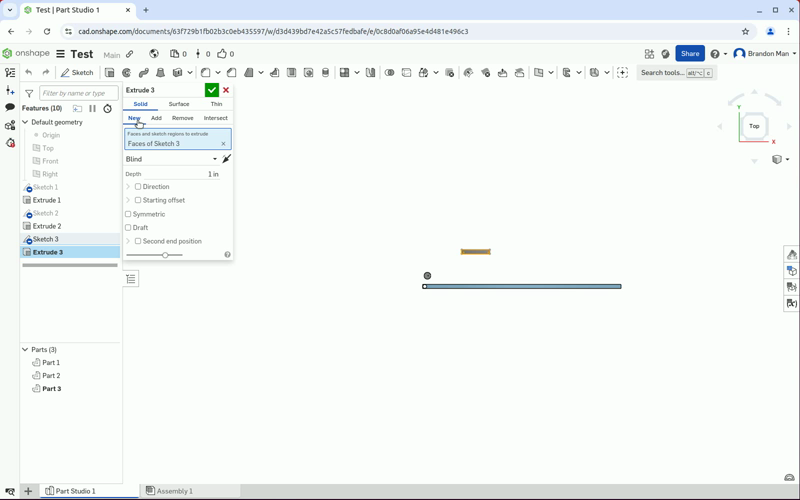
click(137, 120)
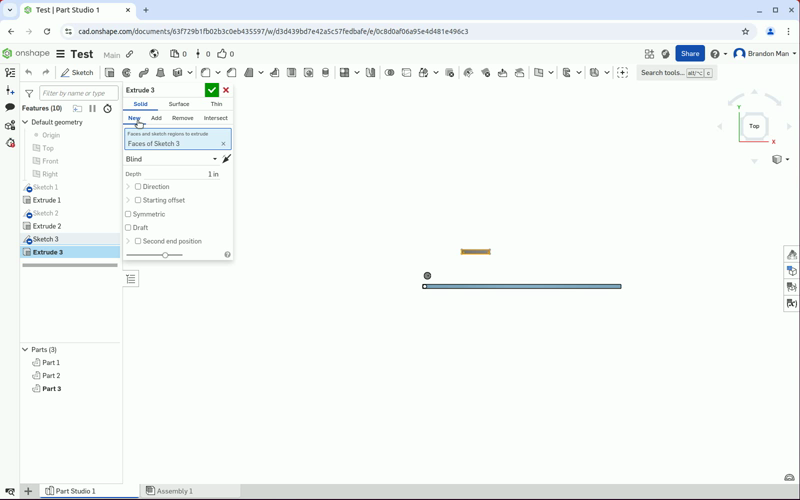
key(tab, 4)
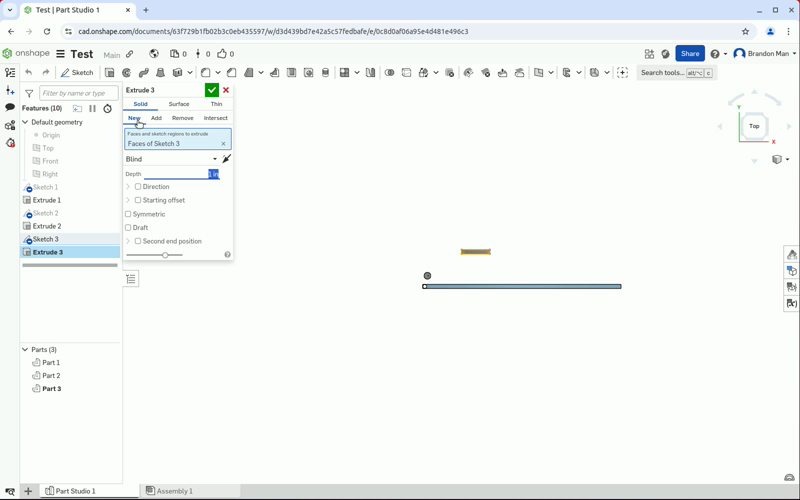
text(0.241)
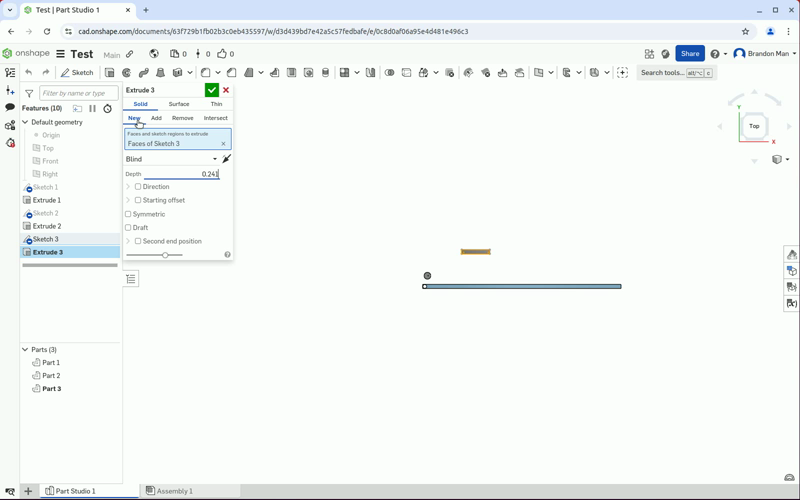
key(enter)
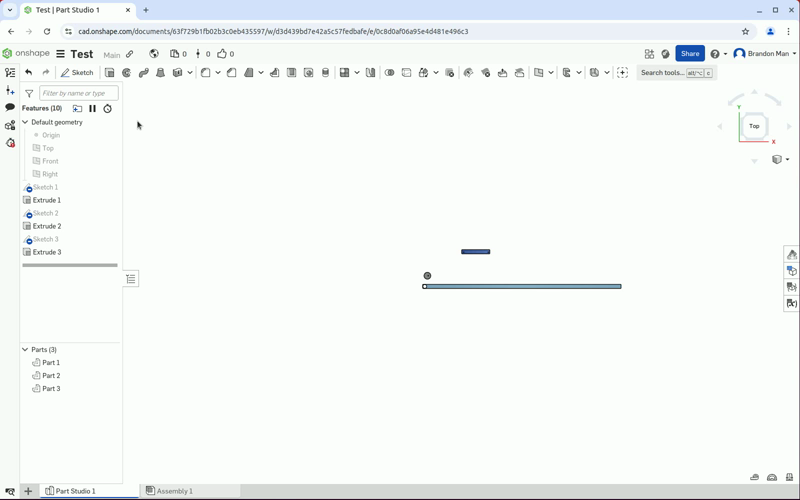
key(shift+h)
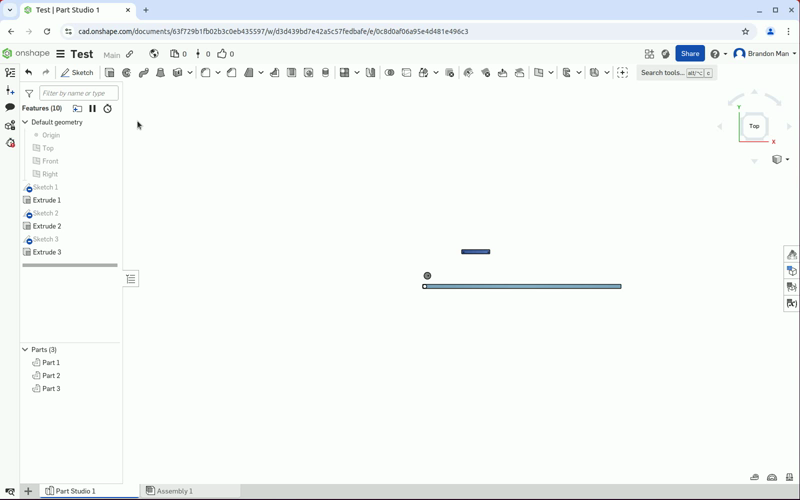
key(shift+h)
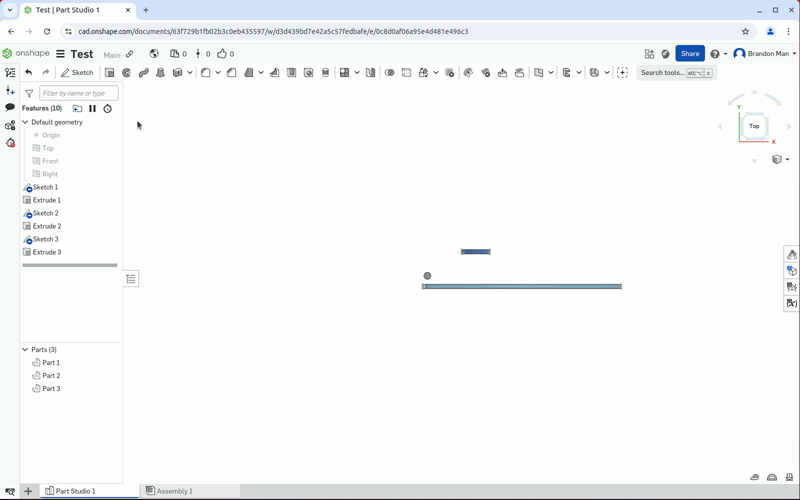
key(shift+7)
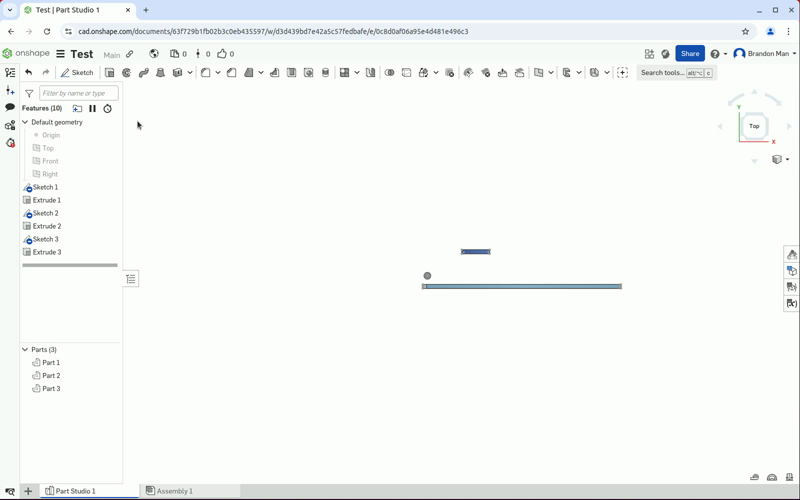
key(up, 3)
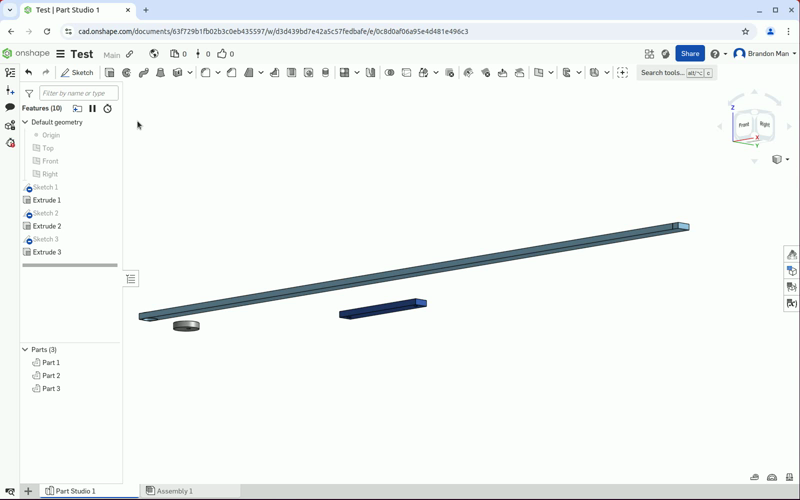
key(left, 3)
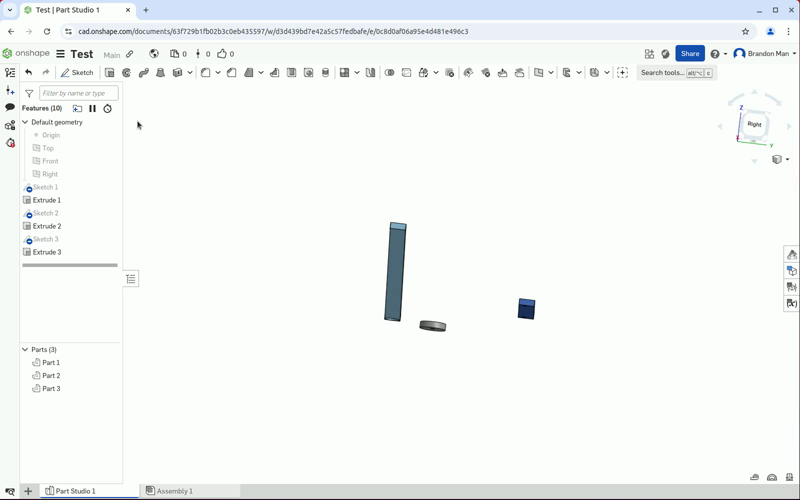
key(right, 3)
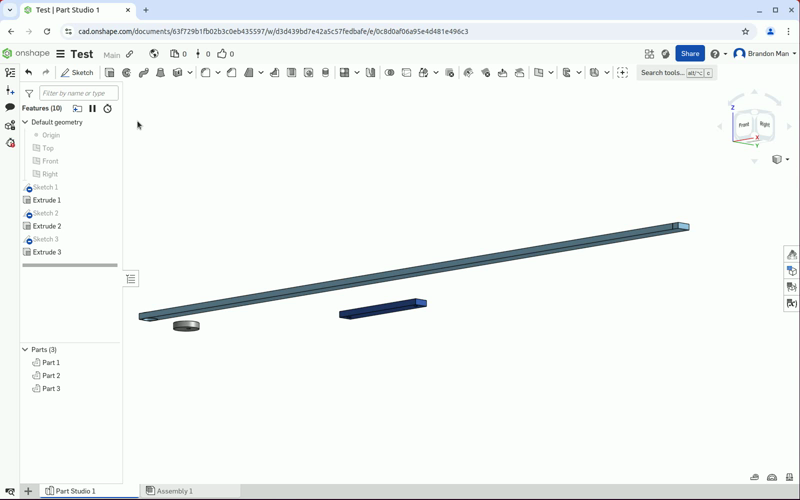
key(down, 3)
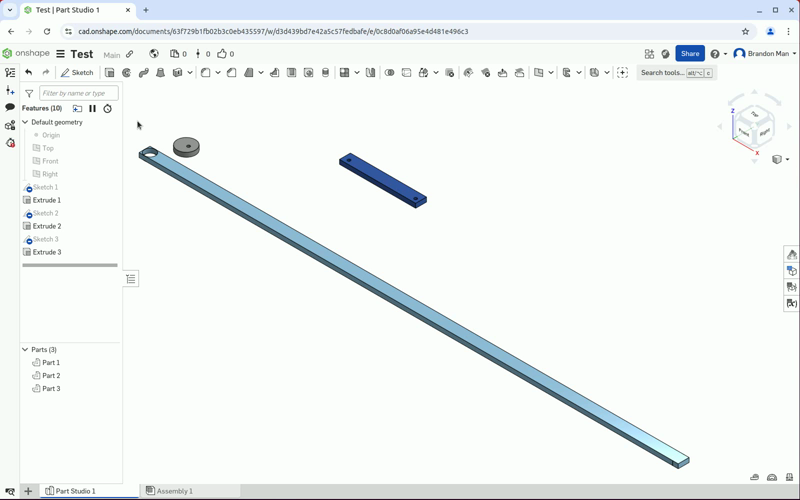
mouse_move(73, 189)
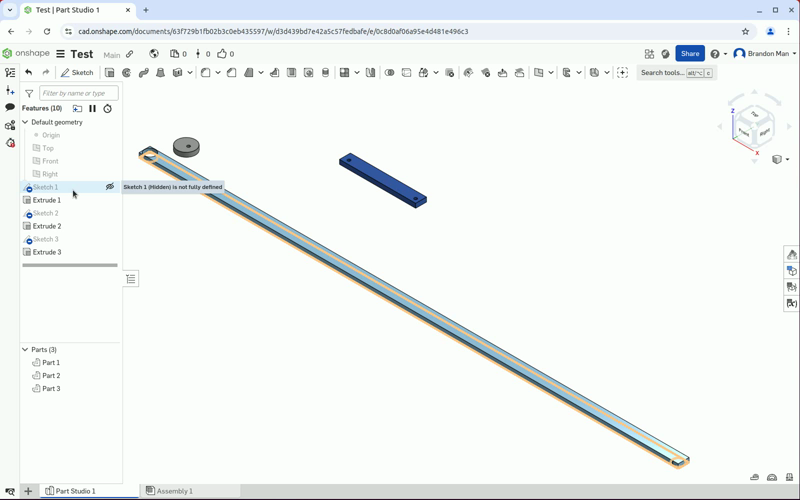
click(73, 189)